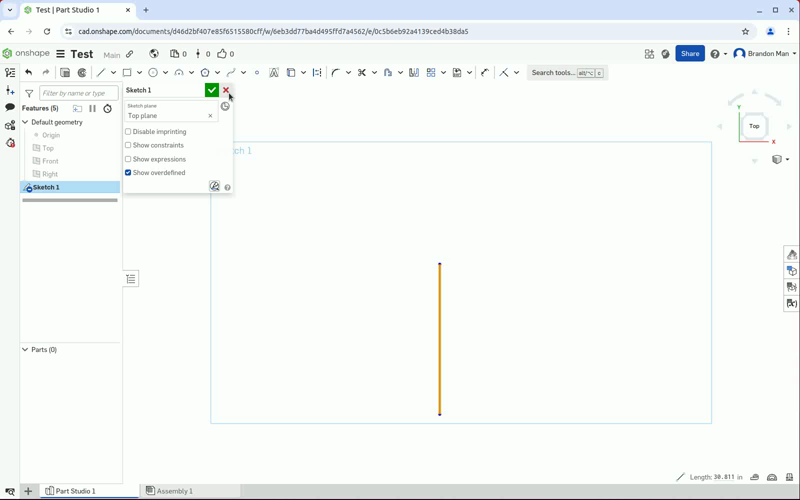
key(shift+h)
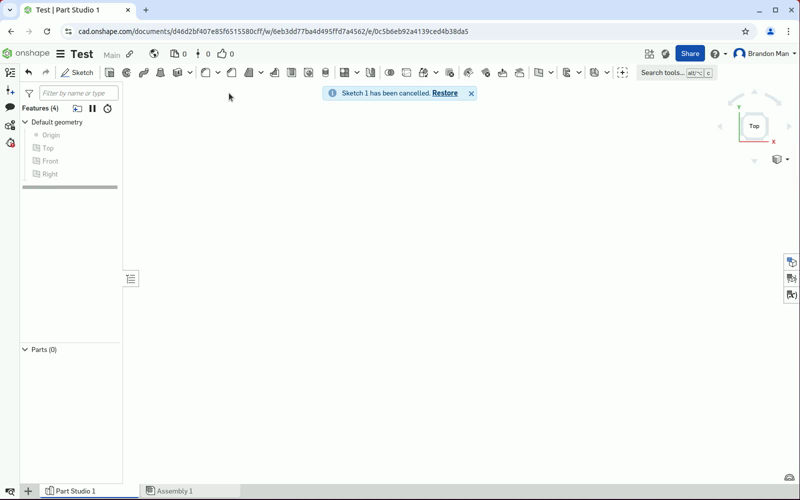
mouse_move(73, 352)
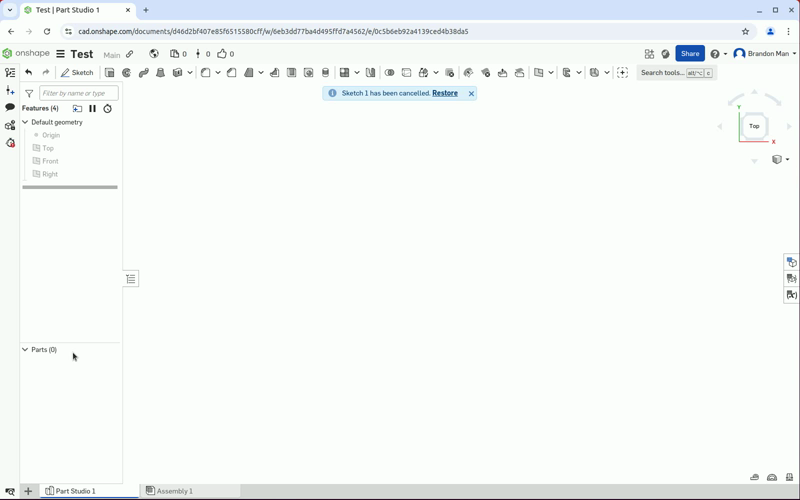
key(y)
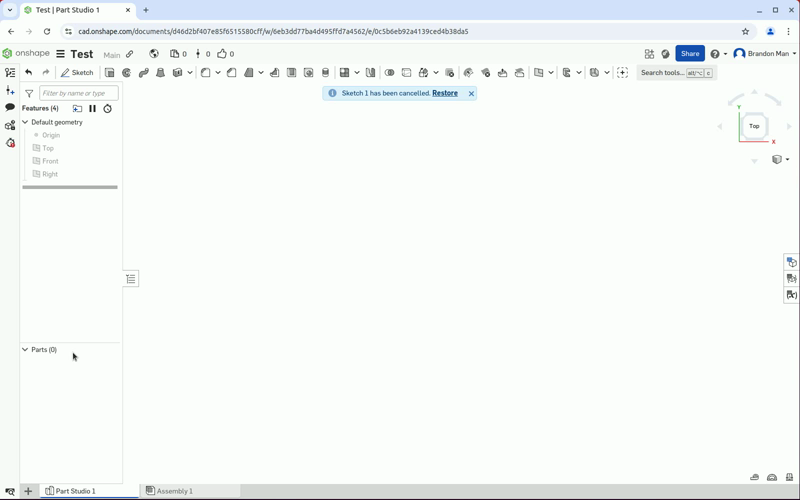
key(shift+p)
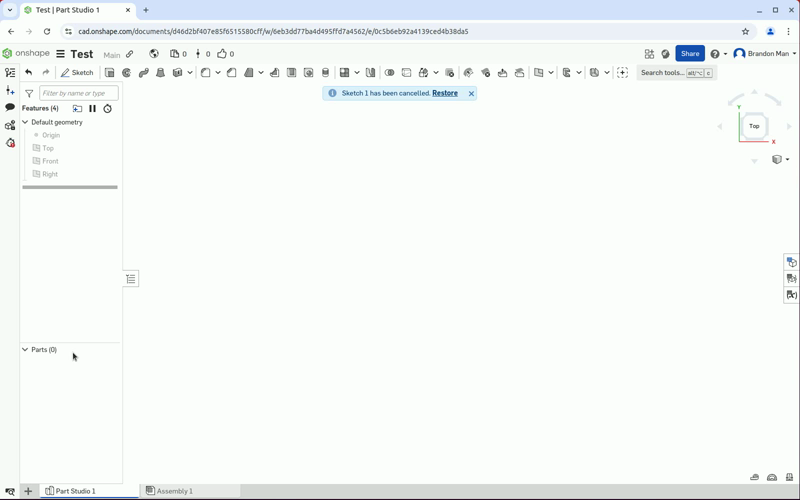
key(space)
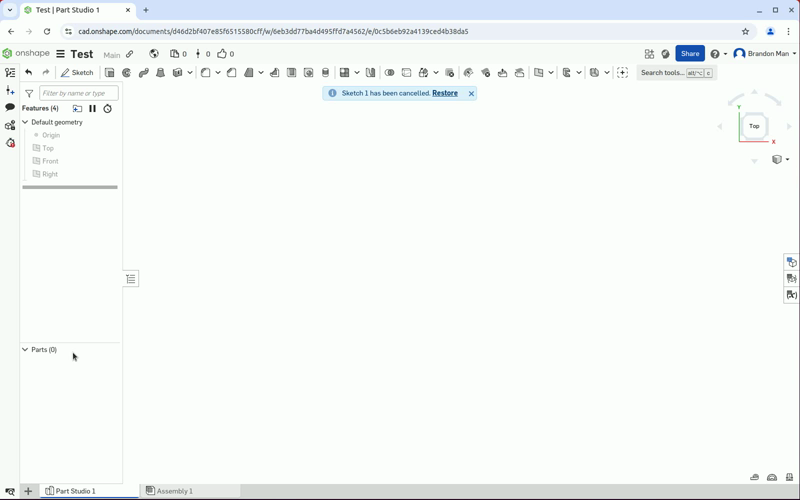
key_down(shift)
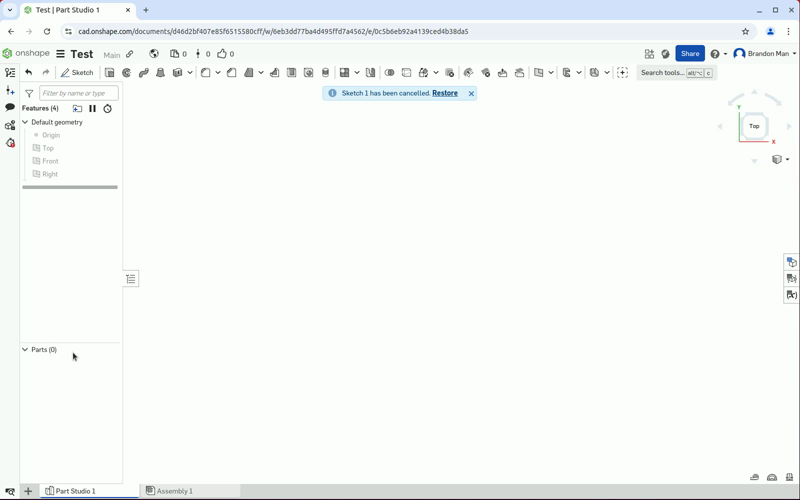
key(up)
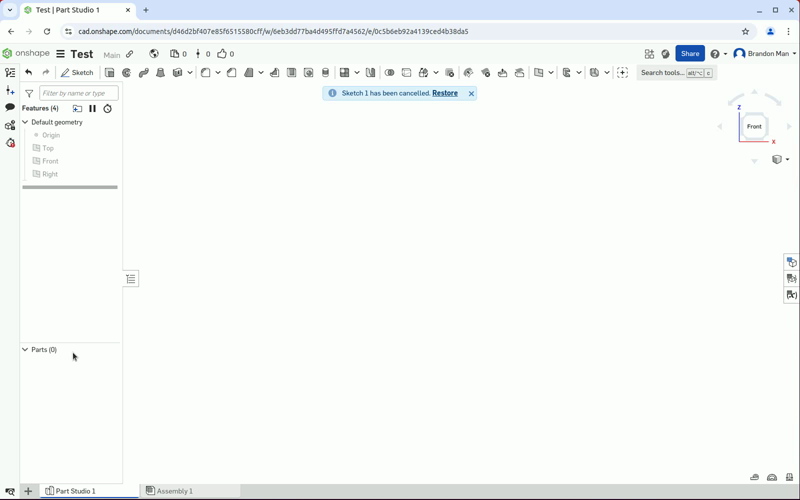
key_up(shift)
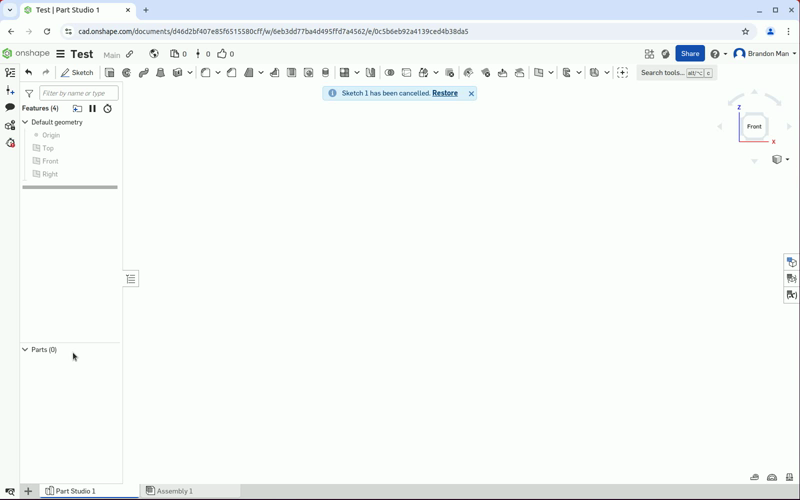
mouse_move(73, 352)
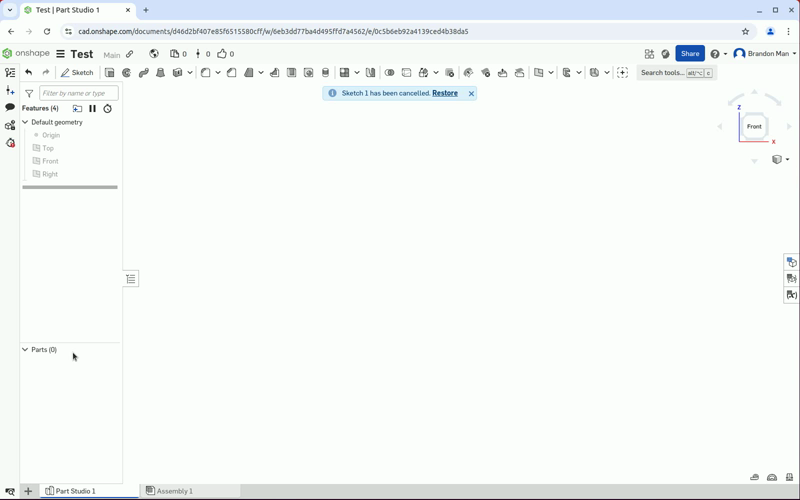
key(shift+y)
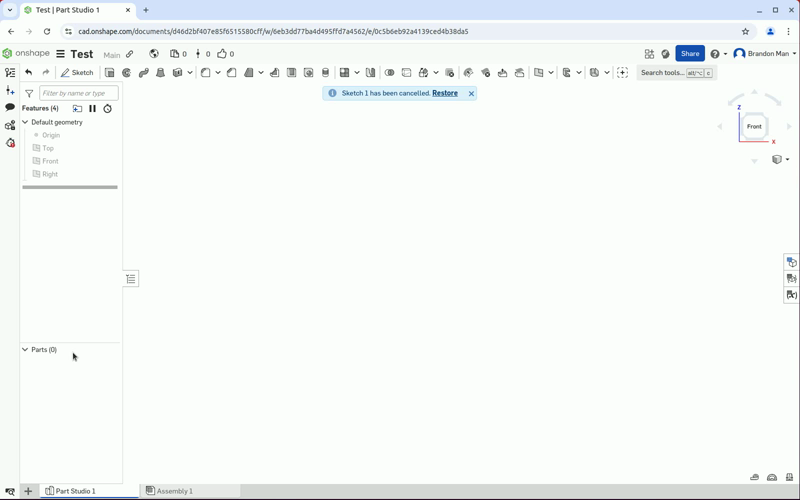
key(shift+s)
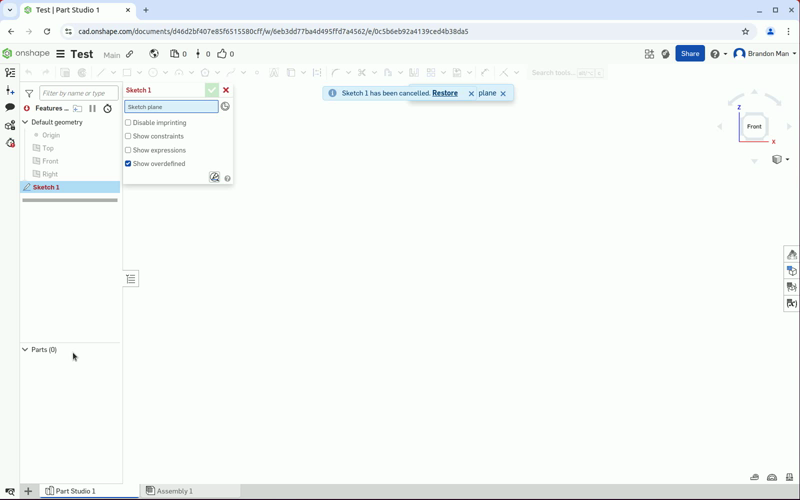
mouse_move(73, 163)
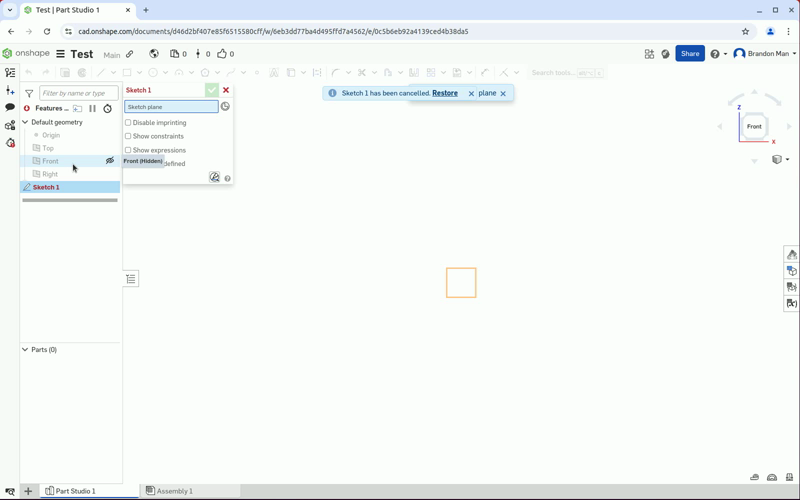
click(73, 163)
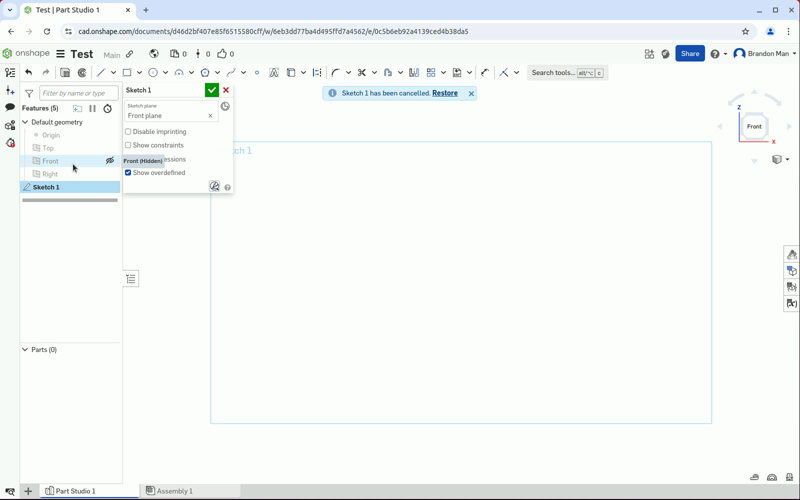
mouse_move(73, 352)
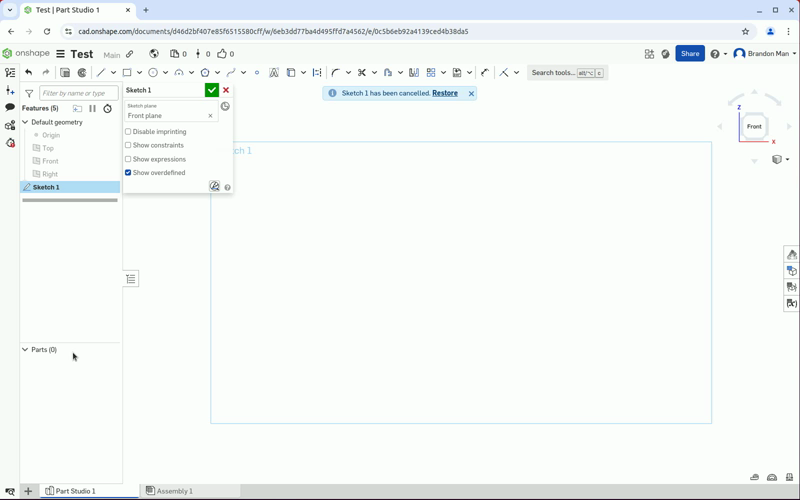
key(y)
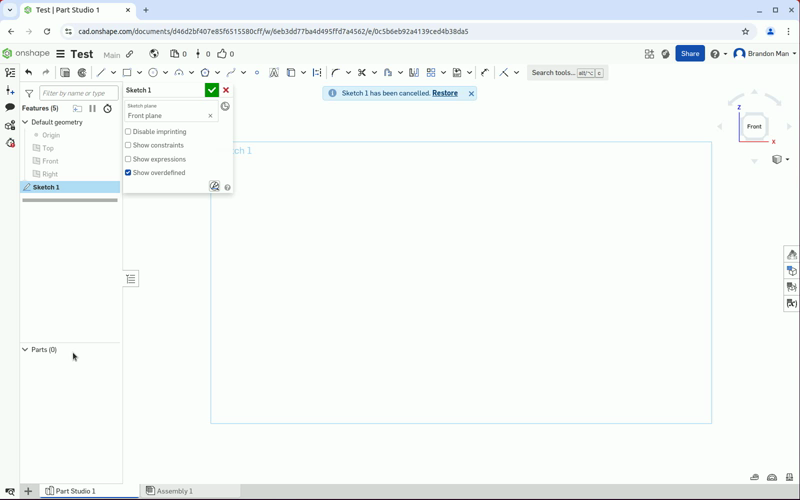
key(l)
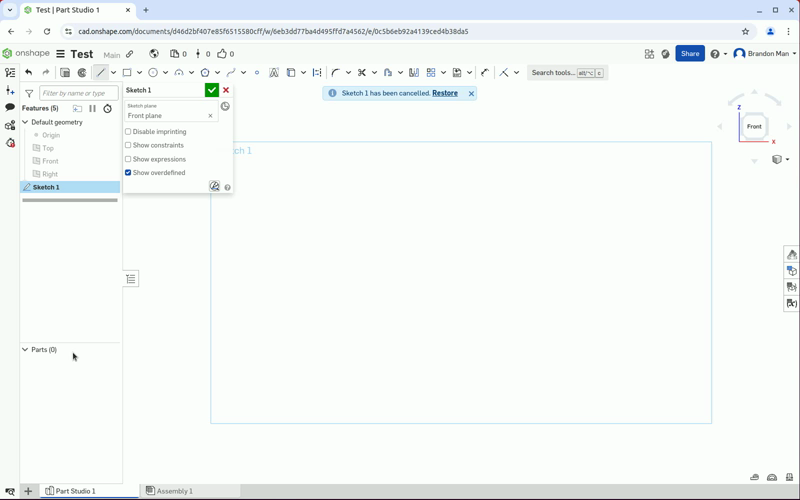
key_down(shift)
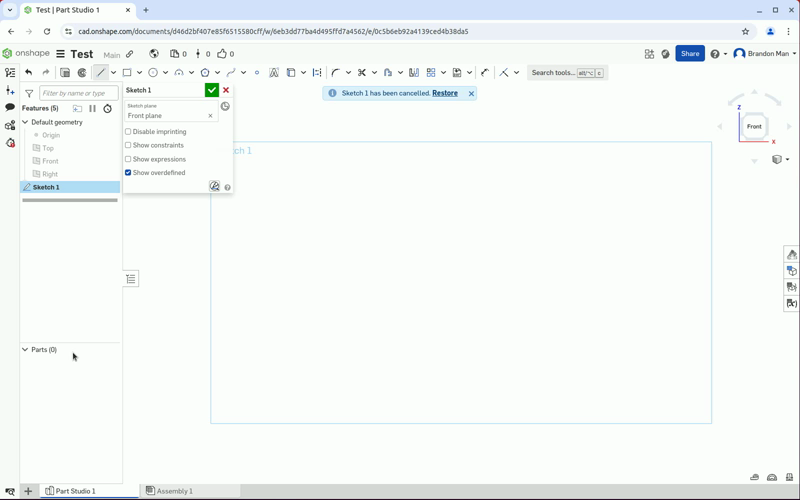
mouse_move(368, 299)
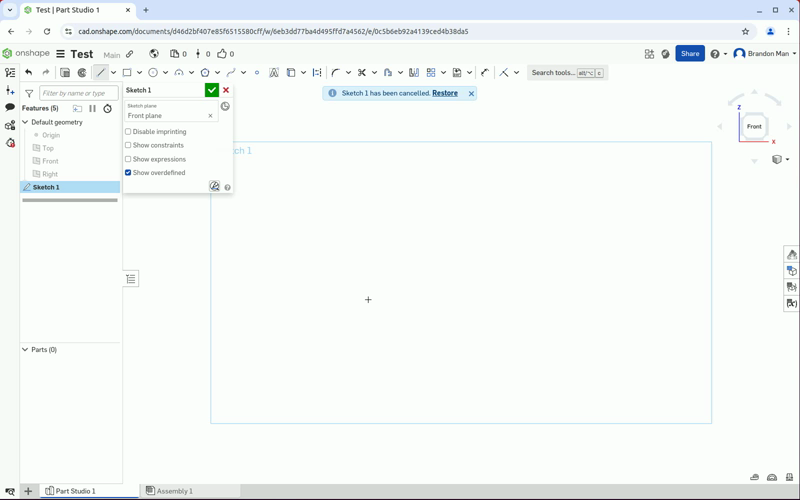
click(368, 299)
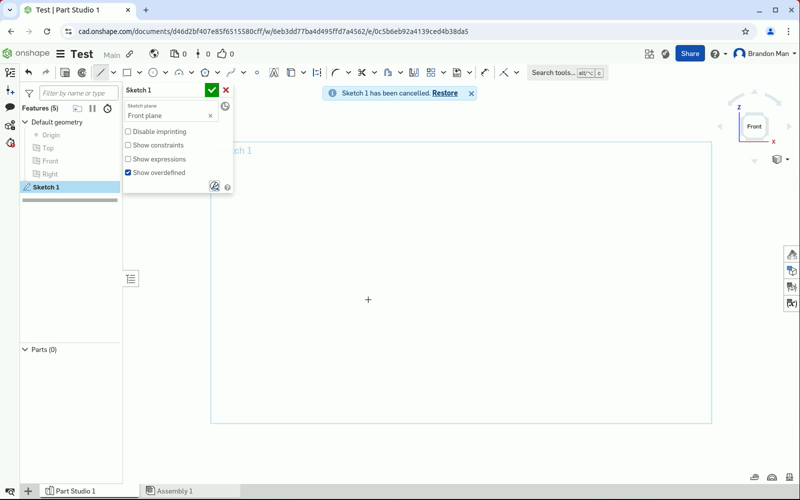
key_up(shift)
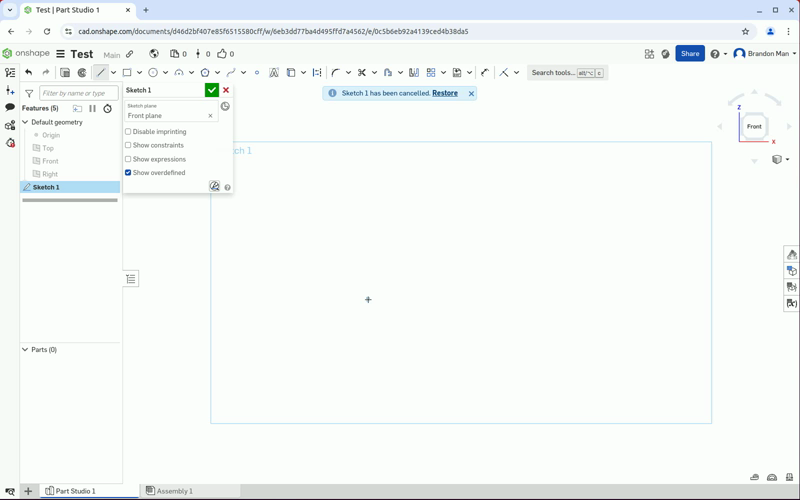
key_down(shift)
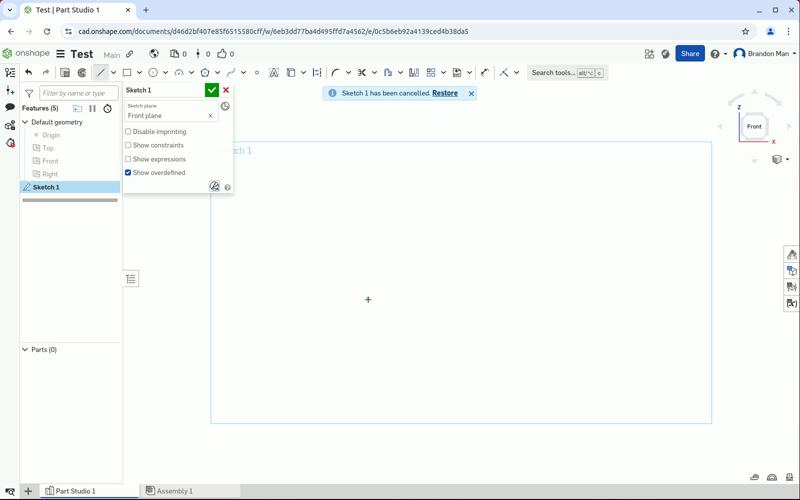
mouse_move(460, 299)
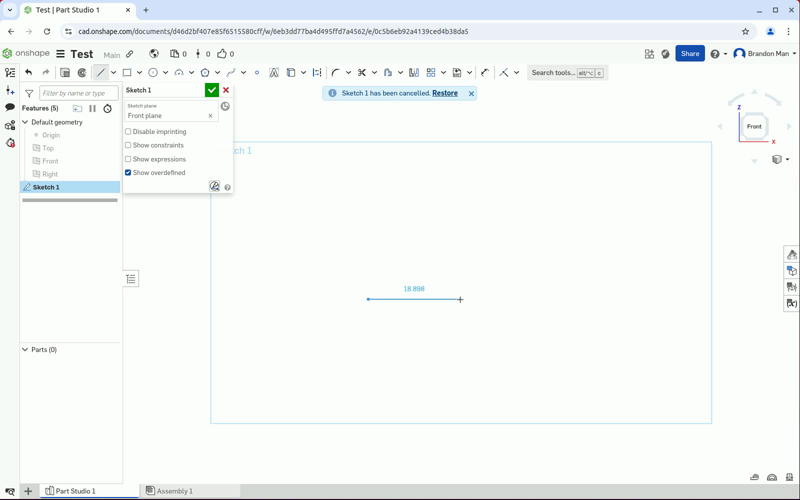
click(460, 299)
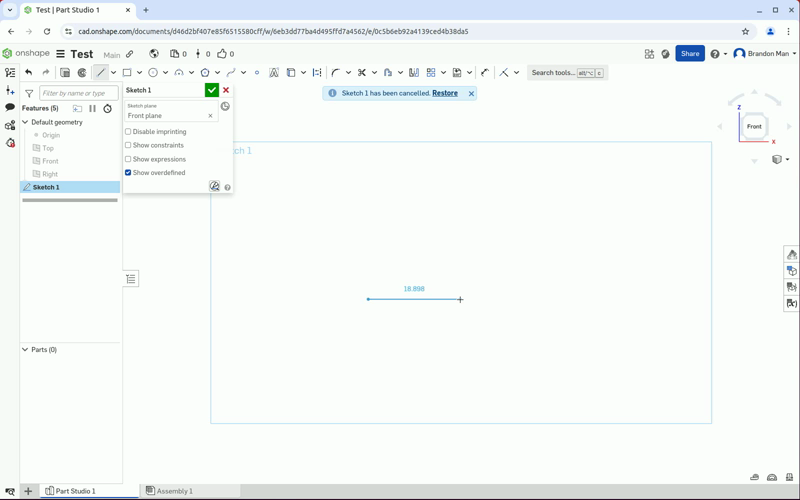
key_up(shift)
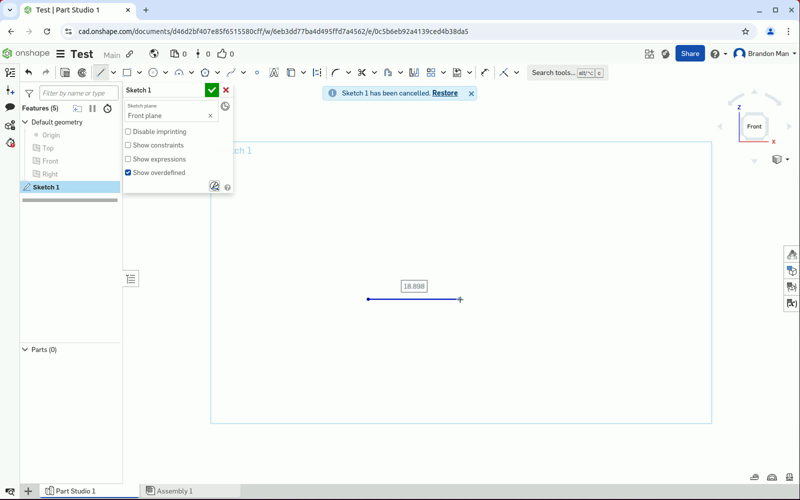
key_down(shift)
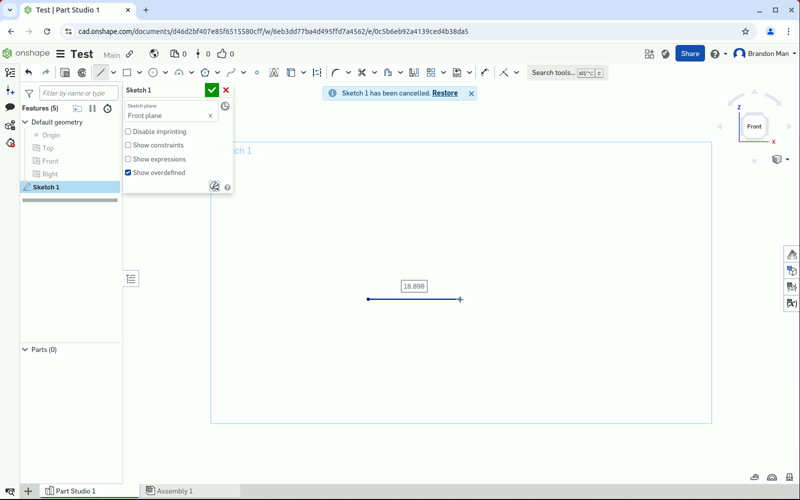
mouse_move(460, 359)
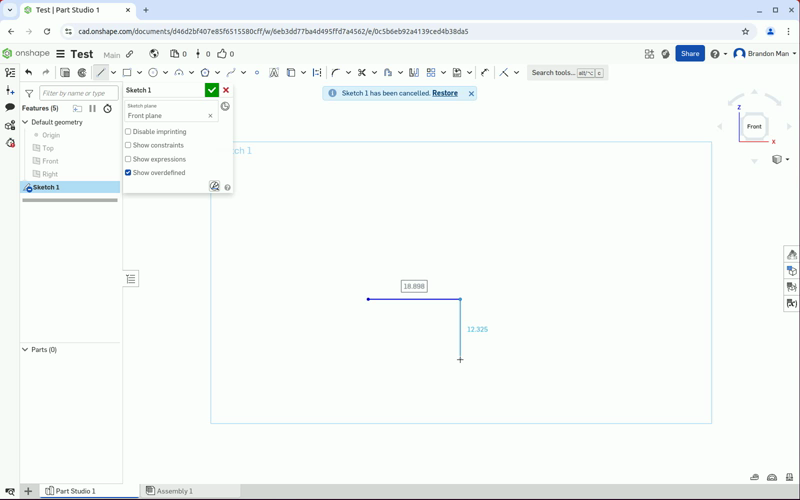
click(460, 359)
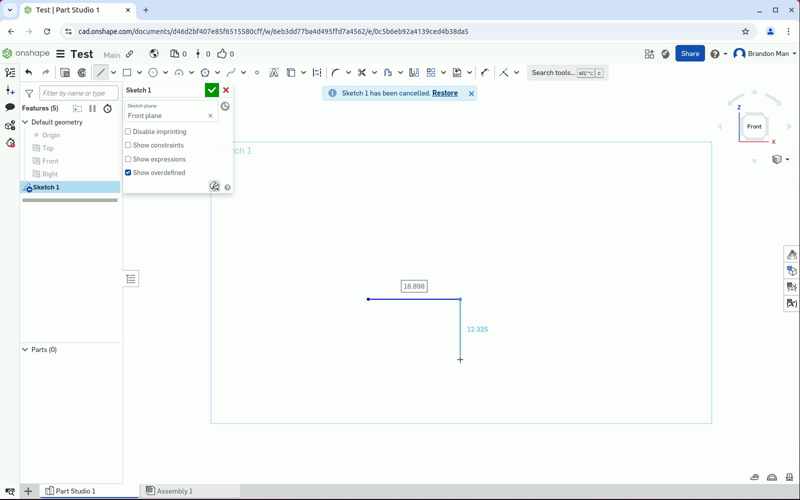
key_up(shift)
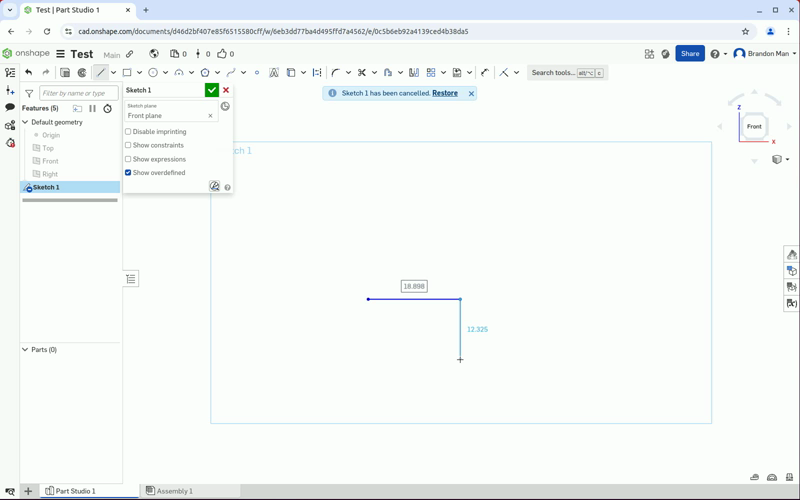
key_down(shift)
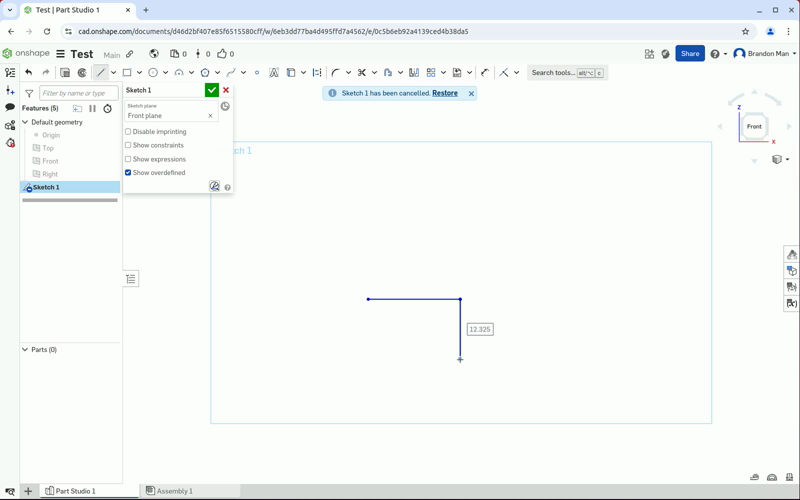
mouse_move(490, 359)
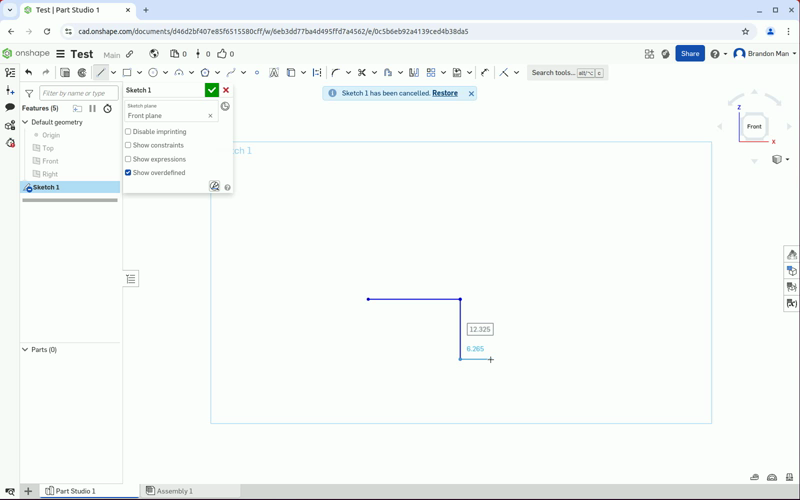
mouse_move(495, 314)
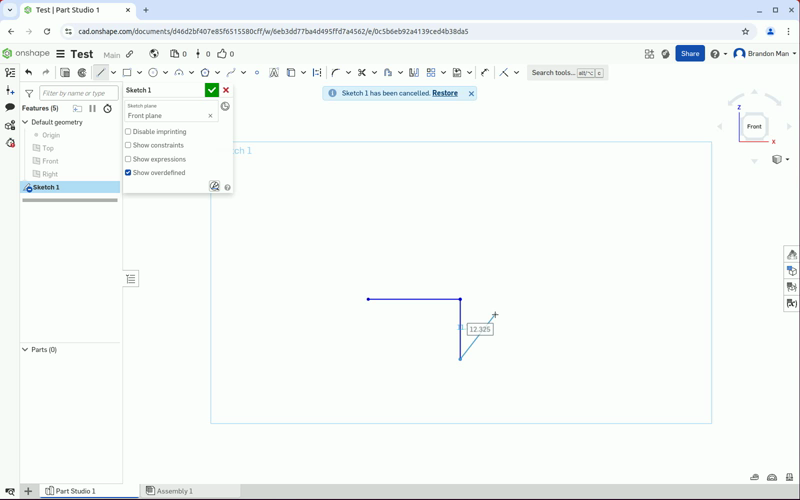
click(495, 314)
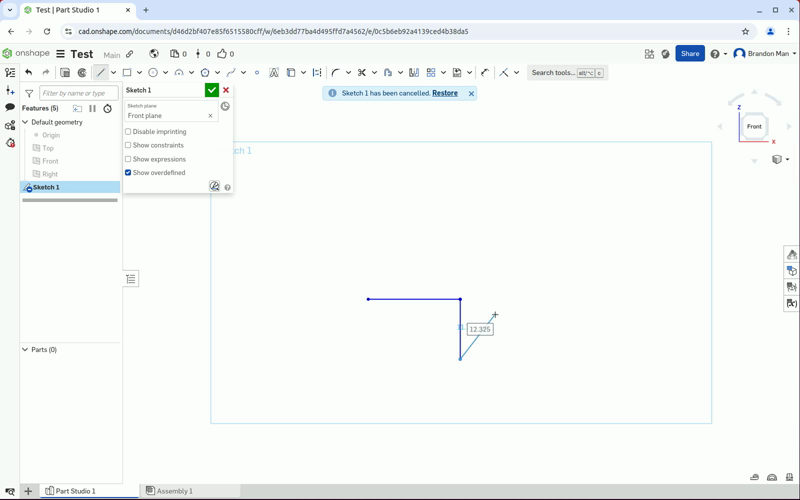
key_up(shift)
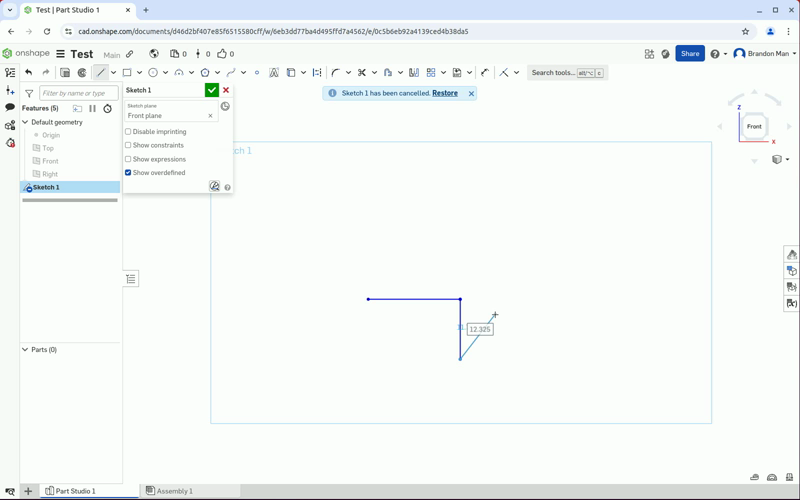
key_down(shift)
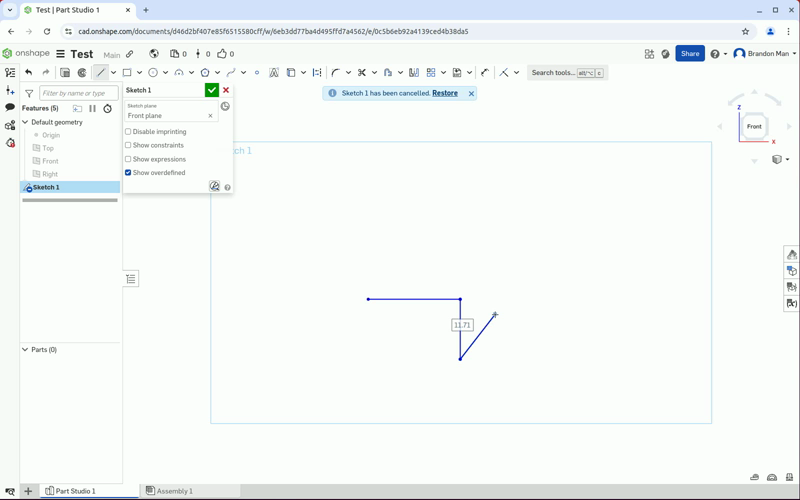
mouse_move(572, 252)
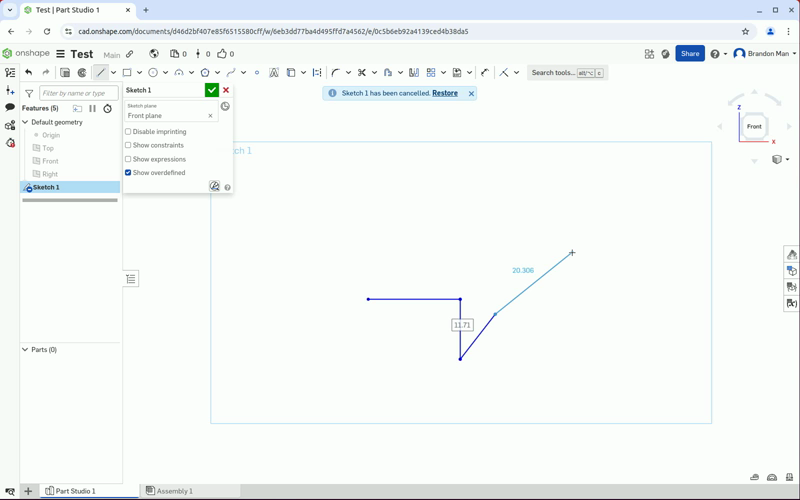
click(572, 252)
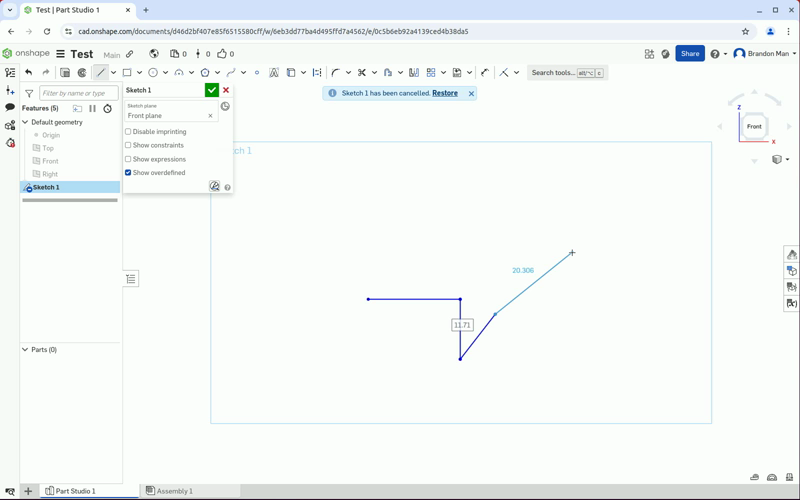
key_up(shift)
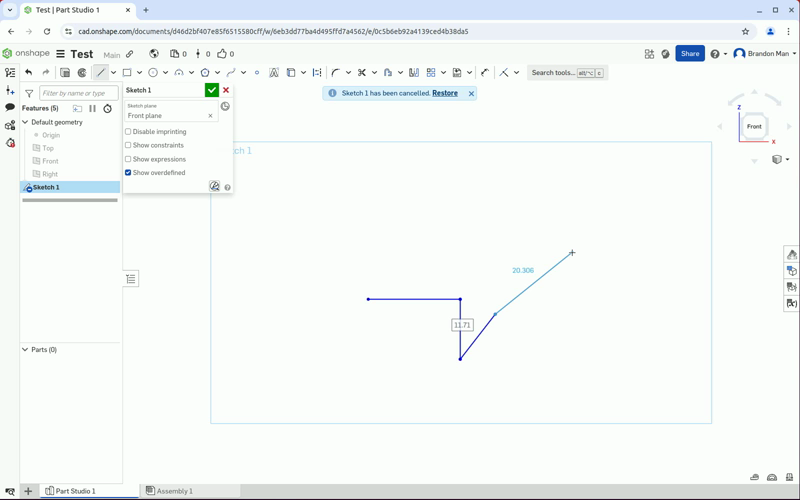
key_down(shift)
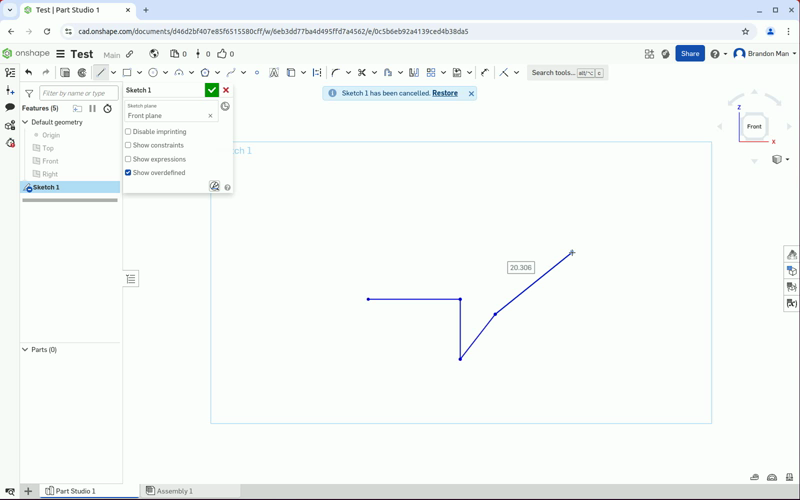
mouse_move(495, 271)
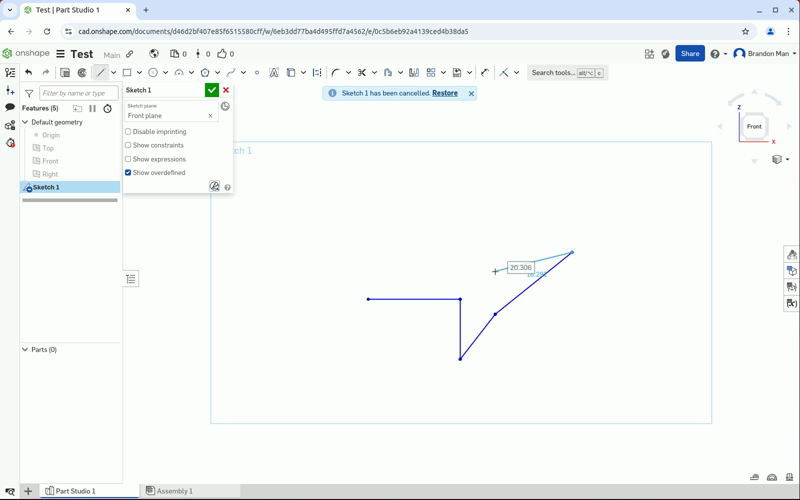
click(495, 271)
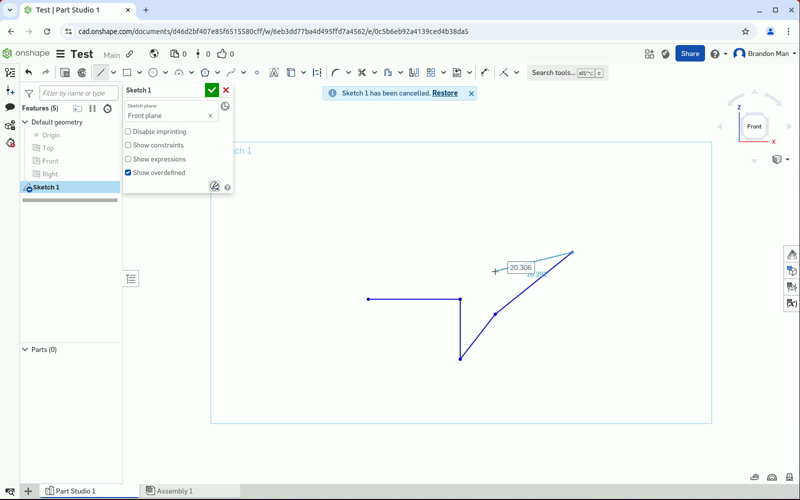
key_up(shift)
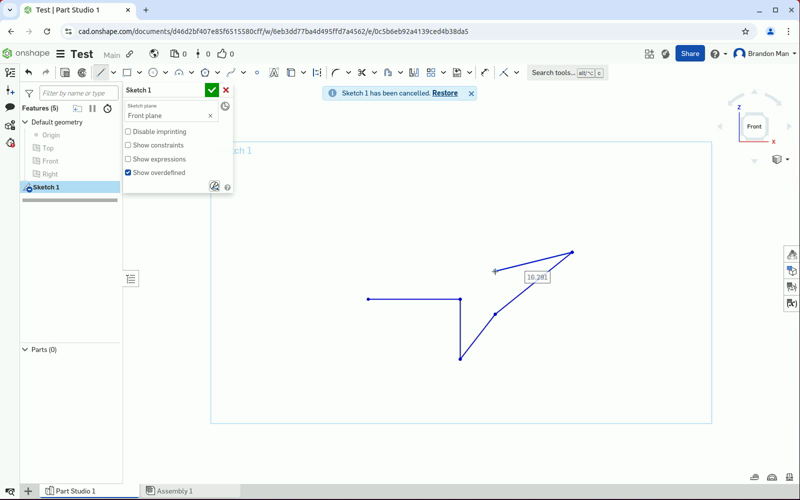
key_down(shift)
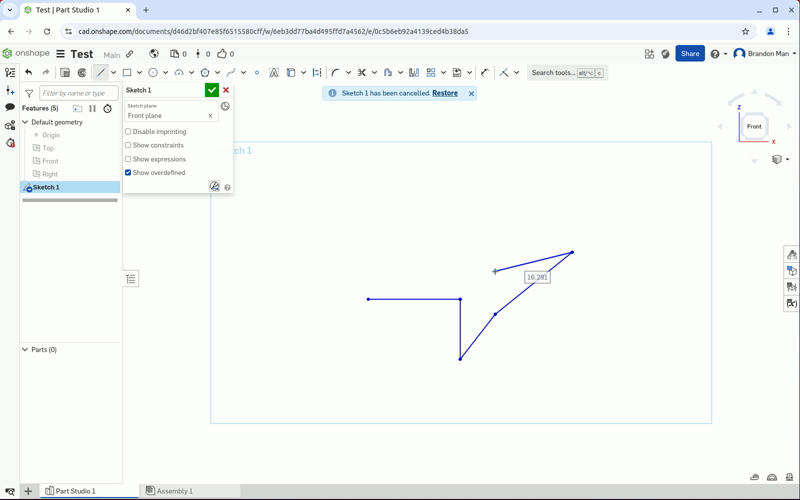
mouse_move(525, 271)
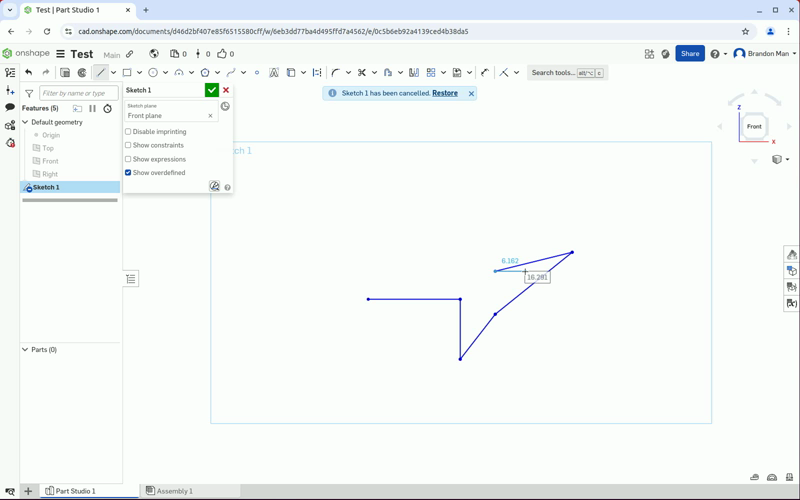
mouse_move(495, 241)
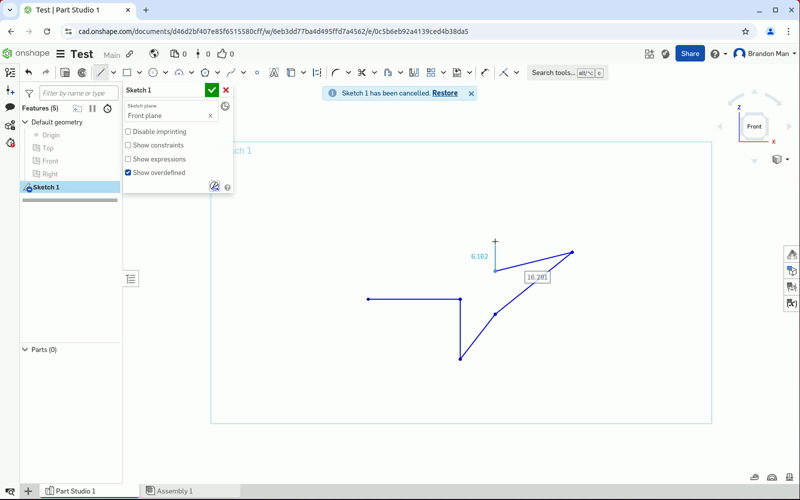
click(495, 241)
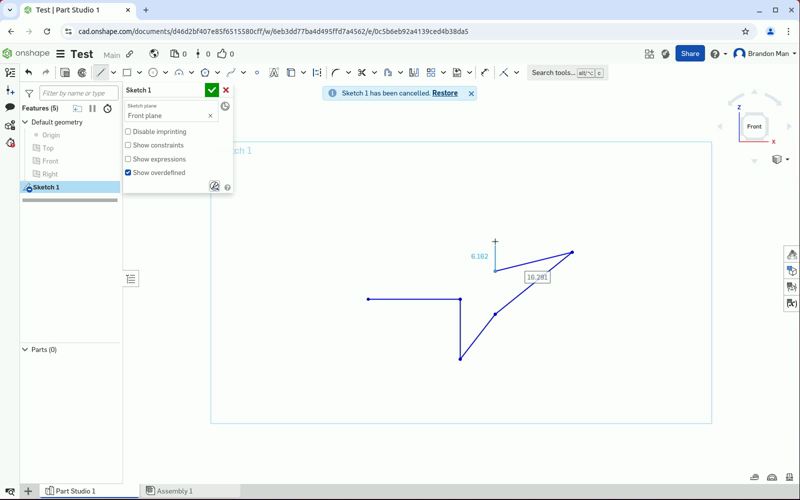
key_up(shift)
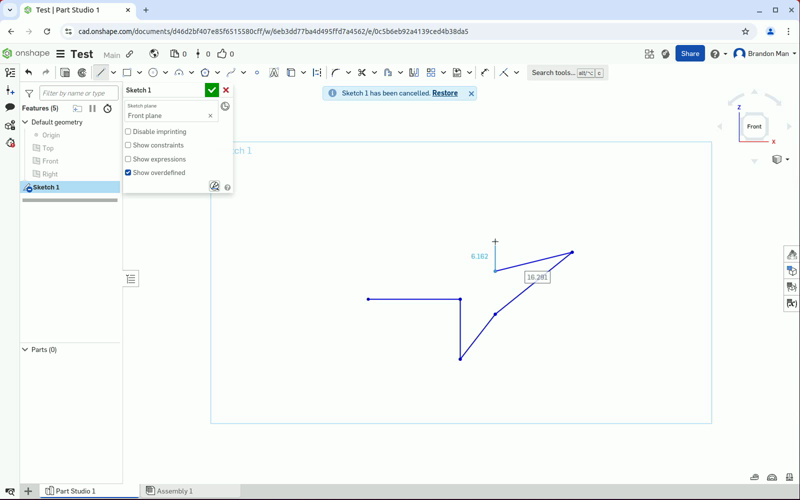
key_down(shift)
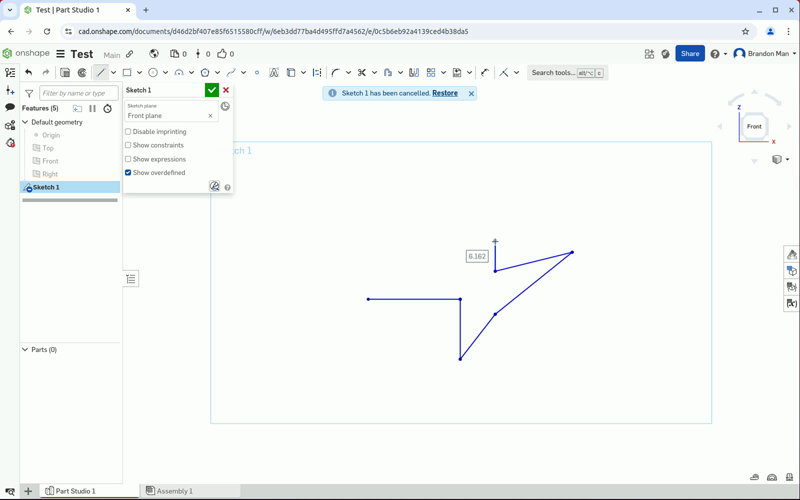
mouse_move(525, 241)
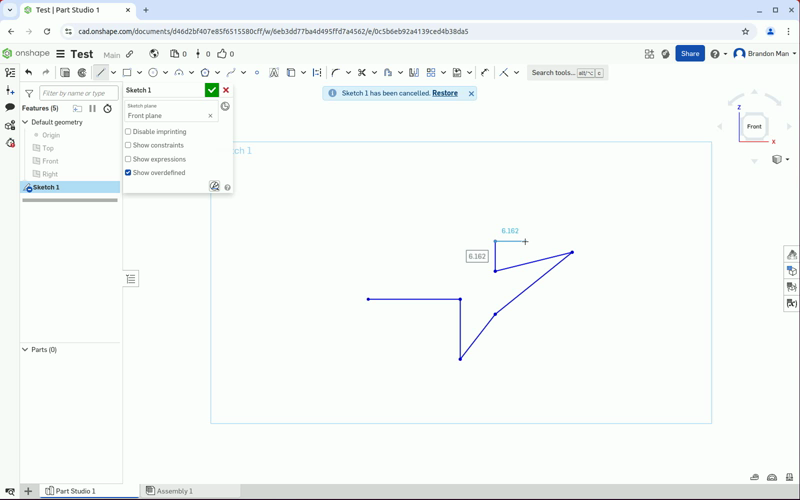
mouse_move(460, 213)
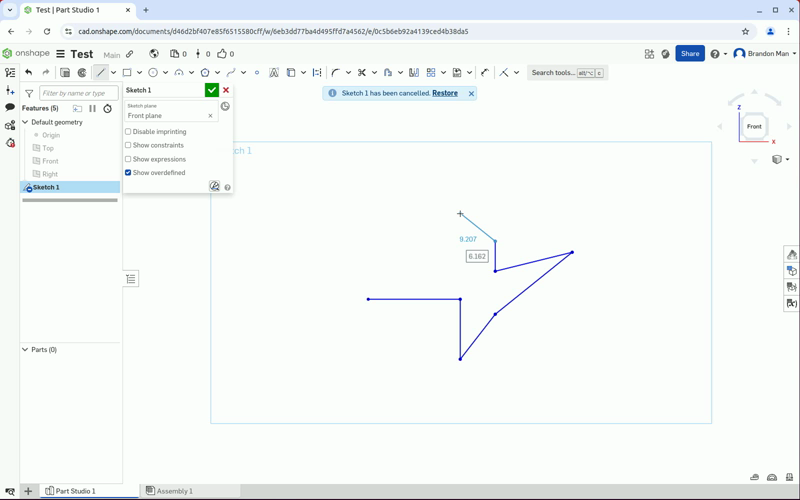
click(460, 213)
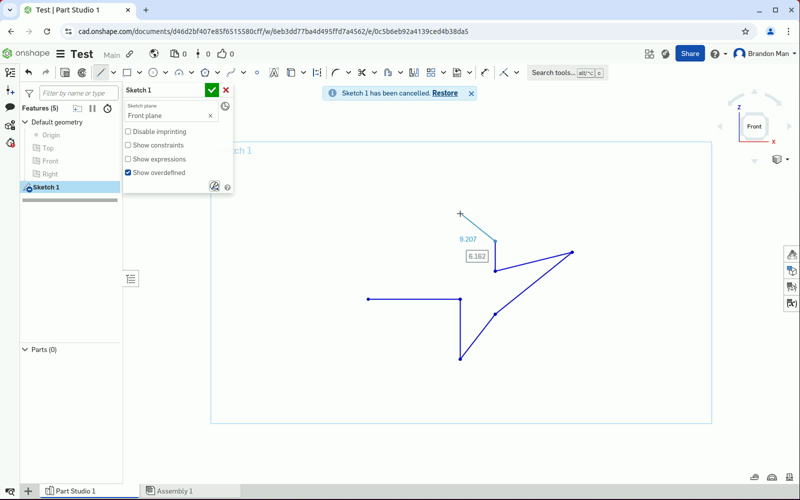
key_up(shift)
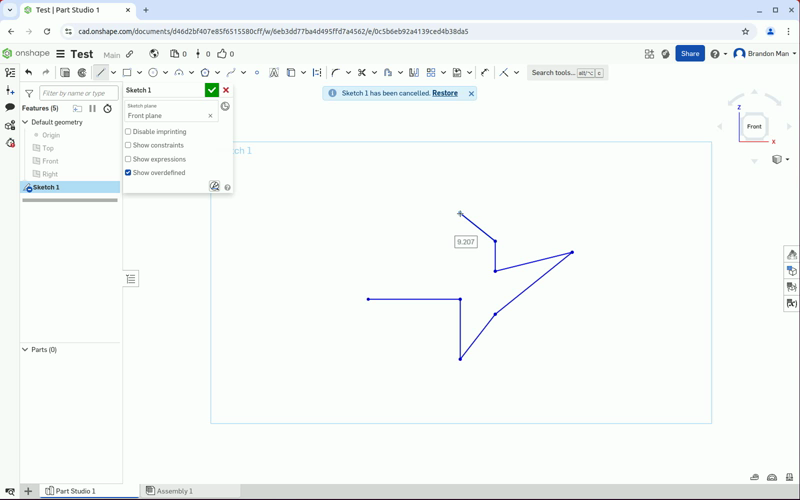
key_down(shift)
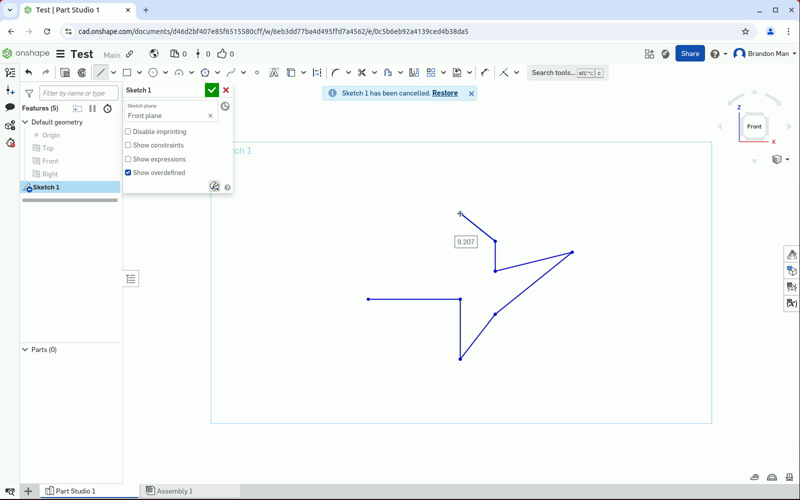
mouse_move(460, 279)
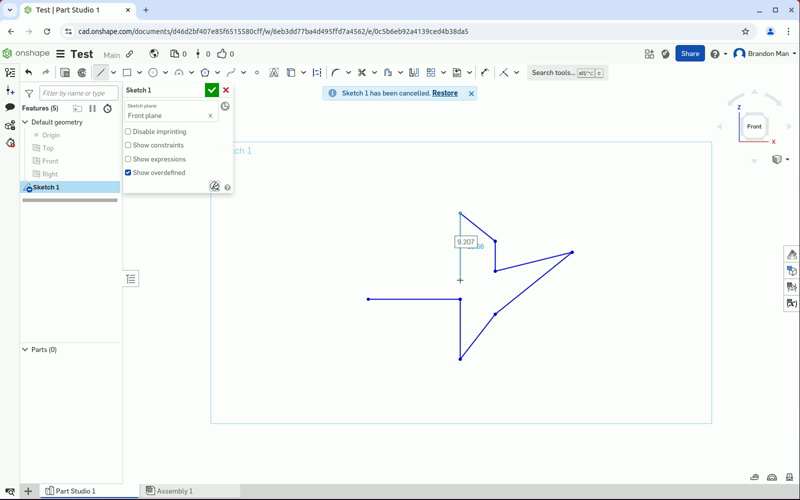
click(460, 279)
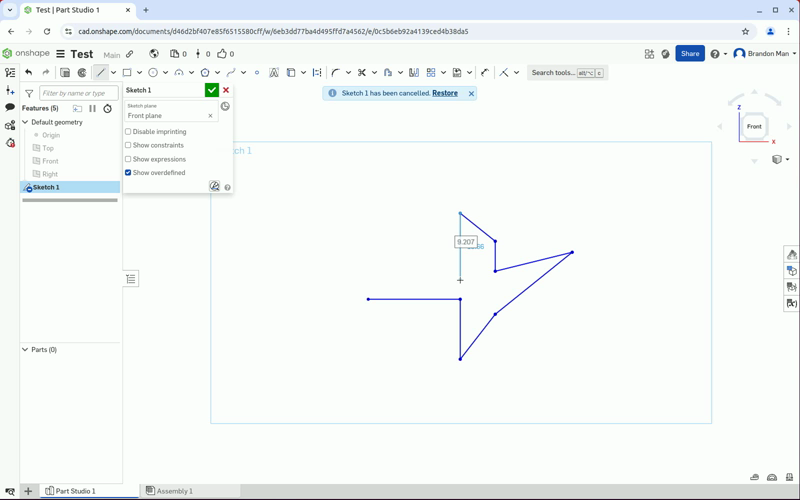
key_up(shift)
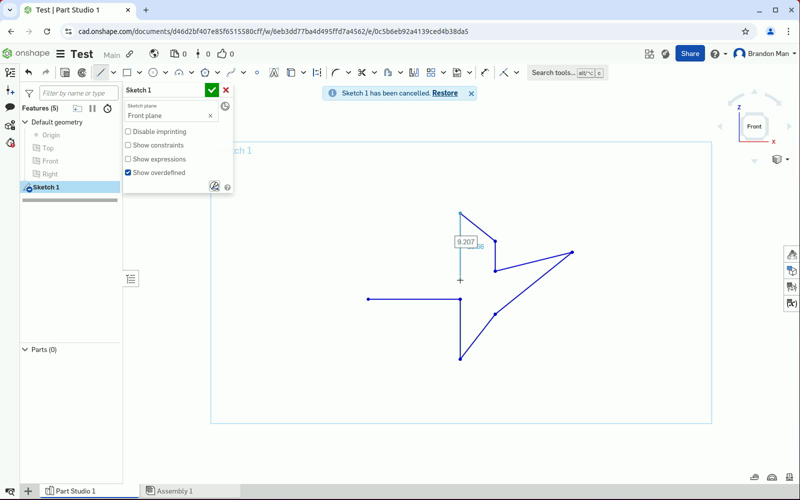
key_down(shift)
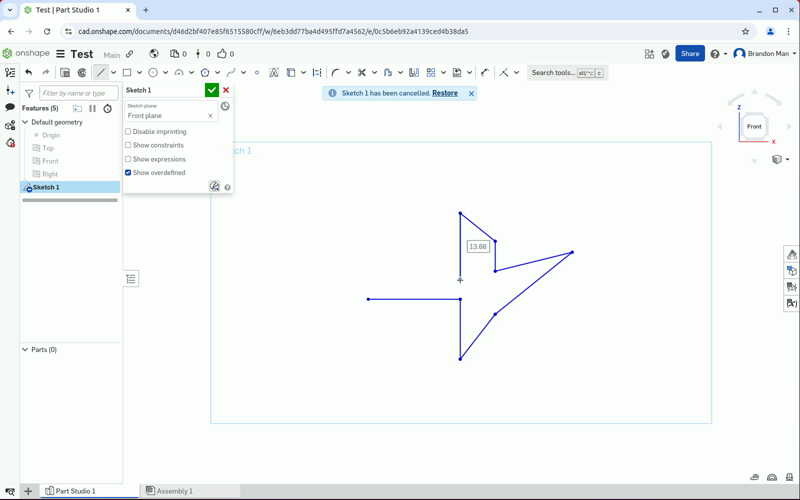
mouse_move(368, 299)
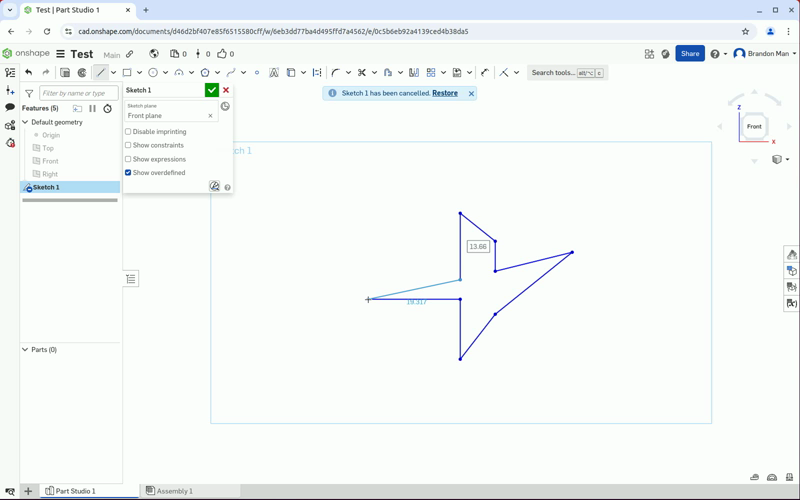
key_up(shift)
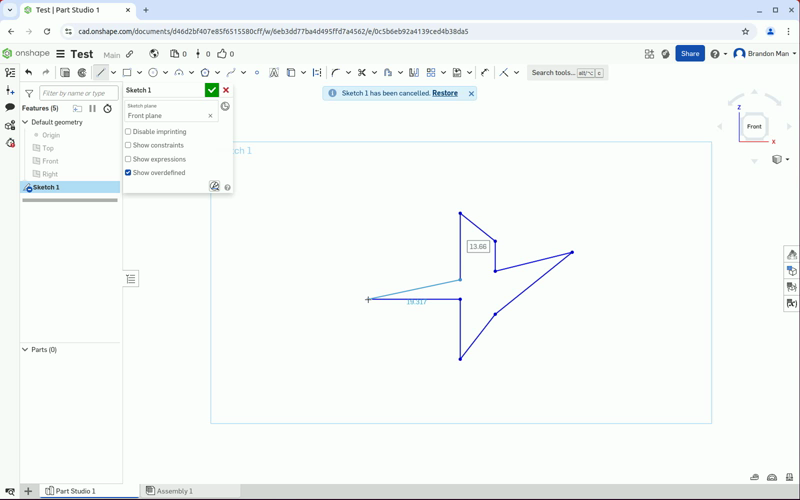
click(368, 299)
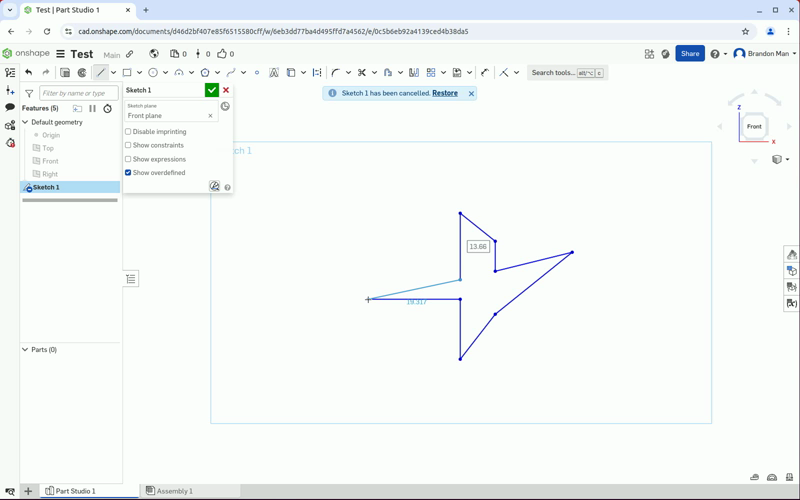
key(esc)
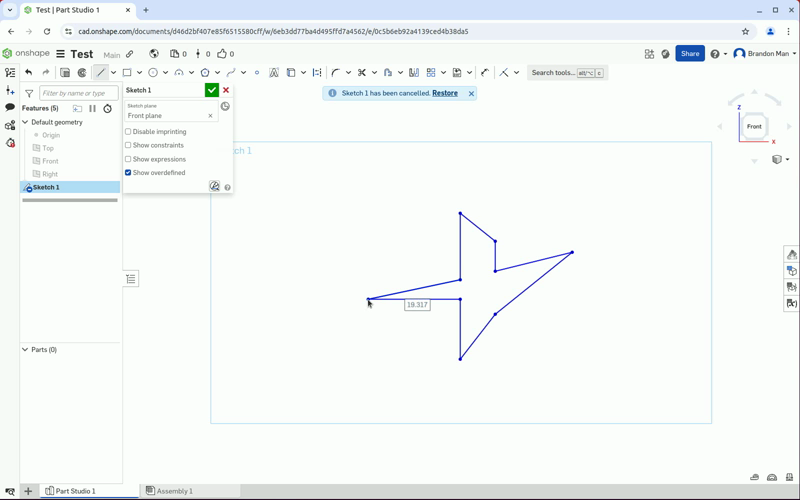
mouse_move(477, 238)
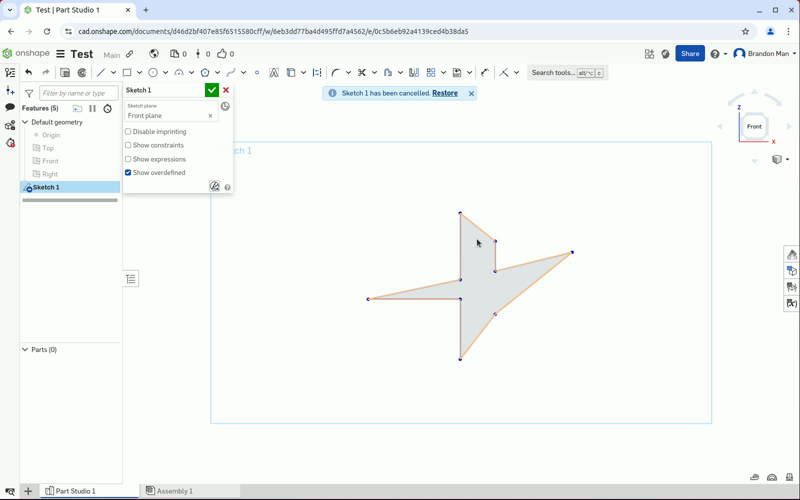
click(477, 238)
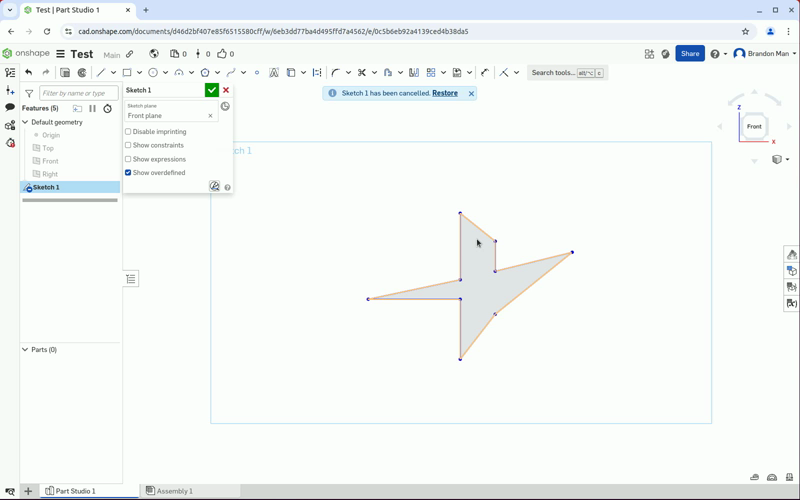
mouse_move(73, 352)
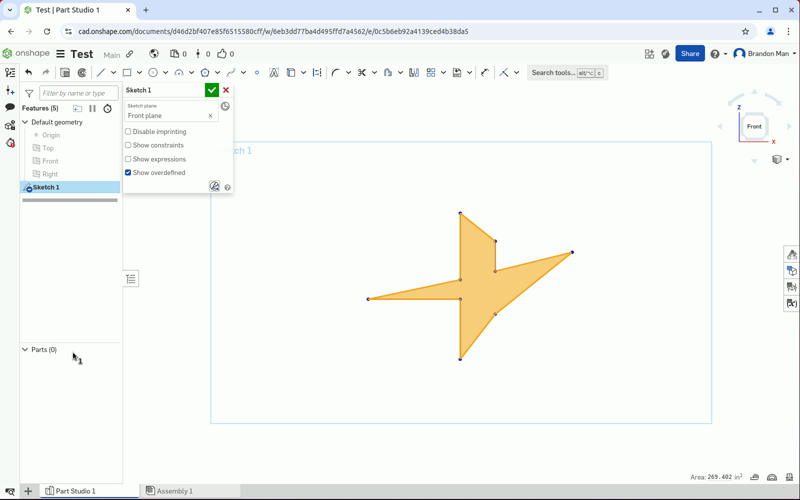
key(shift+y)
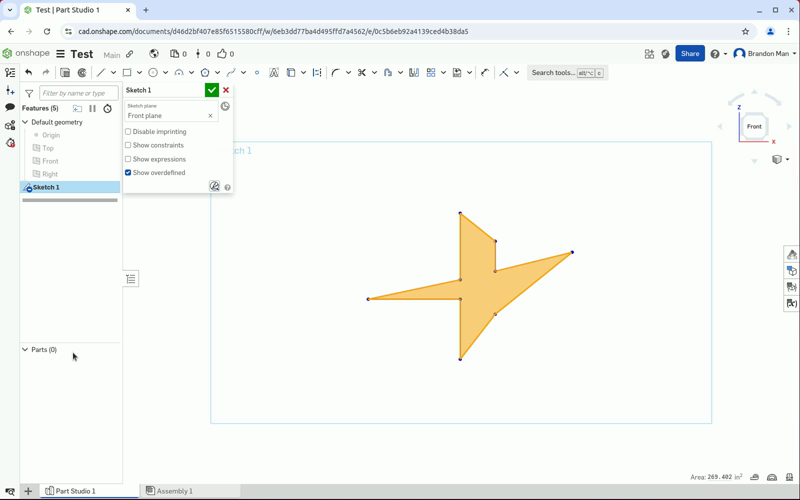
key(shift+e)
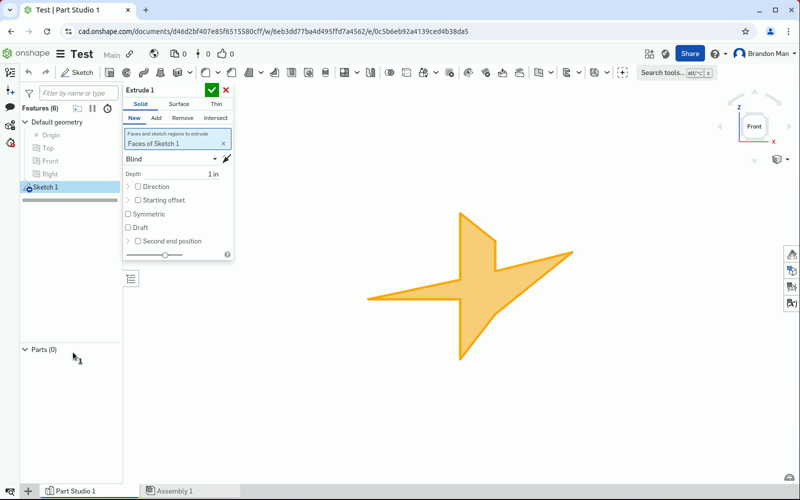
mouse_move(143, 106)
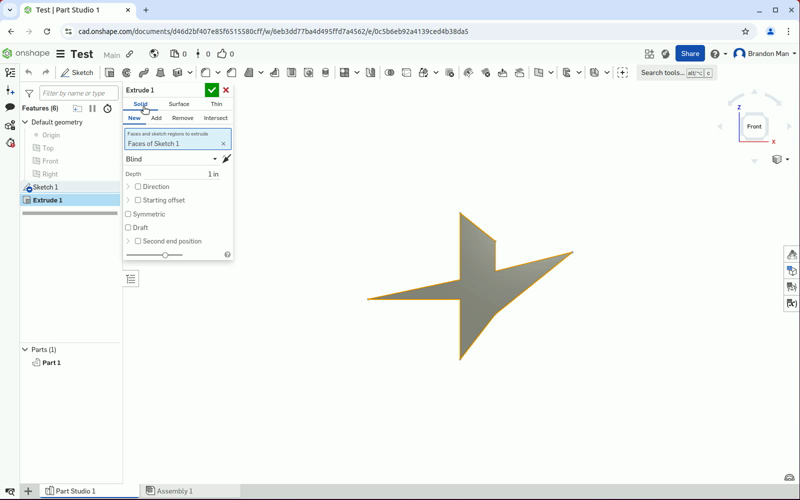
click(143, 106)
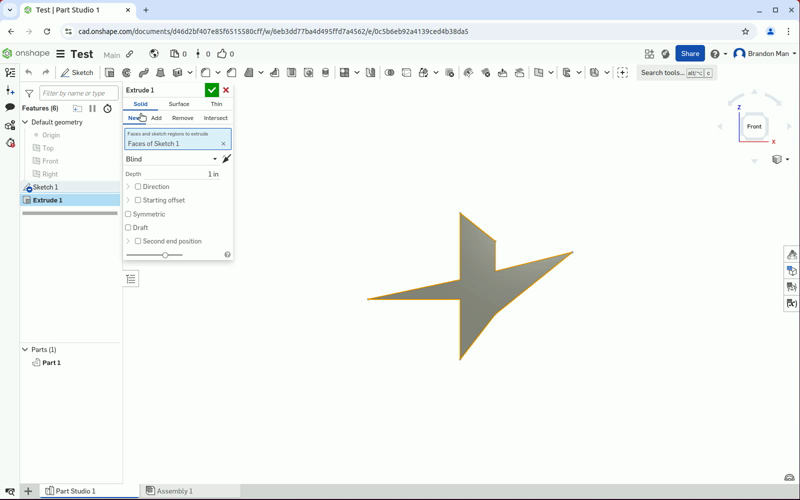
mouse_move(137, 120)
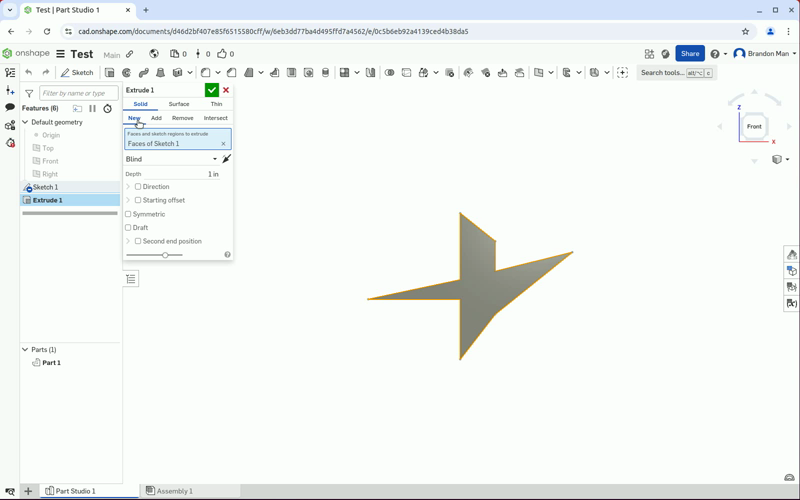
click(137, 120)
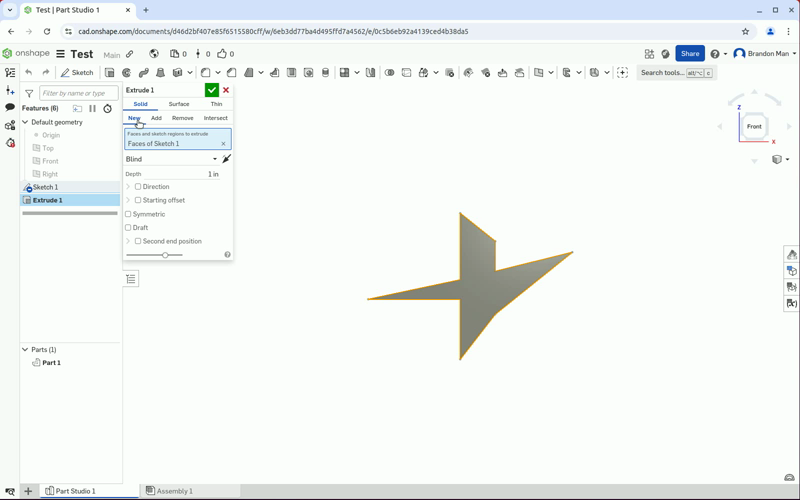
key(tab, 4)
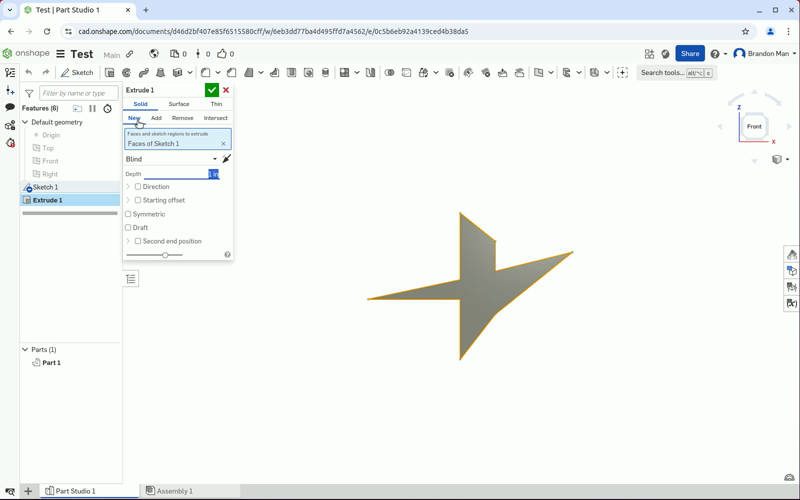
text(5.777)
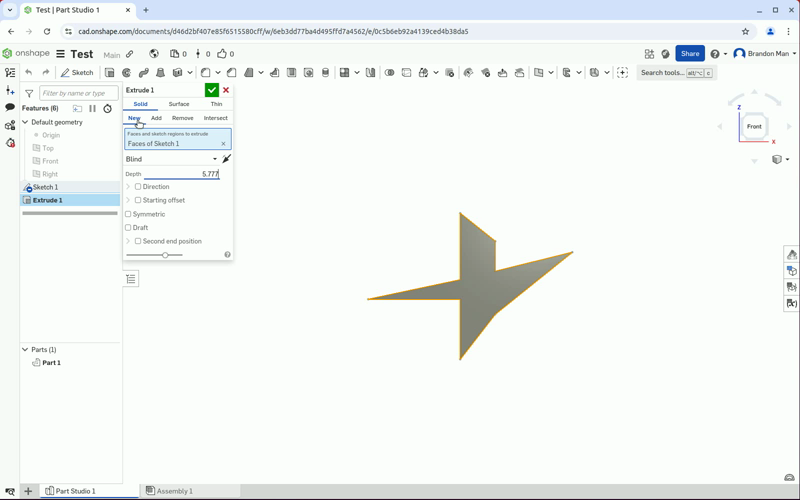
key(enter)
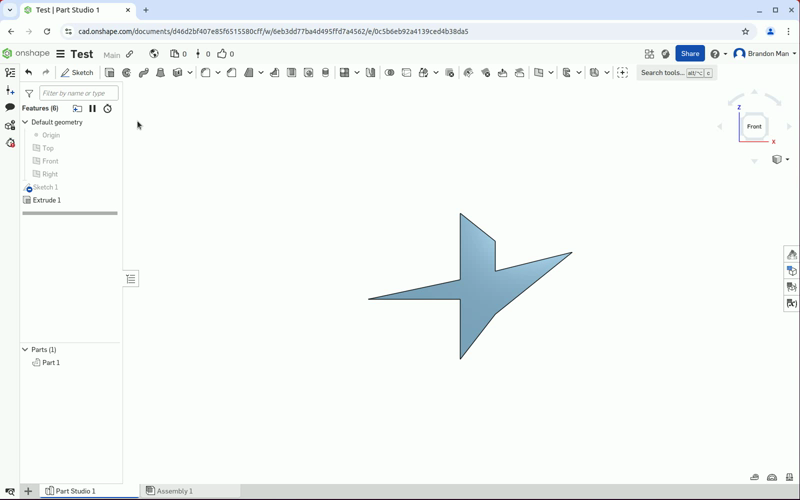
key(shift+h)
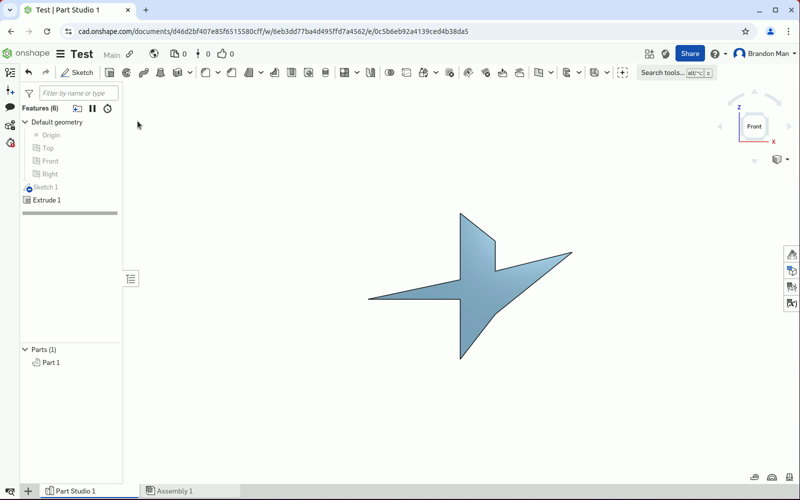
key(shift+h)
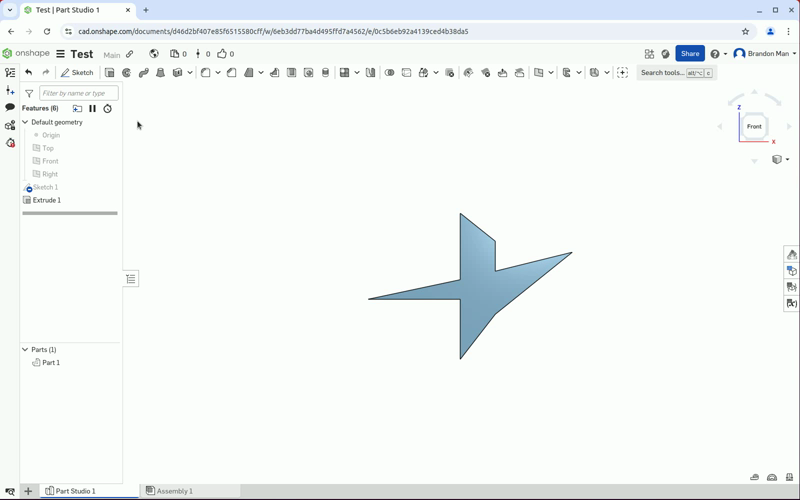
mouse_move(73, 189)
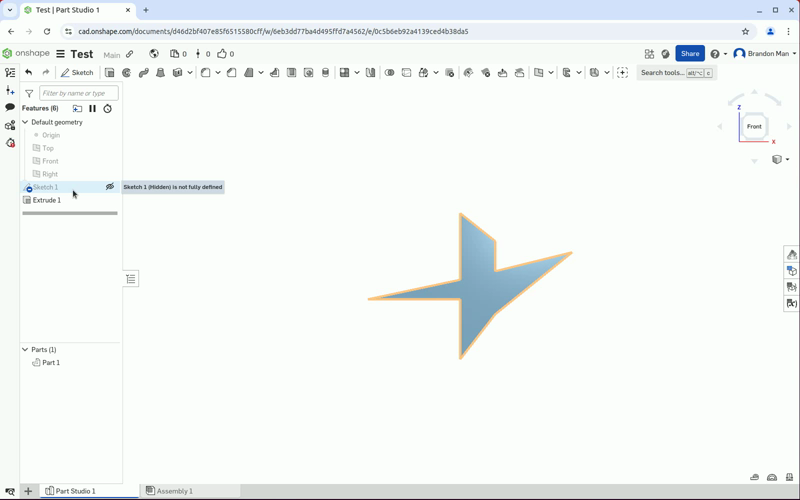
click(73, 189)
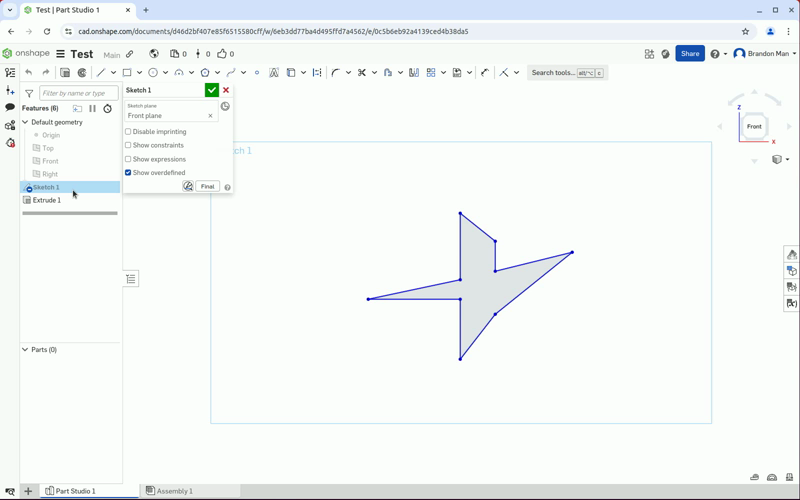
mouse_move(229, 92)
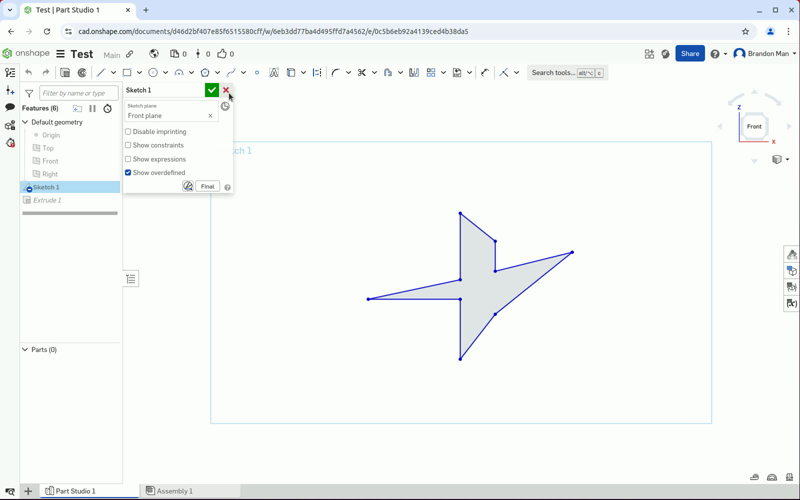
click(229, 92)
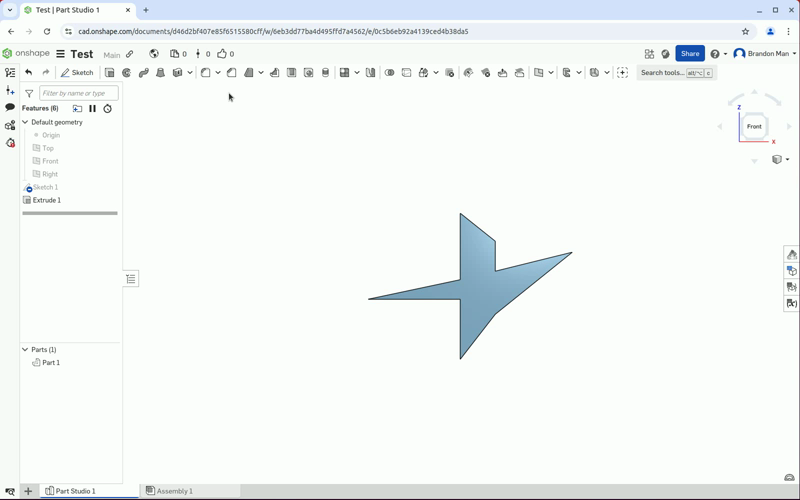
mouse_move(541, 75)
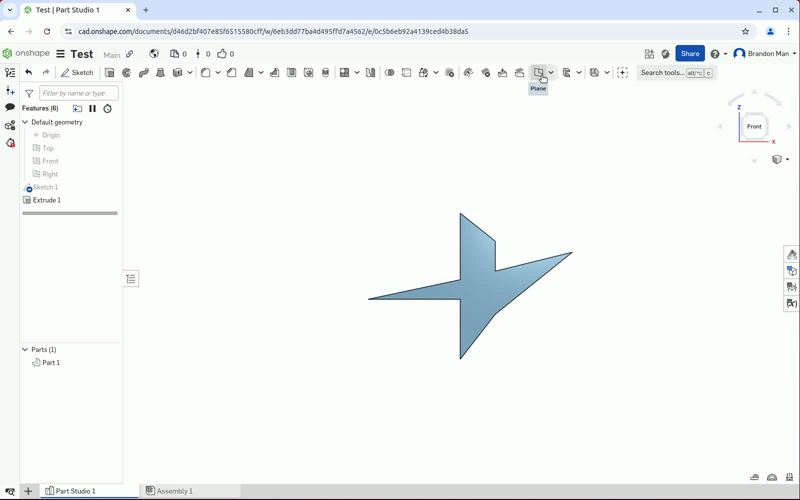
click(541, 75)
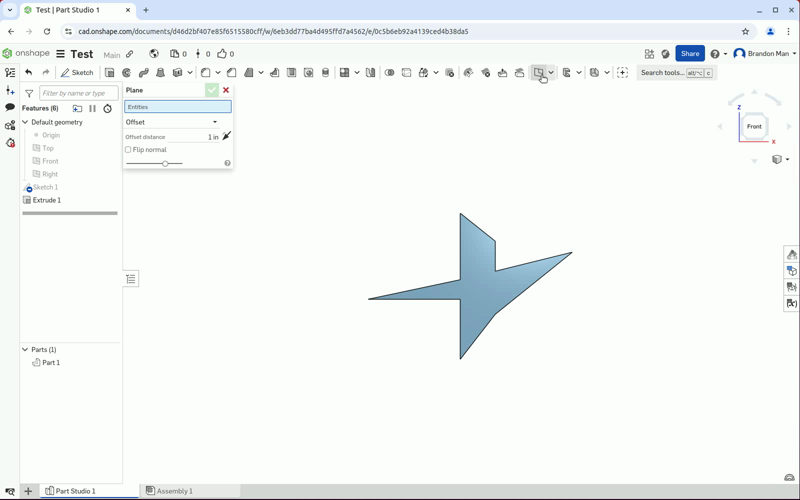
mouse_move(73, 163)
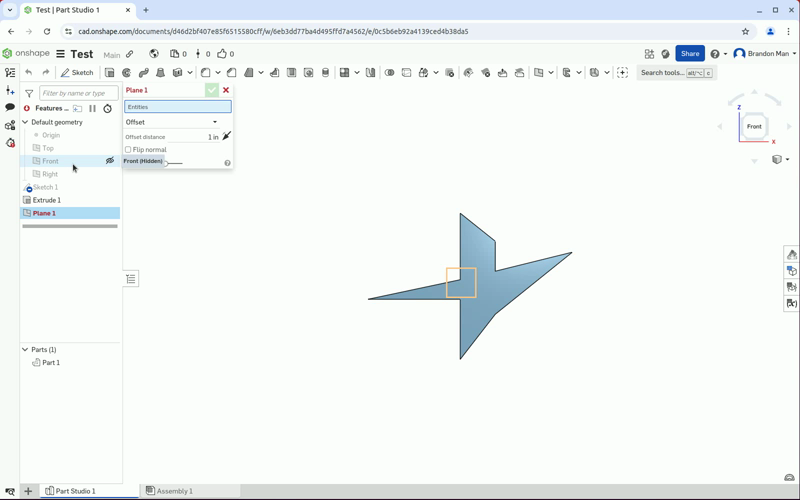
click(73, 163)
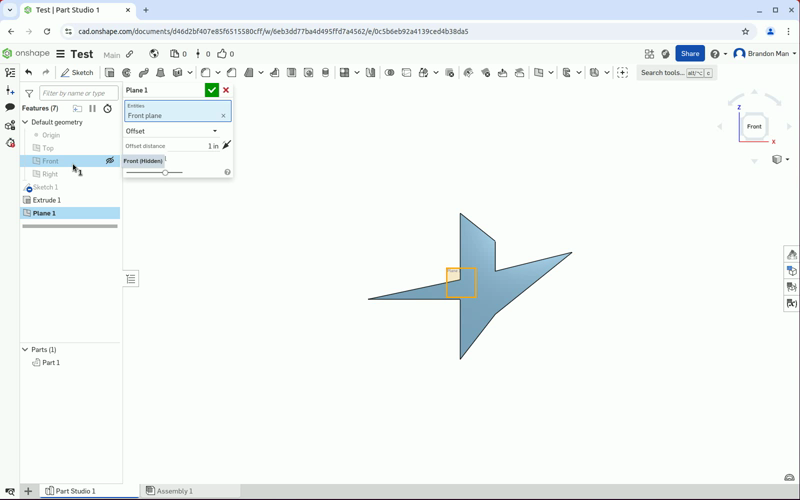
key(tab, 2)
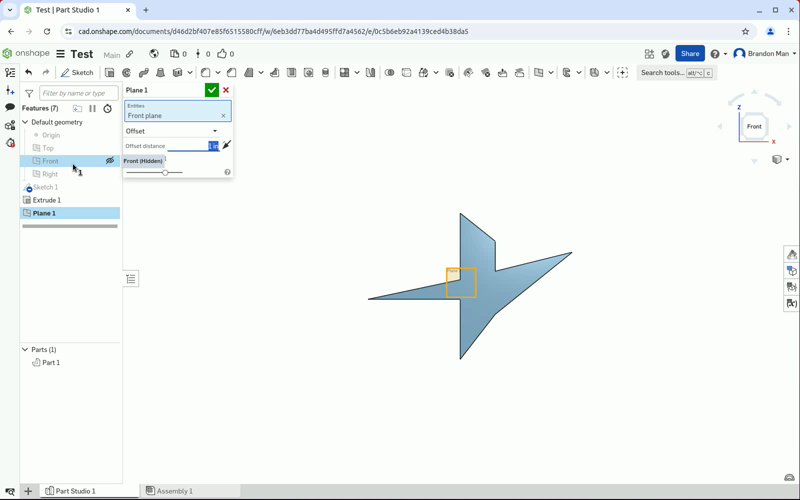
text(5.792)
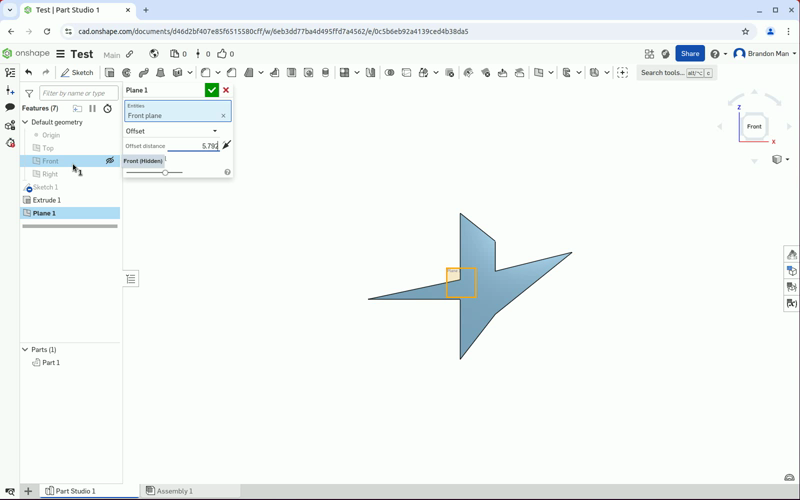
key(enter, 2)
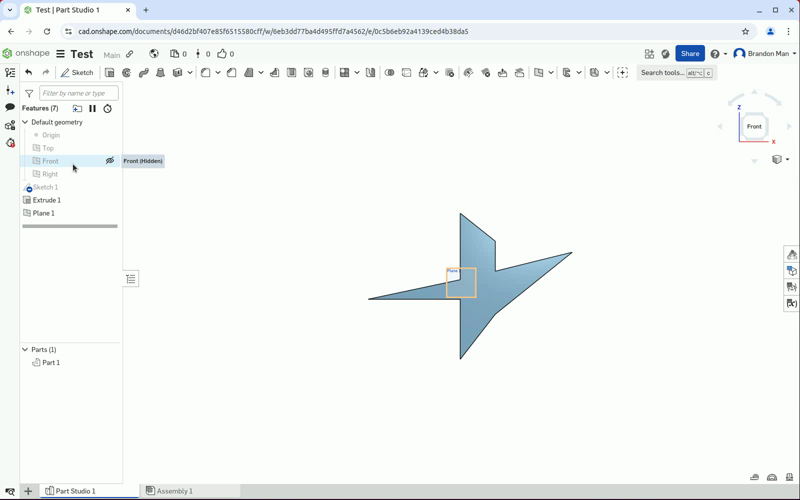
key(shift+s)
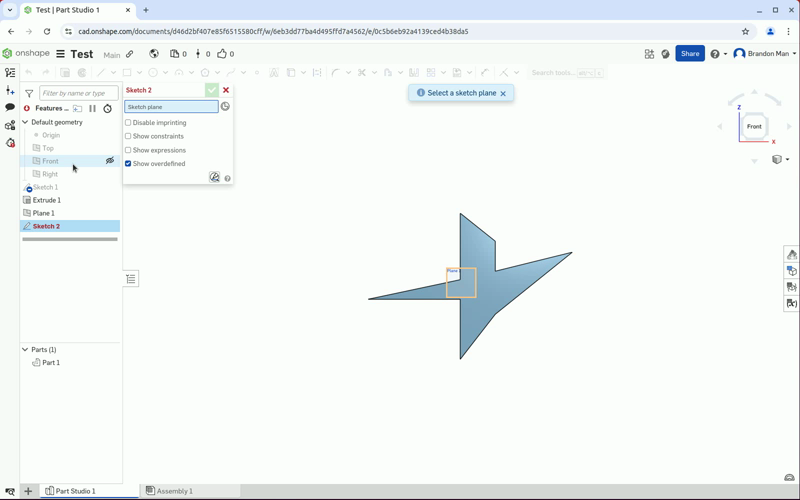
mouse_move(73, 215)
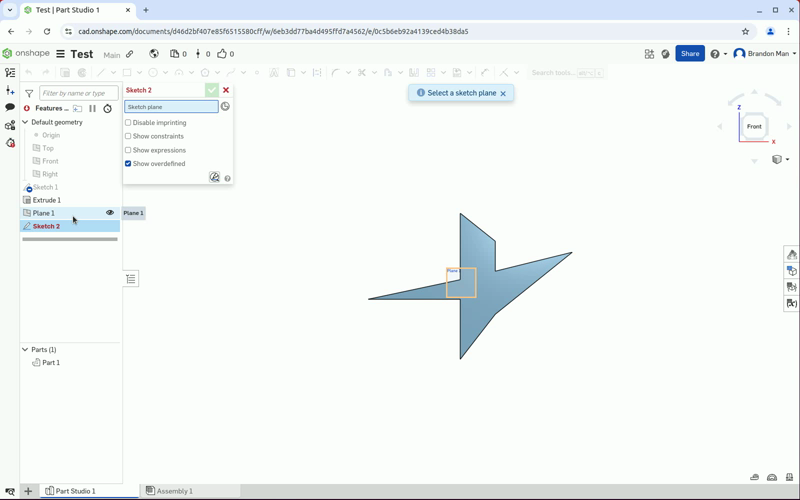
click(73, 215)
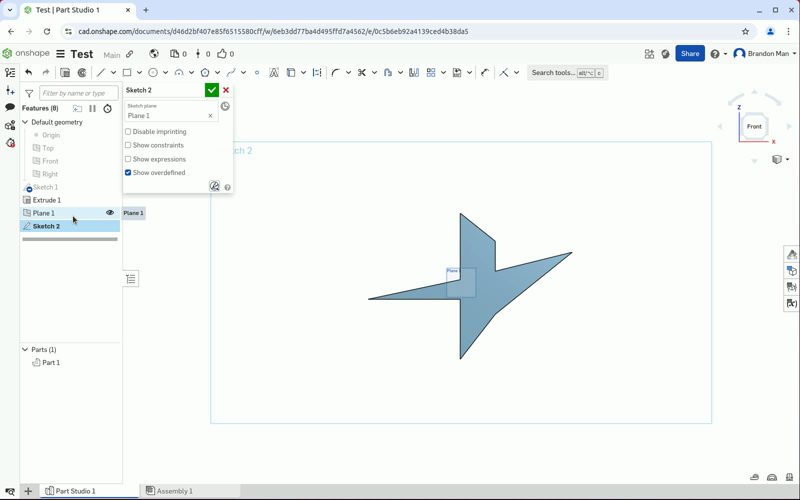
mouse_move(73, 352)
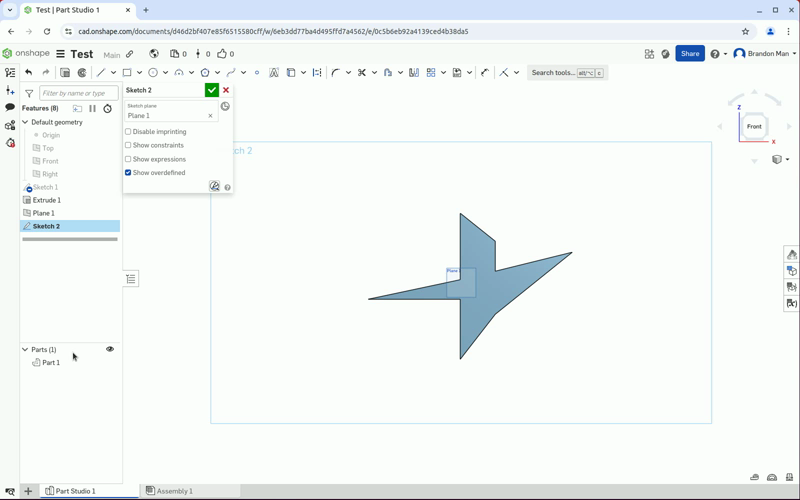
key(y)
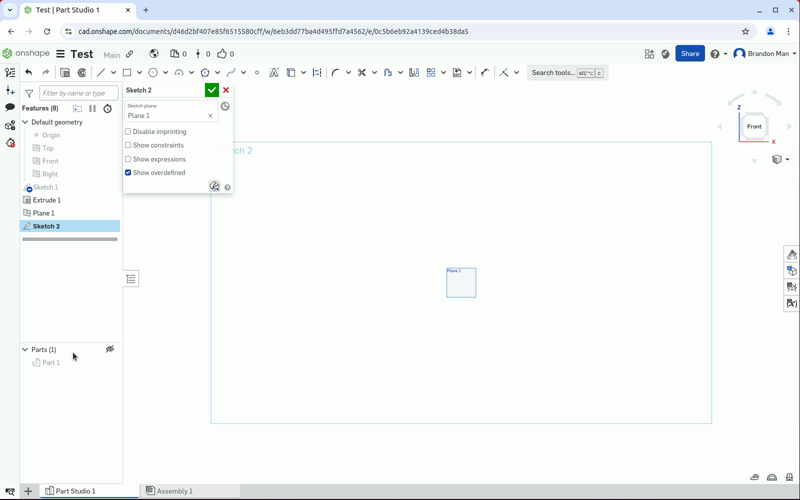
key(l)
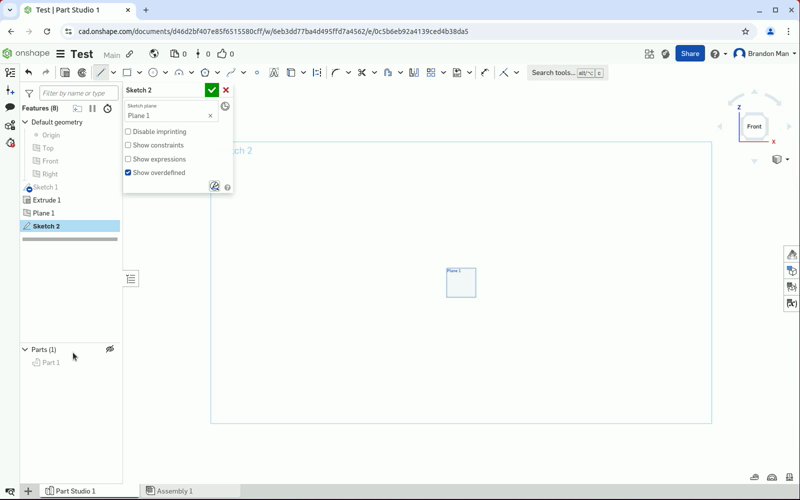
key_down(shift)
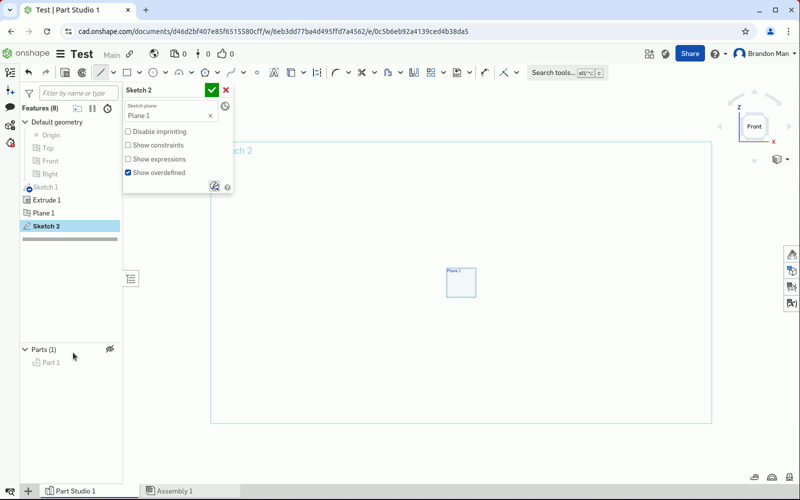
mouse_move(471, 258)
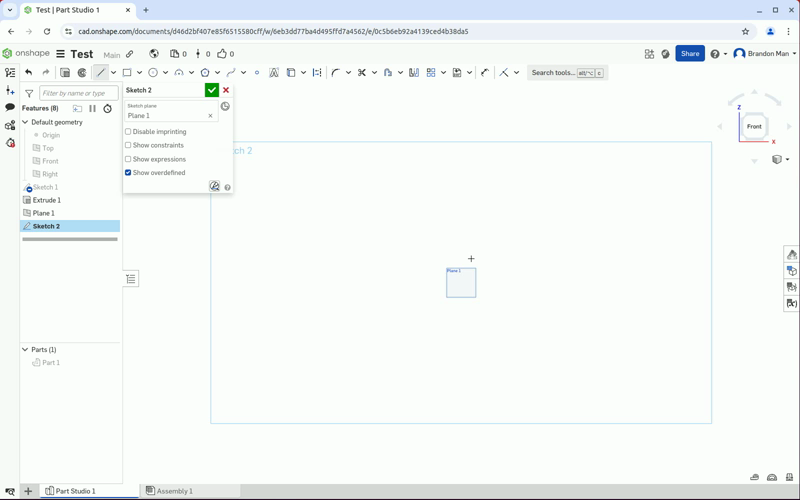
click(471, 258)
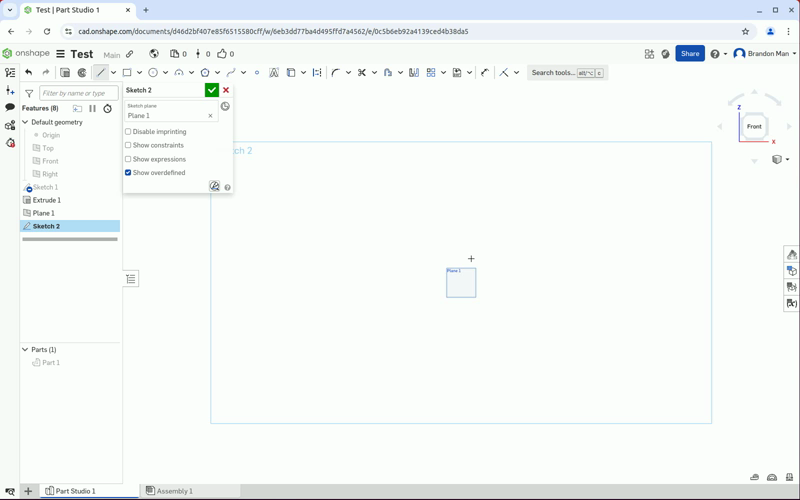
key_up(shift)
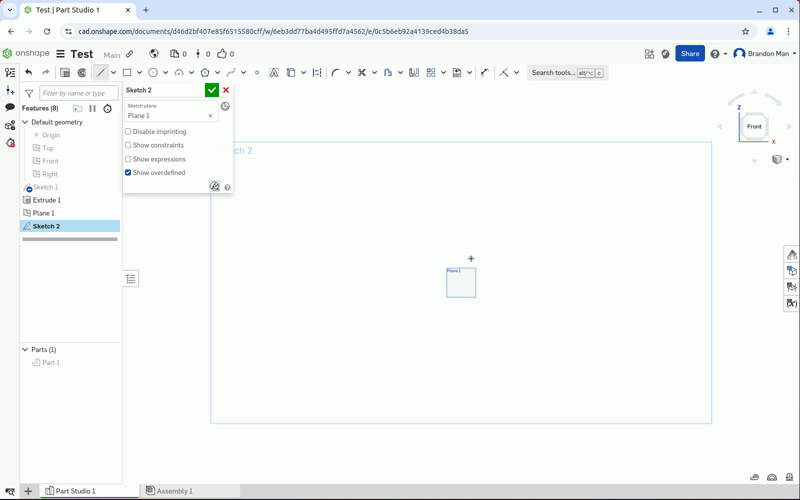
key_down(shift)
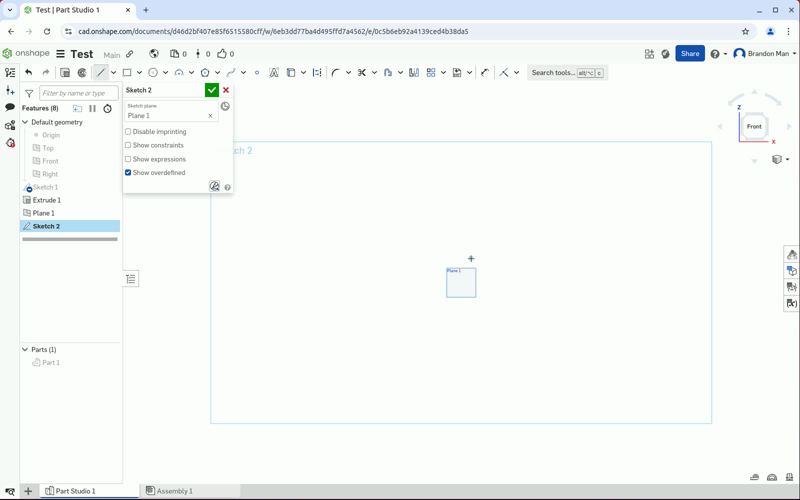
mouse_move(501, 258)
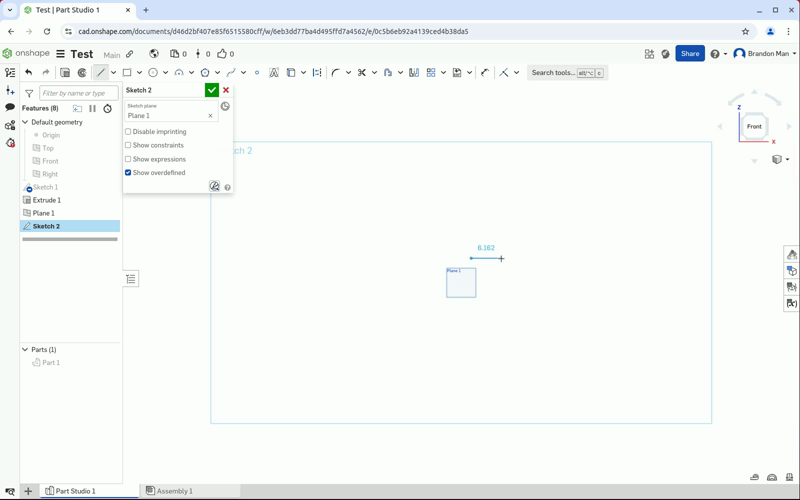
mouse_move(475, 267)
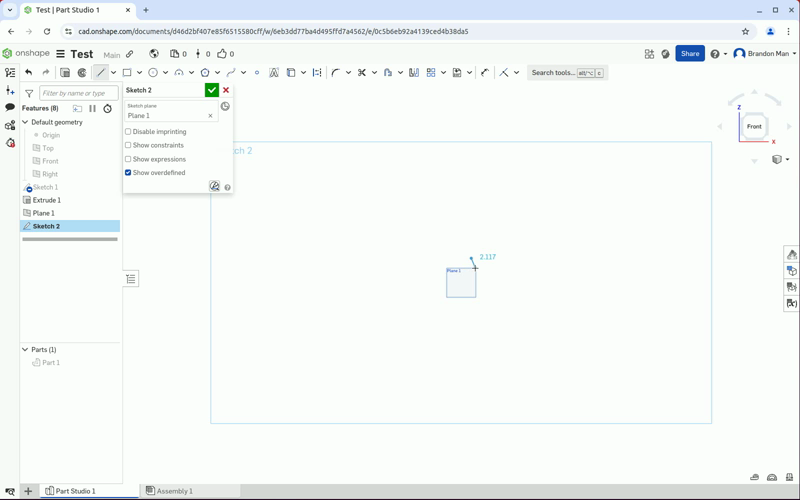
click(475, 267)
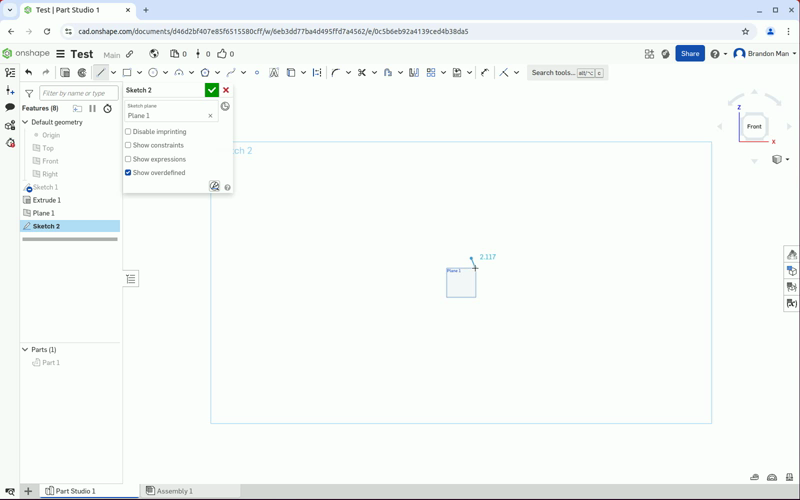
key_up(shift)
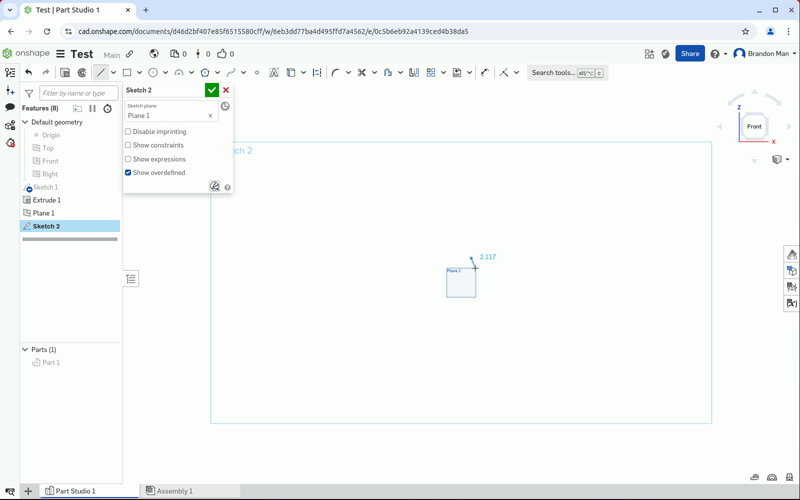
key_down(shift)
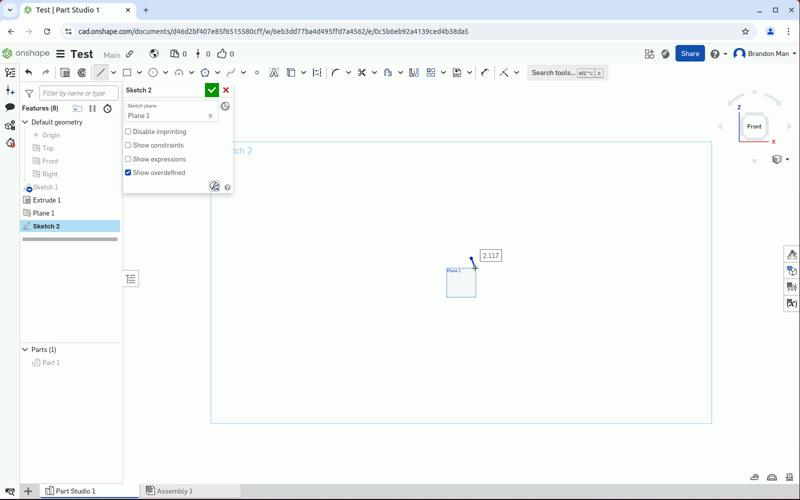
mouse_move(505, 267)
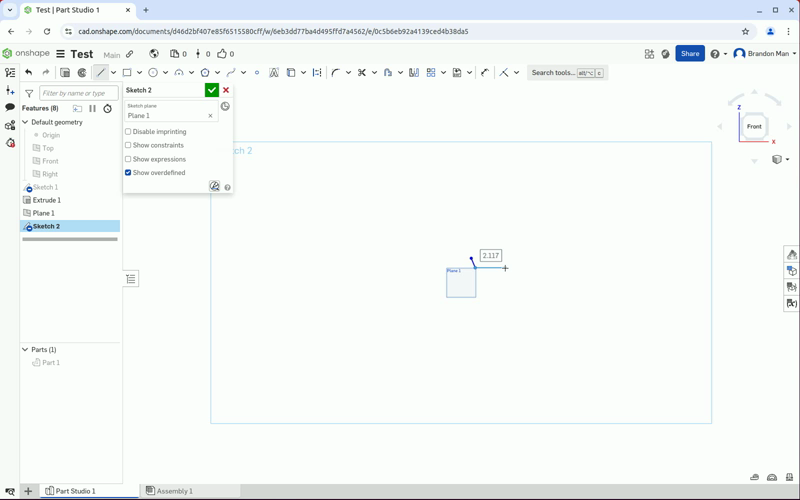
mouse_move(475, 245)
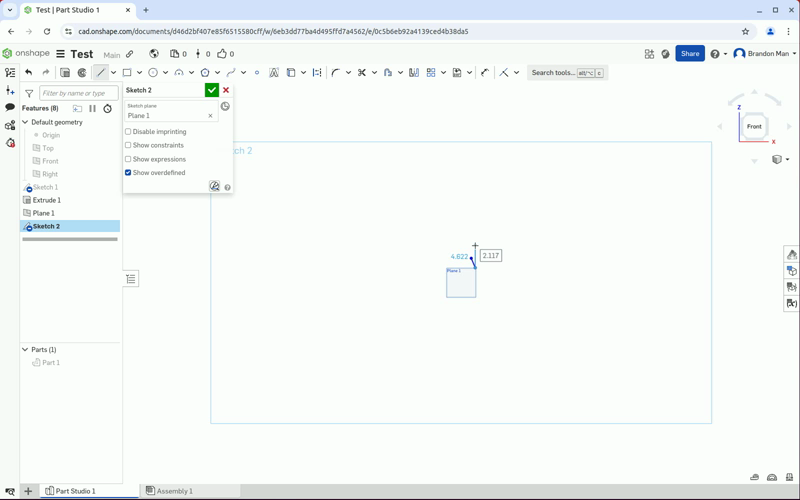
click(475, 245)
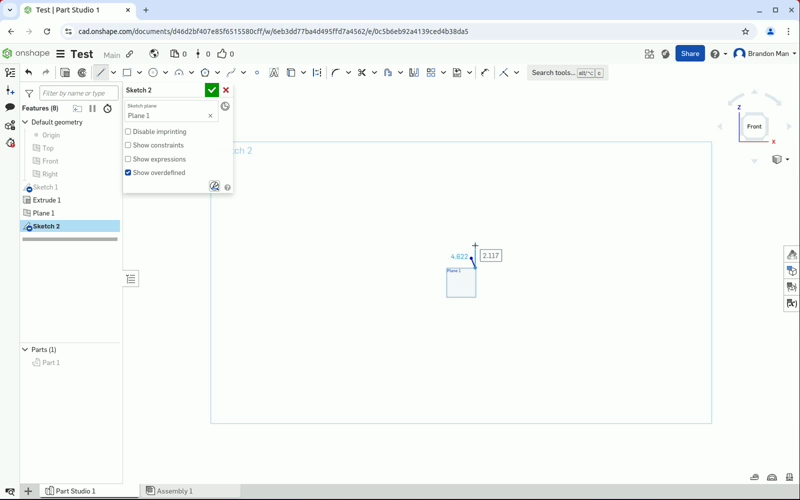
key_up(shift)
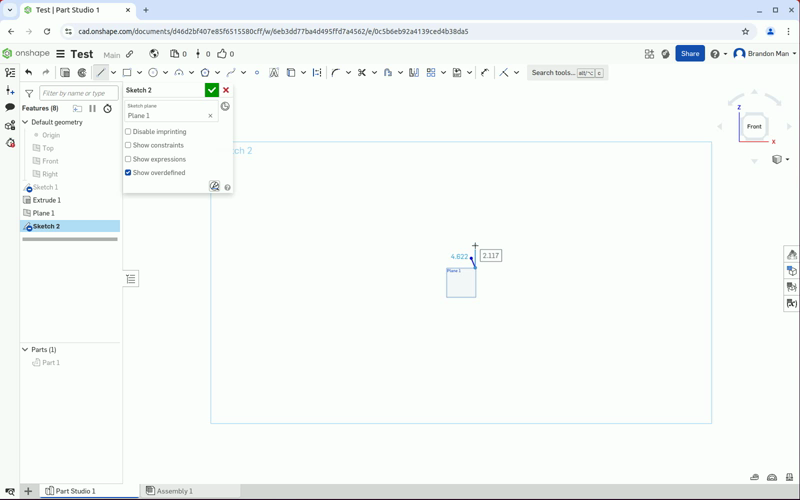
key_down(shift)
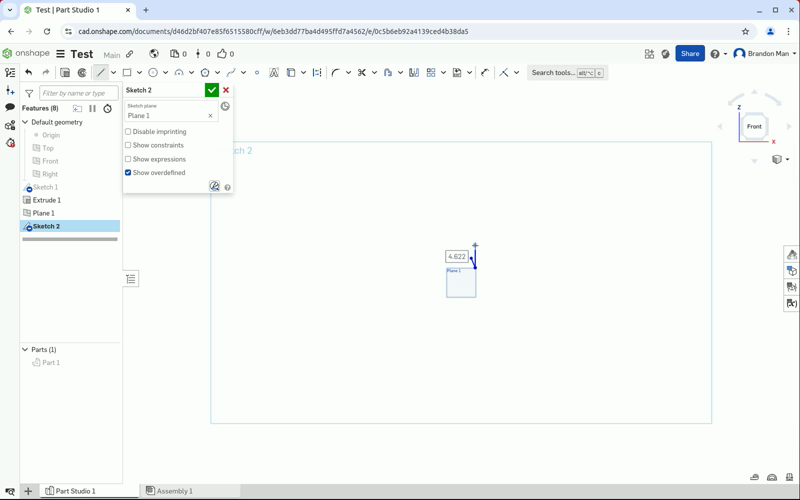
mouse_move(505, 245)
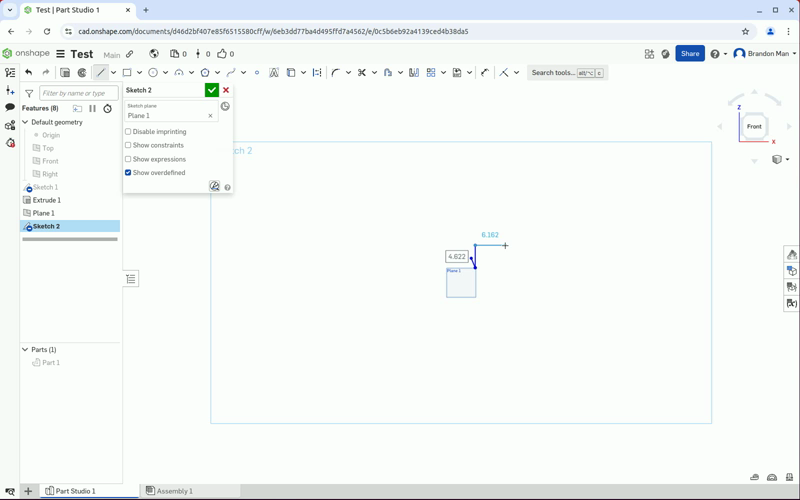
mouse_move(471, 245)
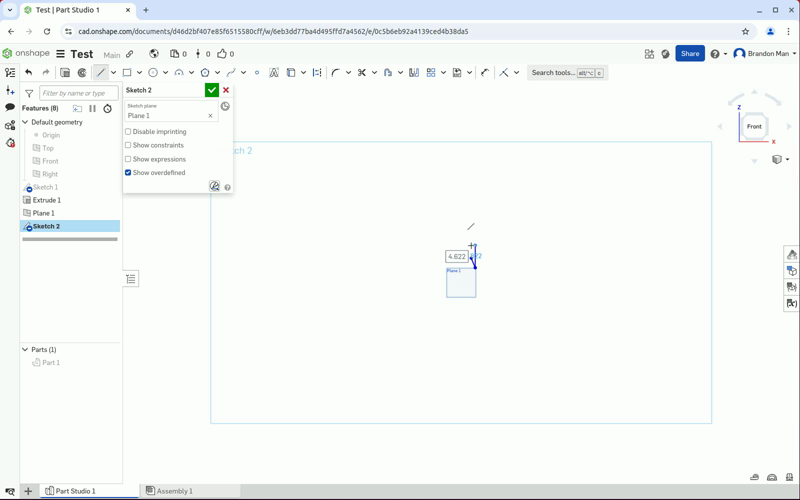
scroll(6)
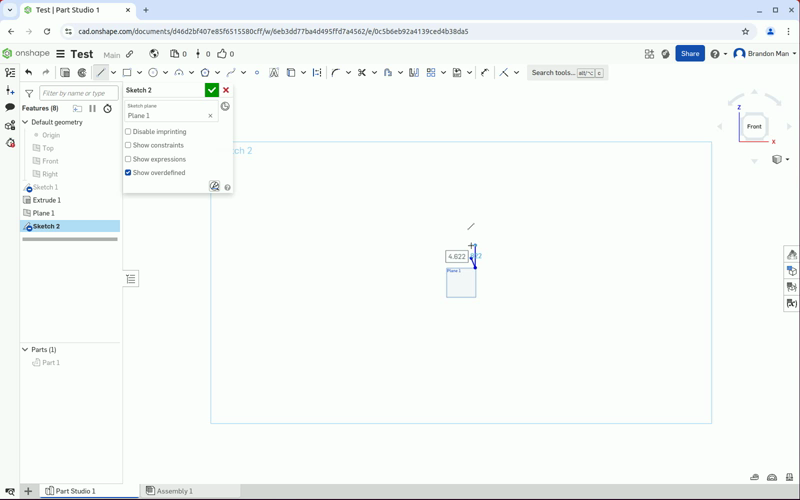
scroll(6)
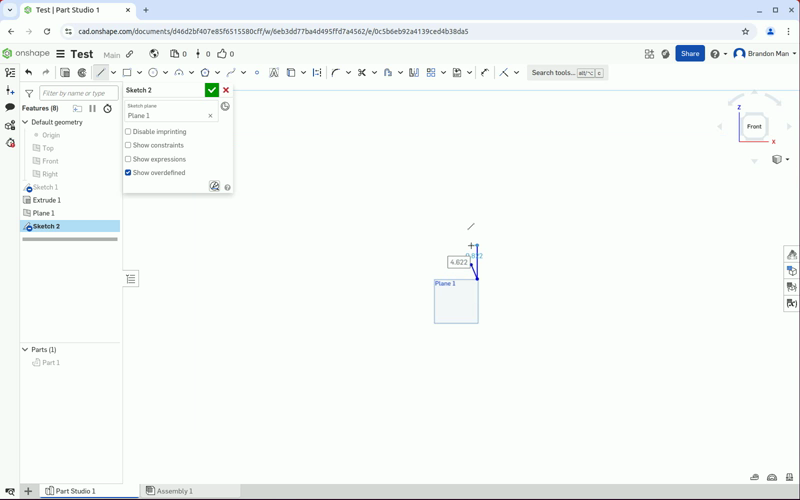
scroll(6)
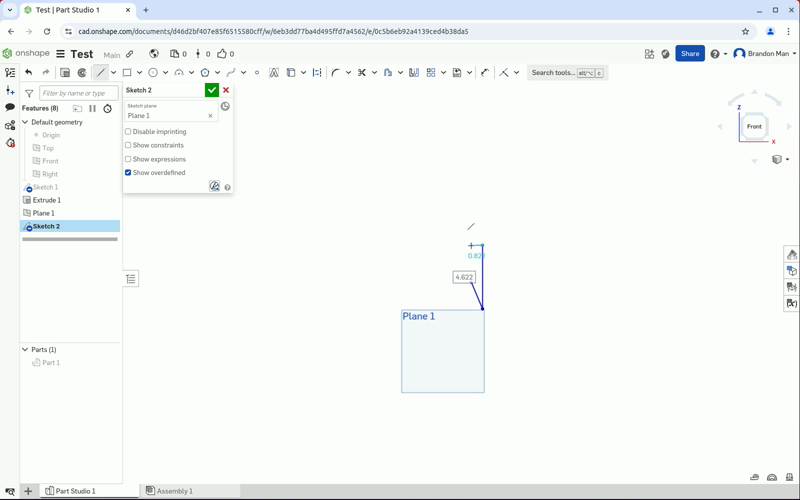
scroll(6)
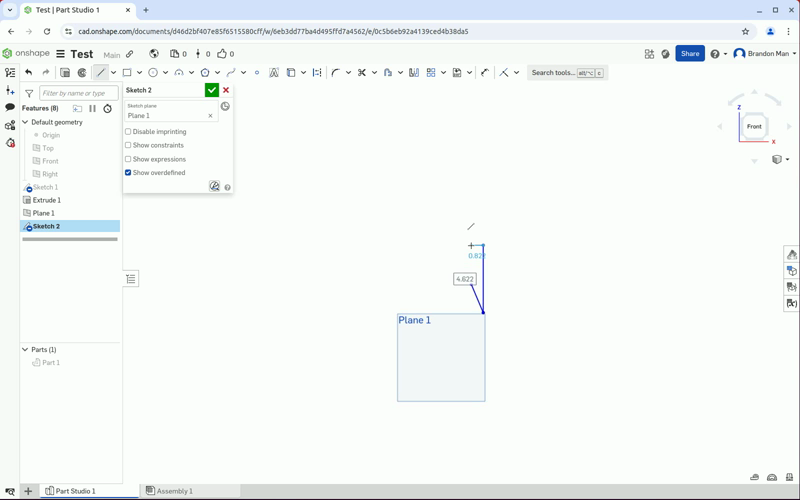
scroll(6)
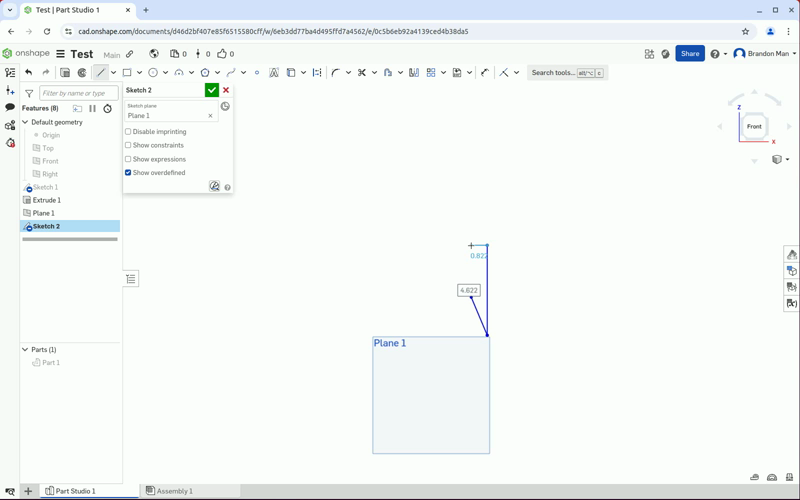
scroll(6)
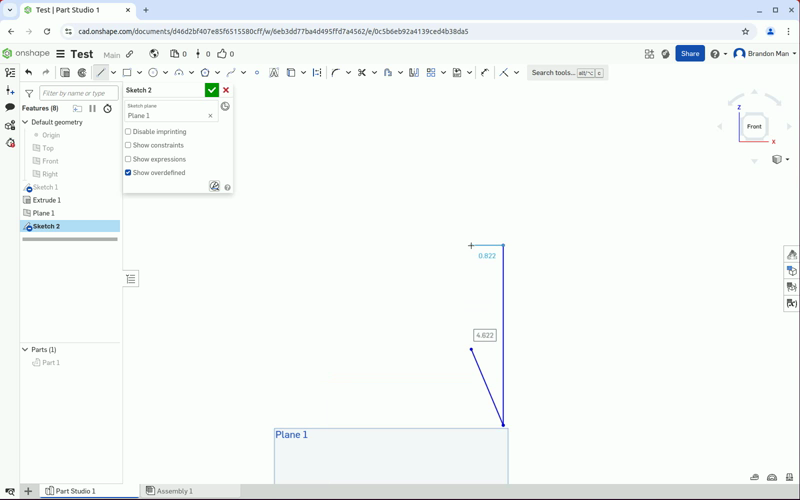
scroll(6)
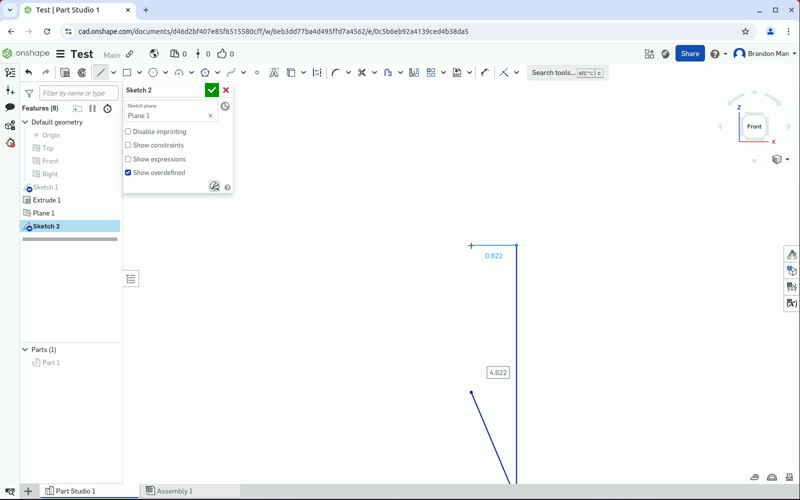
click(471, 245)
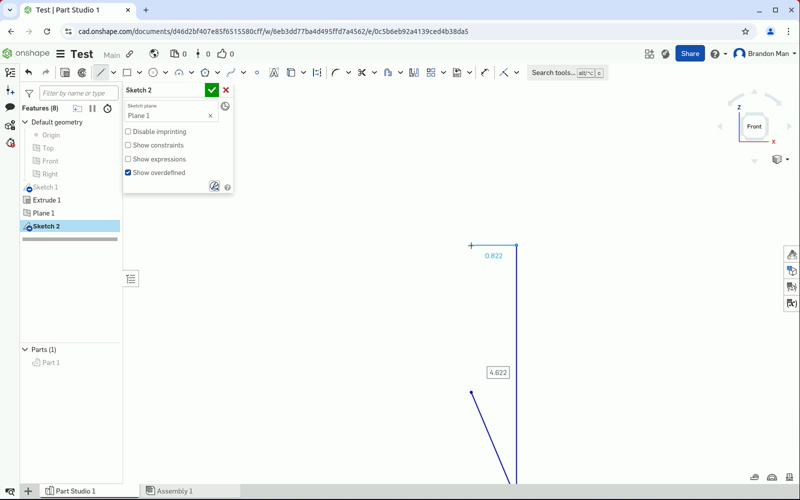
scroll(-6)
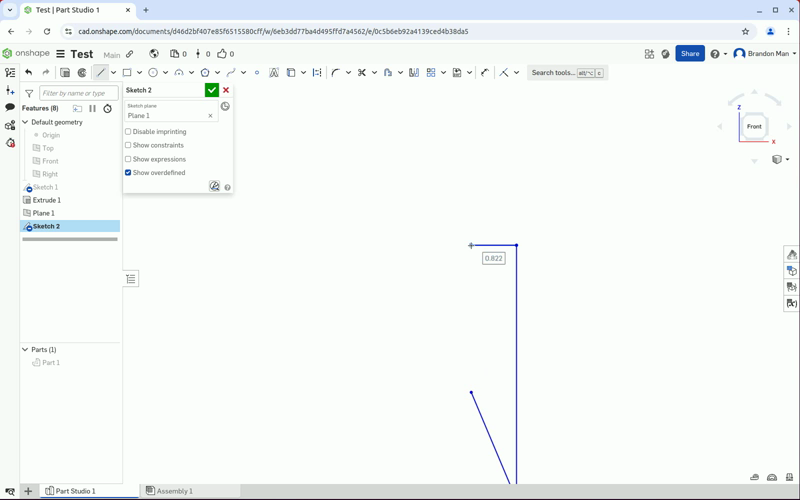
scroll(-6)
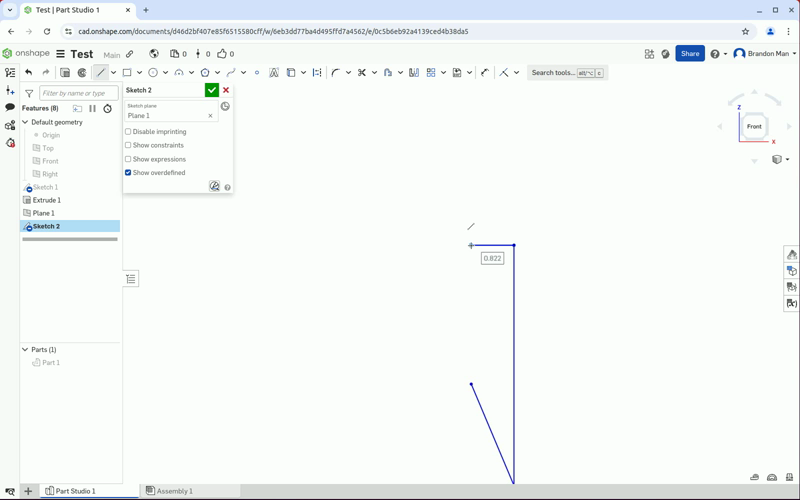
scroll(-6)
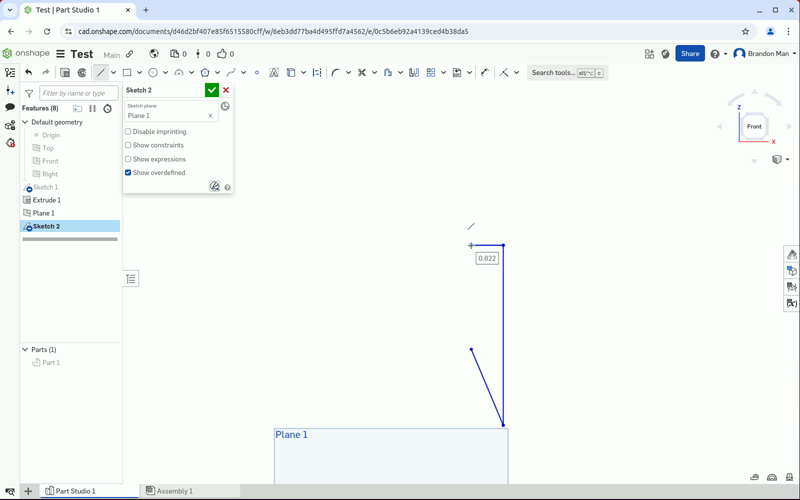
scroll(-6)
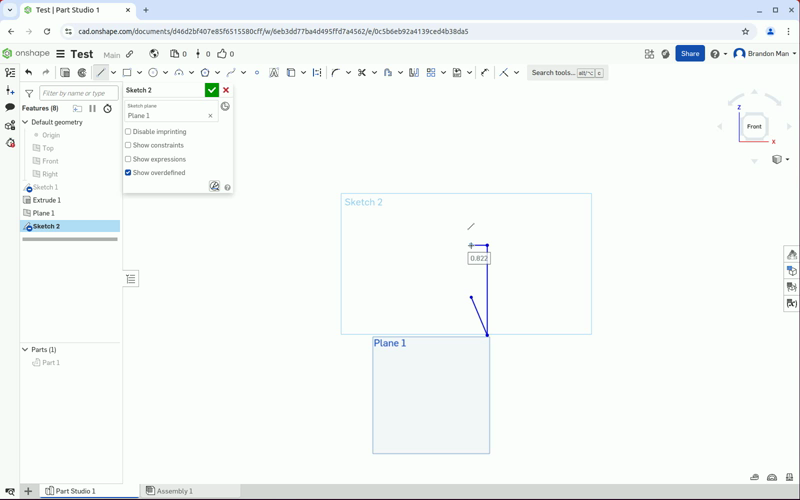
scroll(-6)
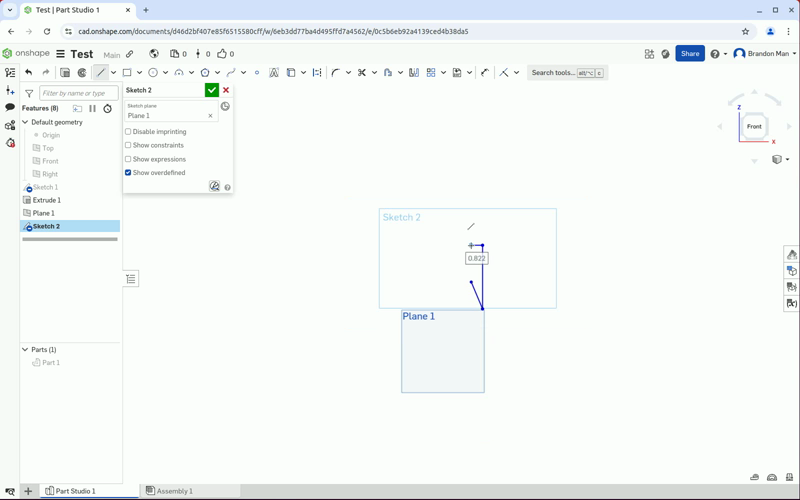
scroll(-6)
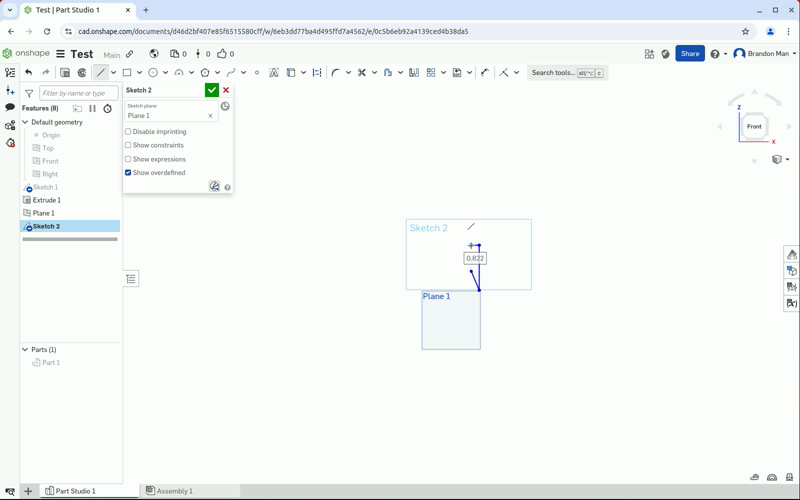
scroll(-6)
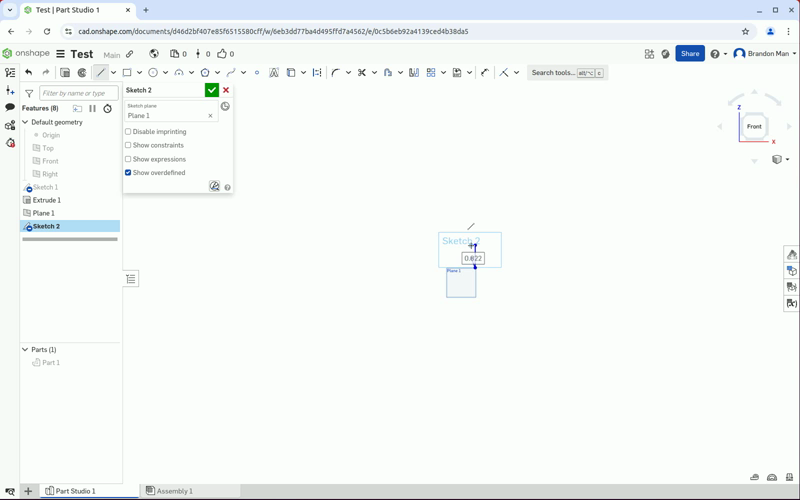
key_up(shift)
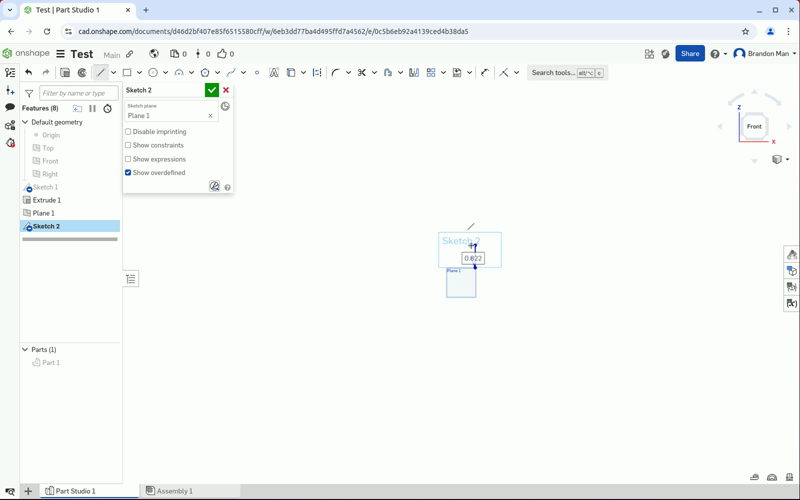
mouse_move(501, 245)
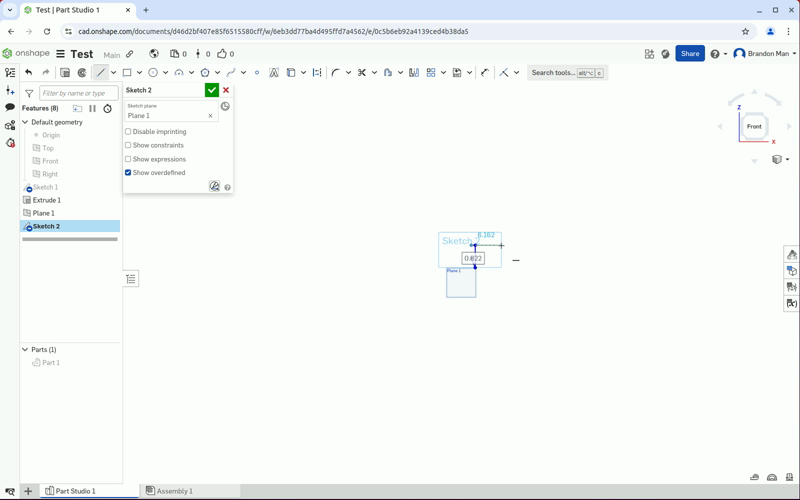
key_down(shift)
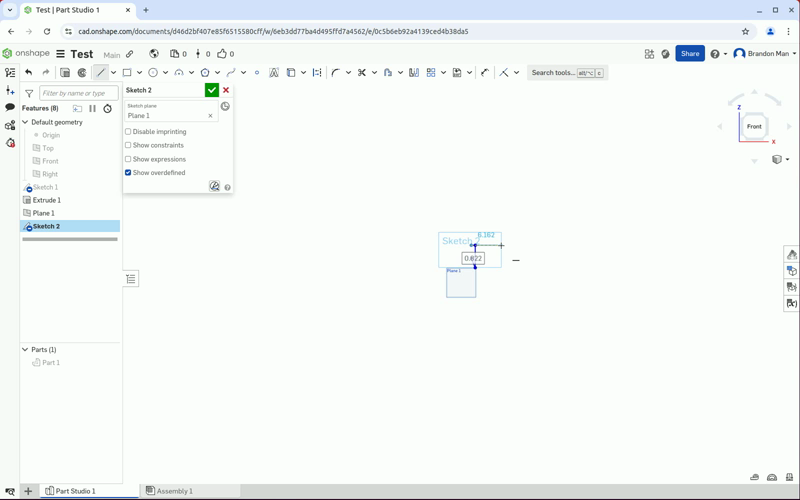
mouse_move(471, 258)
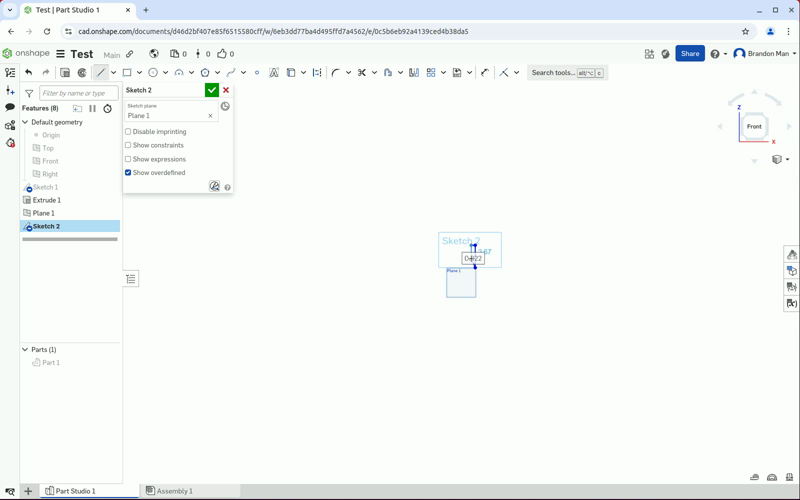
key_up(shift)
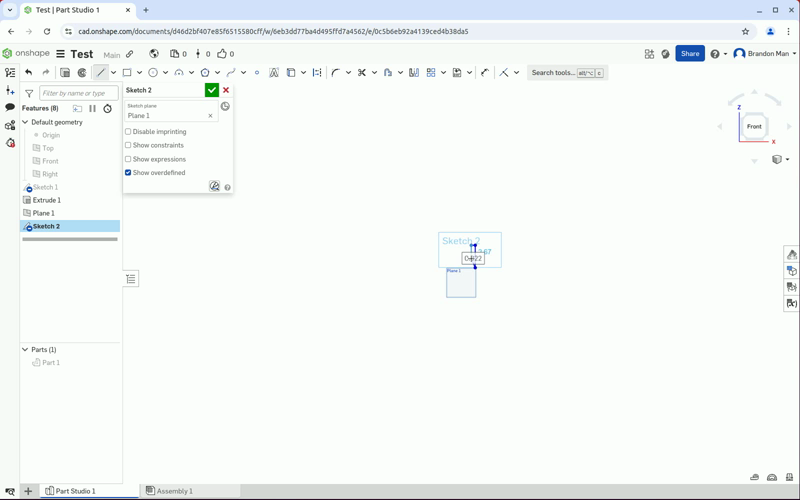
click(471, 258)
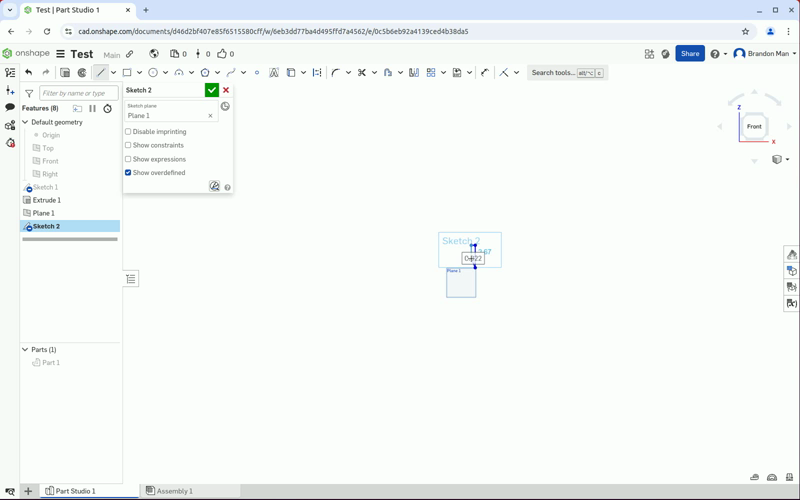
key(esc)
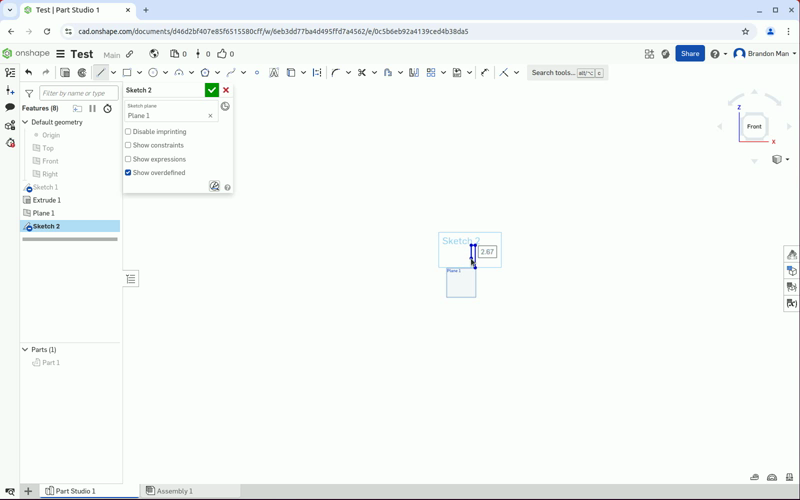
mouse_move(473, 256)
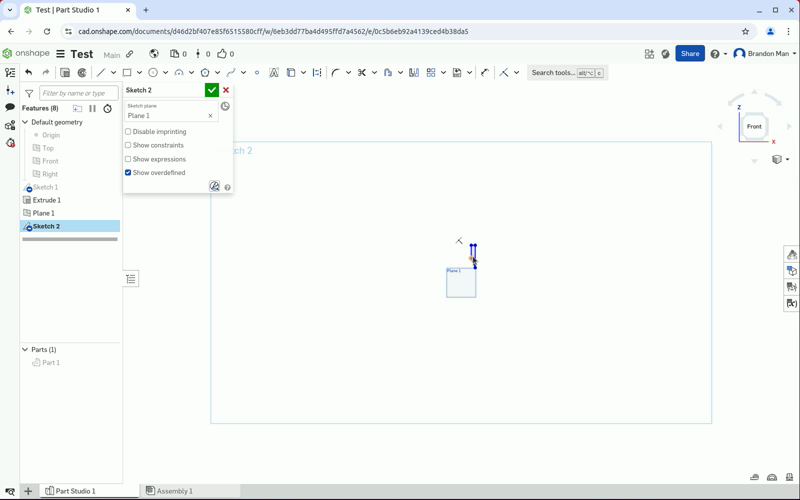
scroll(6)
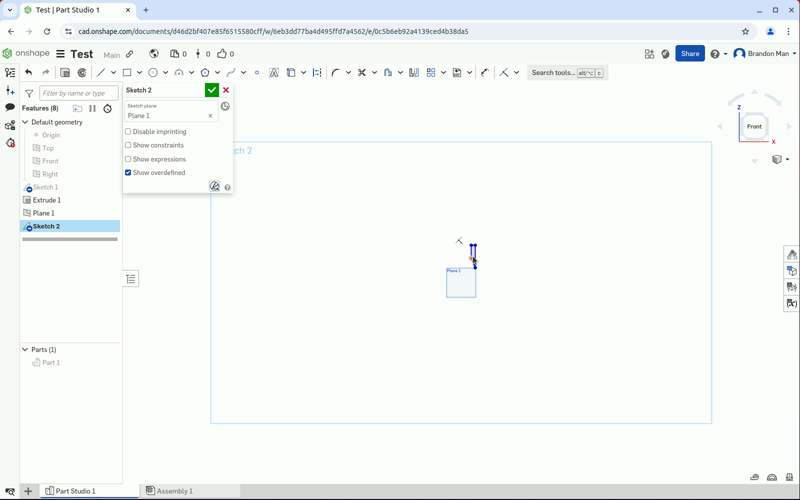
scroll(6)
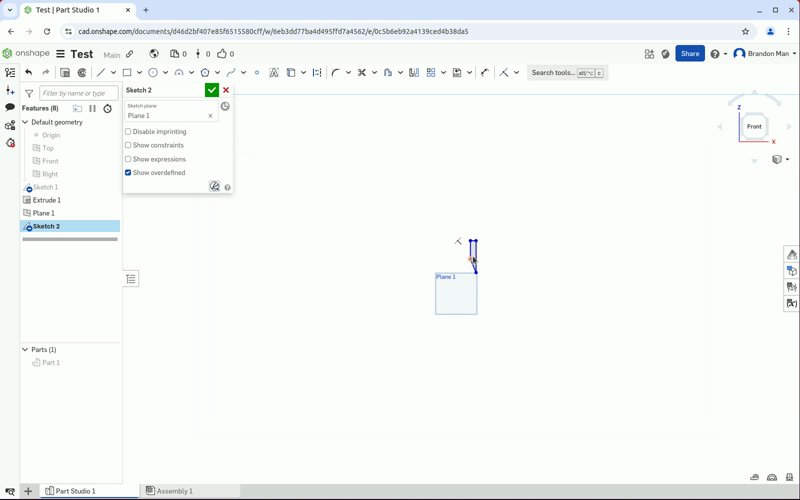
scroll(6)
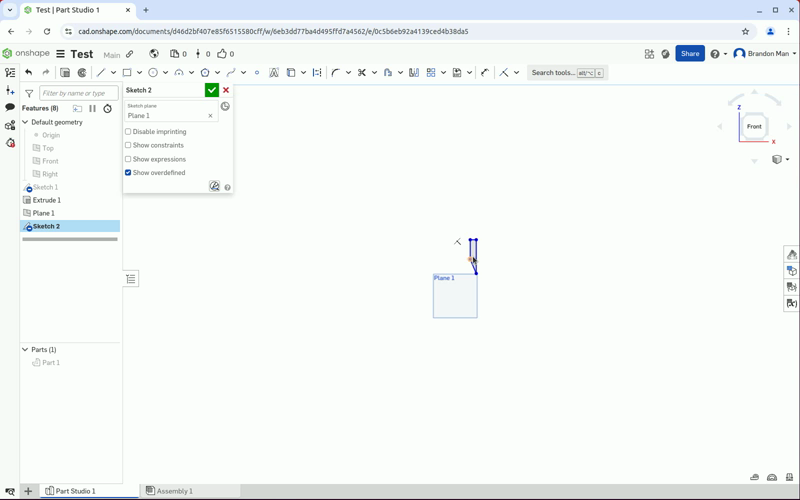
scroll(6)
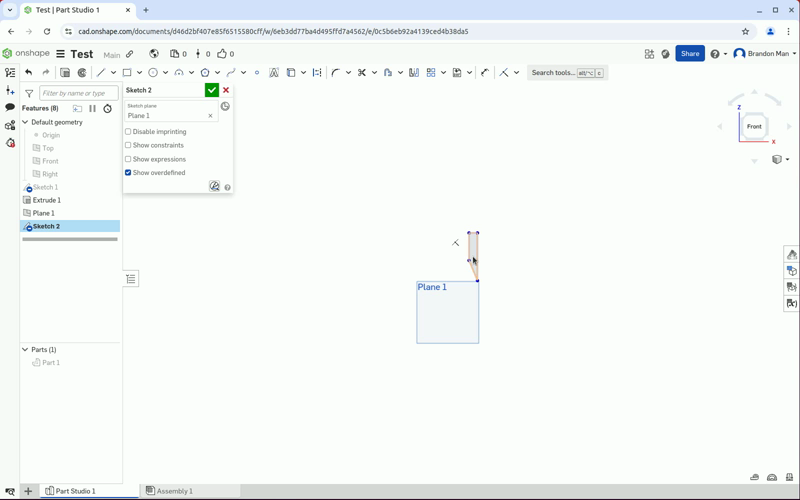
scroll(6)
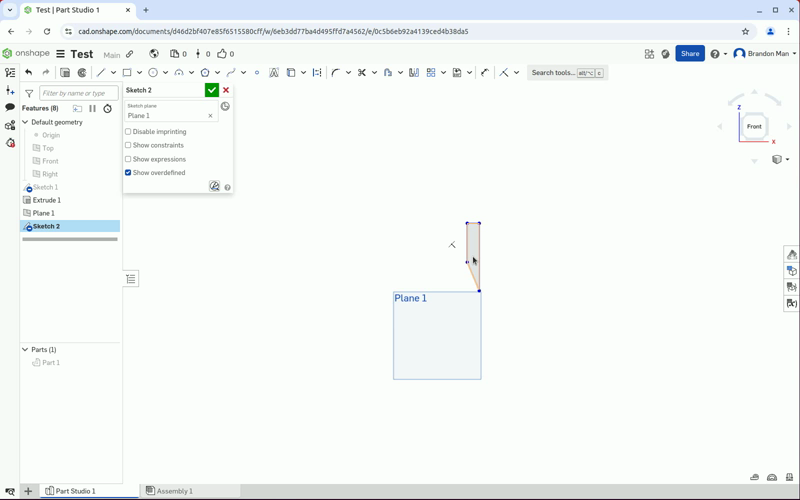
scroll(6)
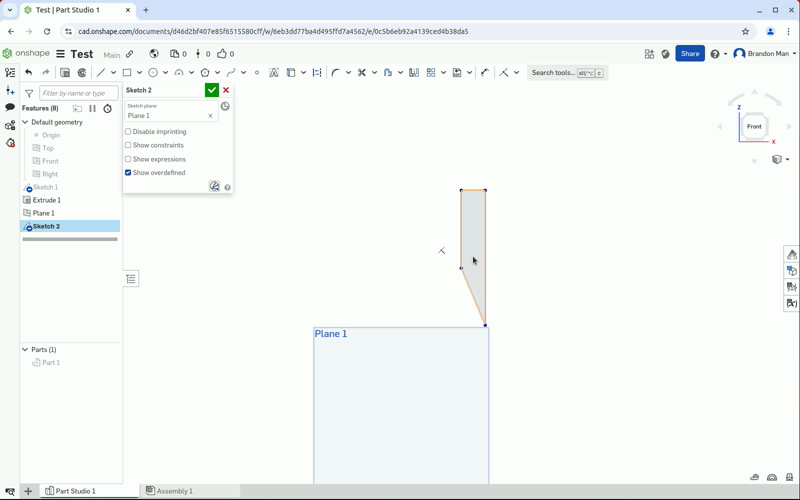
scroll(6)
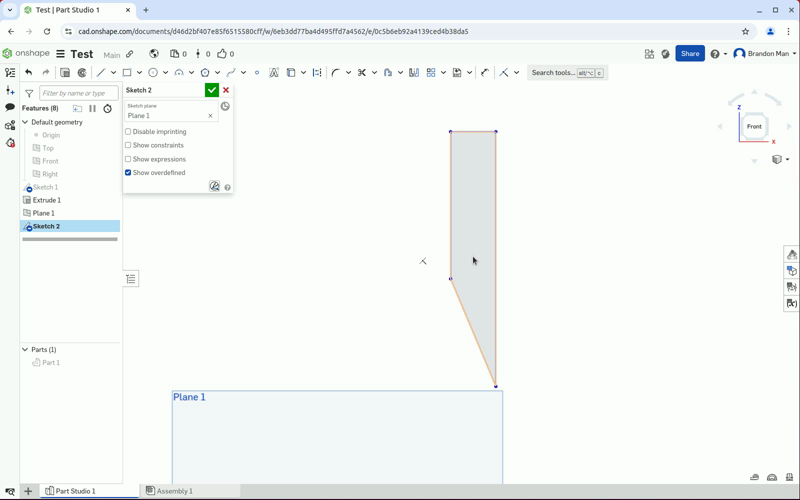
click(473, 256)
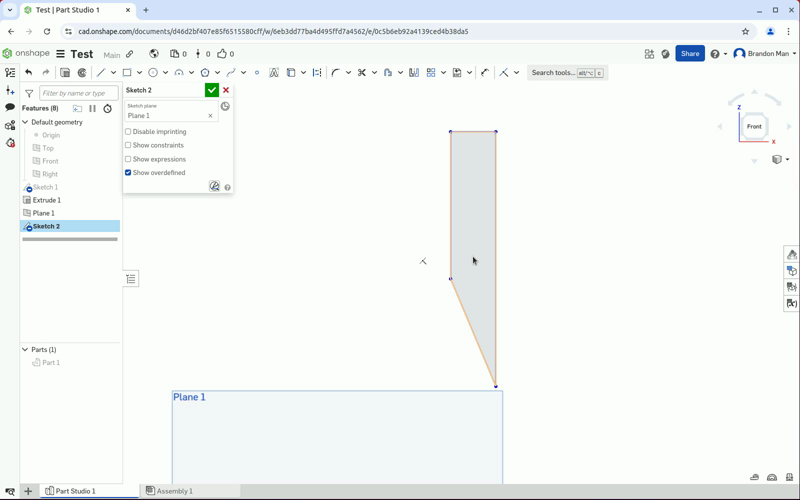
scroll(-6)
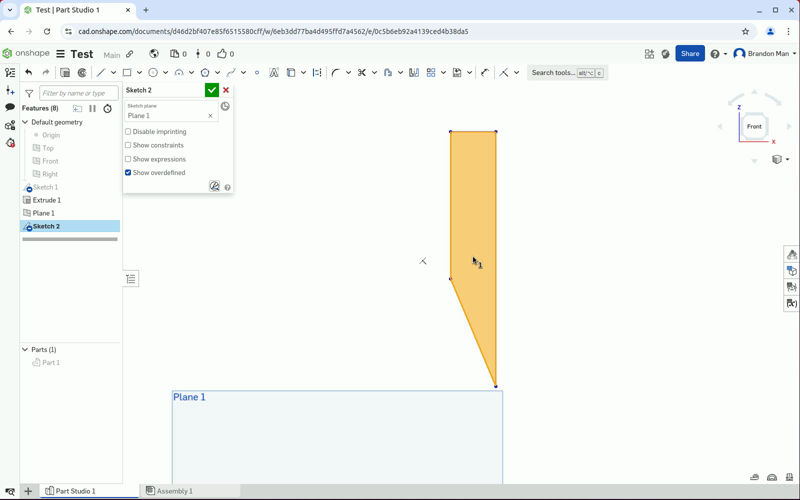
scroll(-6)
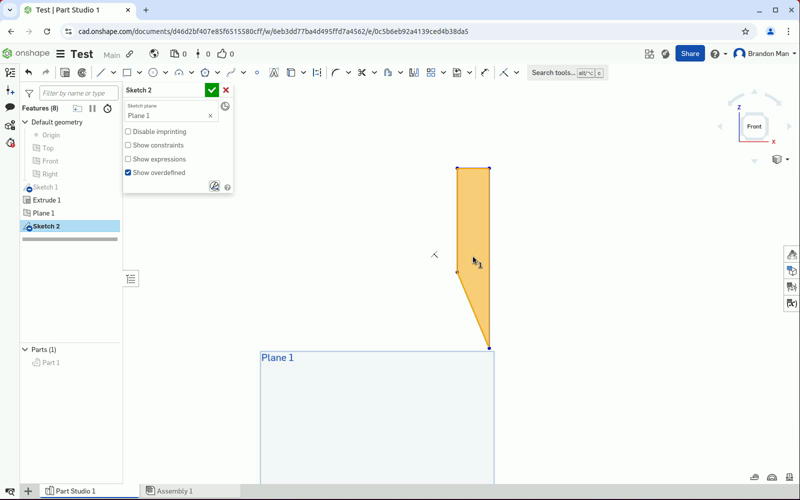
scroll(-6)
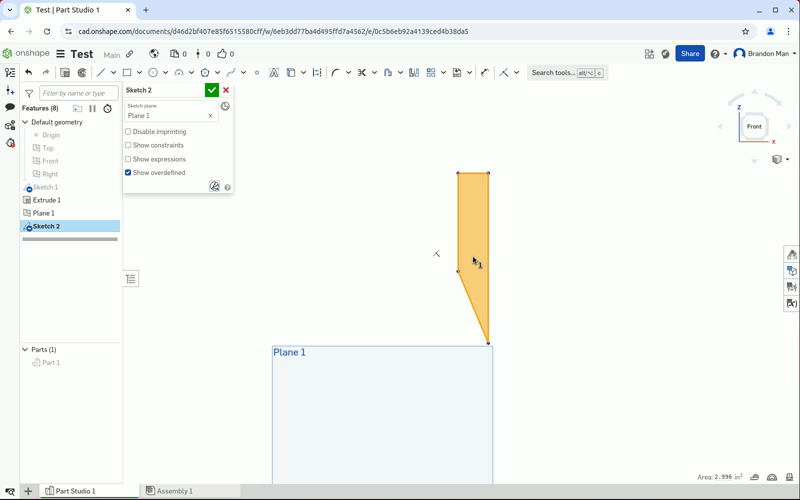
scroll(-6)
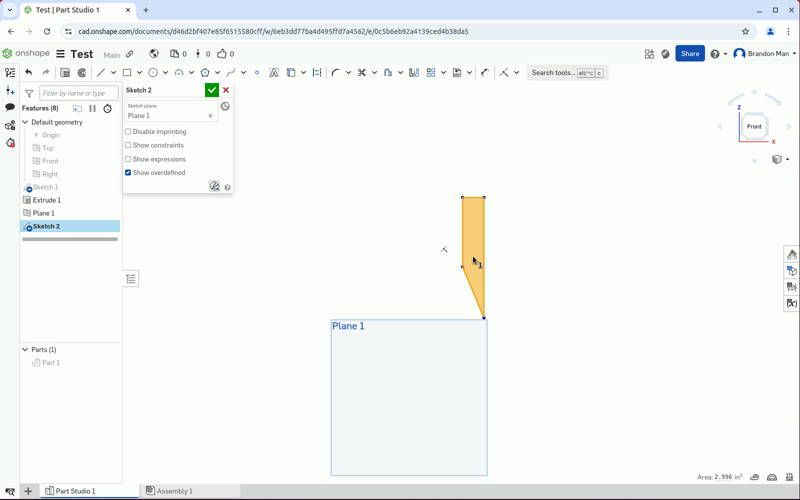
scroll(-6)
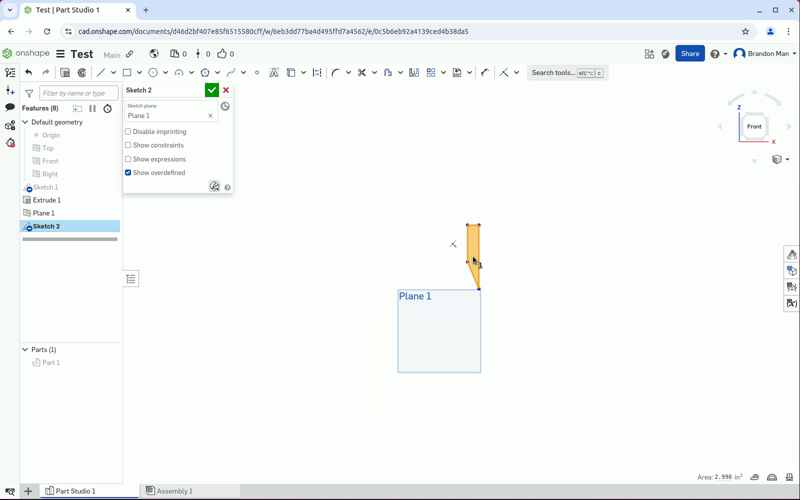
scroll(-6)
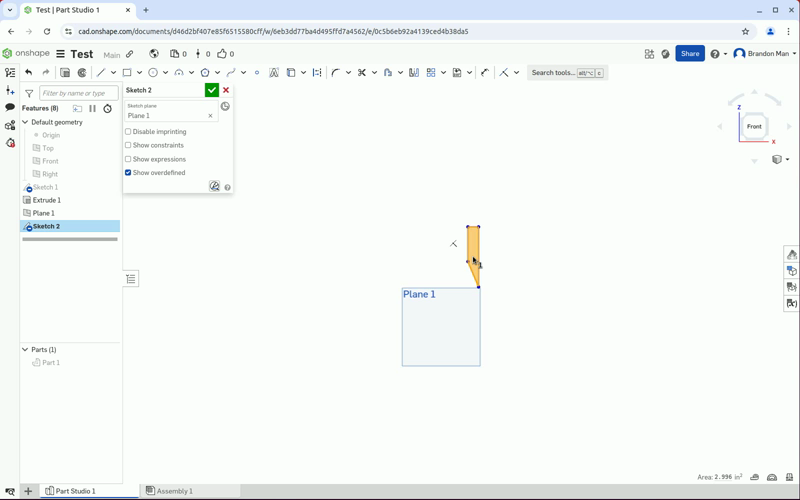
scroll(-6)
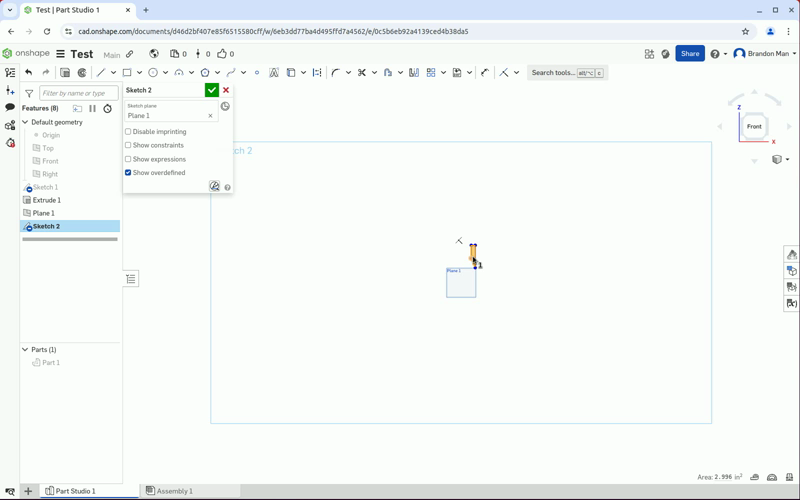
mouse_move(73, 352)
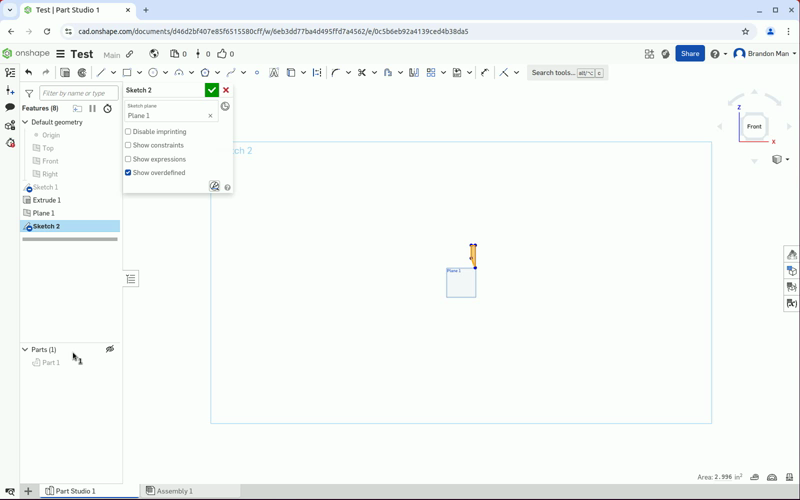
key(shift+y)
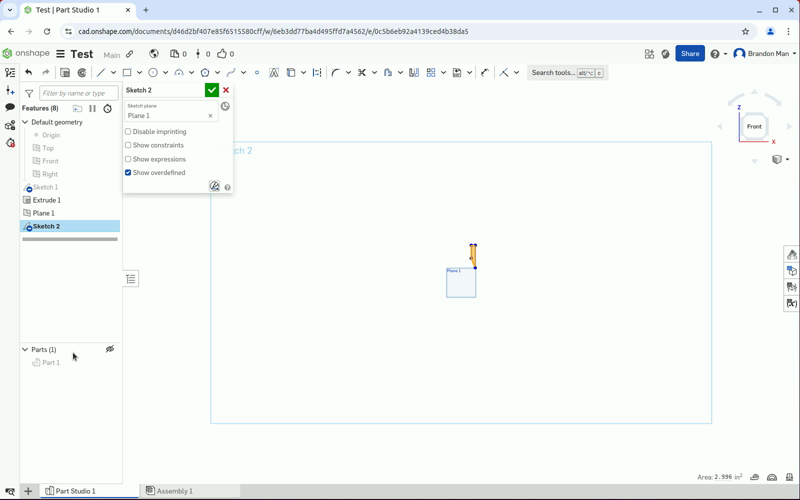
key(shift+e)
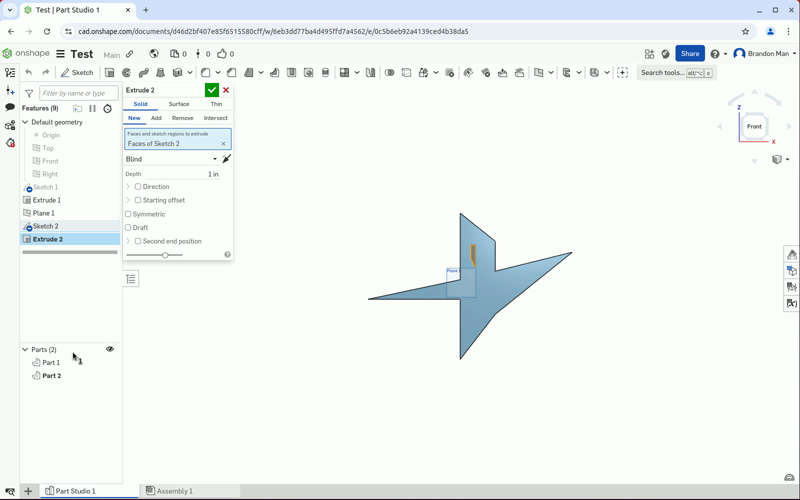
mouse_move(143, 106)
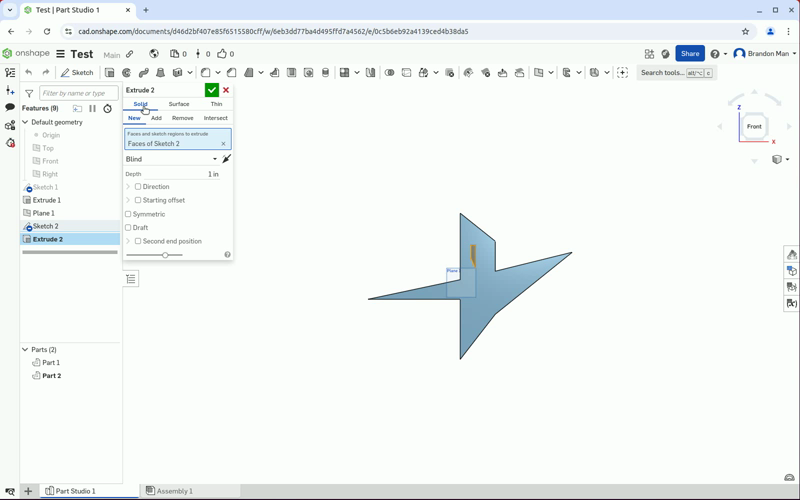
click(143, 106)
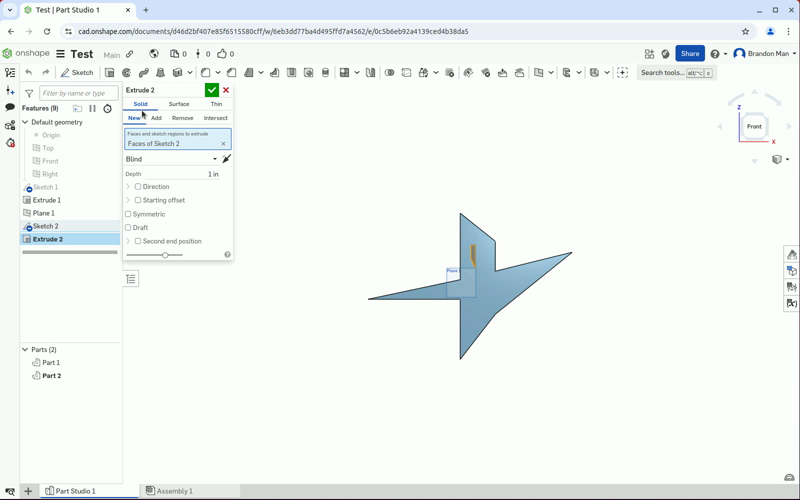
mouse_move(137, 120)
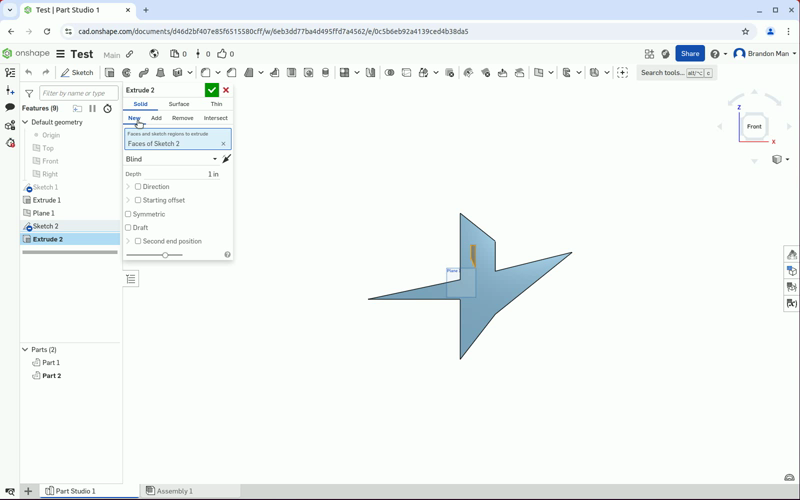
click(137, 120)
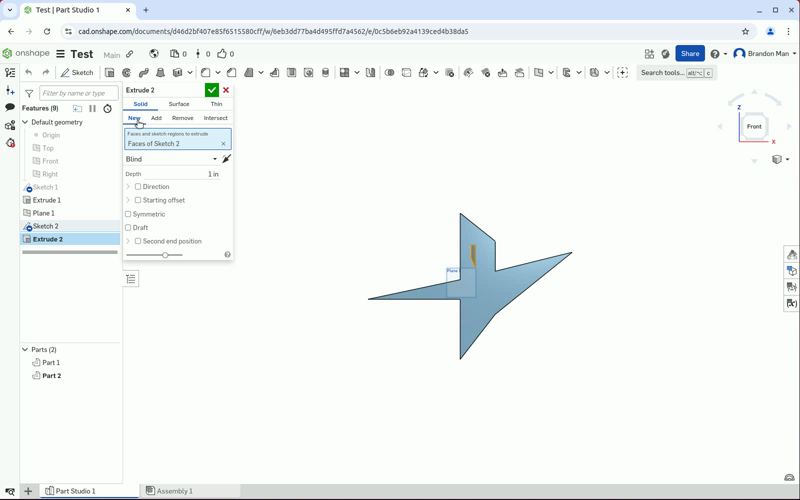
key(tab, 4)
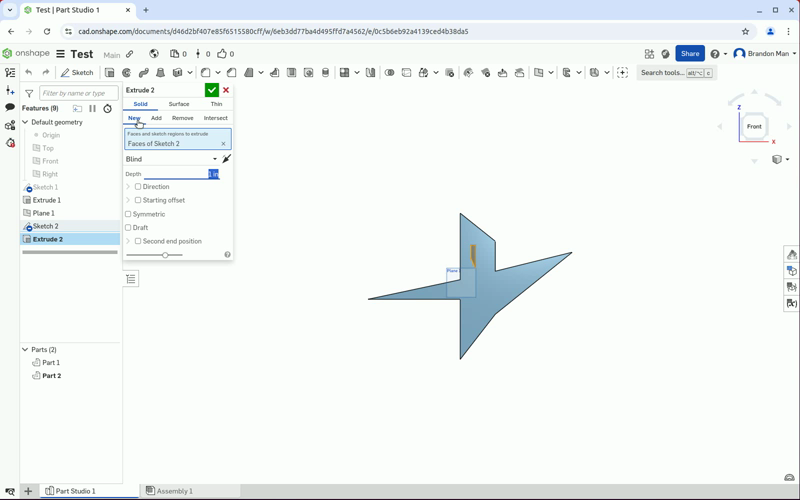
text(9.147)
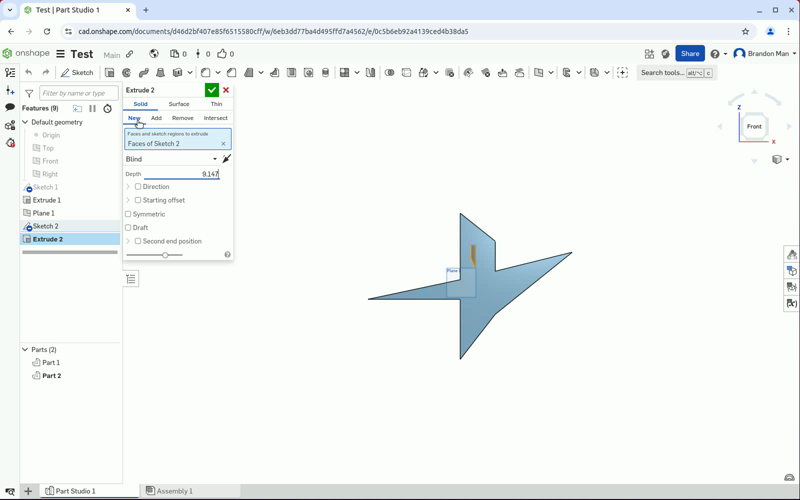
key(enter)
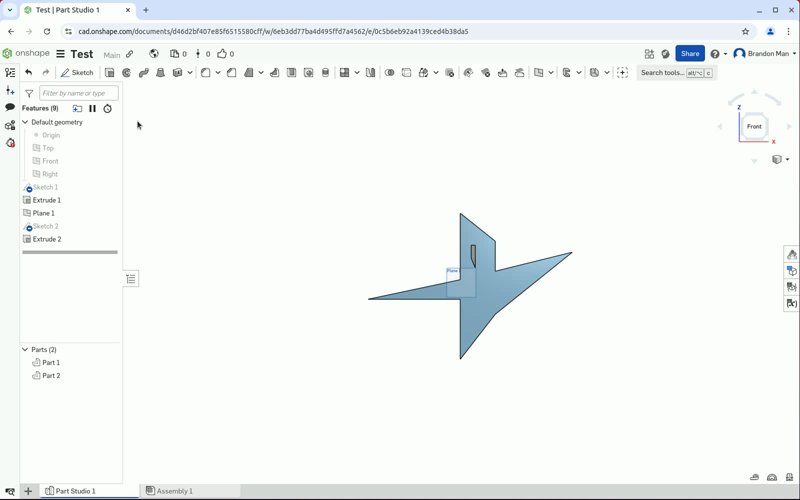
key(shift+h)
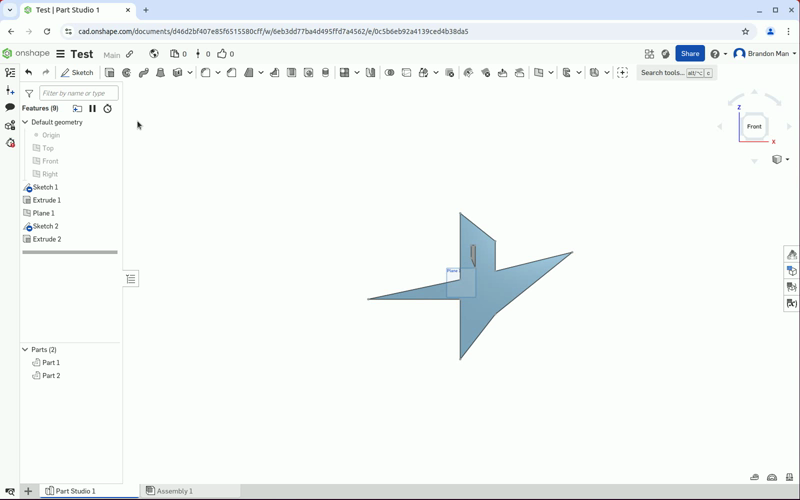
key(shift+h)
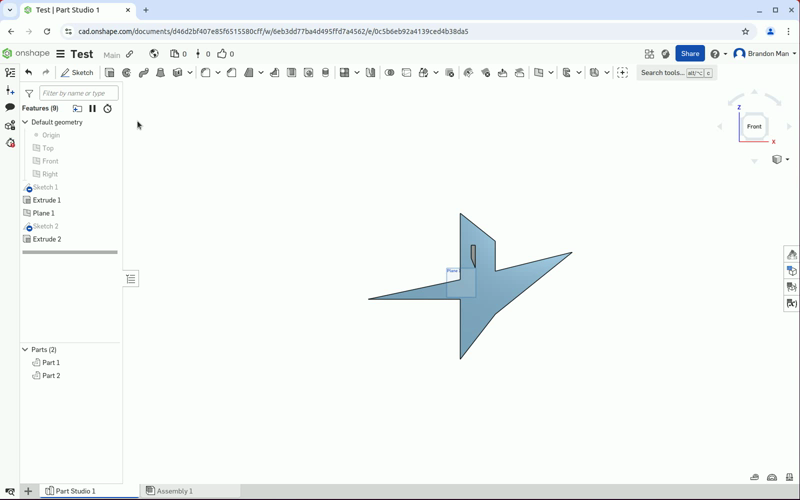
mouse_move(73, 189)
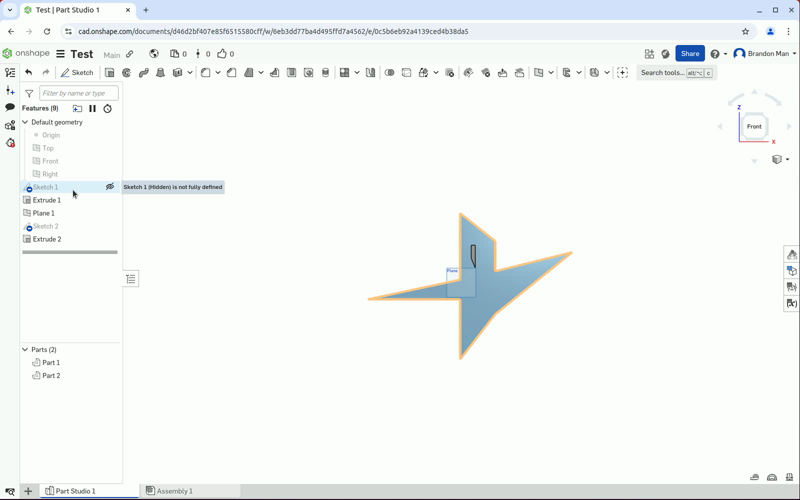
click(73, 189)
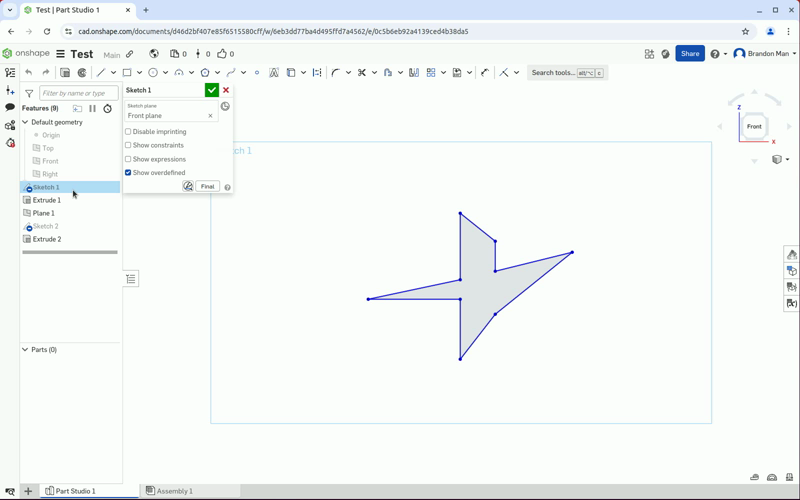
mouse_move(229, 92)
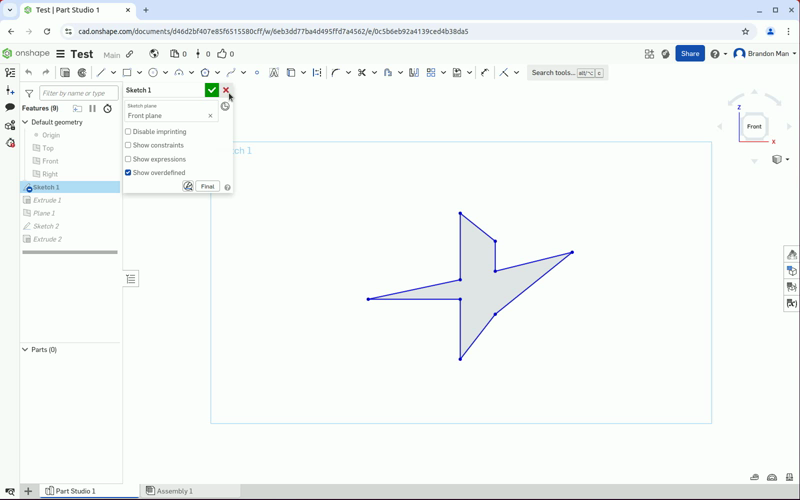
click(229, 92)
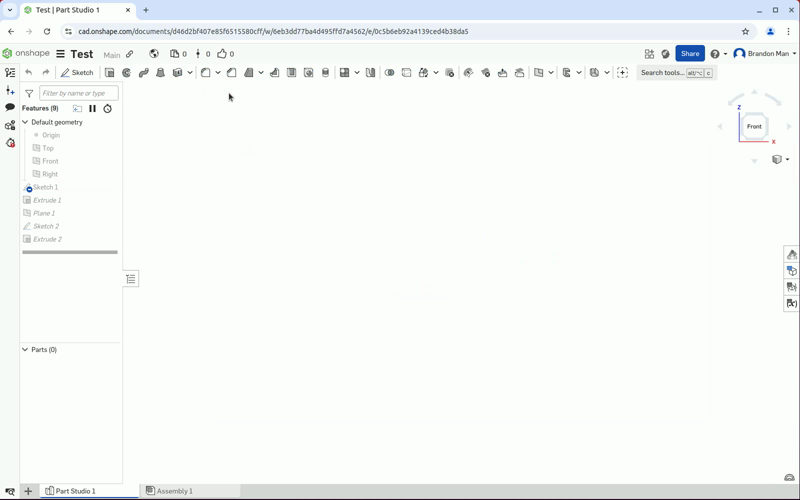
key(shift+s)
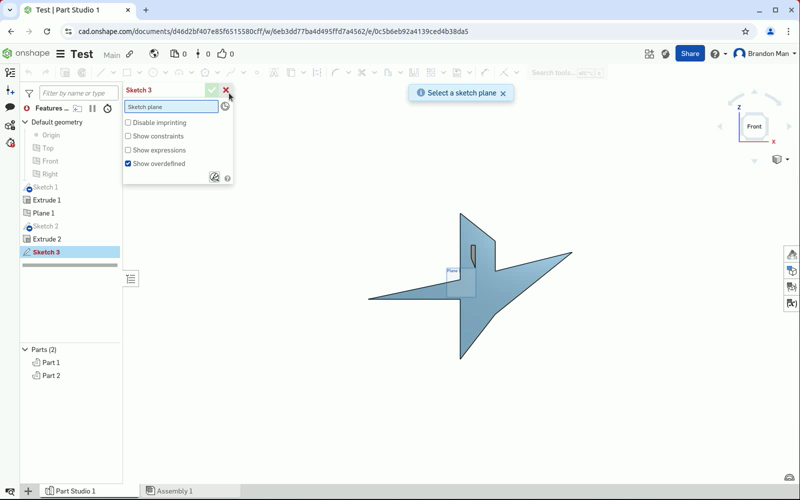
mouse_move(73, 215)
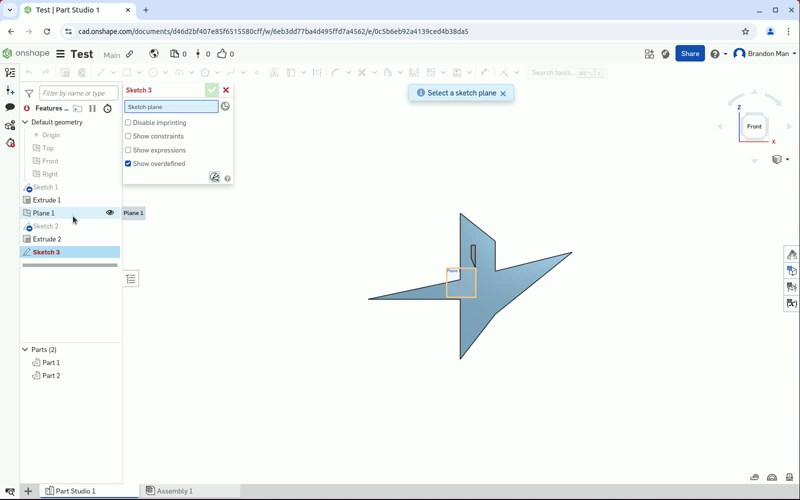
click(73, 215)
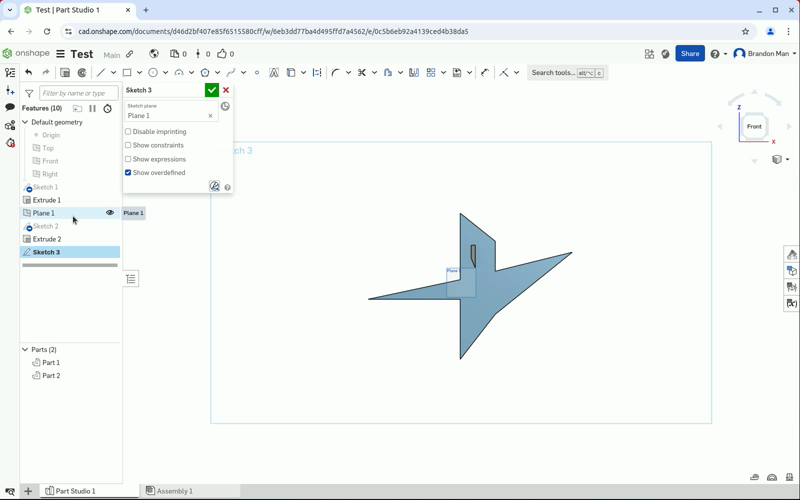
mouse_move(73, 352)
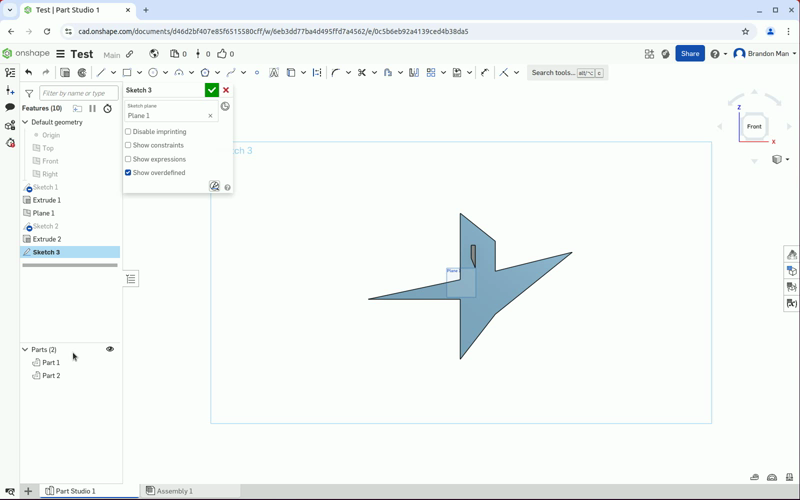
key(y)
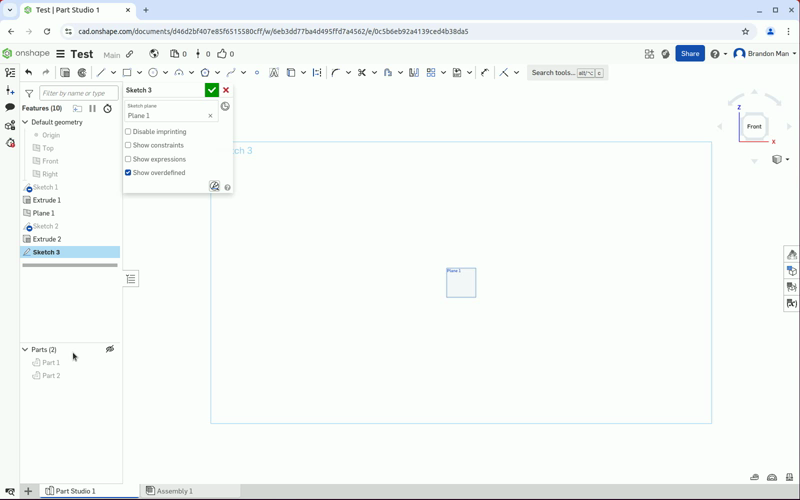
key(l)
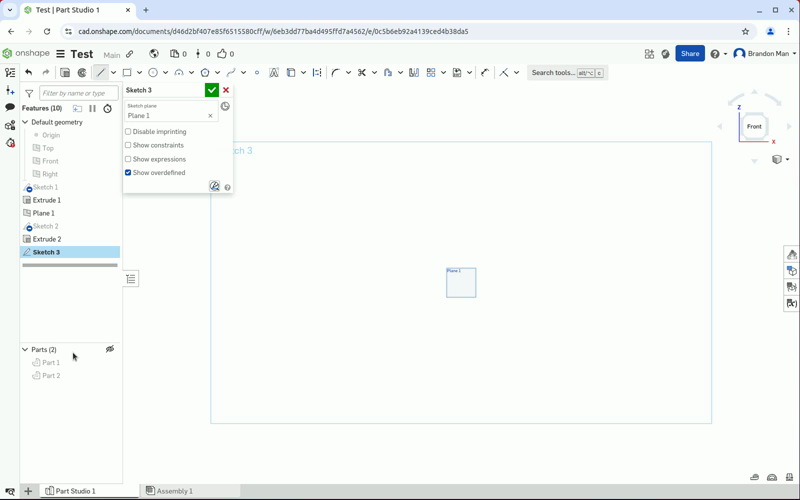
key_down(shift)
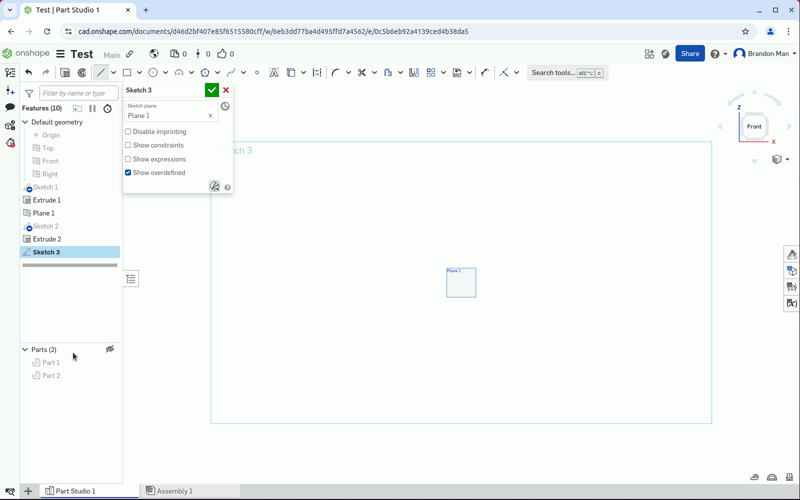
mouse_move(467, 267)
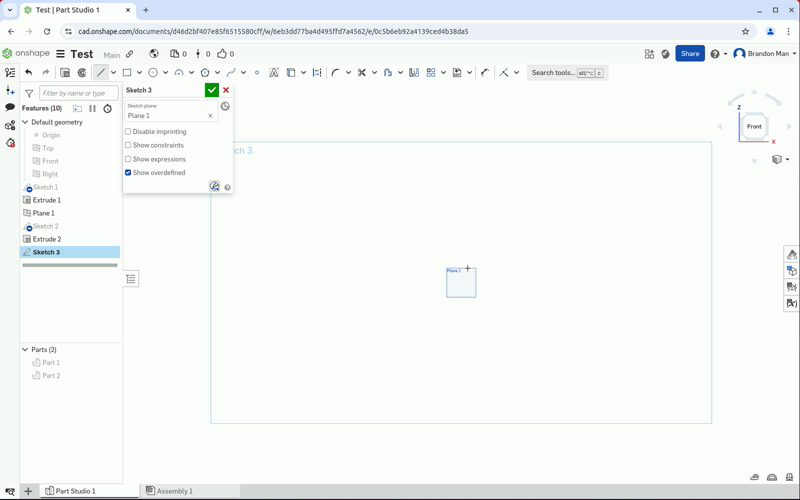
click(467, 267)
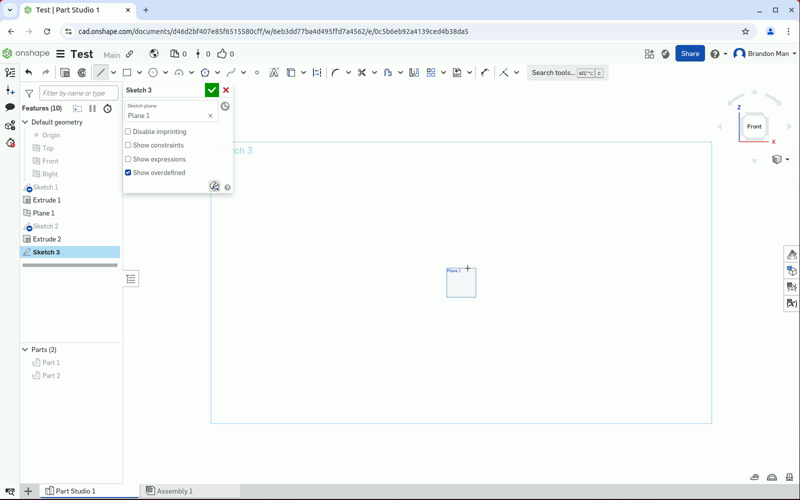
key_up(shift)
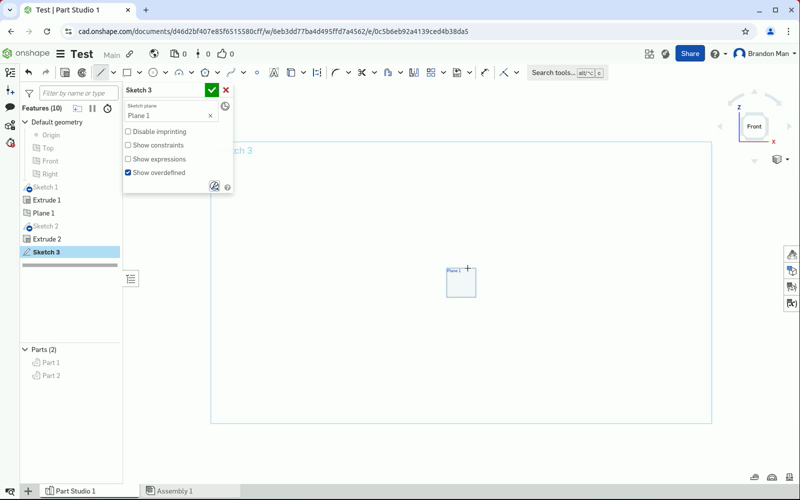
key_down(shift)
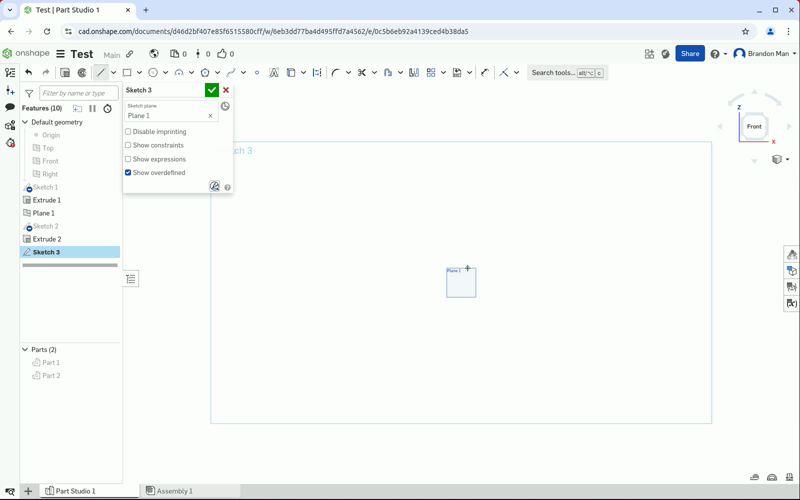
mouse_move(497, 267)
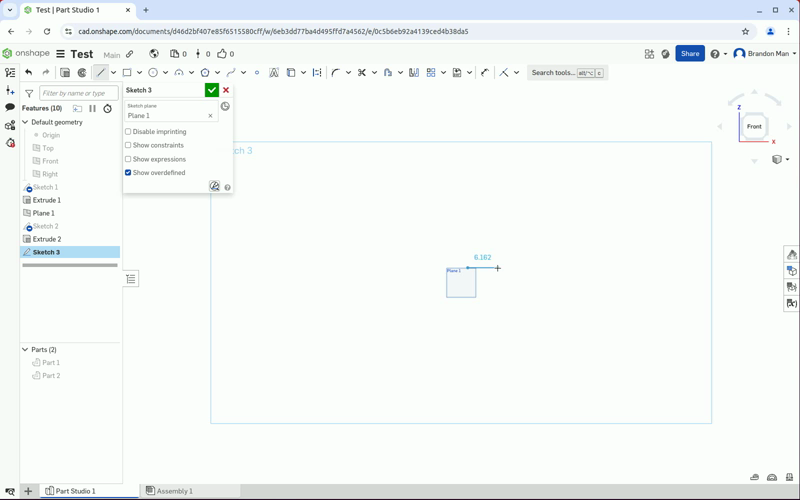
mouse_move(472, 267)
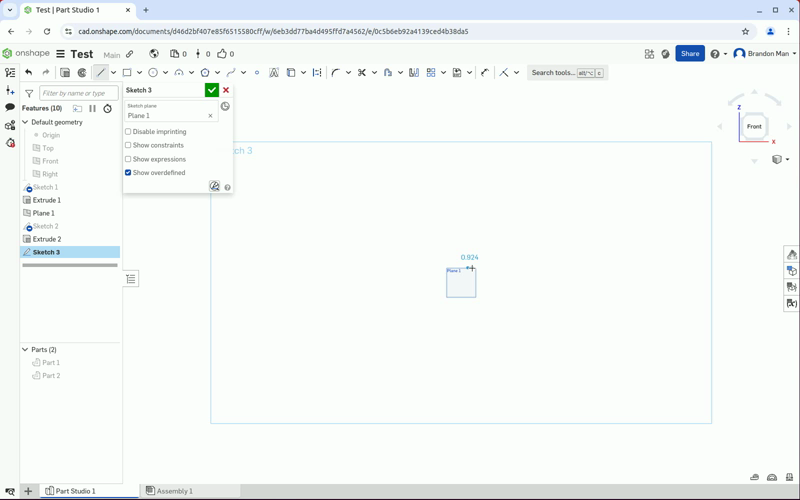
scroll(6)
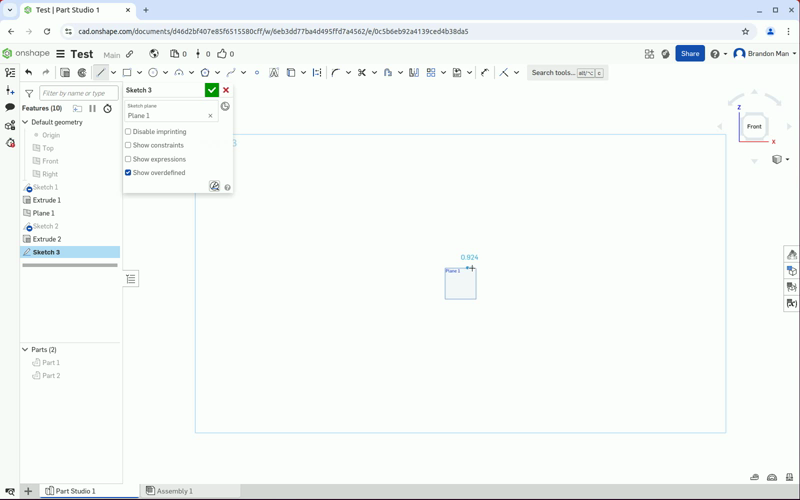
scroll(6)
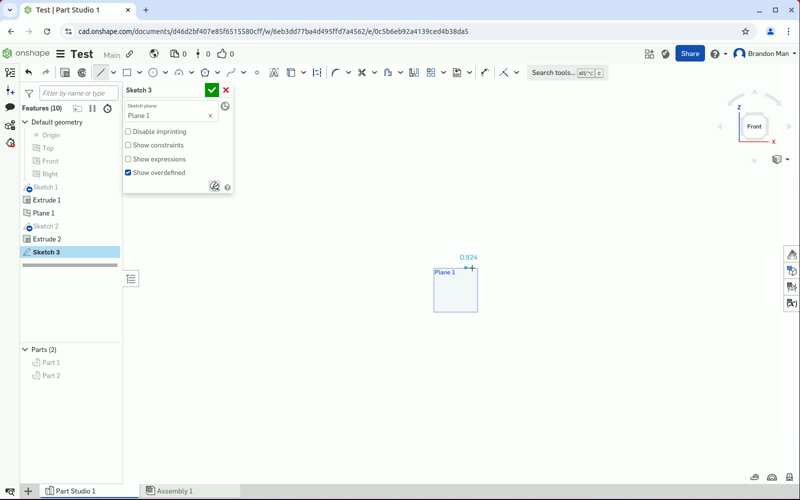
scroll(6)
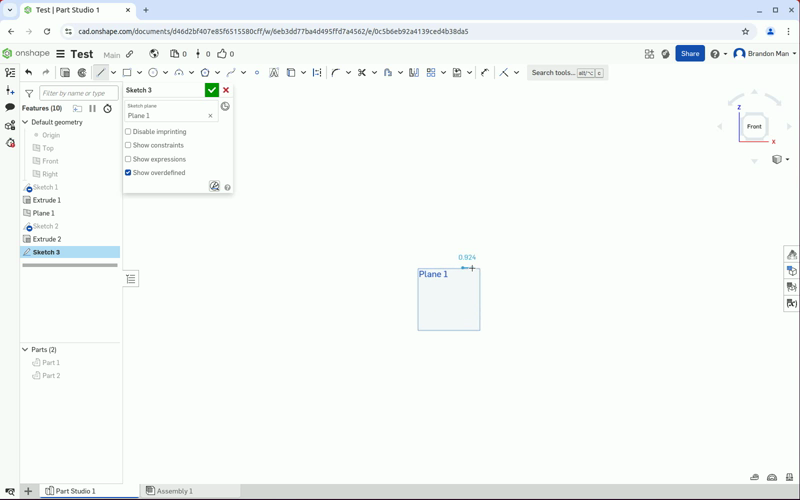
scroll(6)
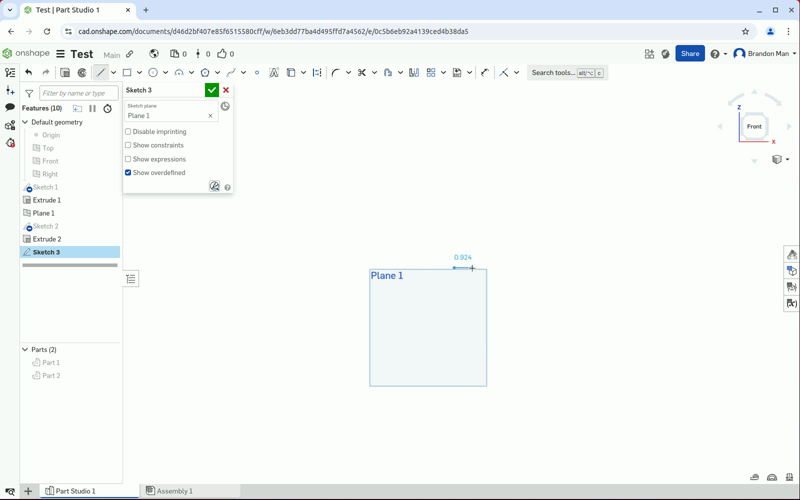
scroll(6)
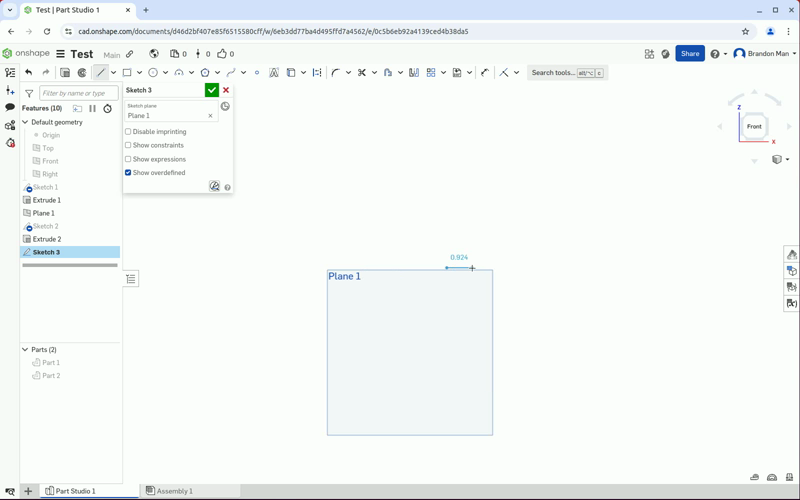
scroll(6)
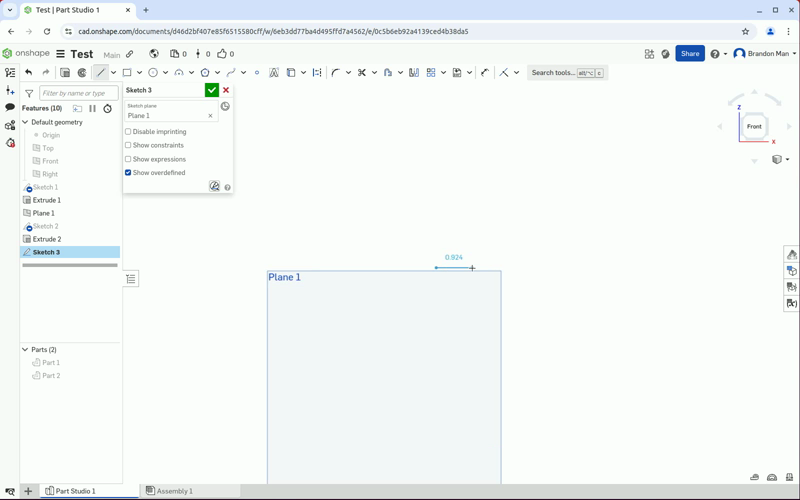
scroll(6)
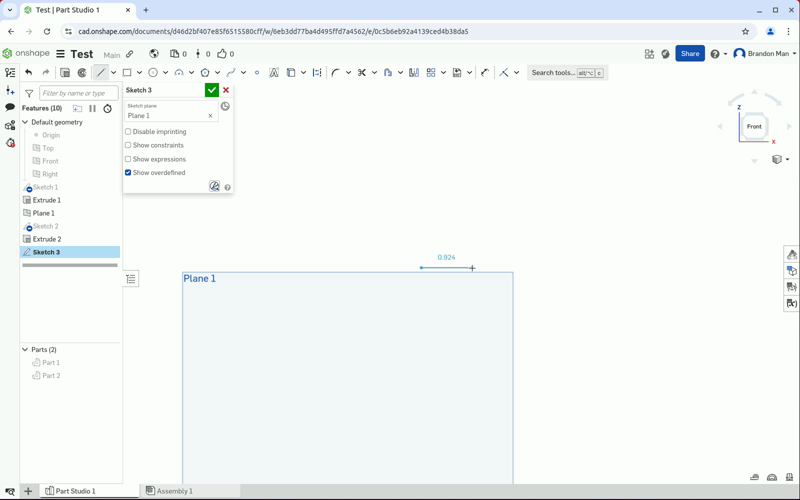
click(472, 267)
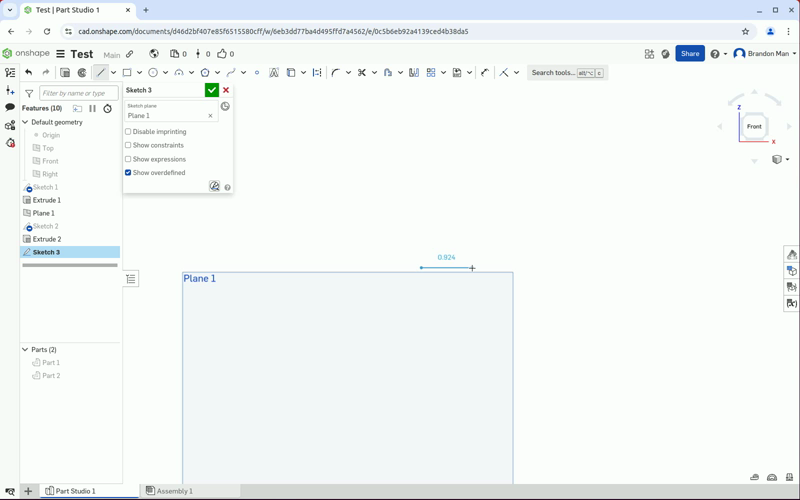
scroll(-6)
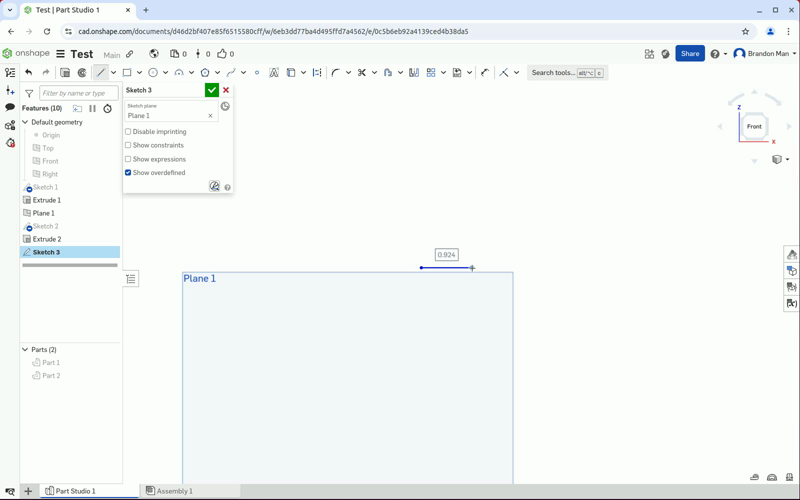
scroll(-6)
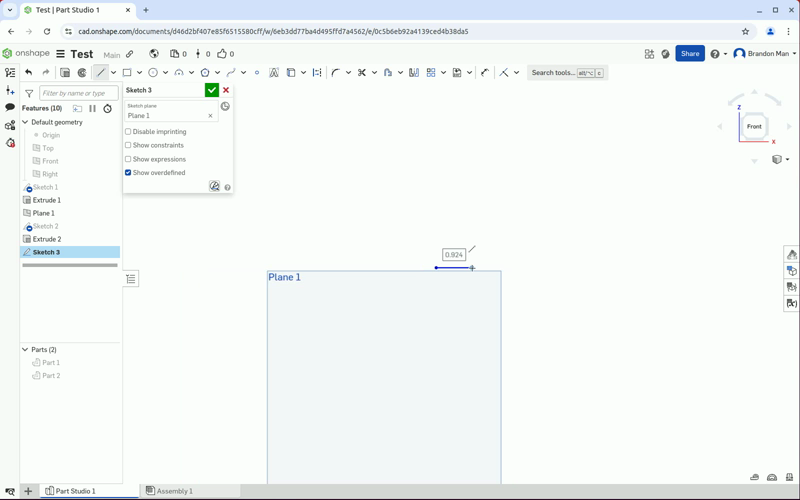
scroll(-6)
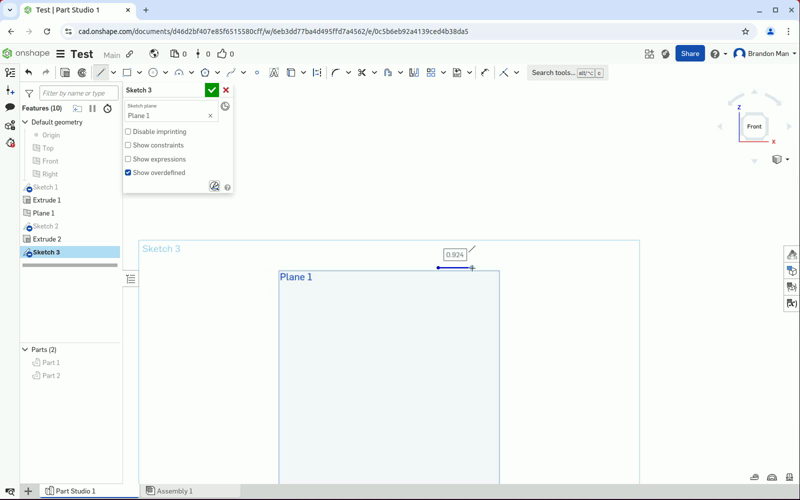
scroll(-6)
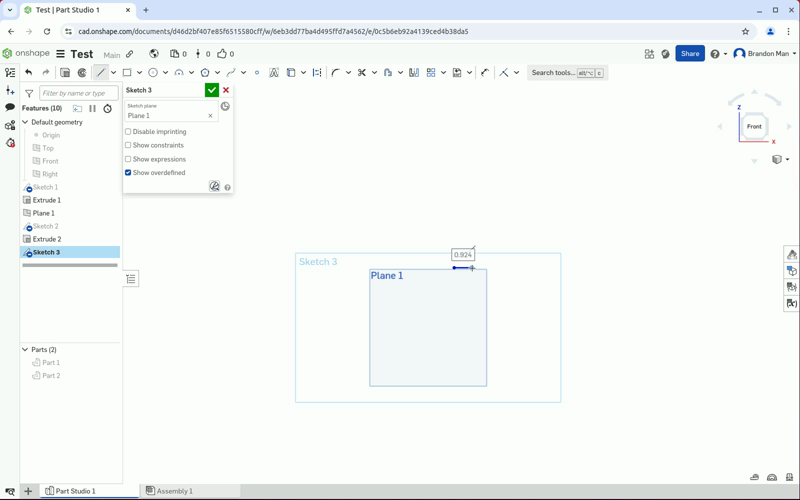
scroll(-6)
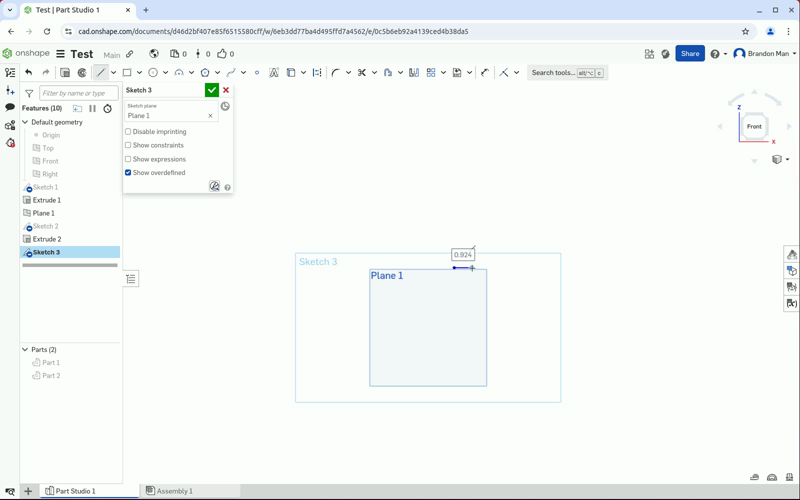
scroll(-6)
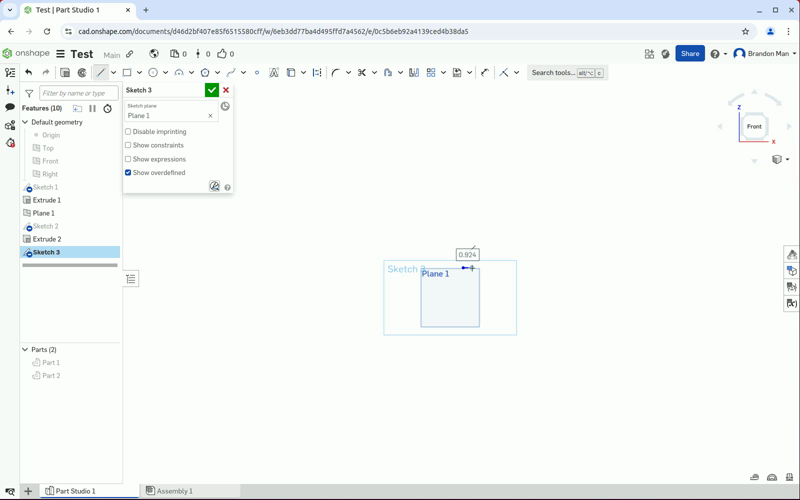
scroll(-6)
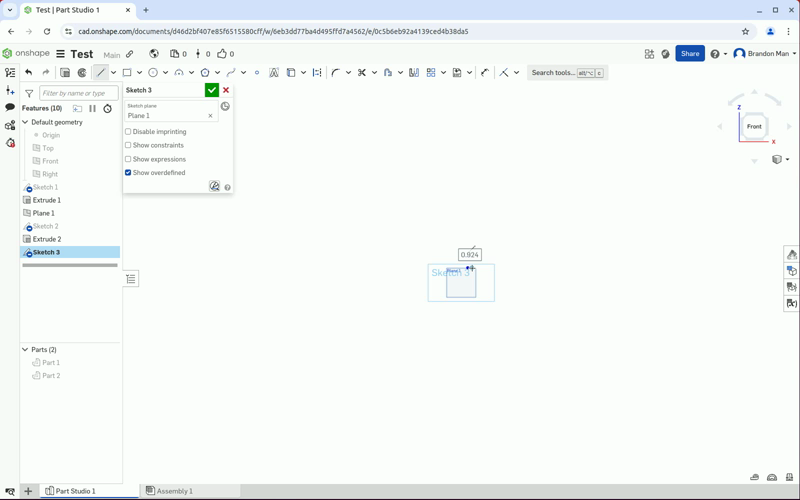
key_up(shift)
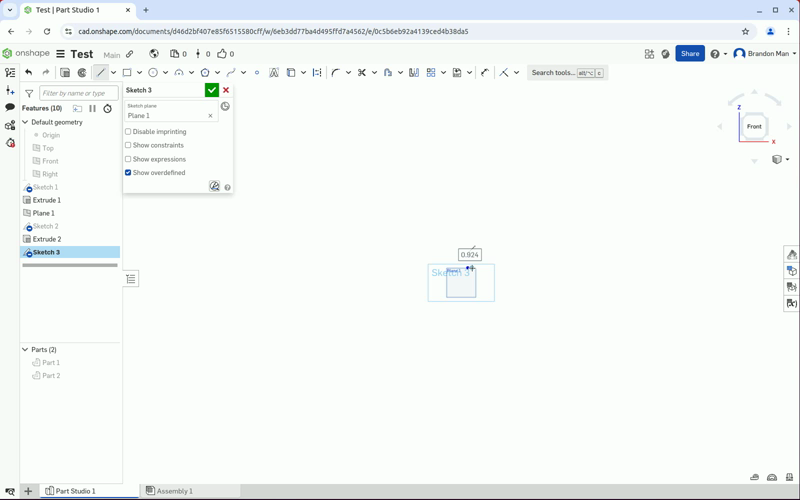
key_down(shift)
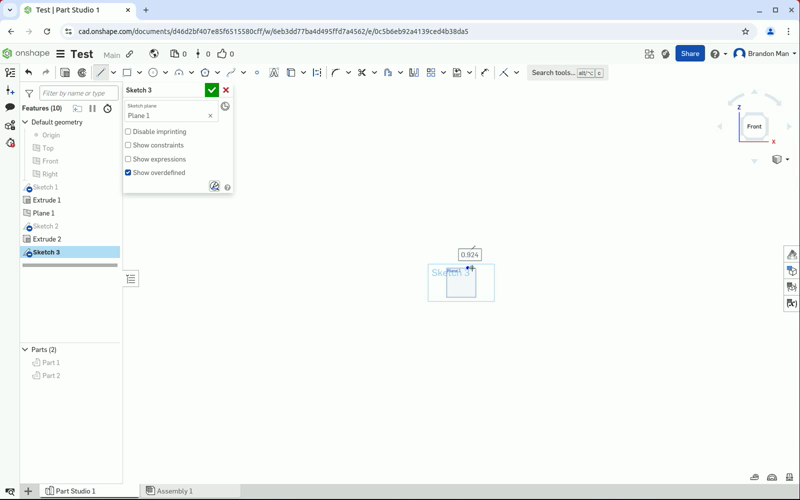
mouse_move(502, 267)
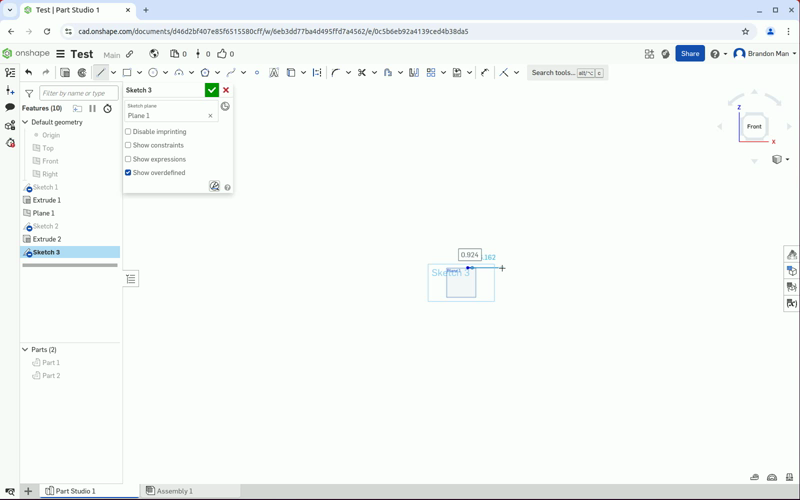
mouse_move(472, 256)
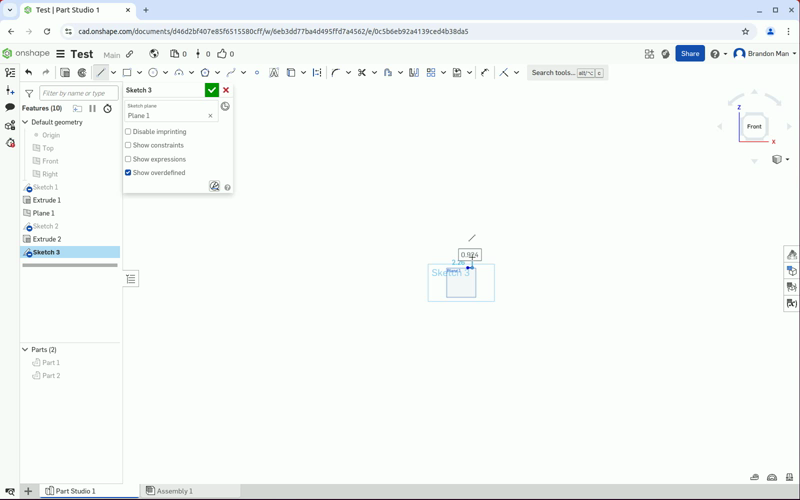
click(472, 256)
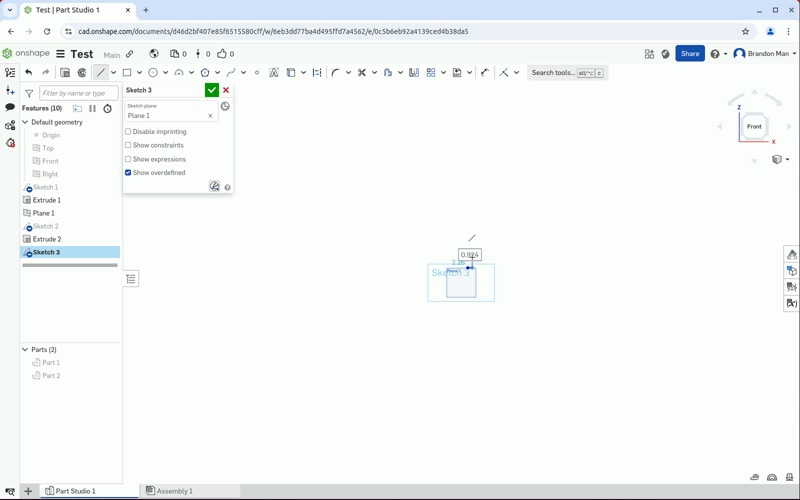
key_up(shift)
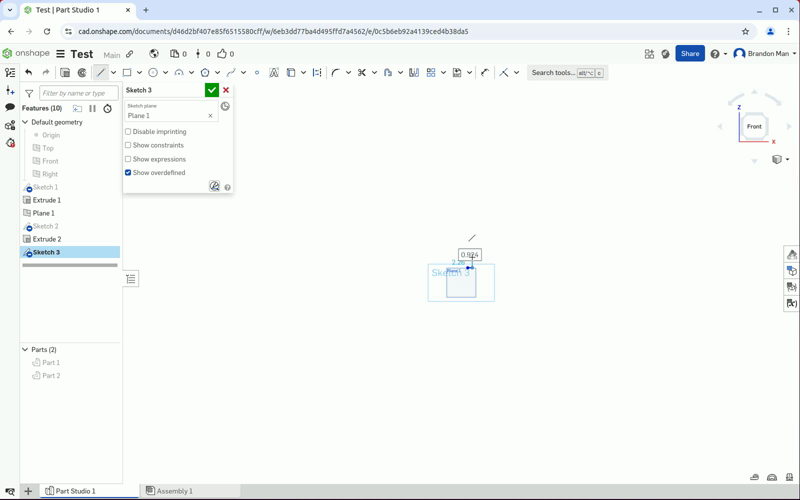
key_down(shift)
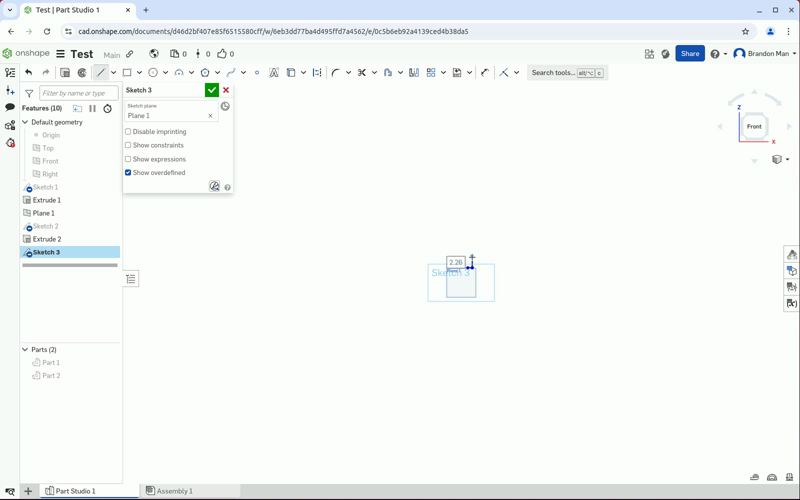
mouse_move(502, 256)
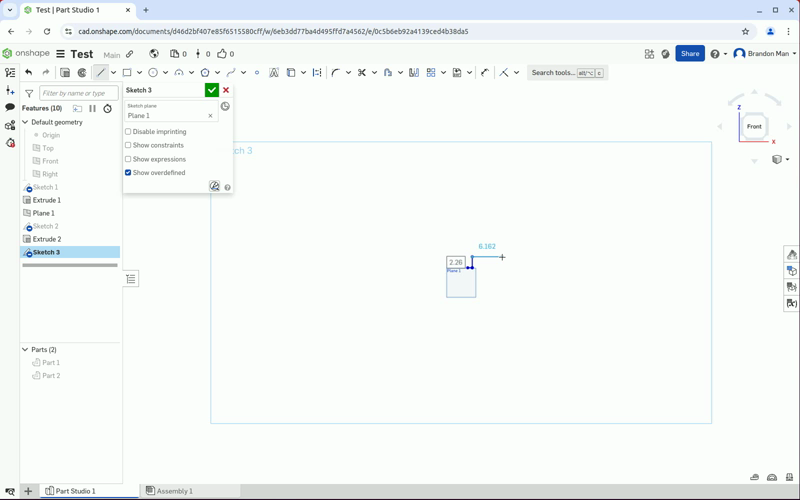
mouse_move(467, 246)
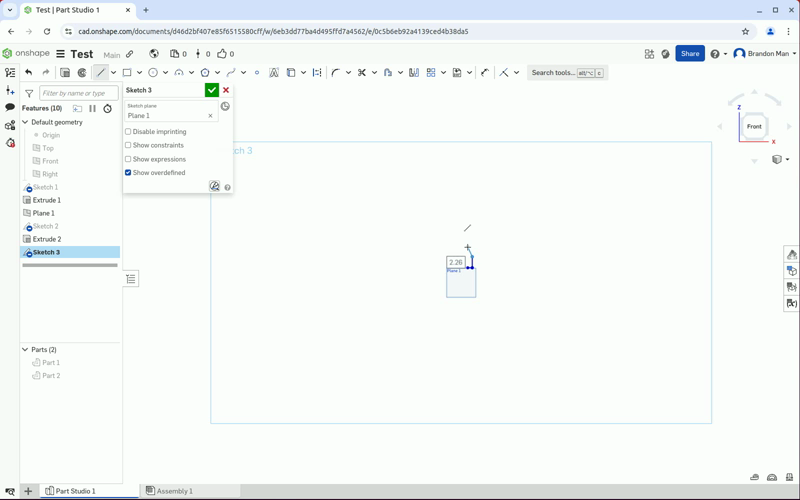
click(467, 246)
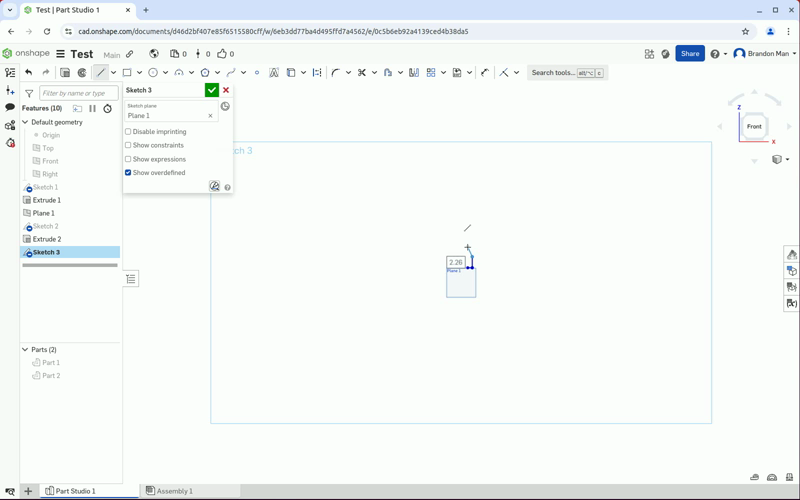
key_up(shift)
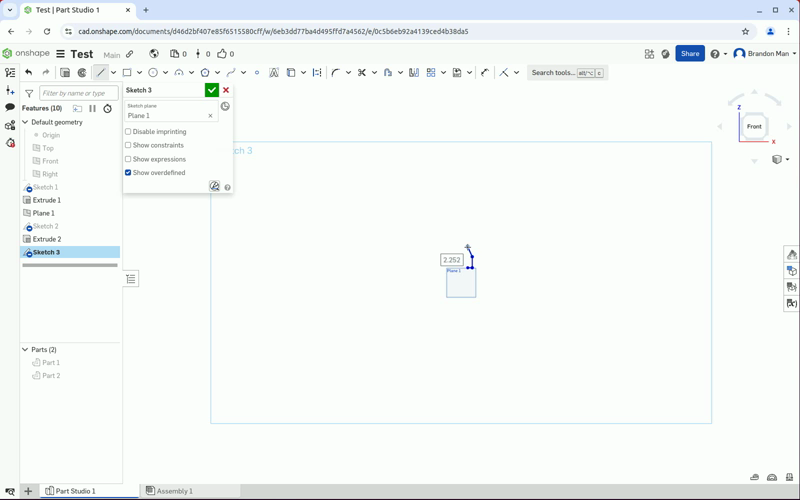
mouse_move(497, 246)
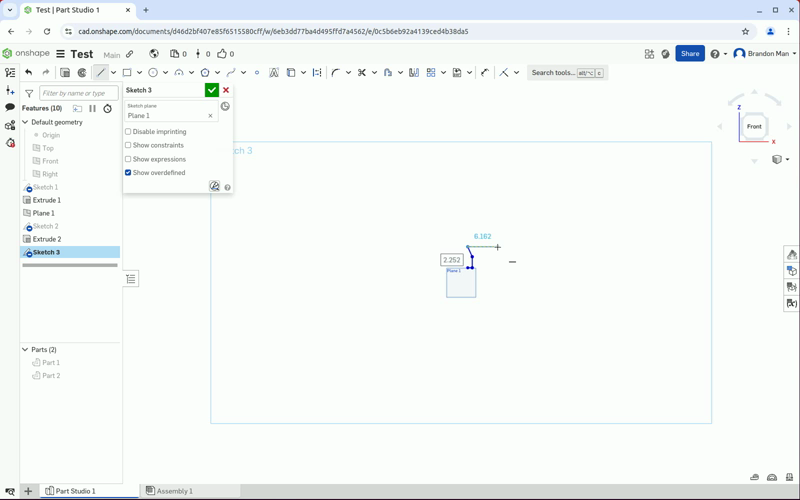
key_down(shift)
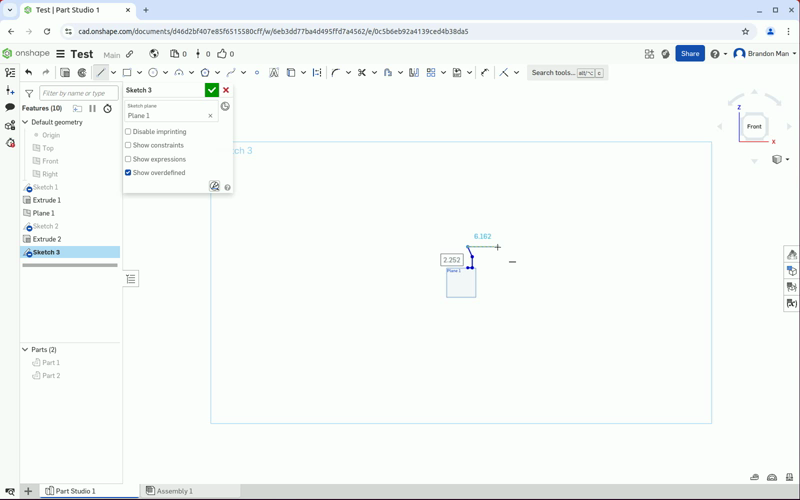
mouse_move(467, 267)
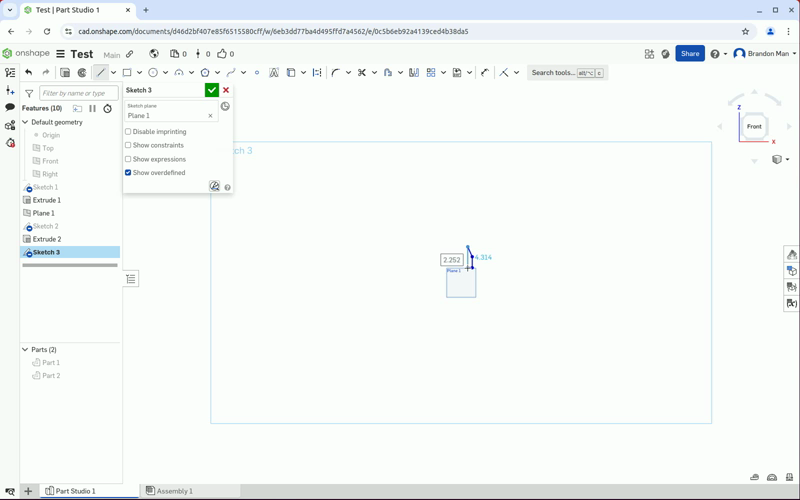
key_up(shift)
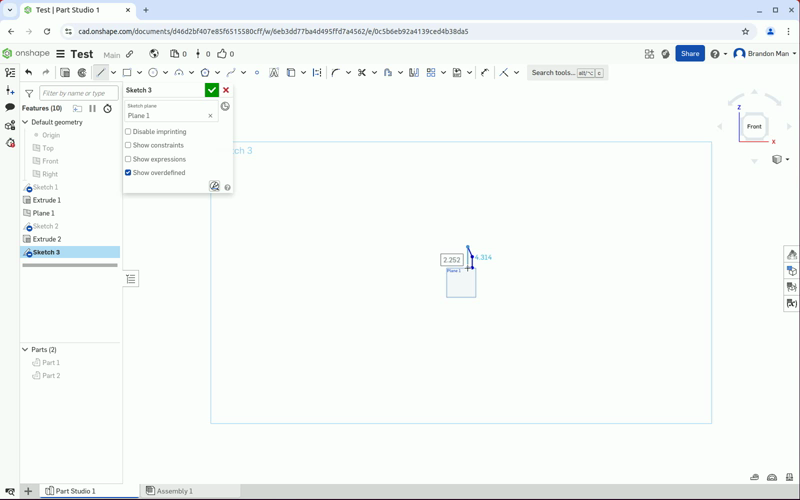
click(467, 267)
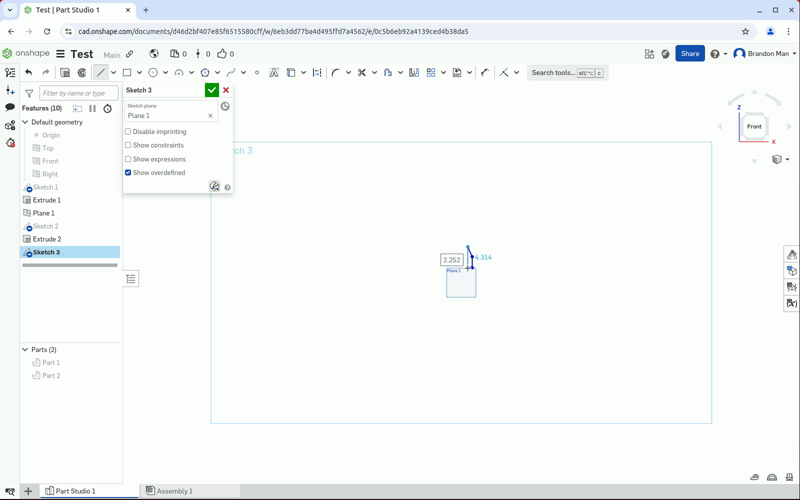
key(esc)
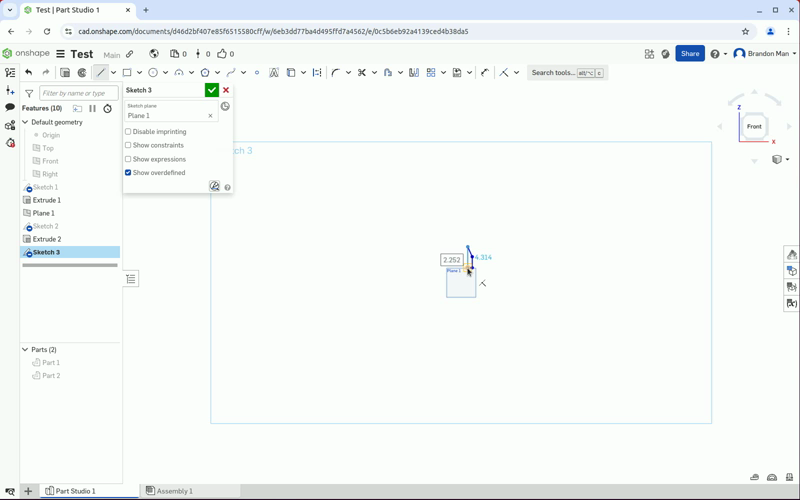
mouse_move(468, 253)
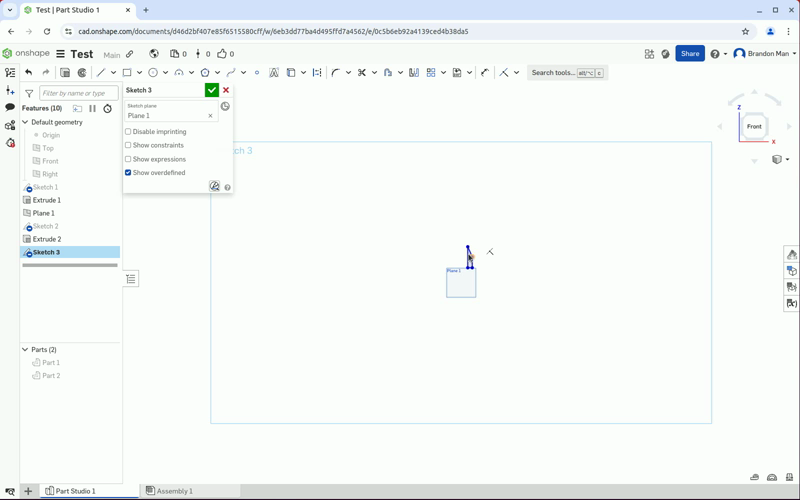
scroll(6)
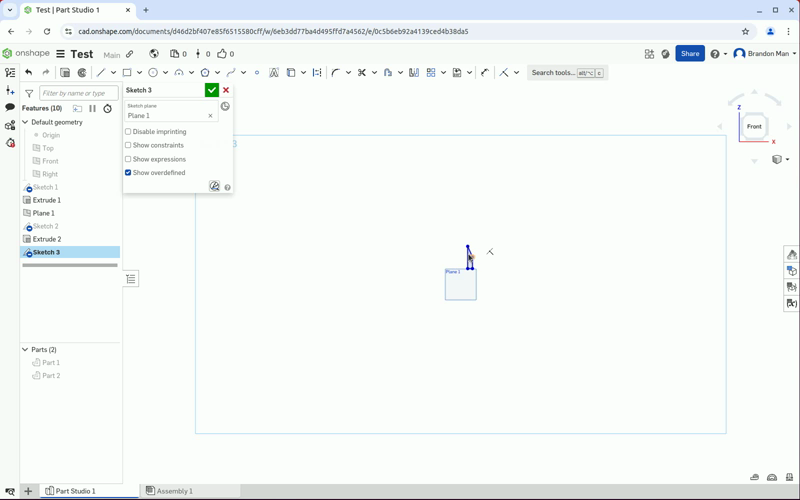
scroll(6)
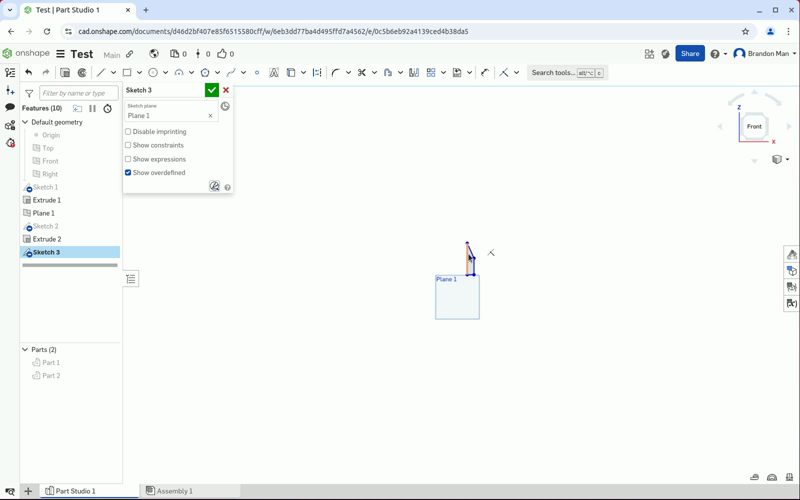
scroll(6)
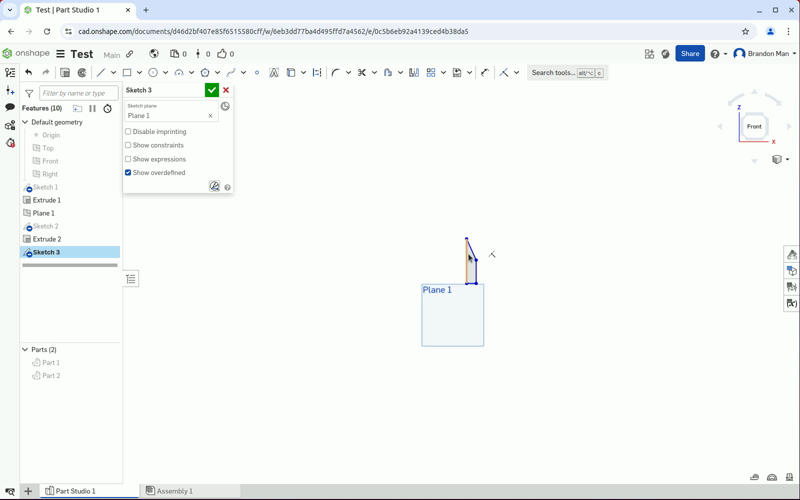
scroll(6)
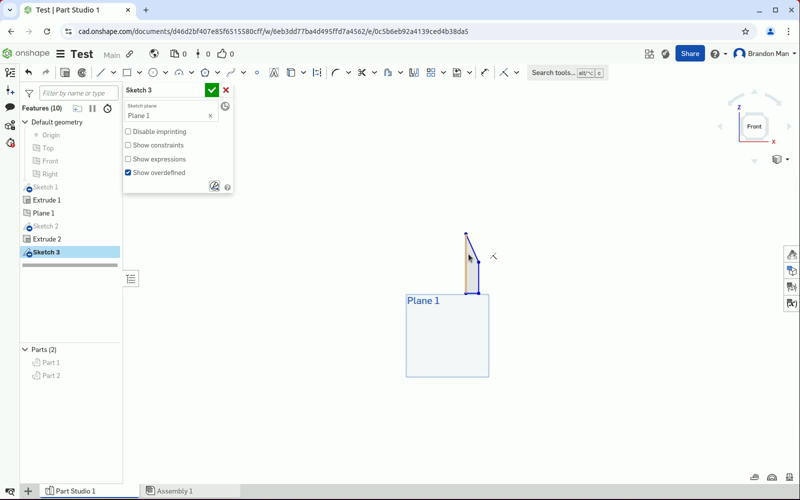
scroll(6)
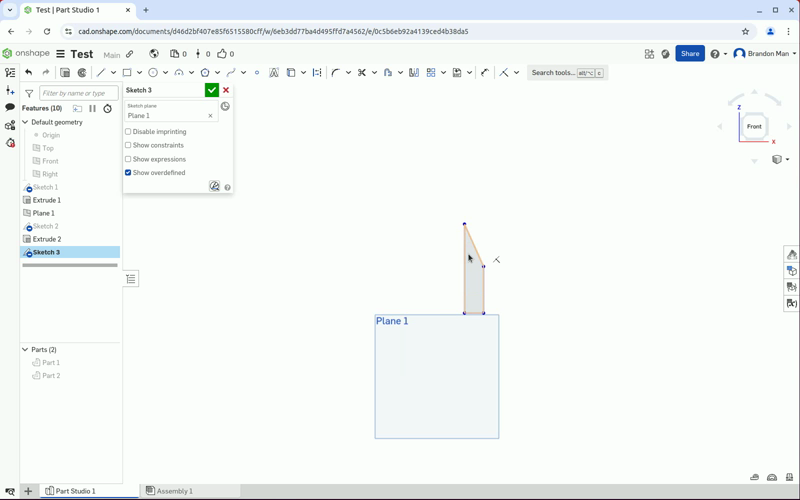
scroll(6)
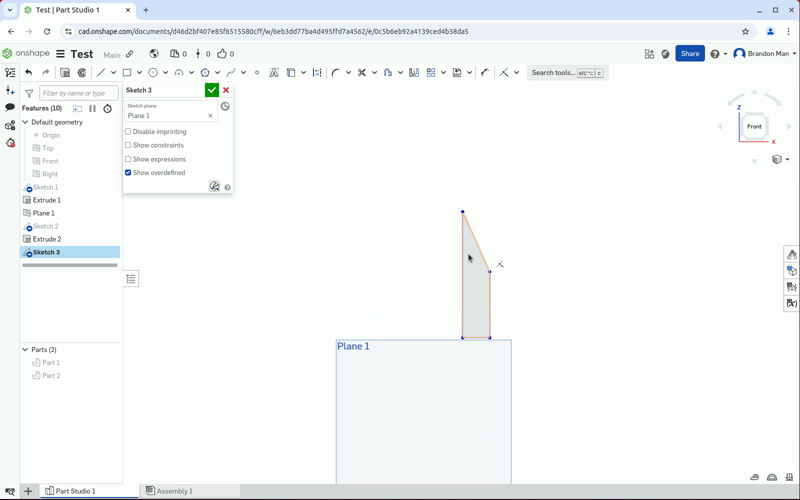
scroll(6)
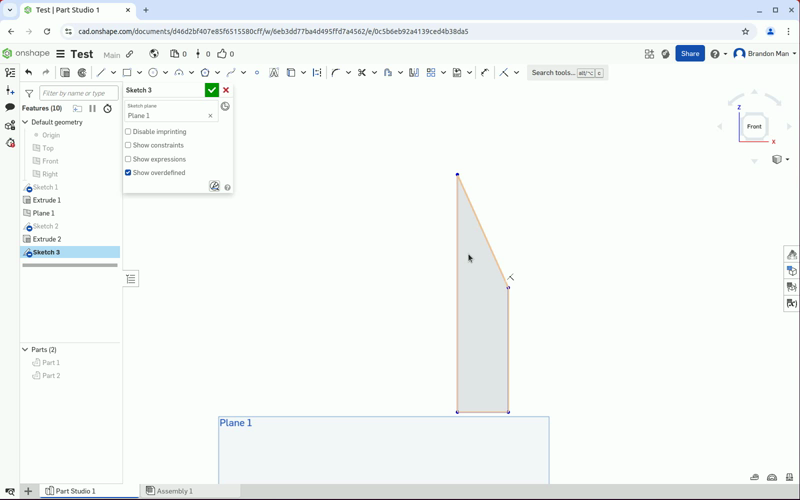
click(468, 253)
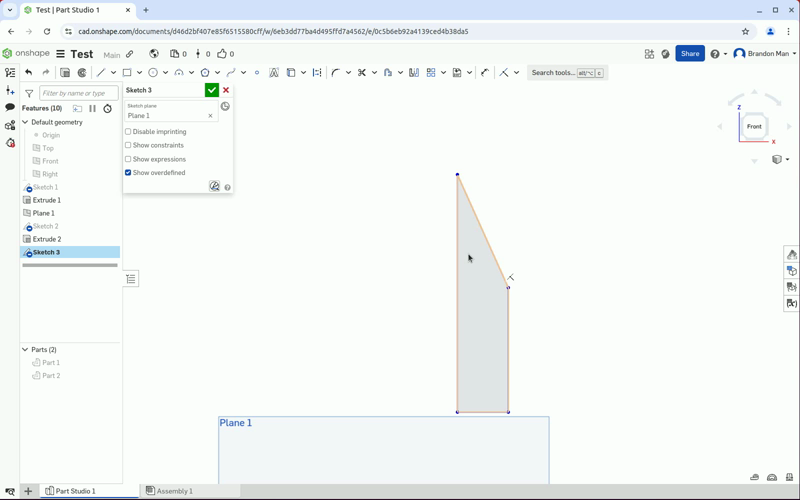
scroll(-6)
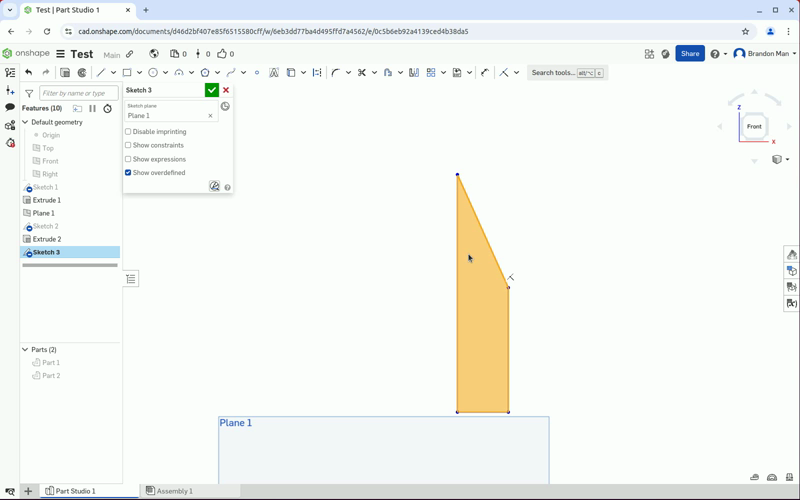
scroll(-6)
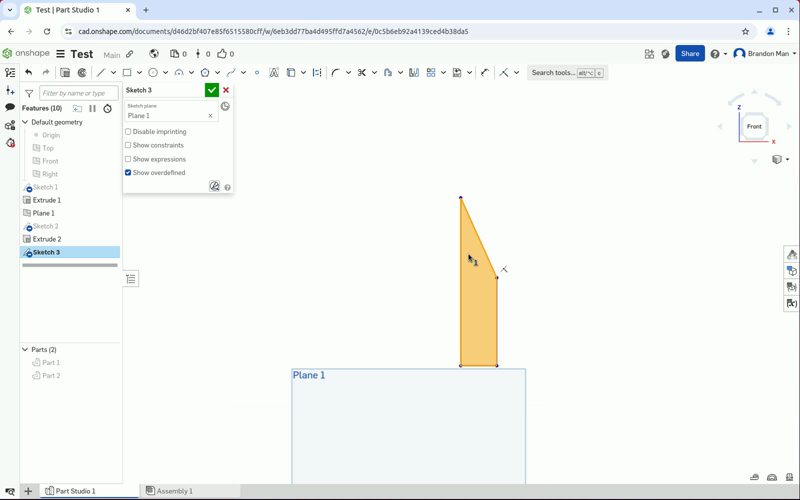
scroll(-6)
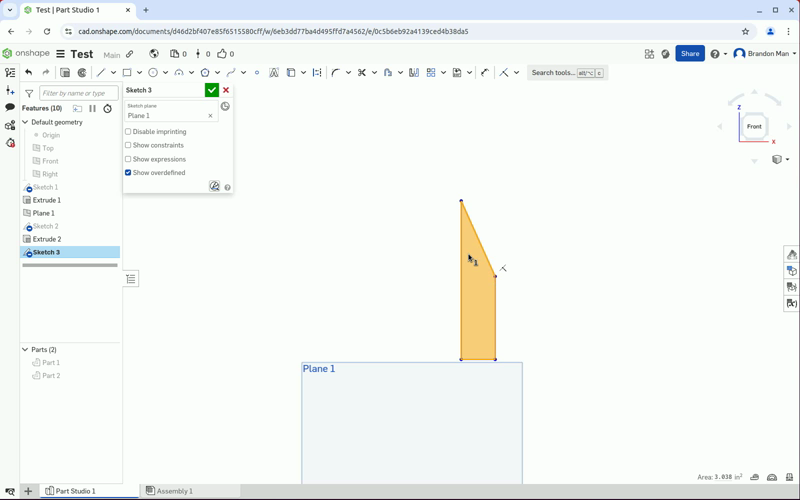
scroll(-6)
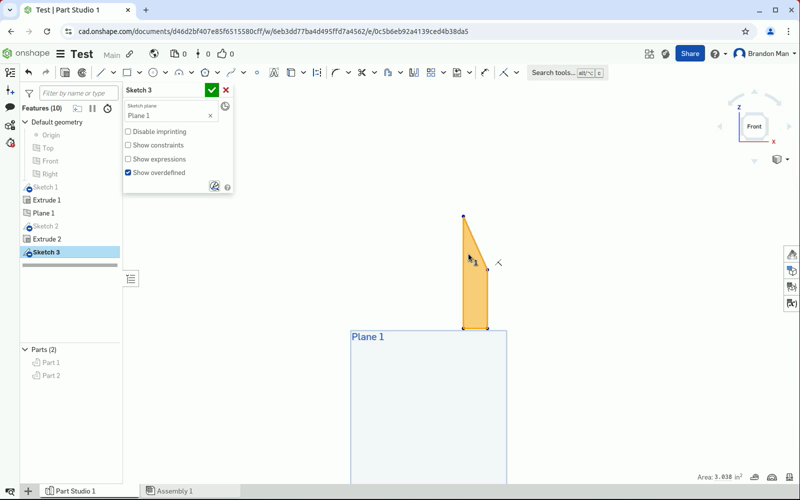
scroll(-6)
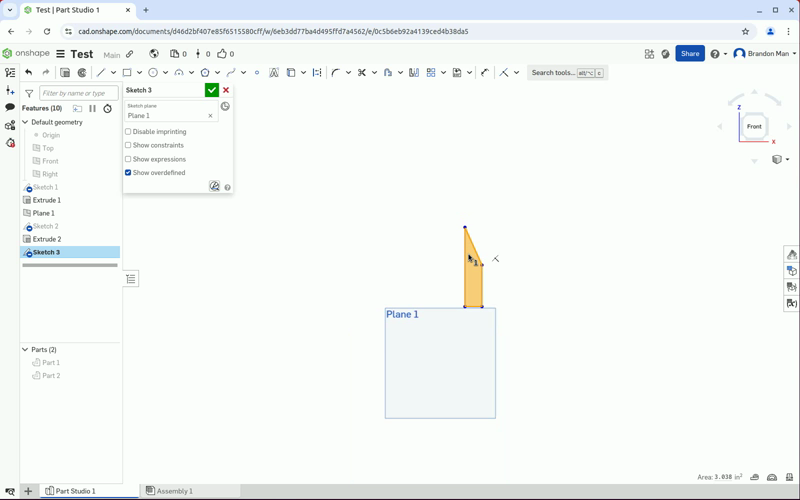
scroll(-6)
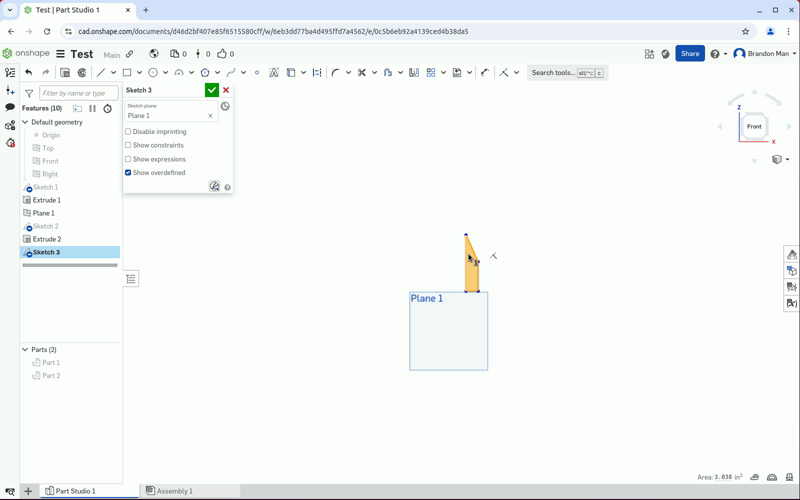
scroll(-6)
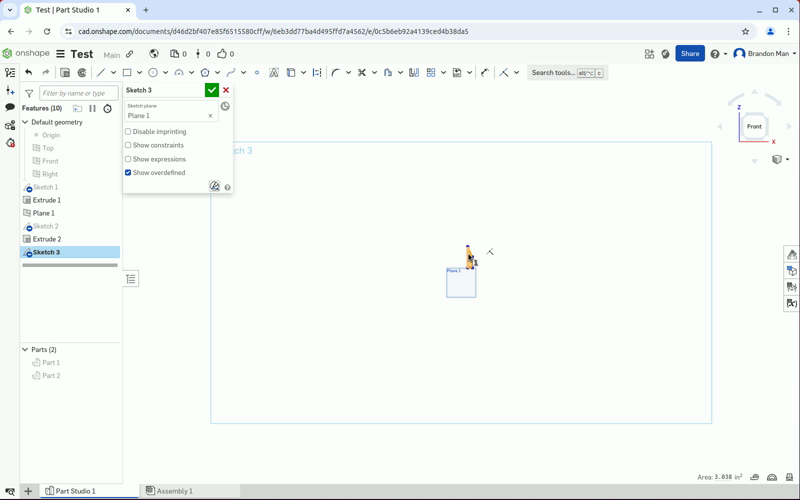
mouse_move(73, 352)
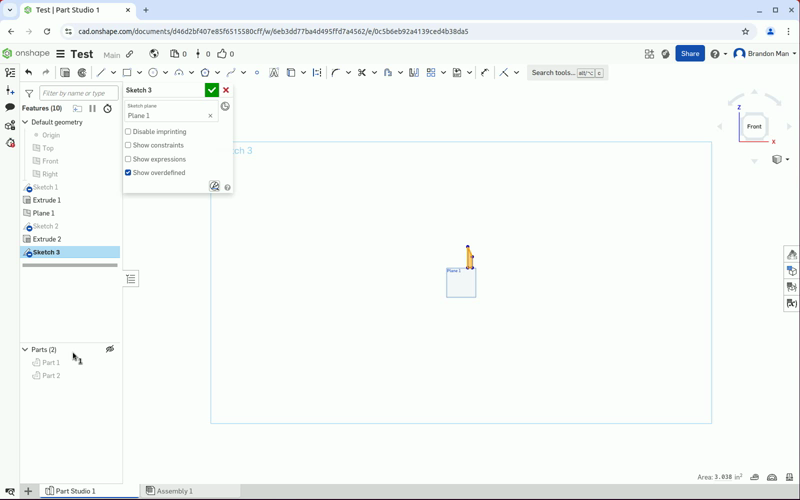
key(shift+y)
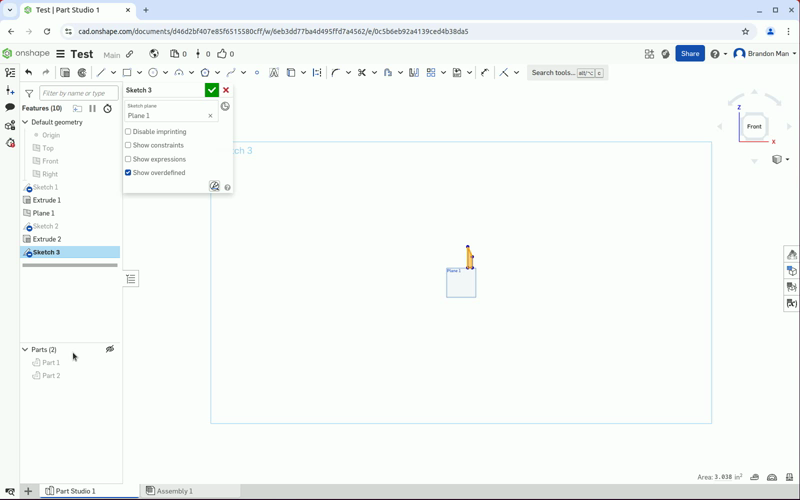
key(shift+e)
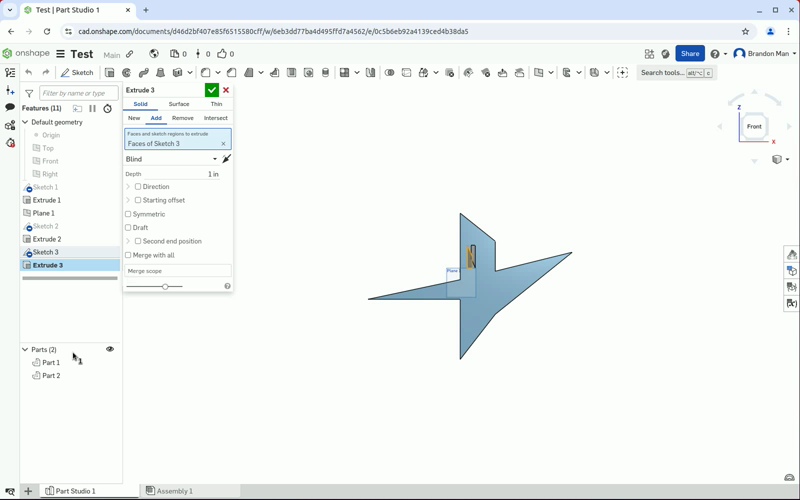
mouse_move(143, 106)
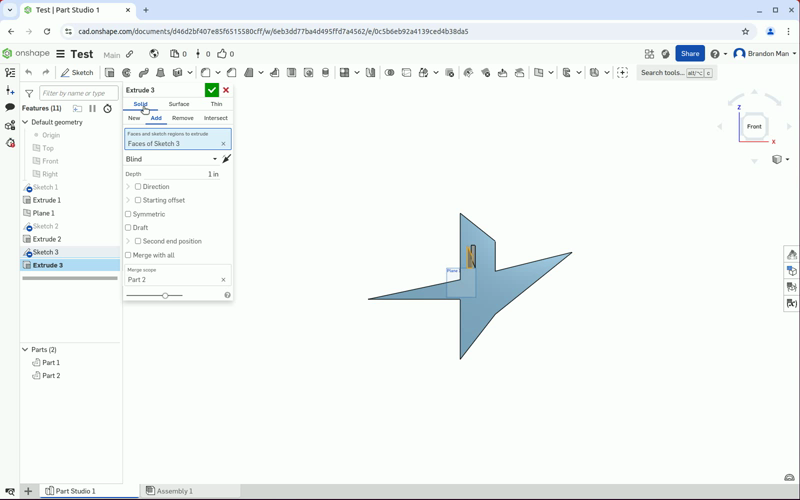
click(143, 106)
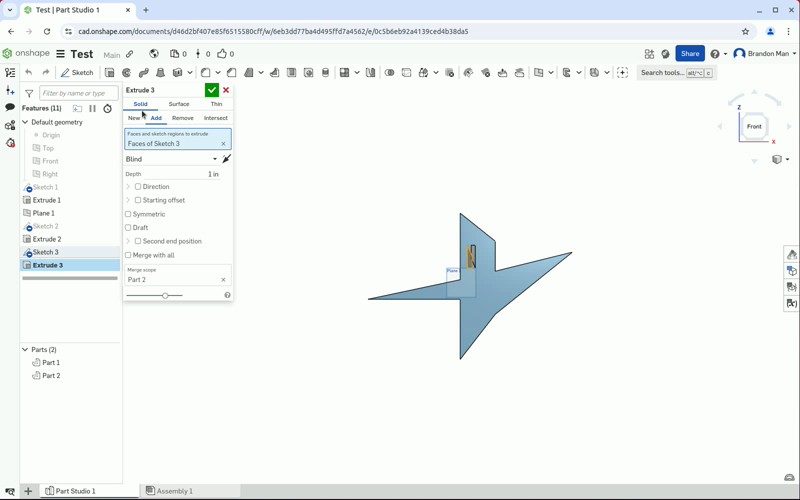
mouse_move(137, 120)
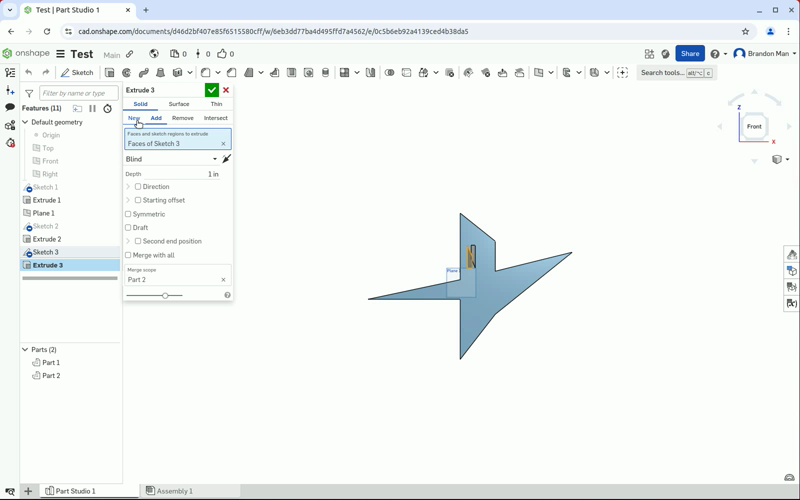
click(137, 120)
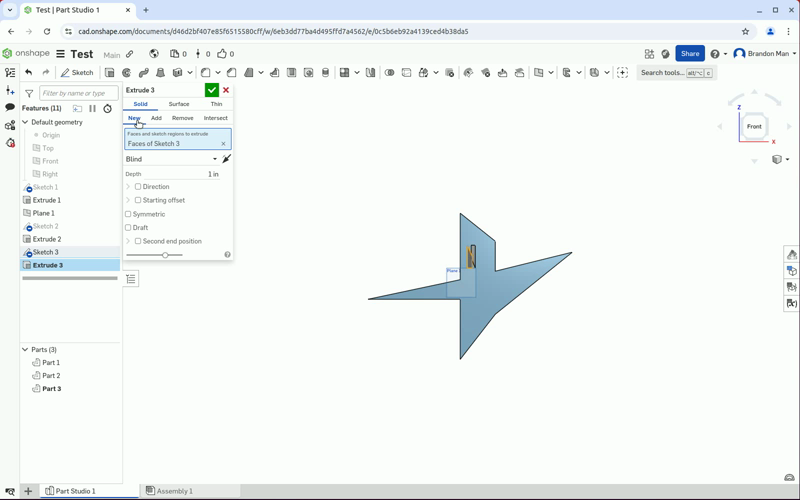
key(tab, 4)
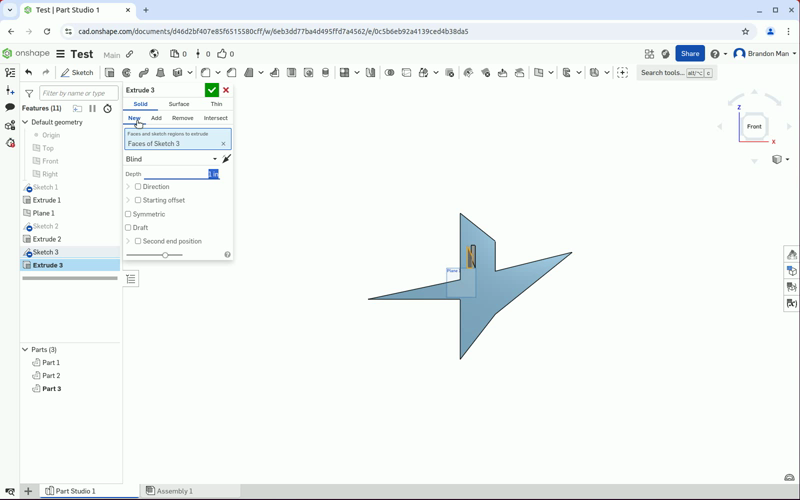
text(9.147)
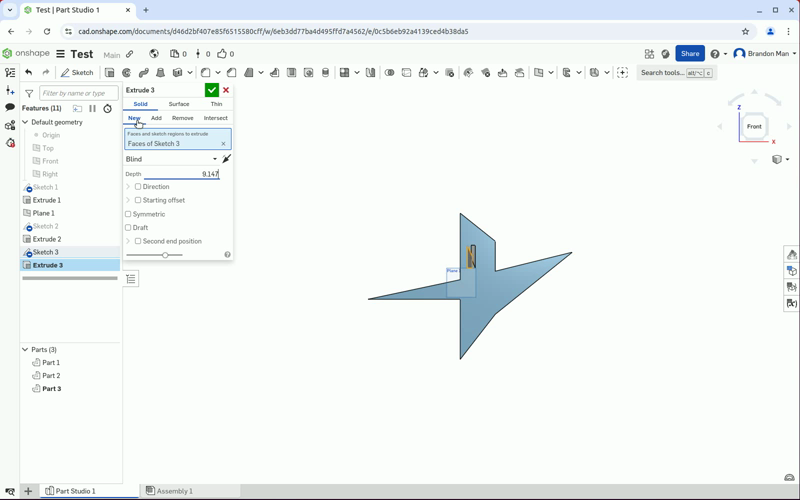
key(enter)
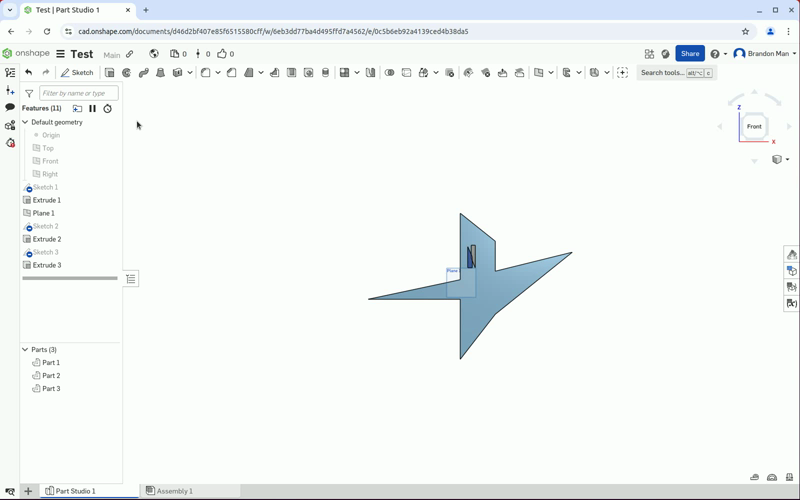
key(shift+h)
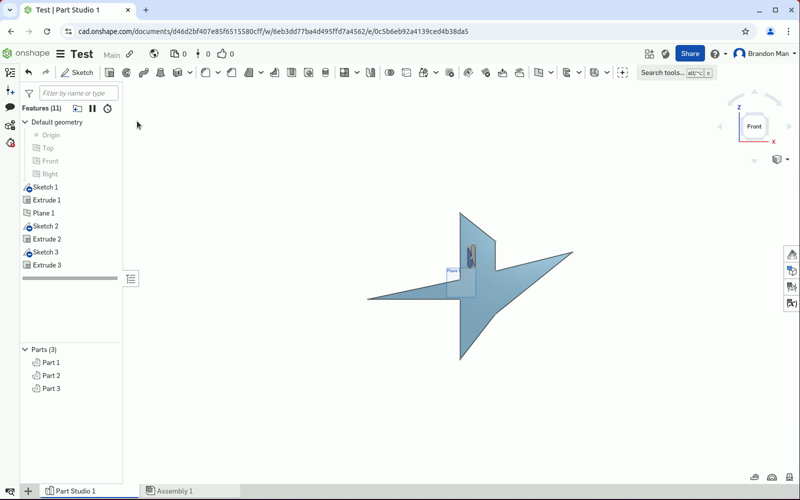
key(shift+h)
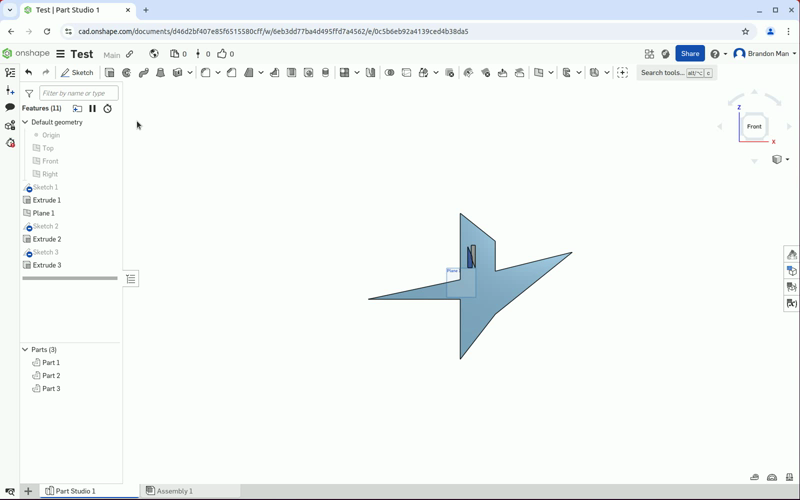
mouse_move(73, 189)
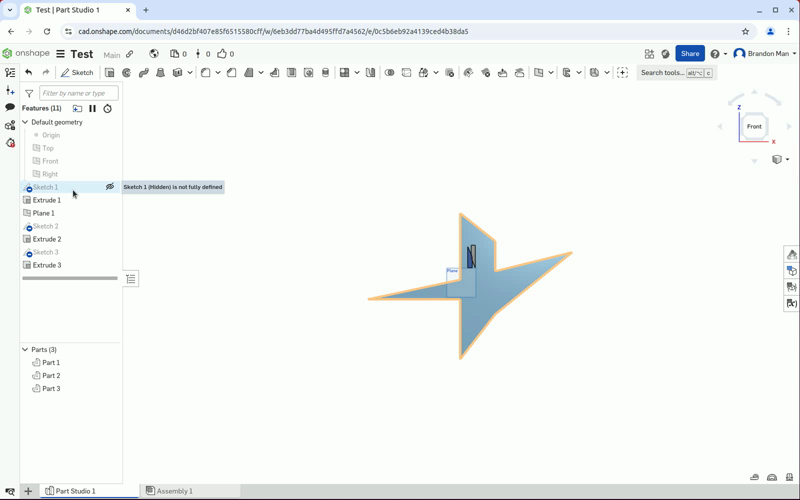
click(73, 189)
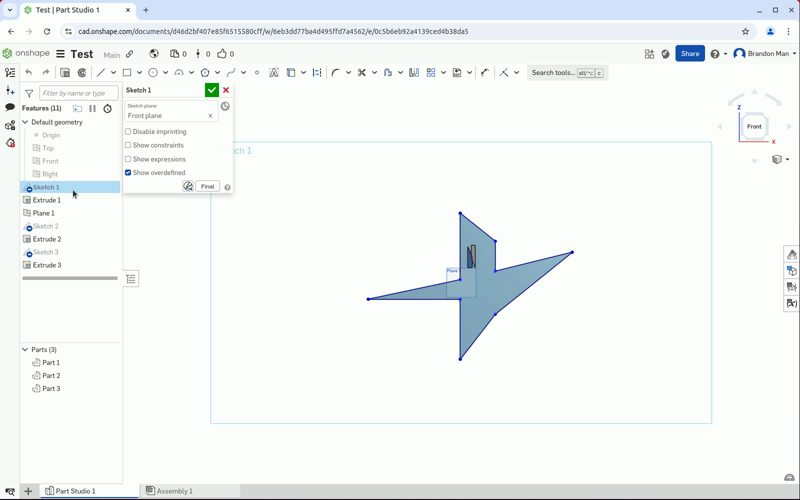
mouse_move(229, 92)
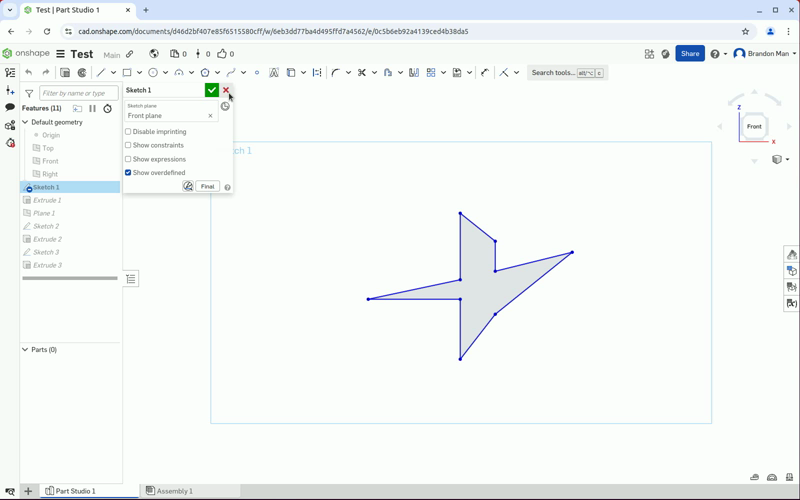
click(229, 92)
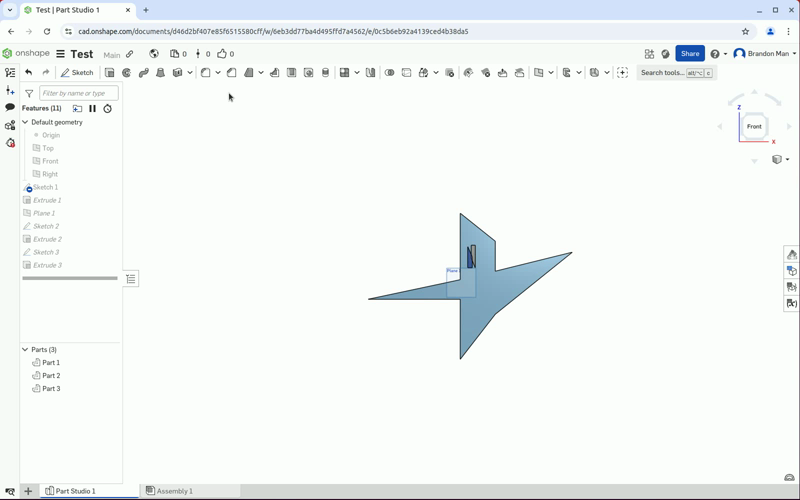
key(shift+s)
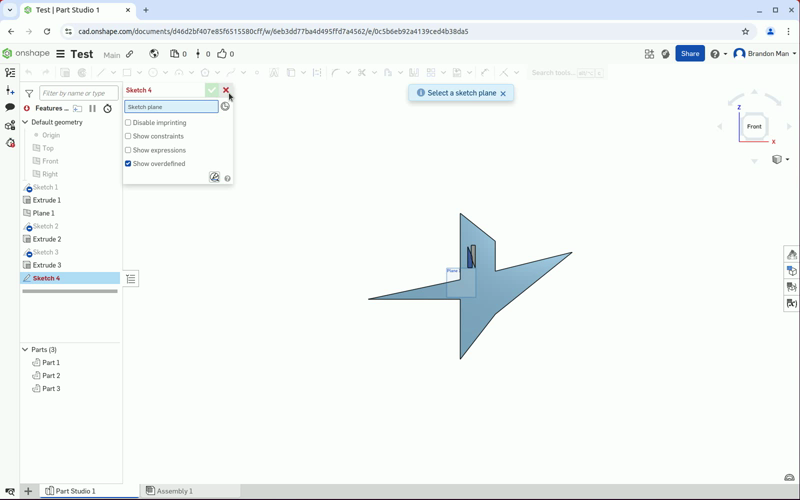
mouse_move(73, 215)
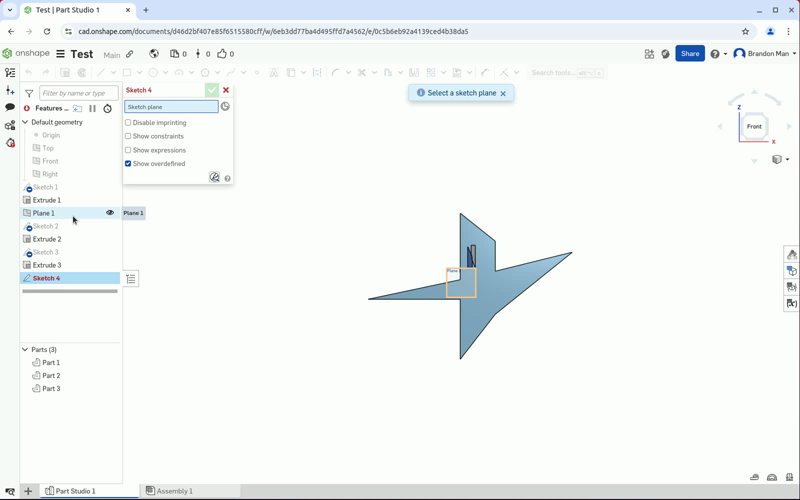
click(73, 215)
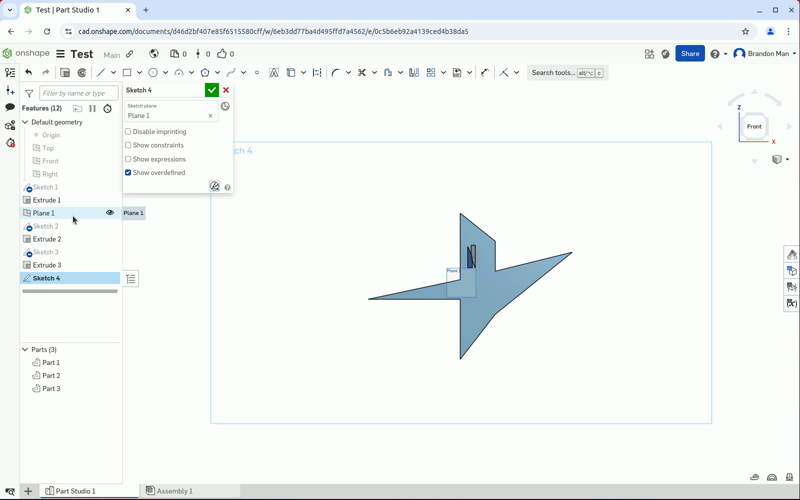
mouse_move(73, 352)
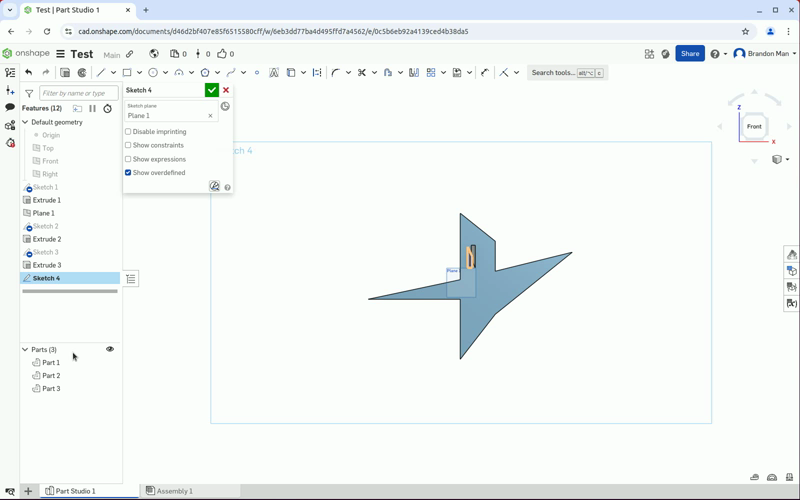
key(y)
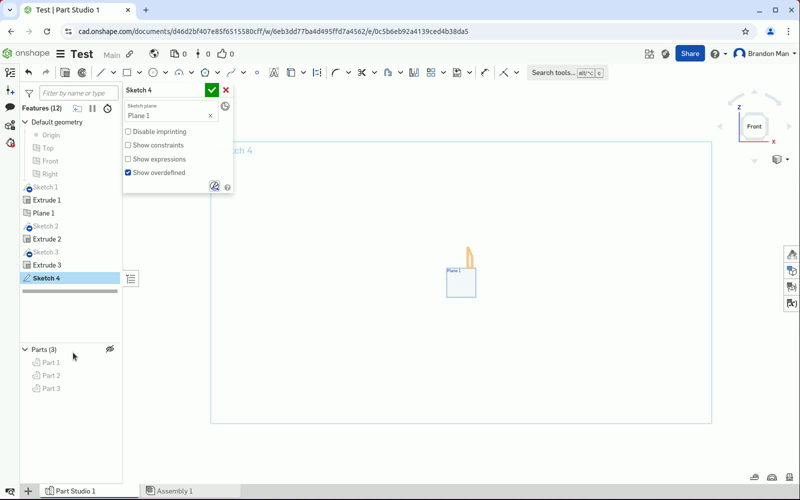
key(l)
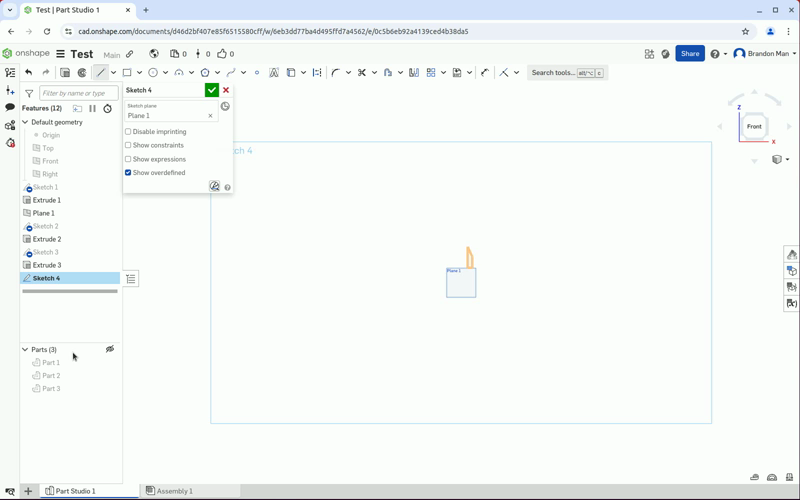
key_down(shift)
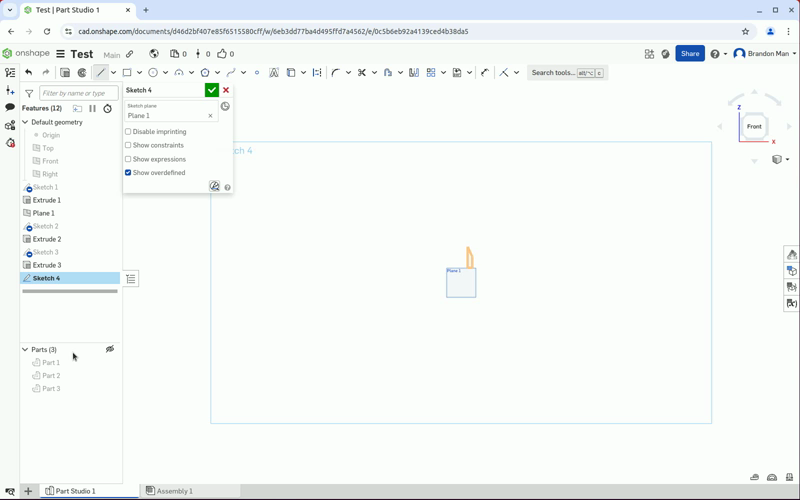
mouse_move(465, 334)
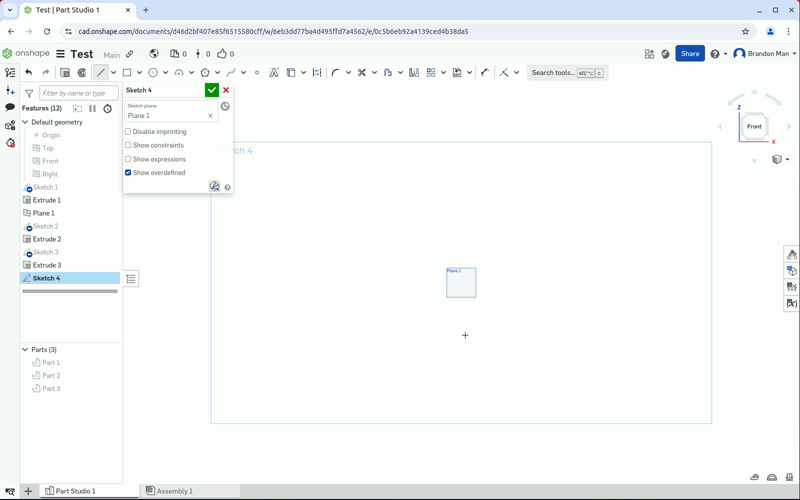
click(465, 334)
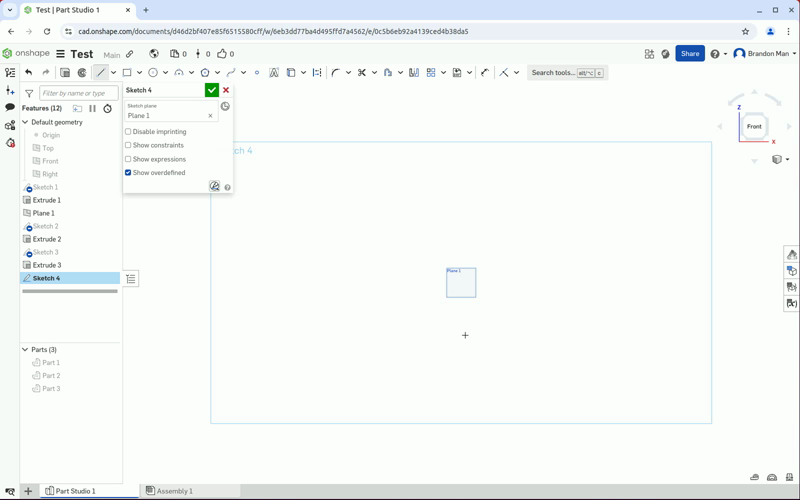
key_up(shift)
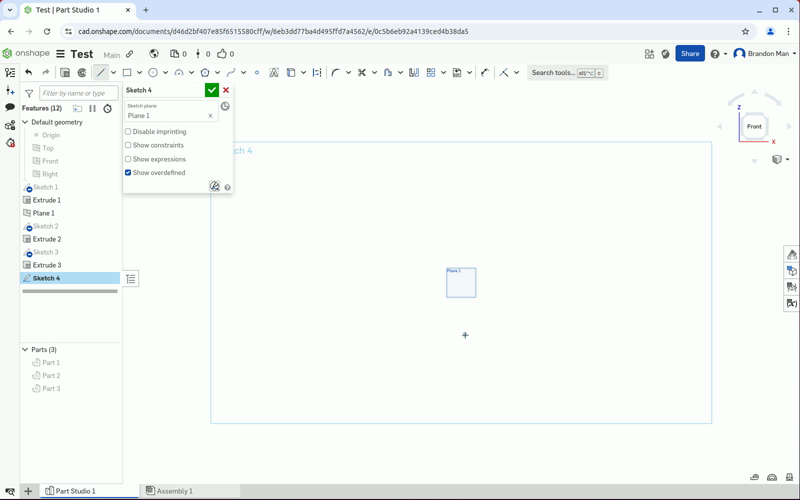
key_down(shift)
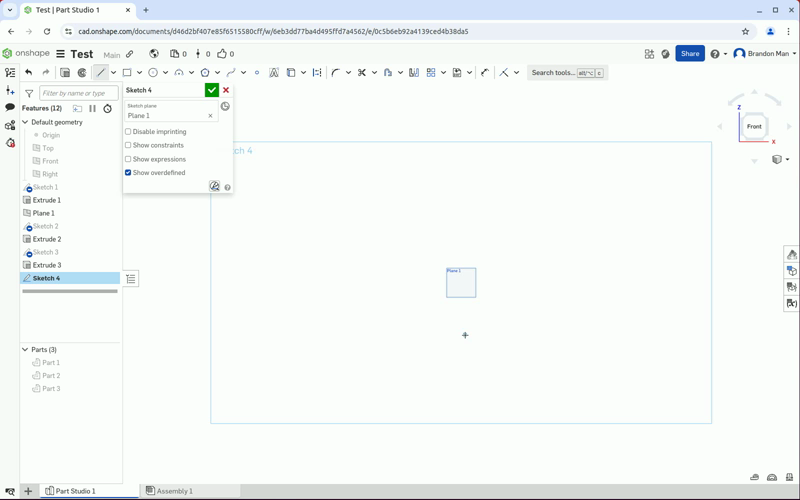
mouse_move(495, 334)
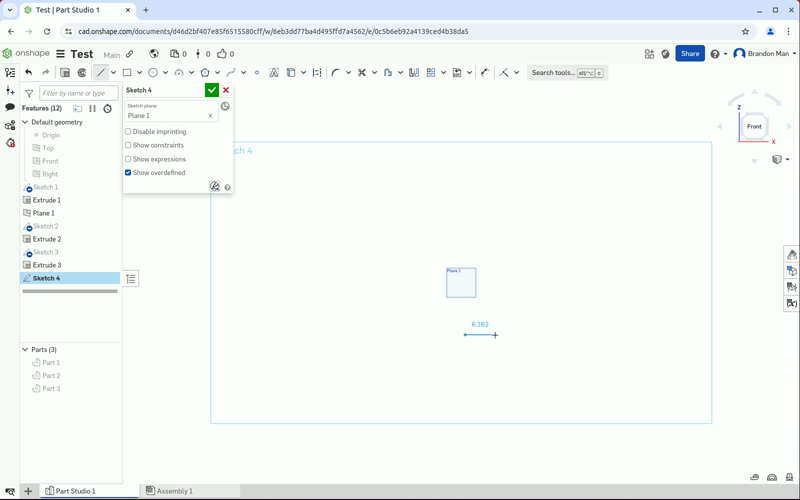
mouse_move(468, 334)
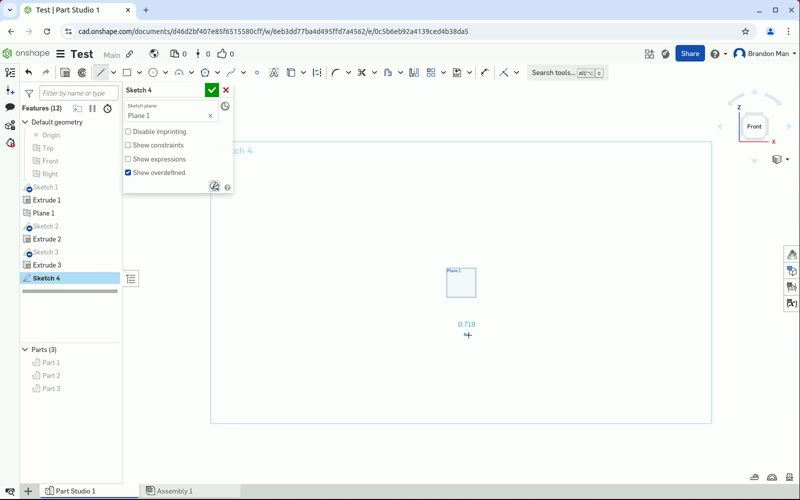
scroll(6)
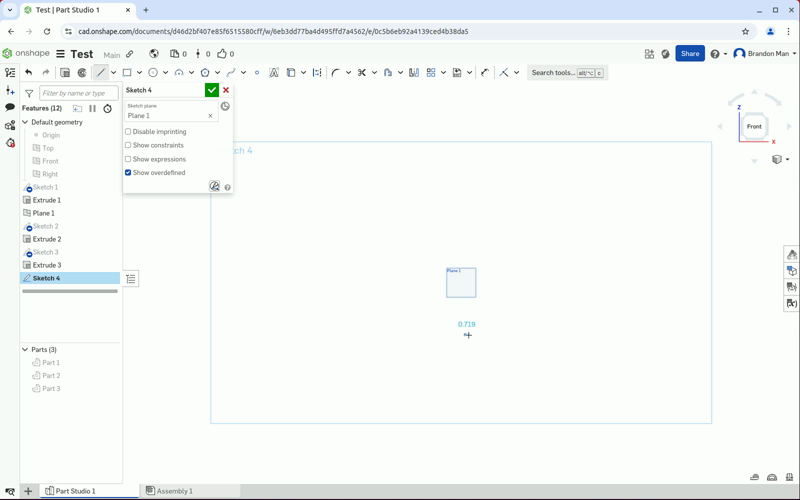
scroll(6)
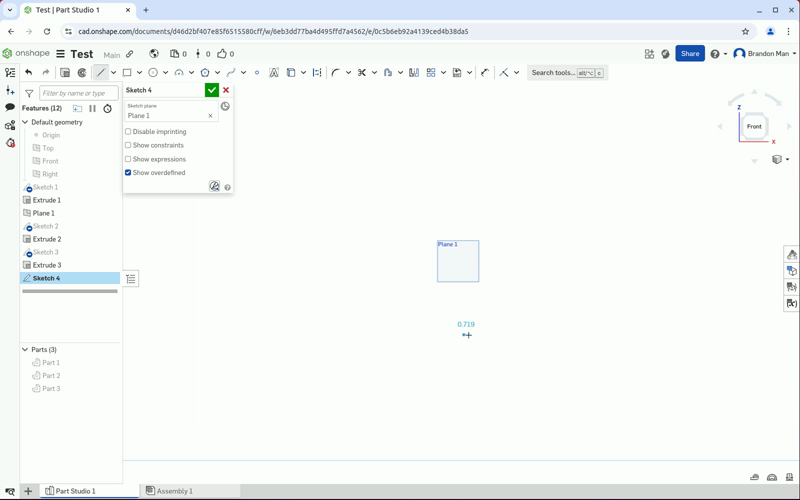
scroll(6)
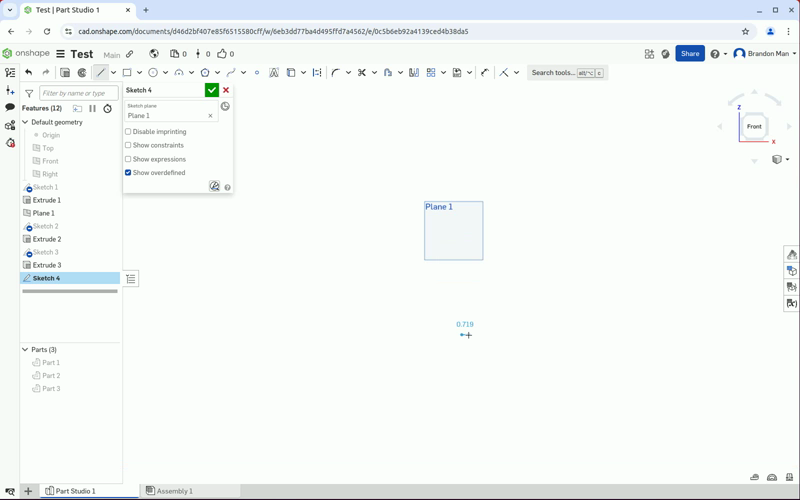
scroll(6)
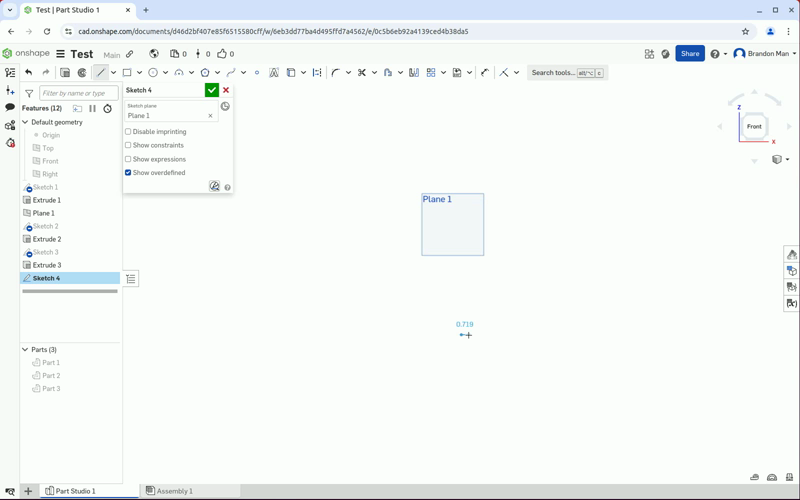
scroll(6)
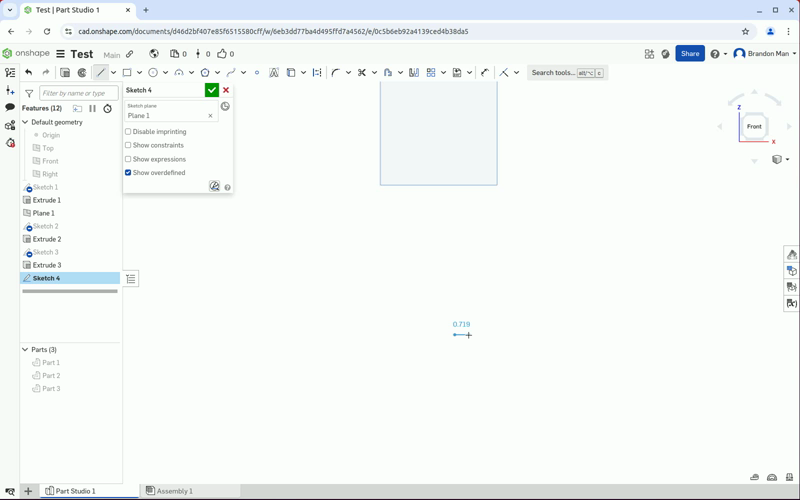
scroll(6)
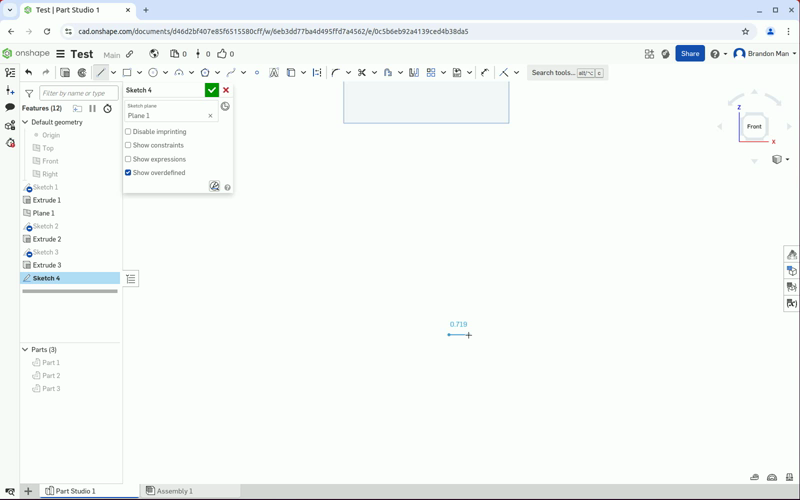
scroll(6)
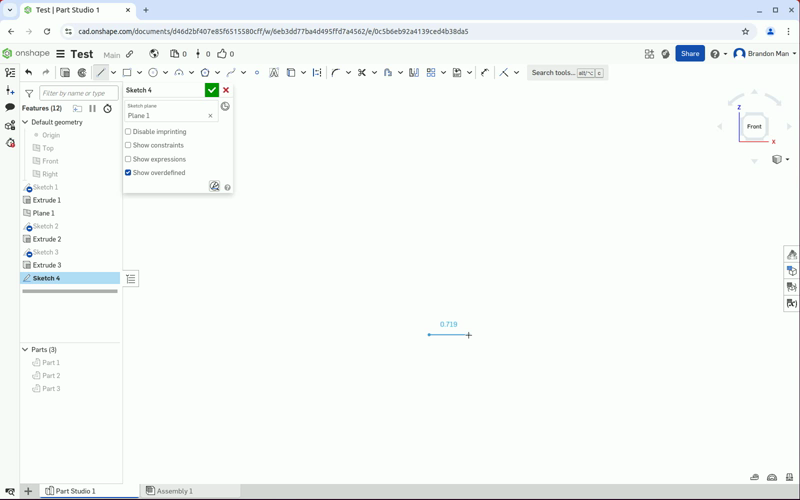
click(468, 334)
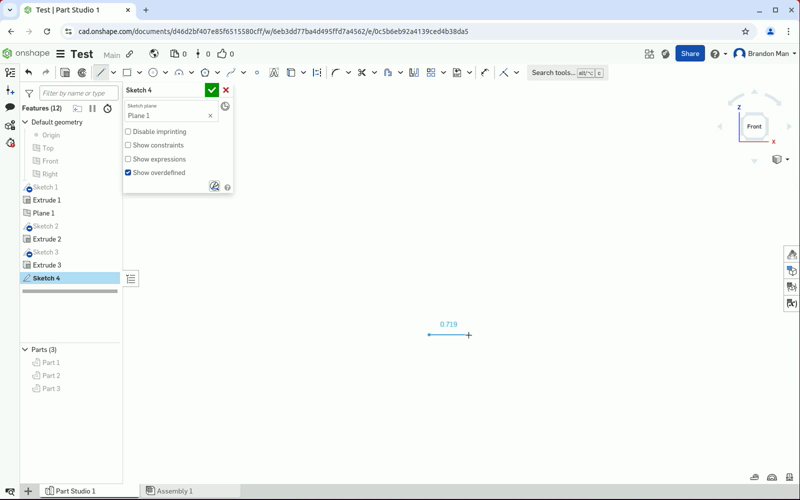
scroll(-6)
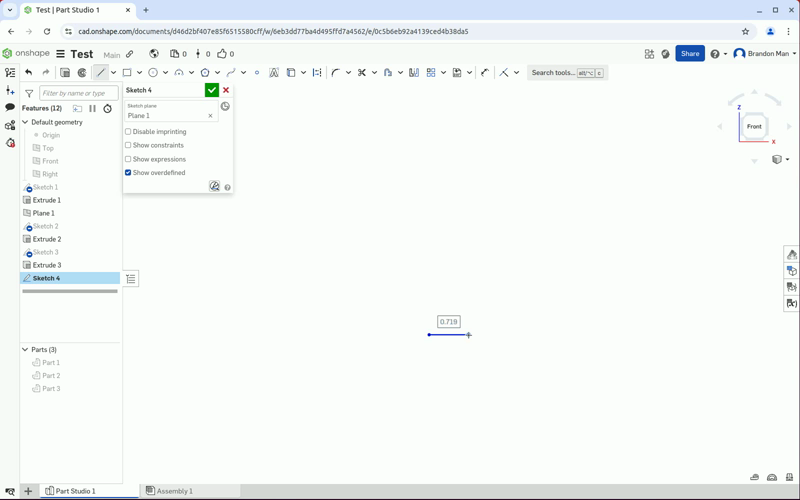
scroll(-6)
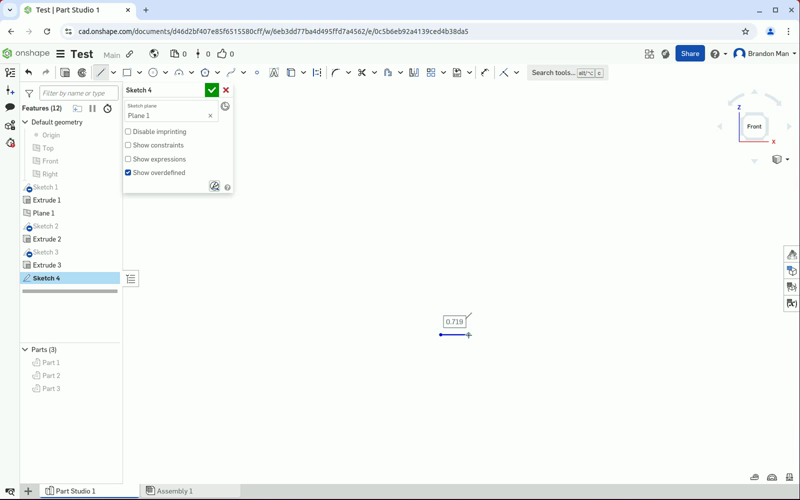
scroll(-6)
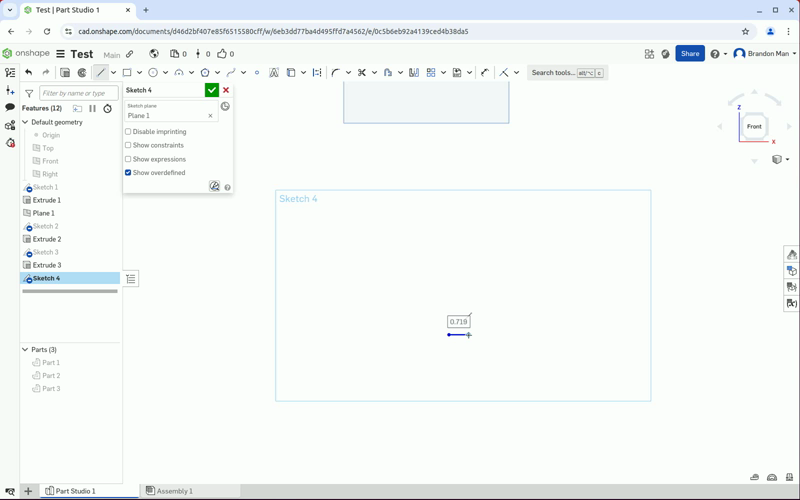
scroll(-6)
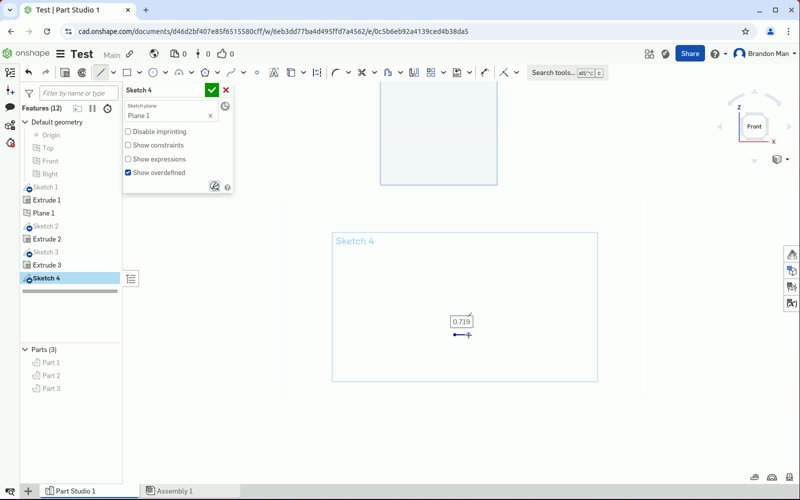
scroll(-6)
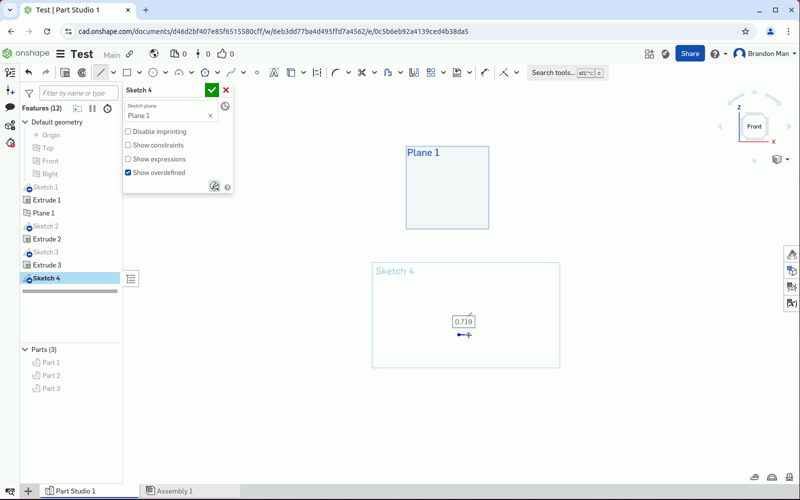
scroll(-6)
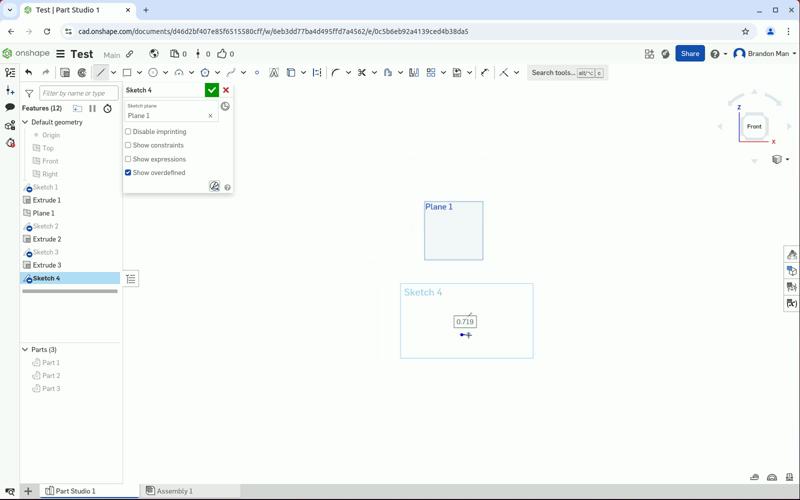
scroll(-6)
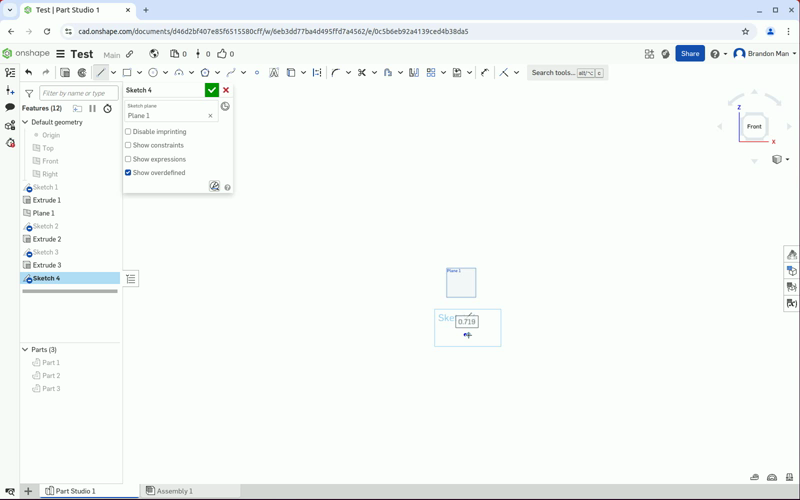
key_up(shift)
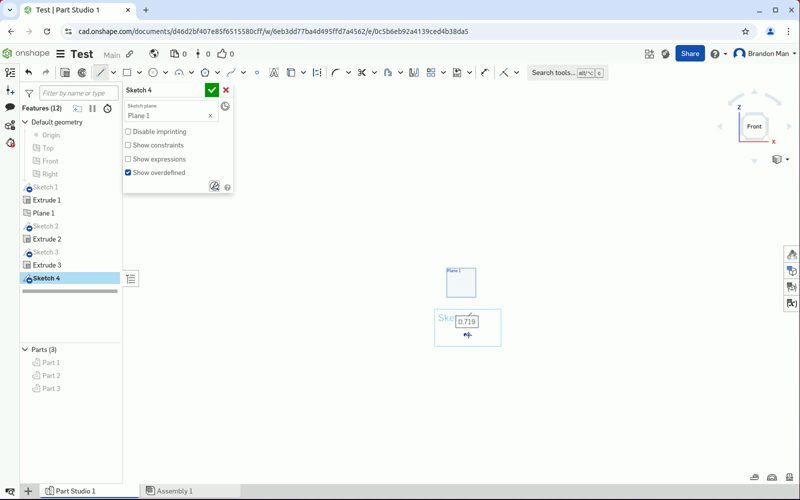
key_down(shift)
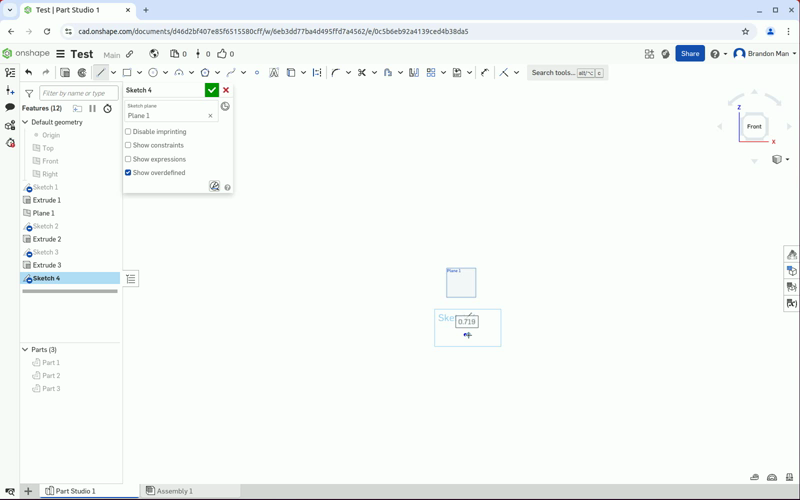
mouse_move(498, 334)
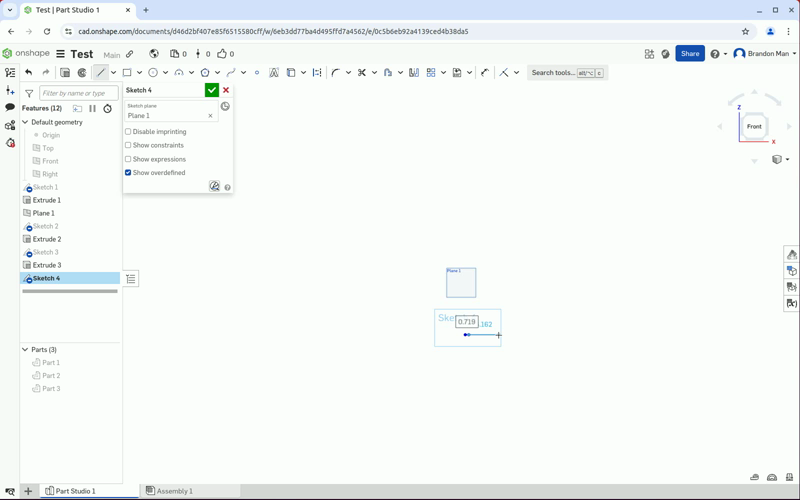
mouse_move(478, 334)
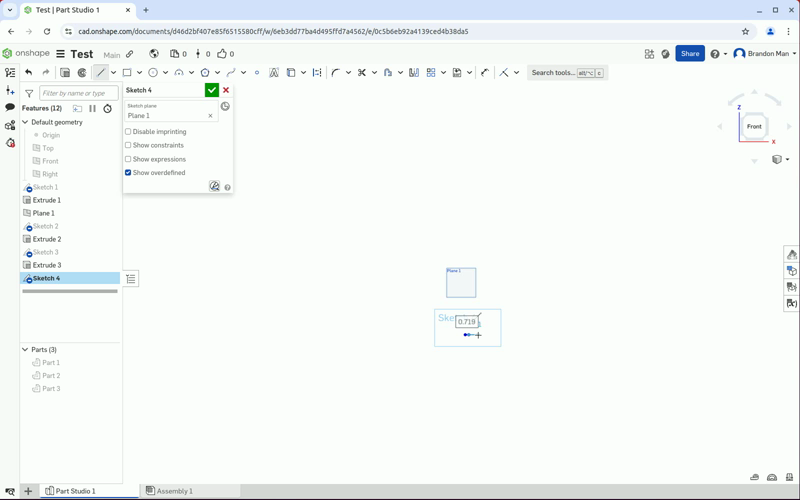
click(478, 334)
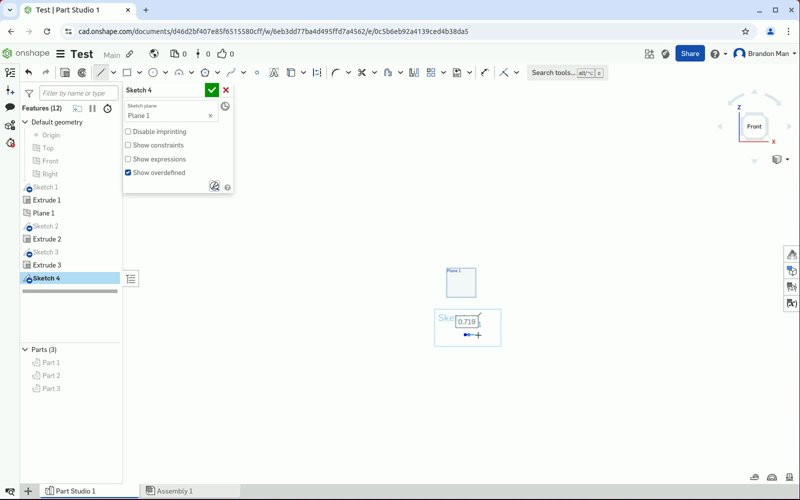
key_up(shift)
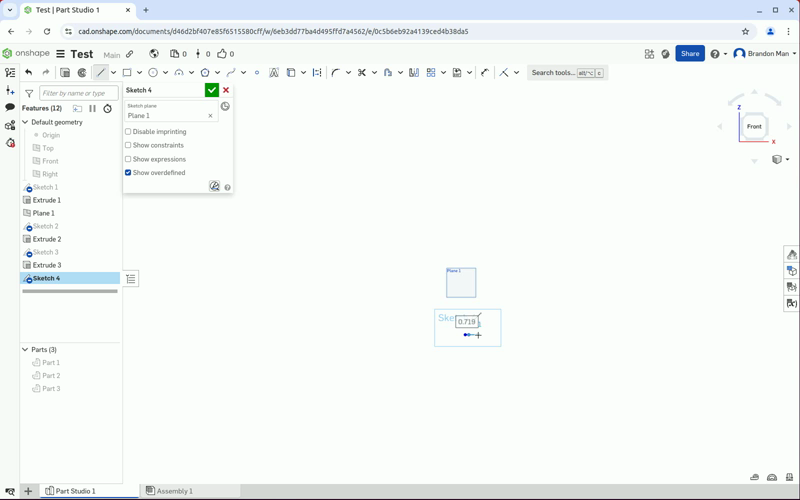
key_down(shift)
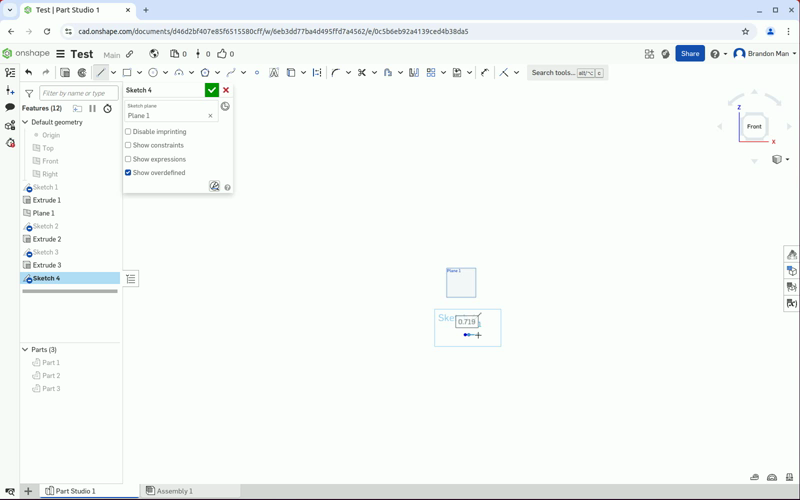
mouse_move(508, 334)
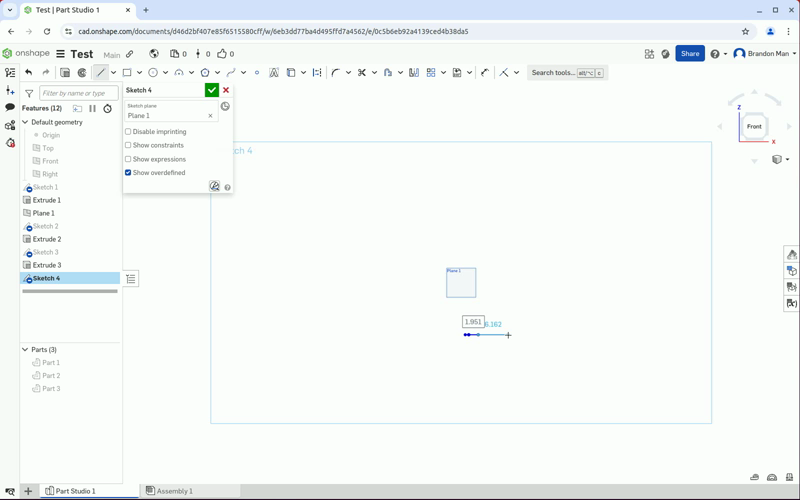
mouse_move(478, 338)
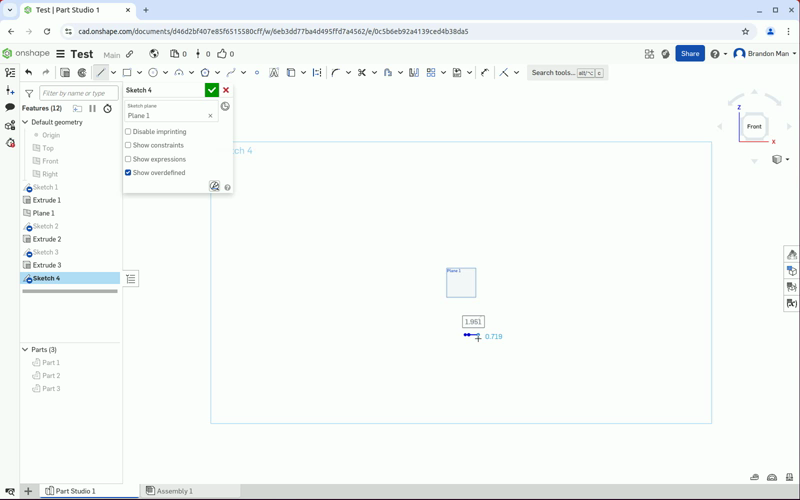
scroll(6)
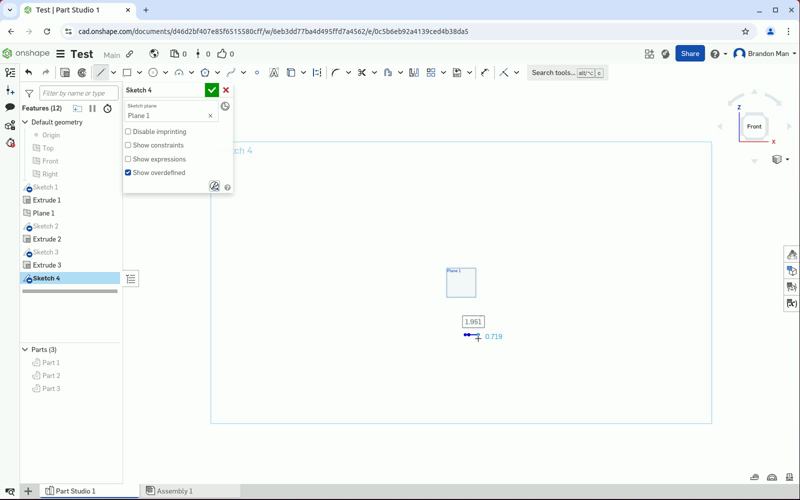
scroll(6)
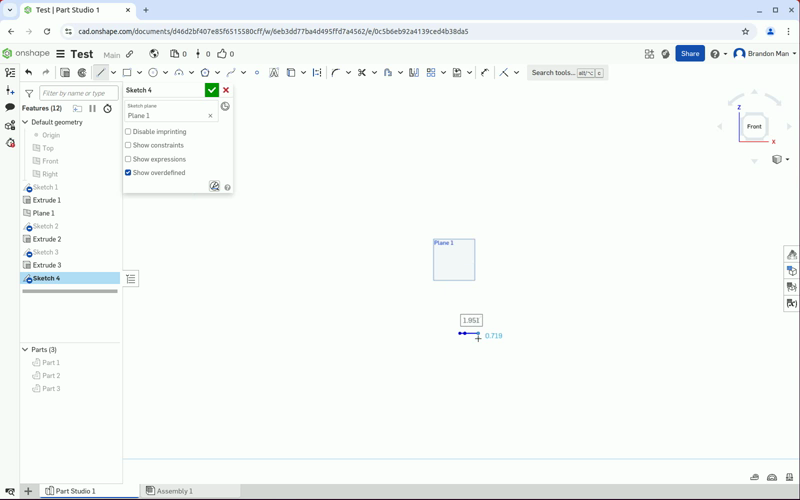
scroll(6)
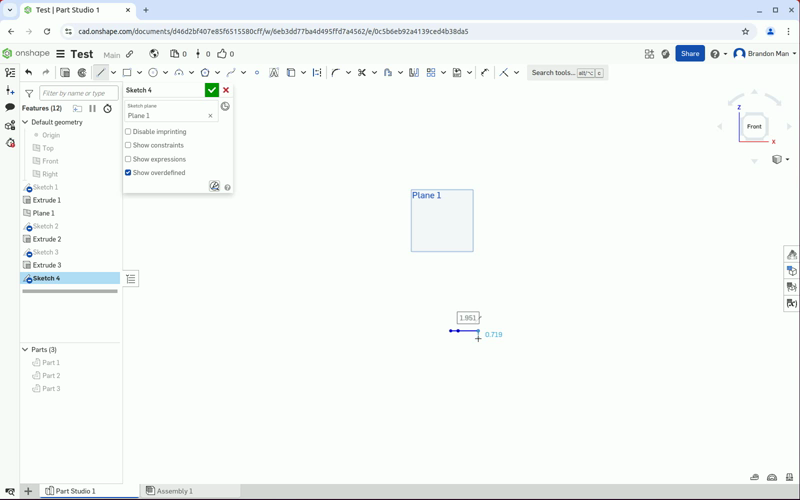
scroll(6)
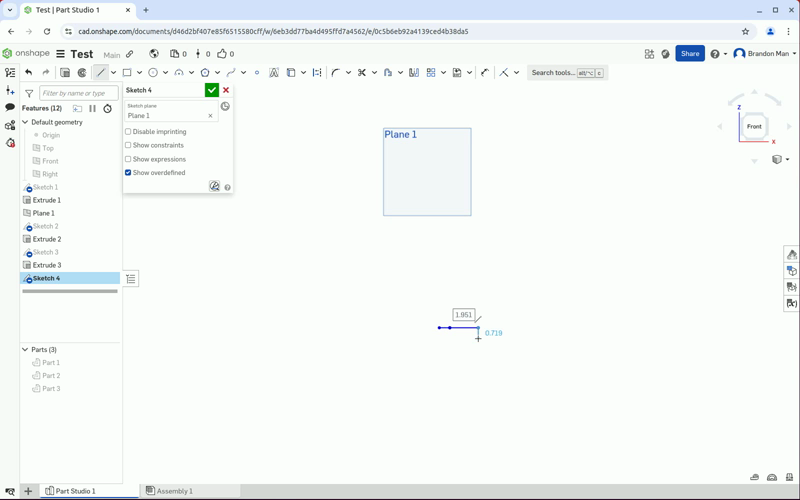
scroll(6)
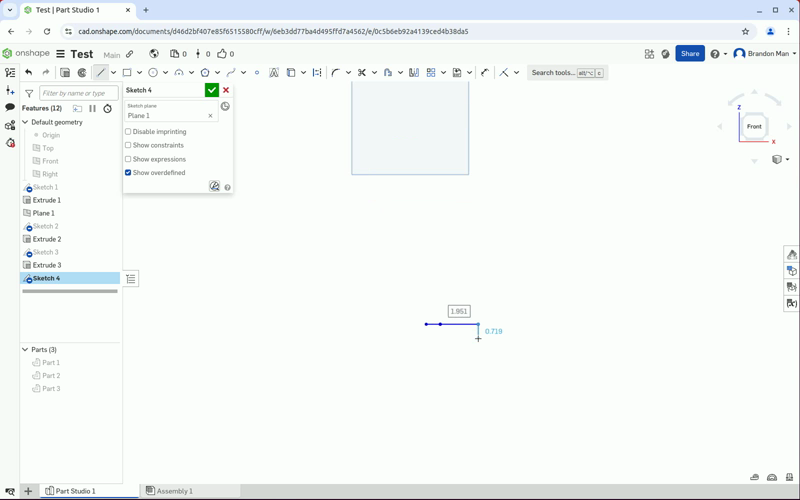
scroll(6)
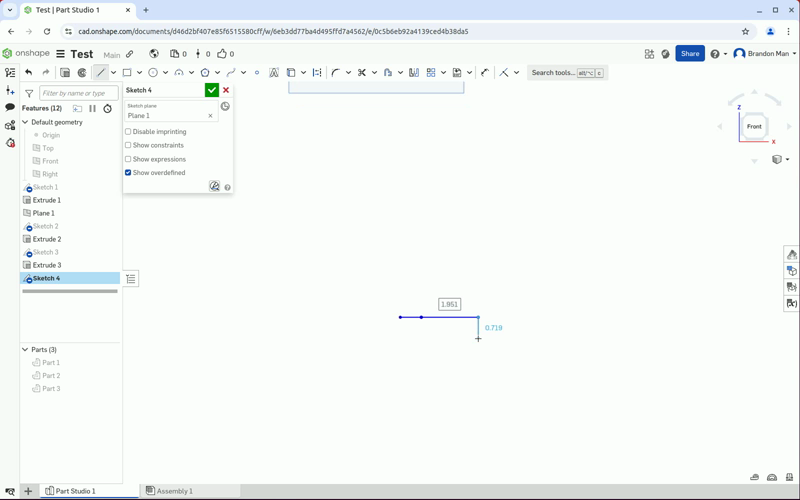
scroll(6)
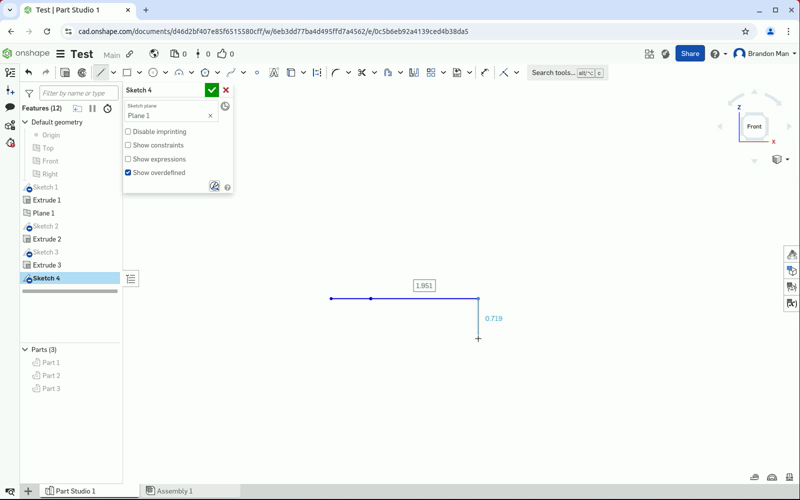
click(478, 338)
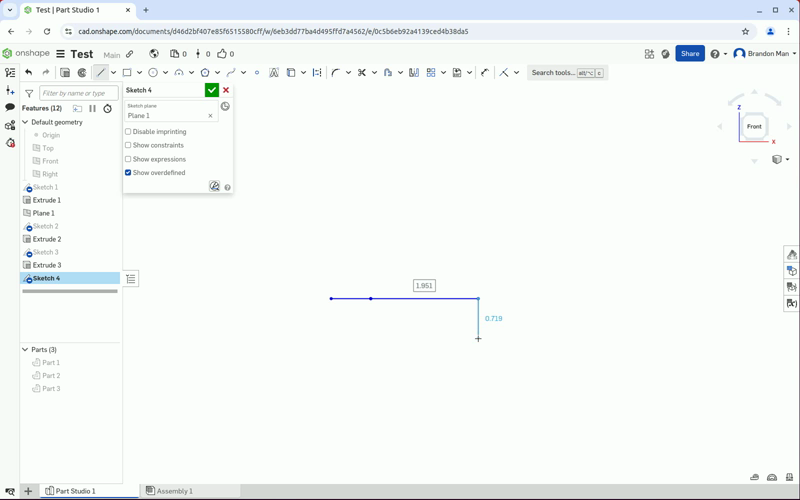
scroll(-6)
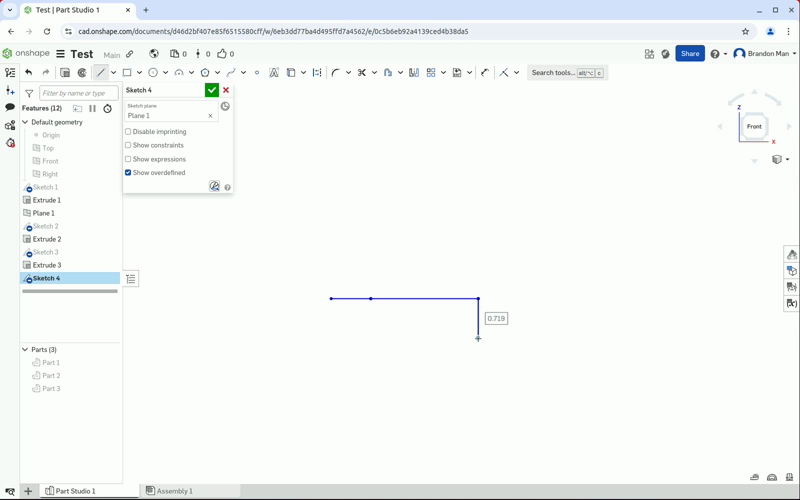
scroll(-6)
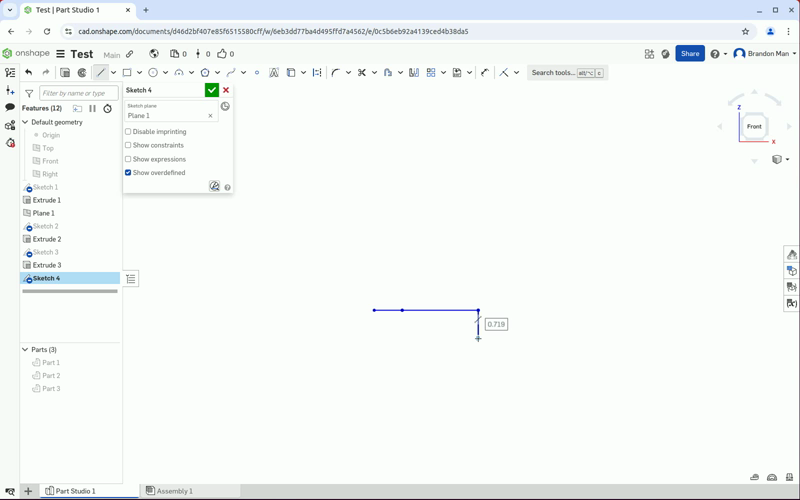
scroll(-6)
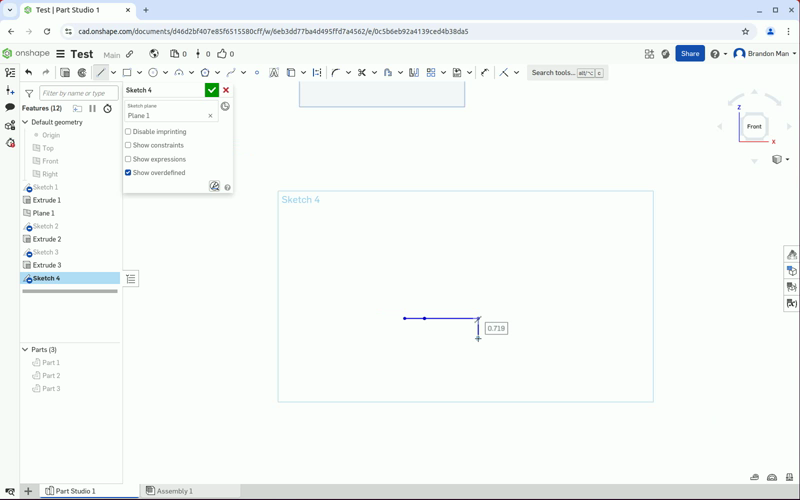
scroll(-6)
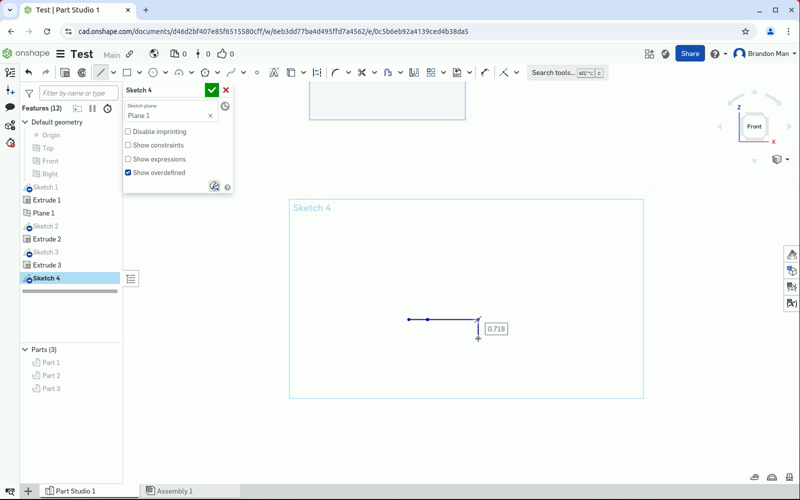
scroll(-6)
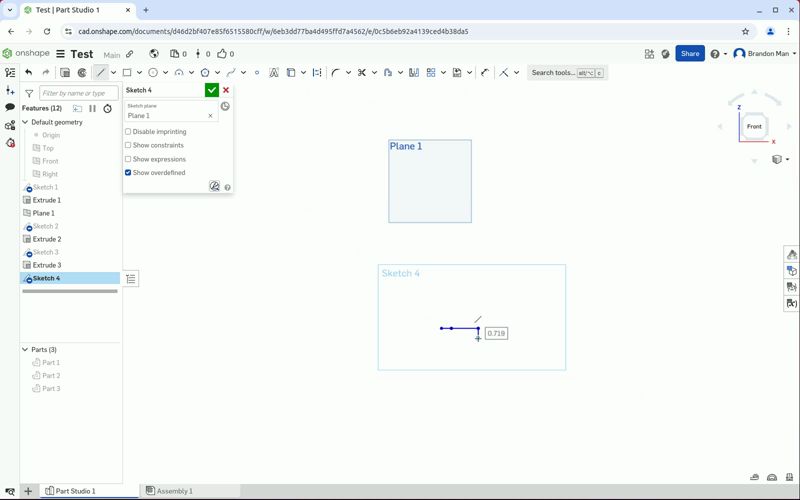
scroll(-6)
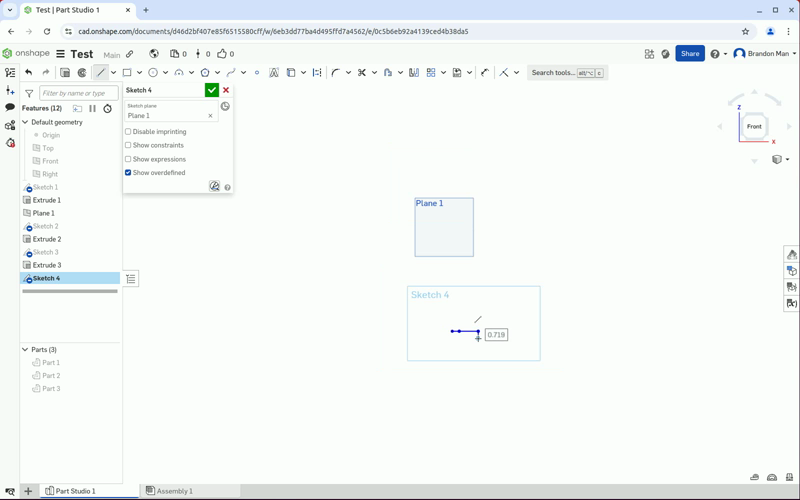
scroll(-6)
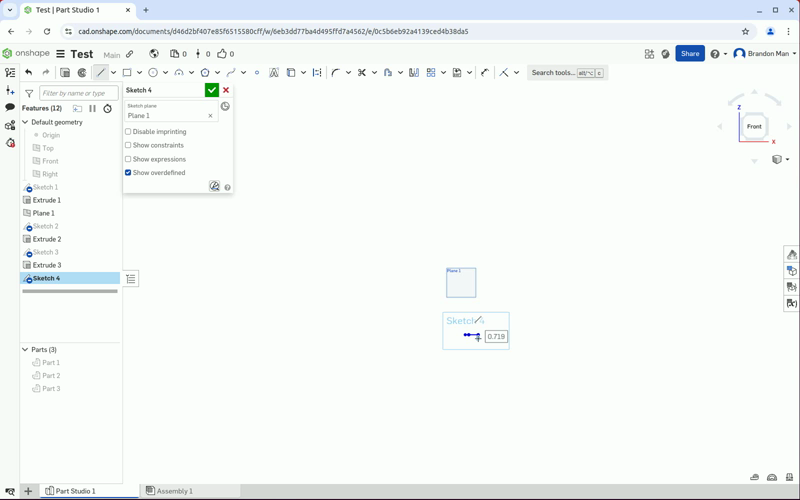
key_up(shift)
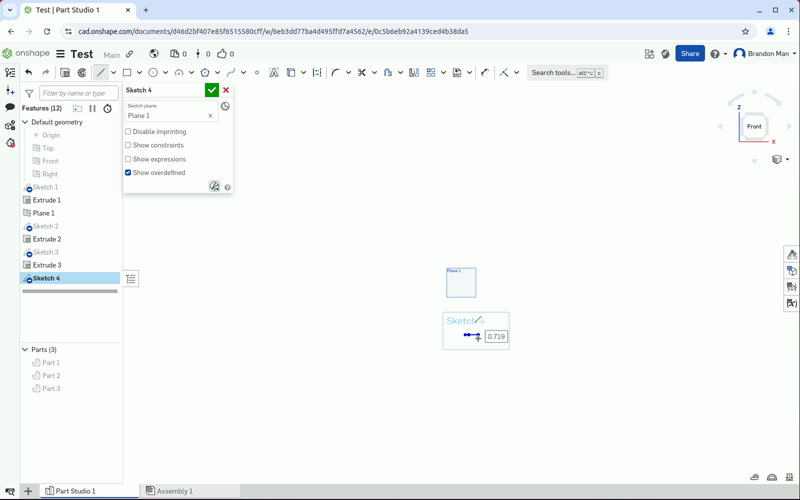
key_down(shift)
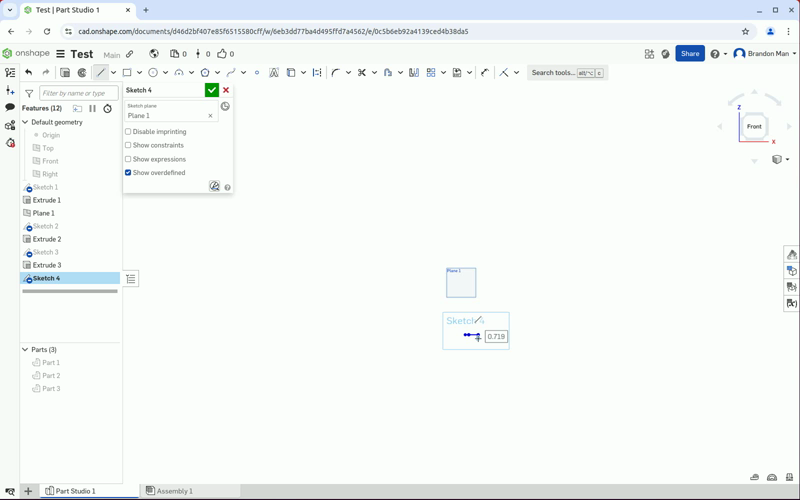
mouse_move(508, 338)
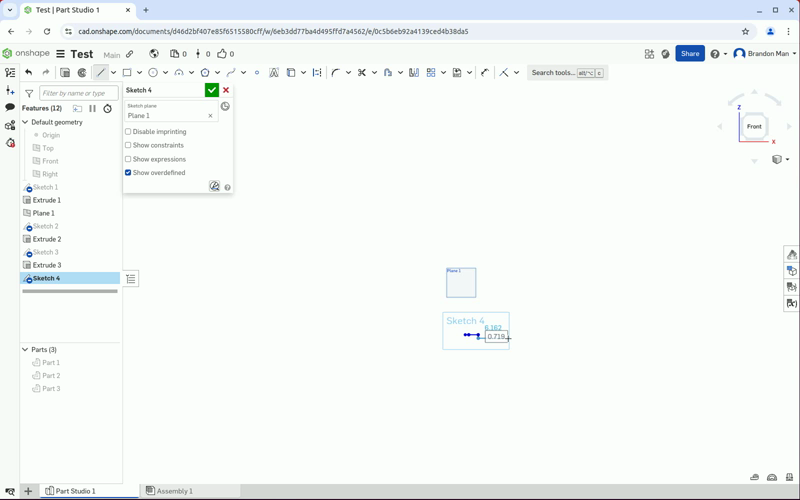
mouse_move(479, 336)
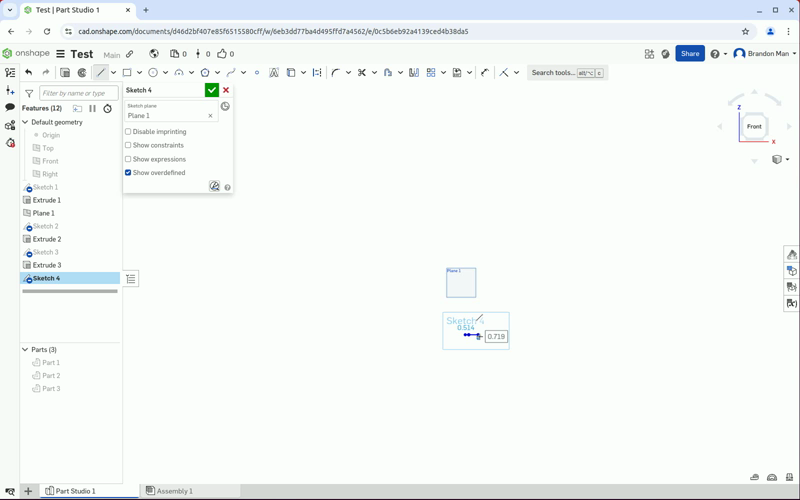
scroll(6)
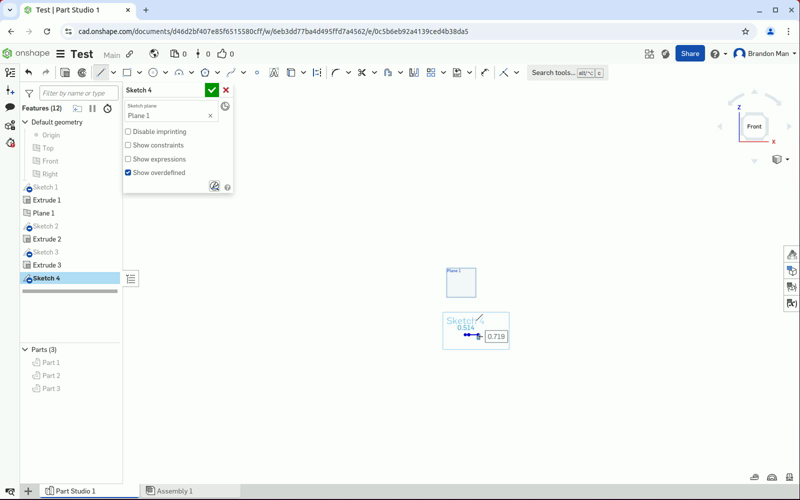
scroll(6)
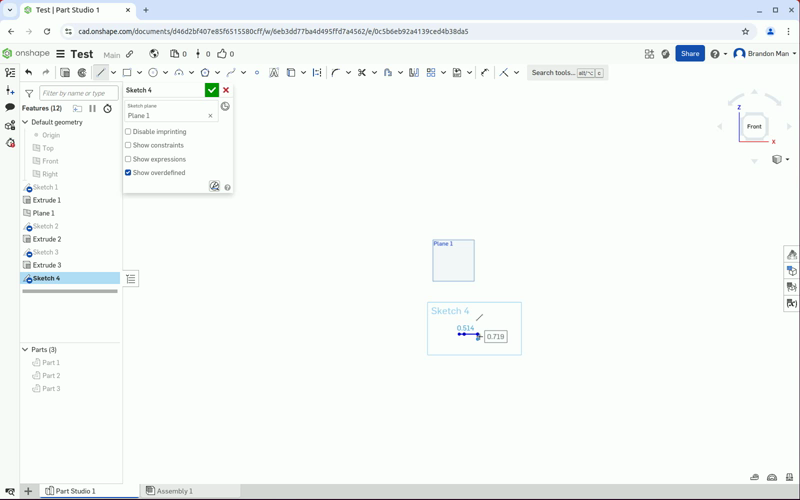
scroll(6)
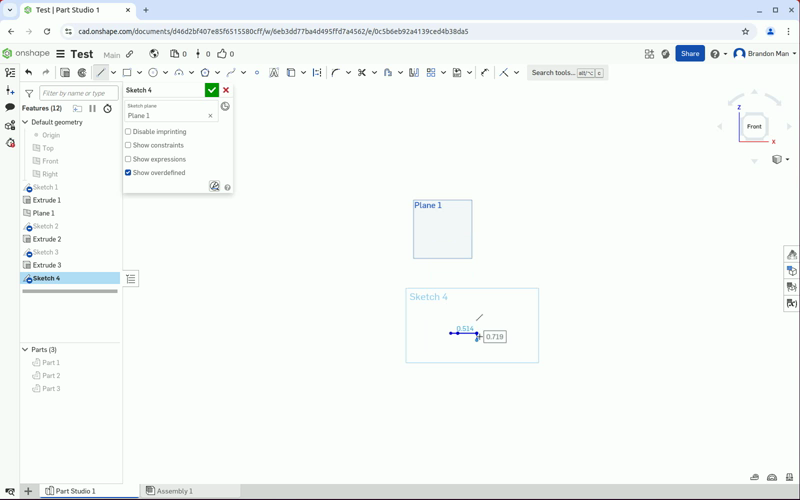
scroll(6)
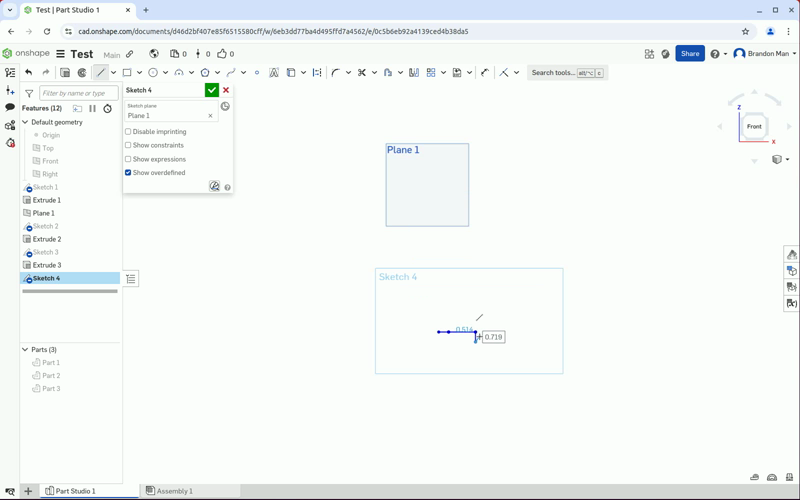
scroll(6)
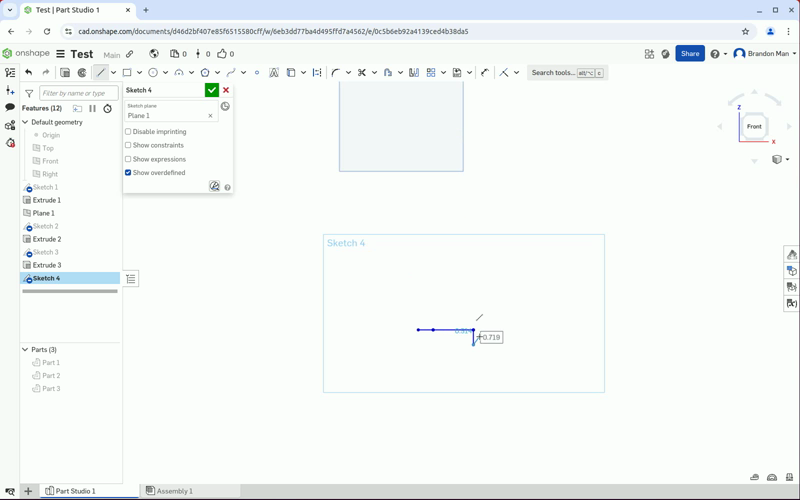
scroll(6)
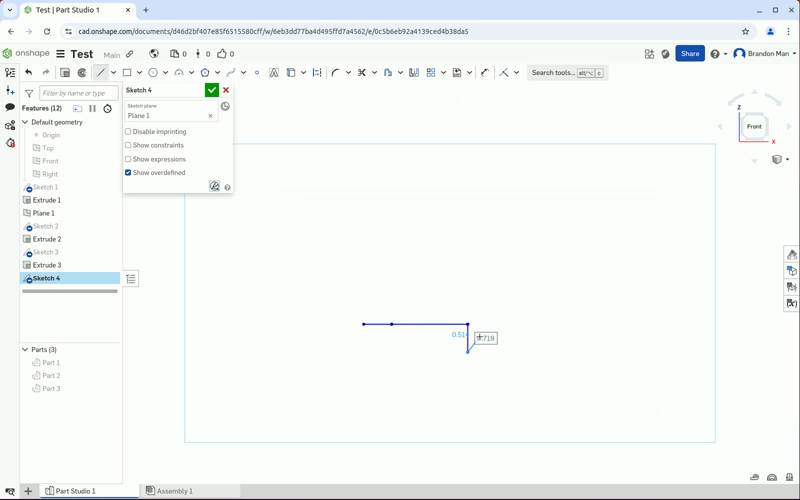
scroll(6)
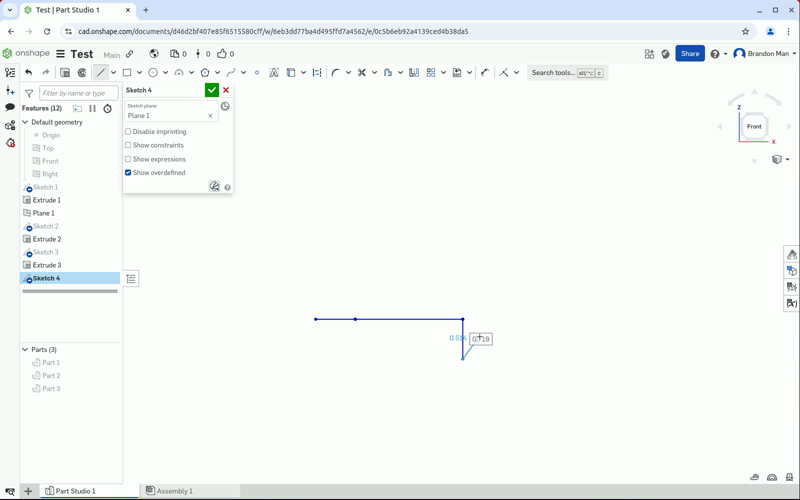
click(479, 336)
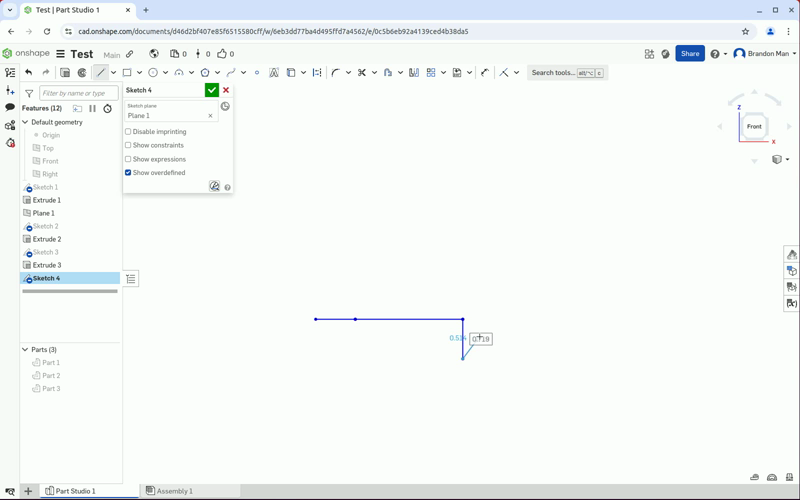
scroll(-6)
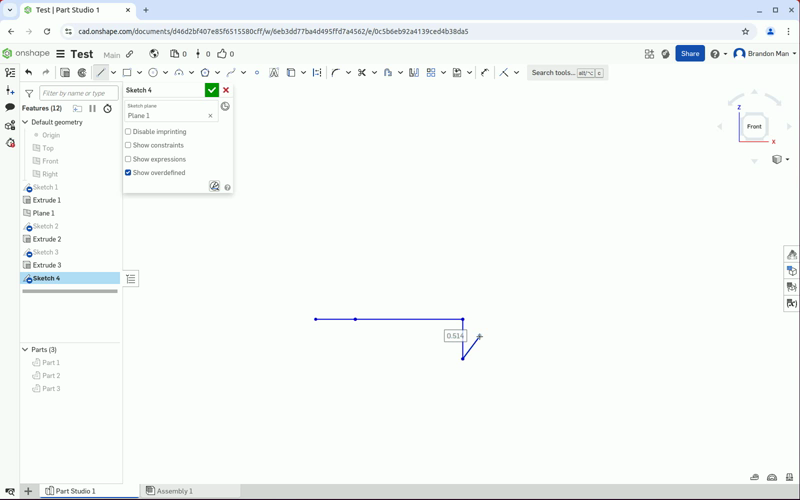
scroll(-6)
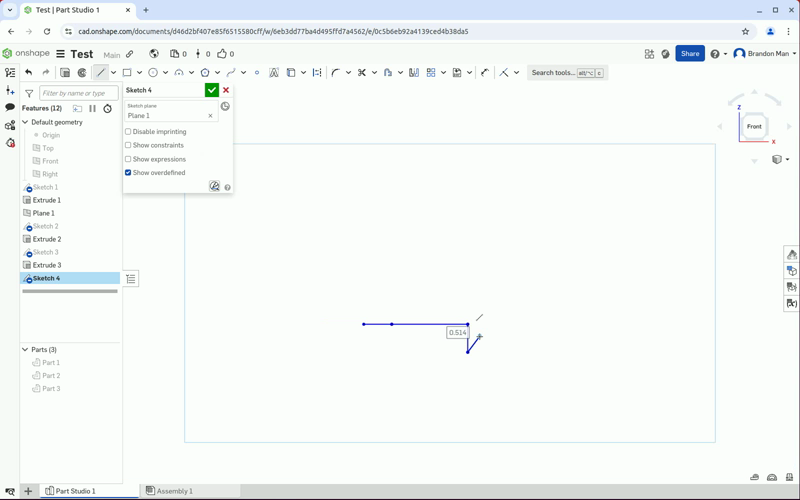
scroll(-6)
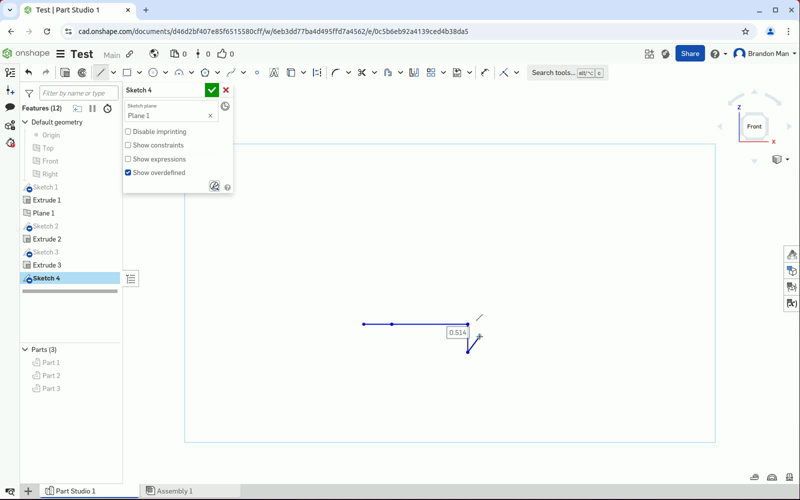
scroll(-6)
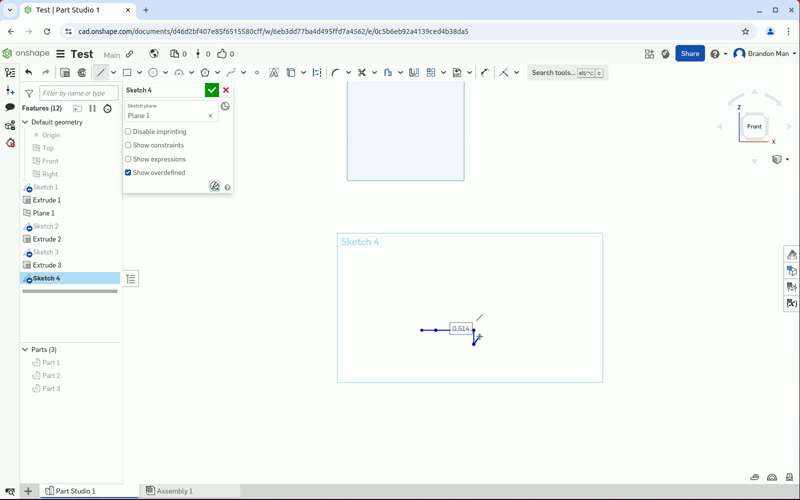
scroll(-6)
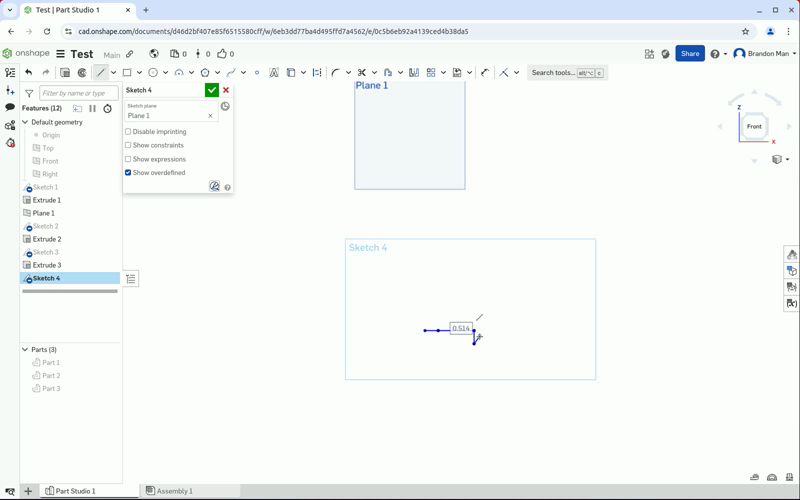
scroll(-6)
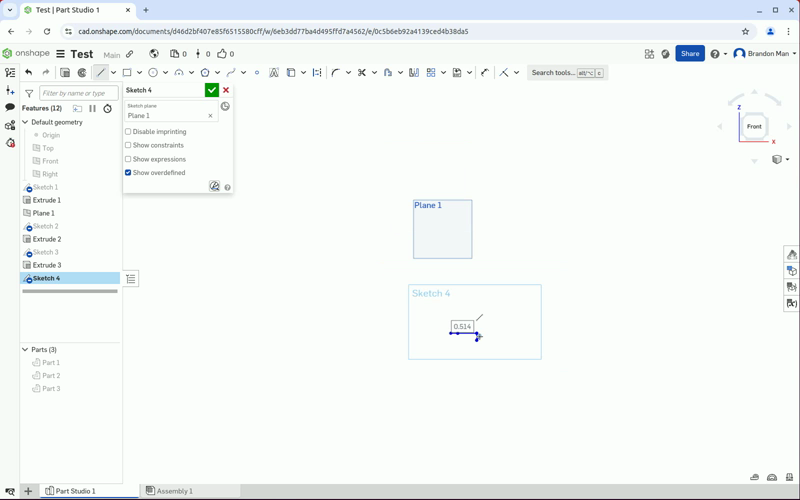
scroll(-6)
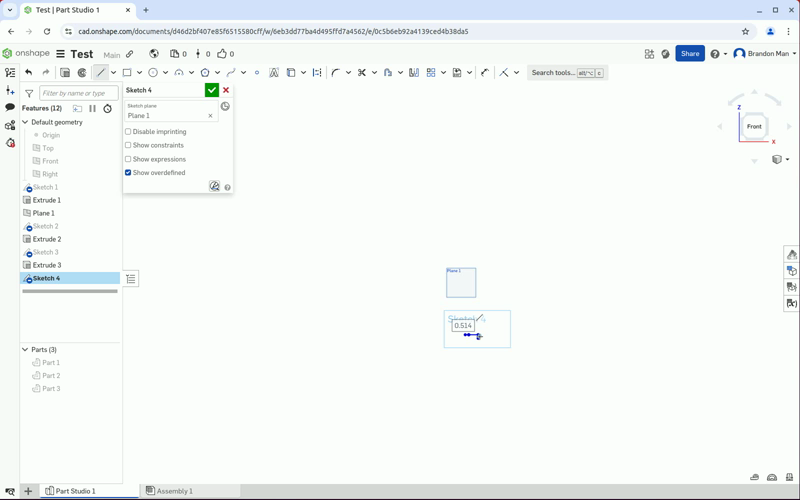
key_up(shift)
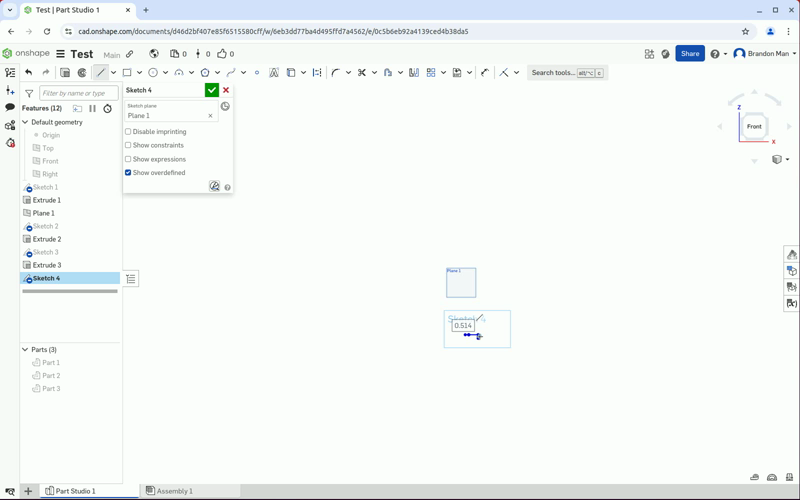
key_down(shift)
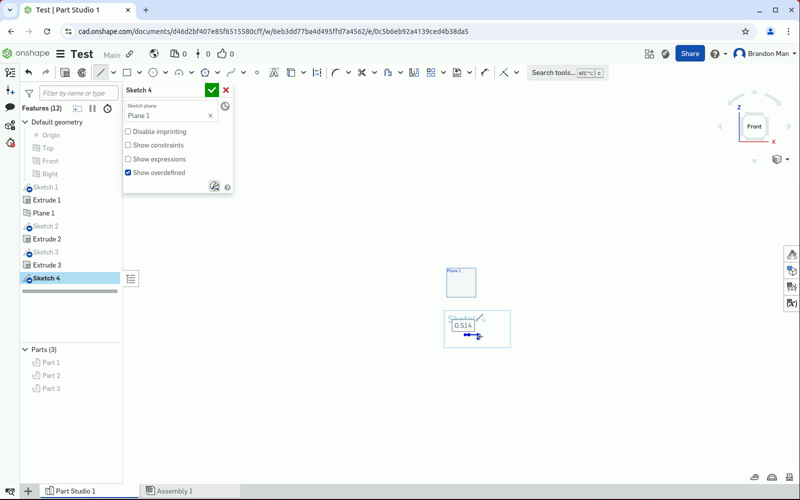
mouse_move(509, 336)
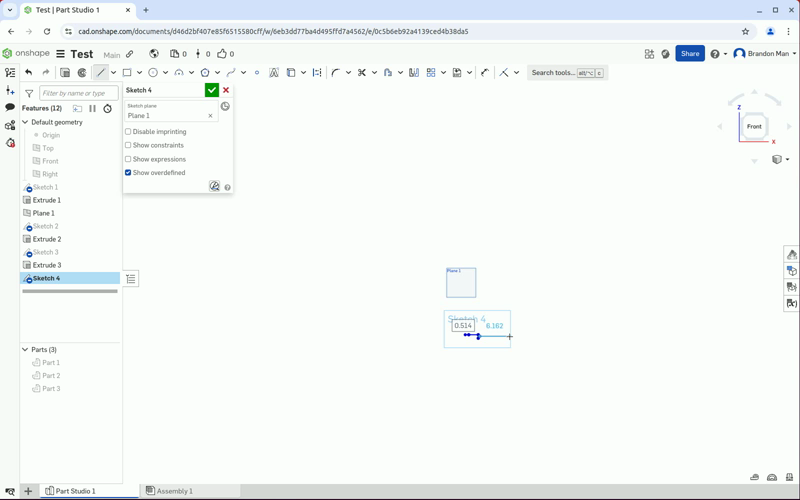
mouse_move(479, 330)
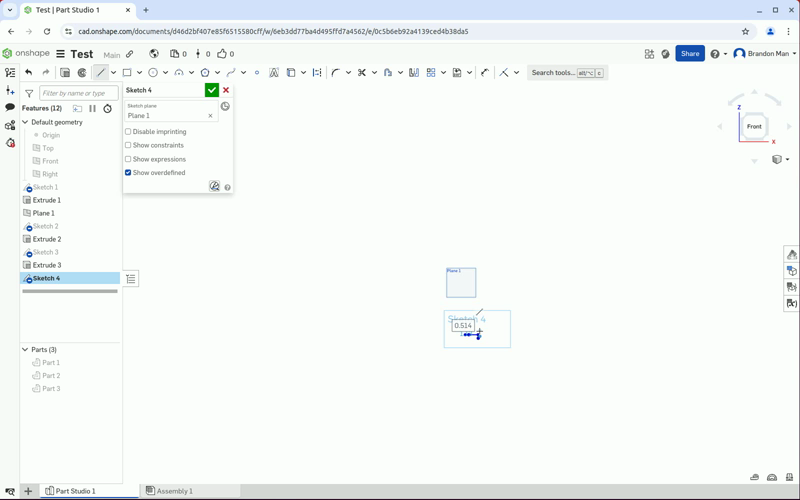
scroll(6)
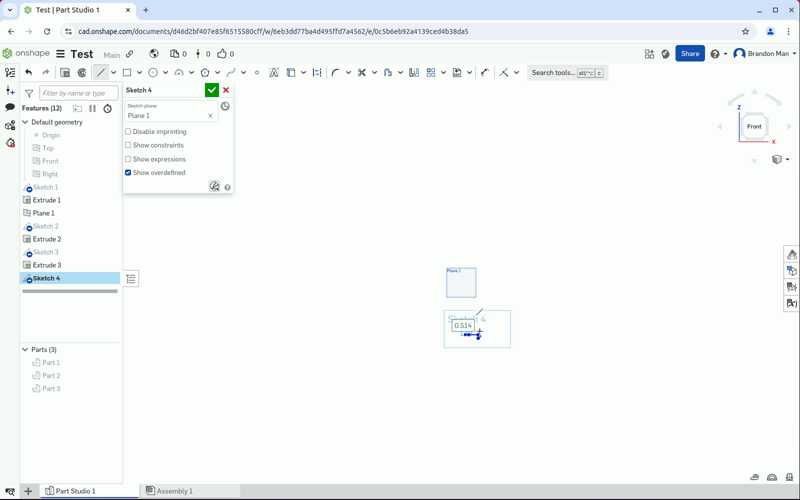
scroll(6)
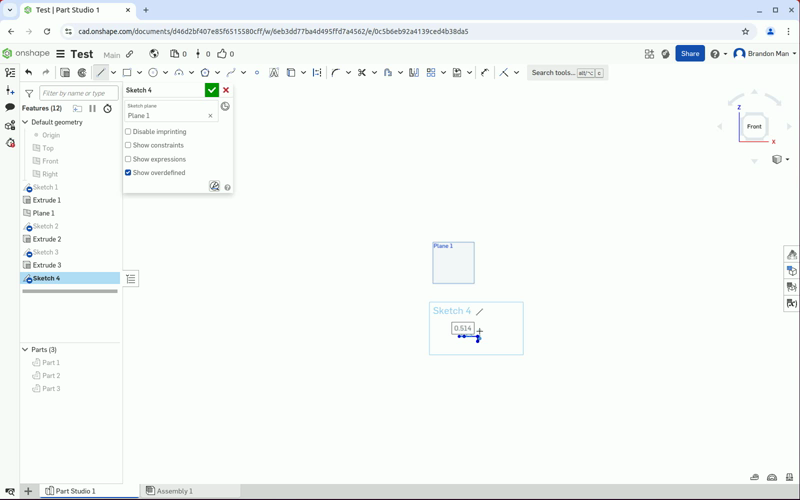
scroll(6)
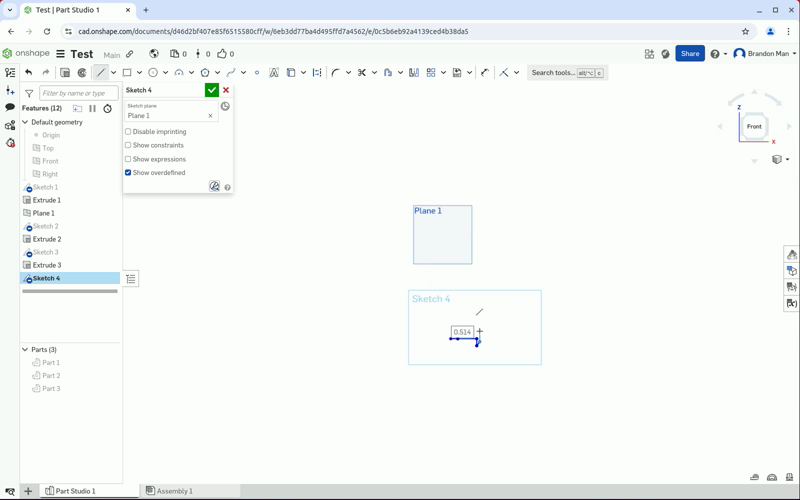
scroll(6)
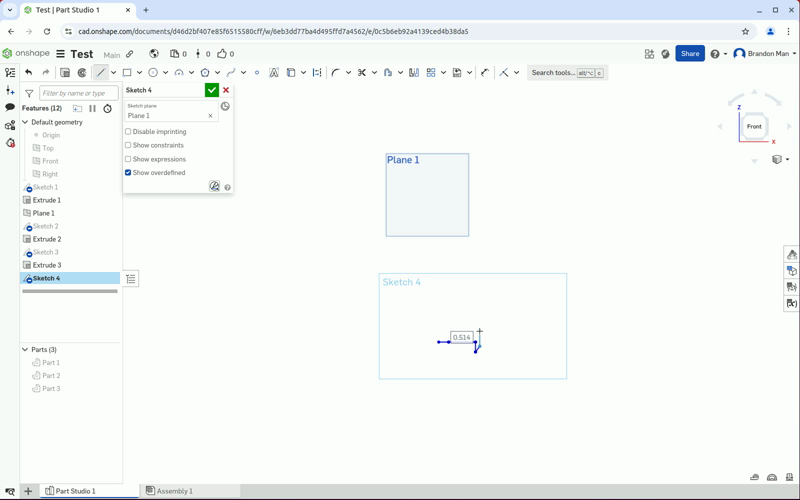
scroll(6)
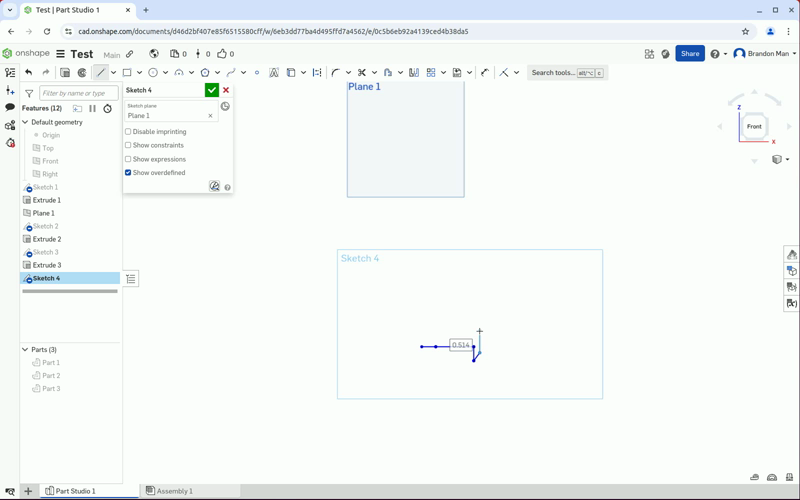
scroll(6)
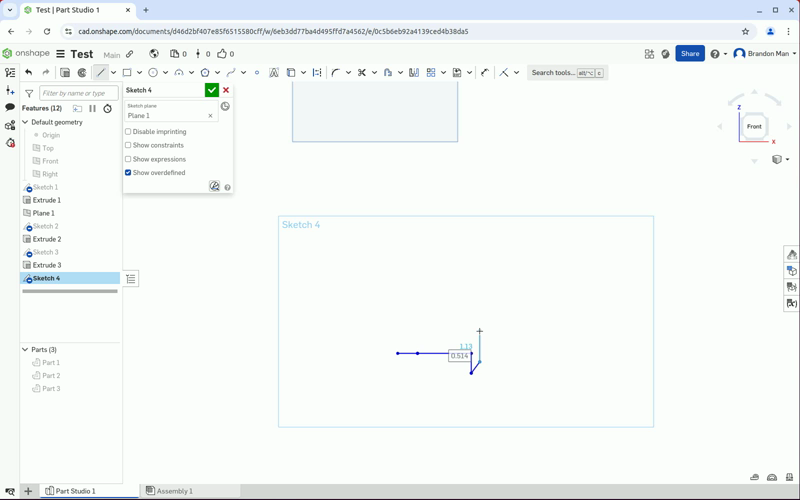
scroll(6)
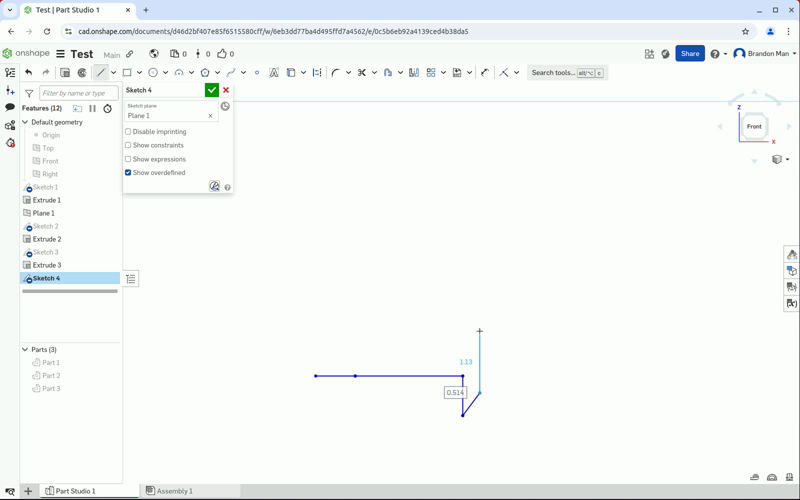
click(479, 330)
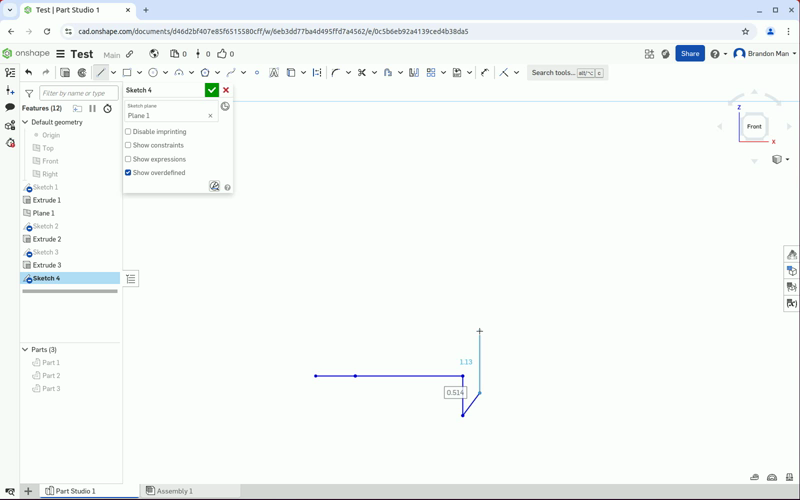
scroll(-6)
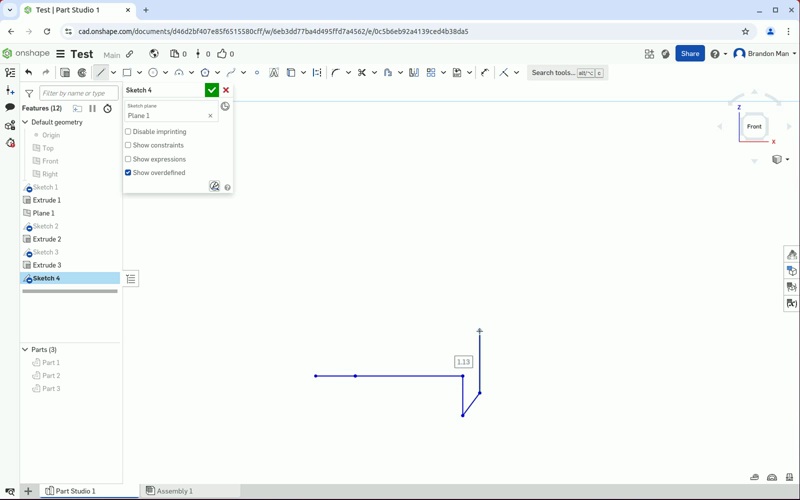
scroll(-6)
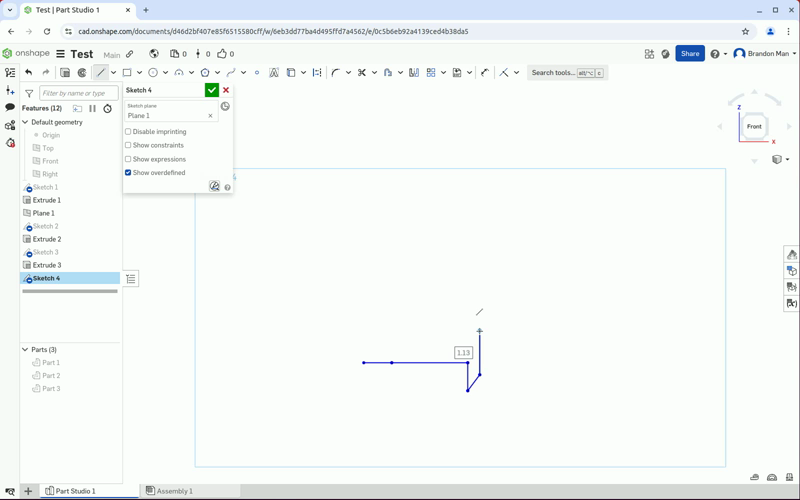
scroll(-6)
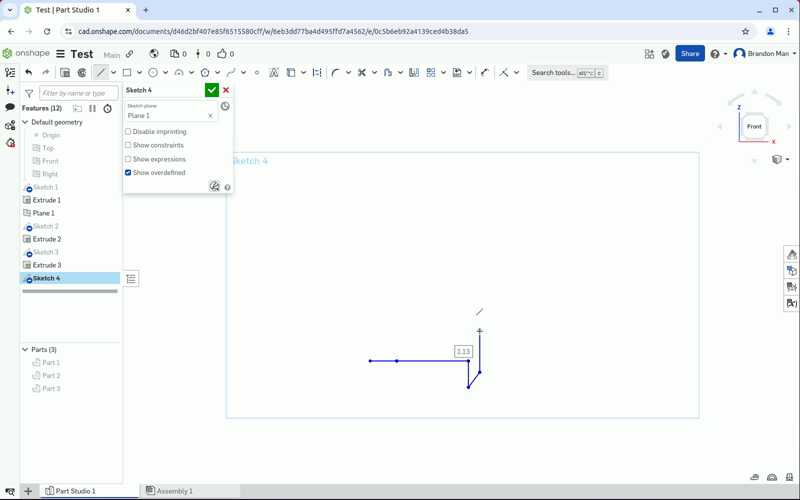
scroll(-6)
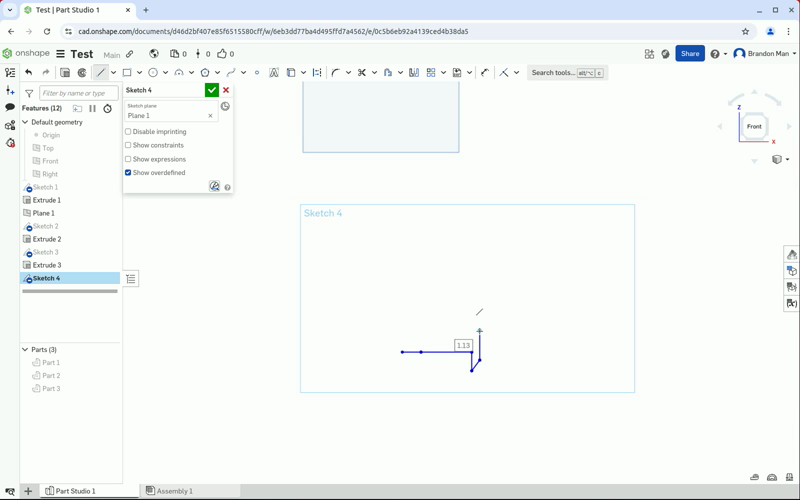
scroll(-6)
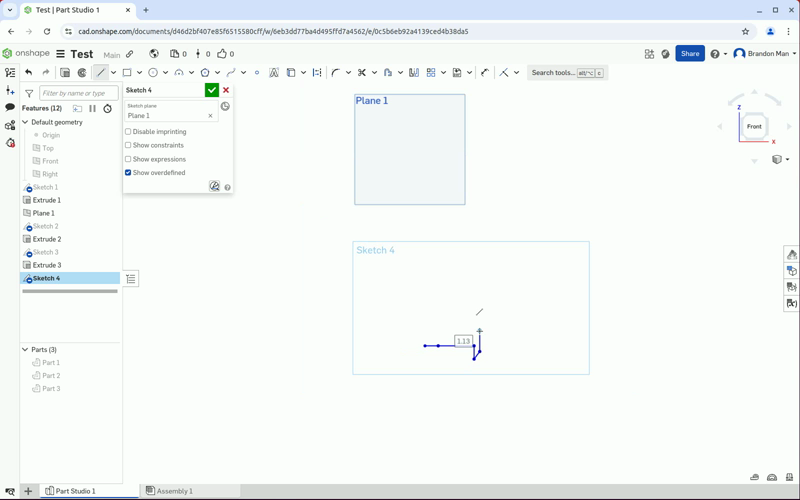
scroll(-6)
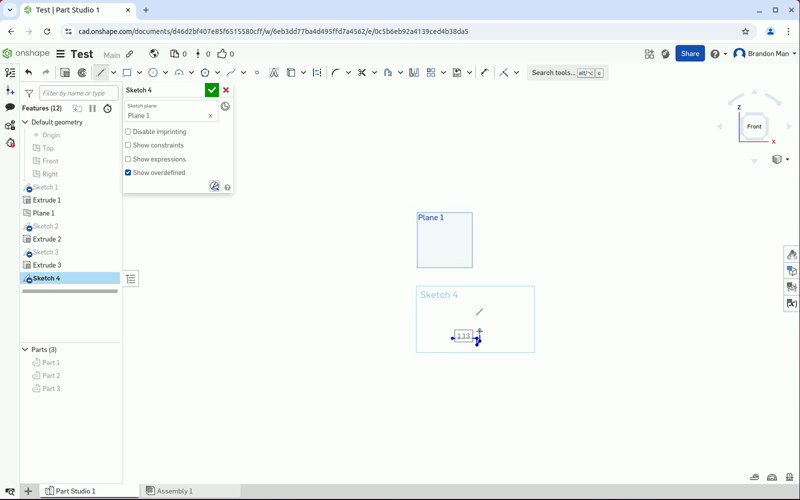
scroll(-6)
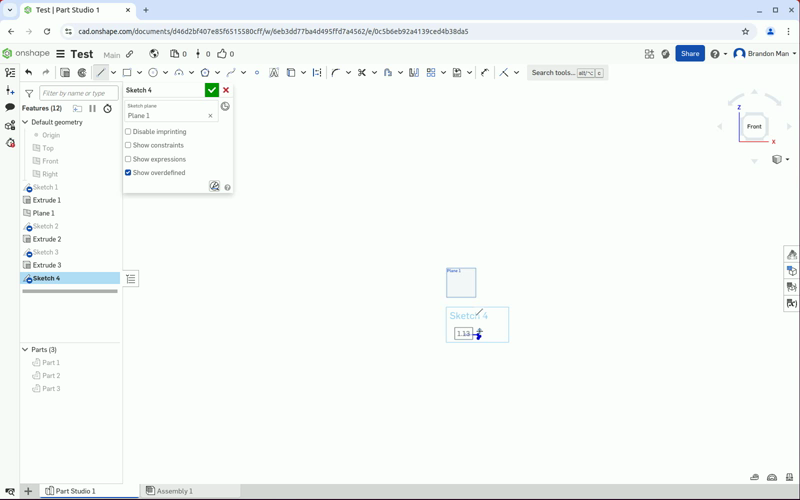
key_up(shift)
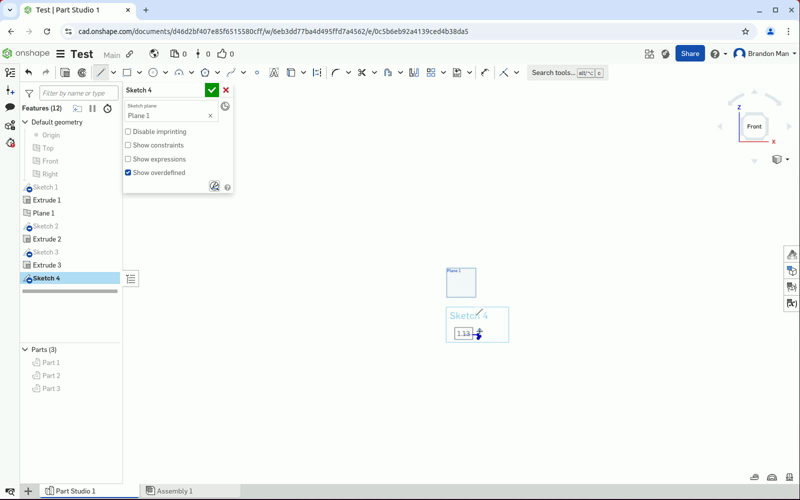
key_down(shift)
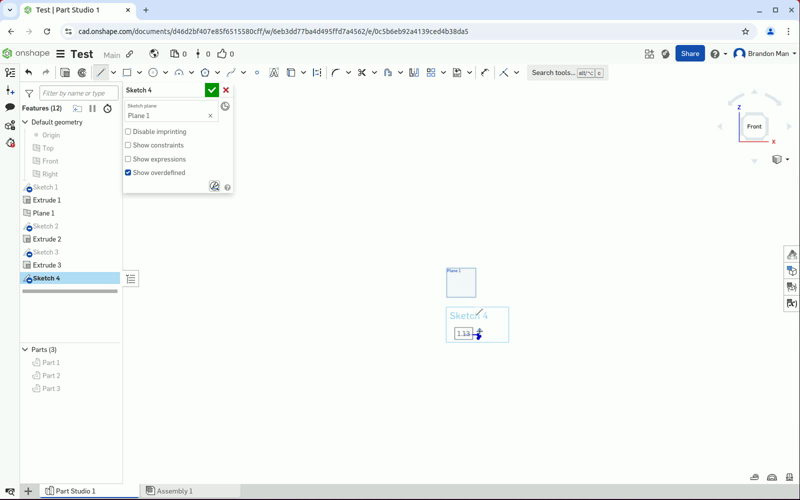
mouse_move(509, 330)
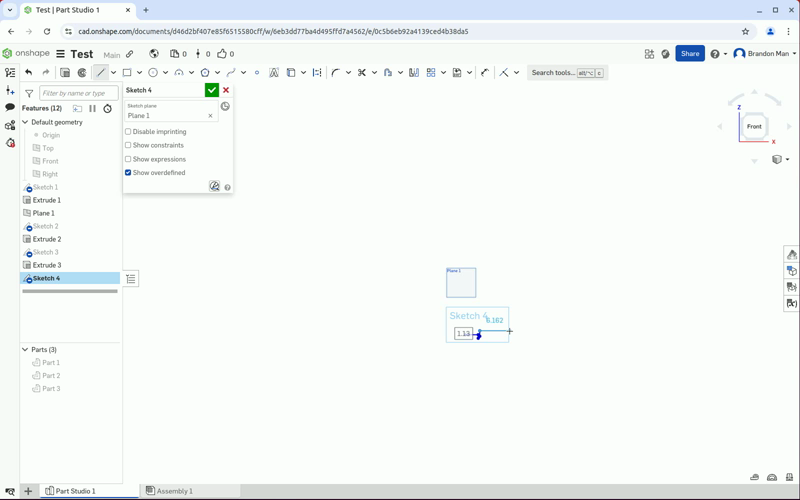
mouse_move(468, 330)
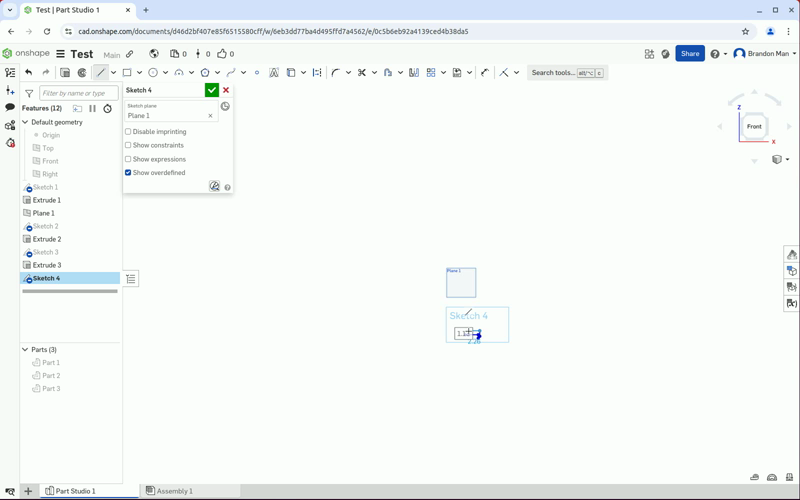
scroll(6)
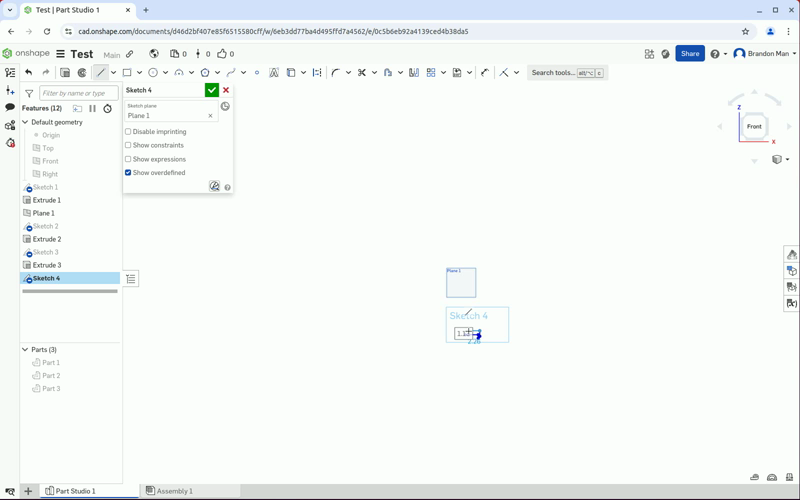
scroll(6)
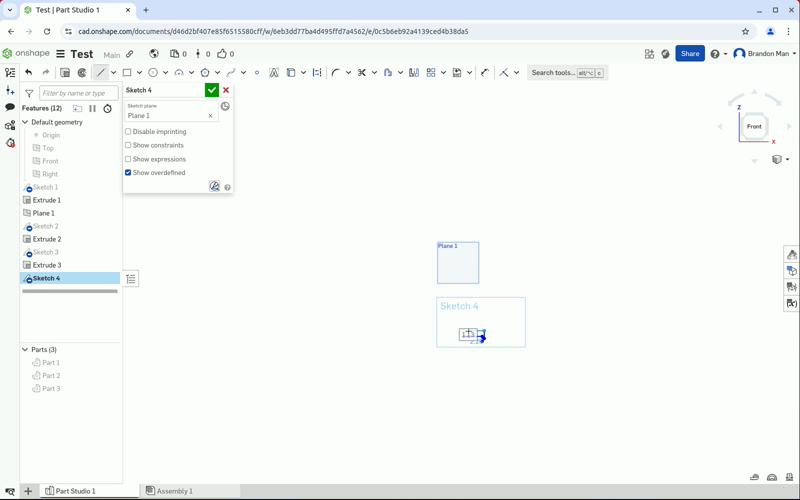
scroll(6)
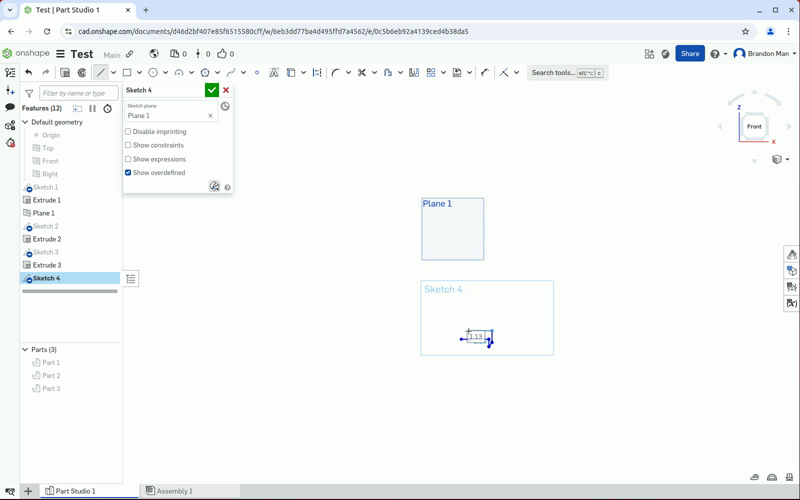
scroll(6)
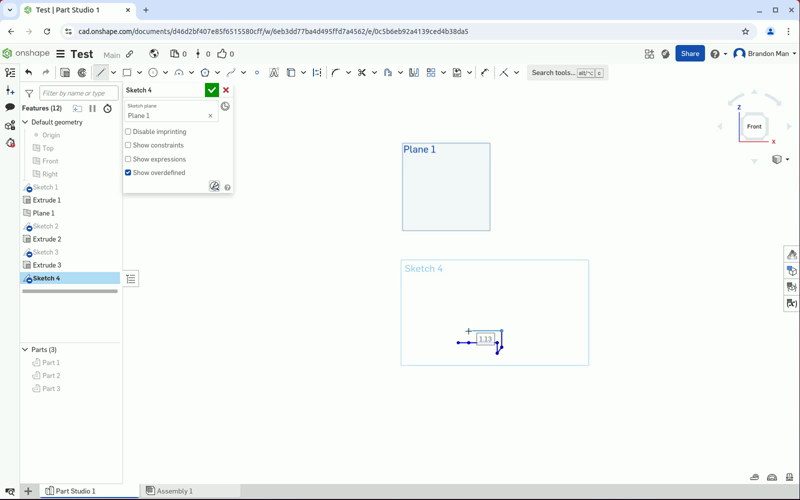
scroll(6)
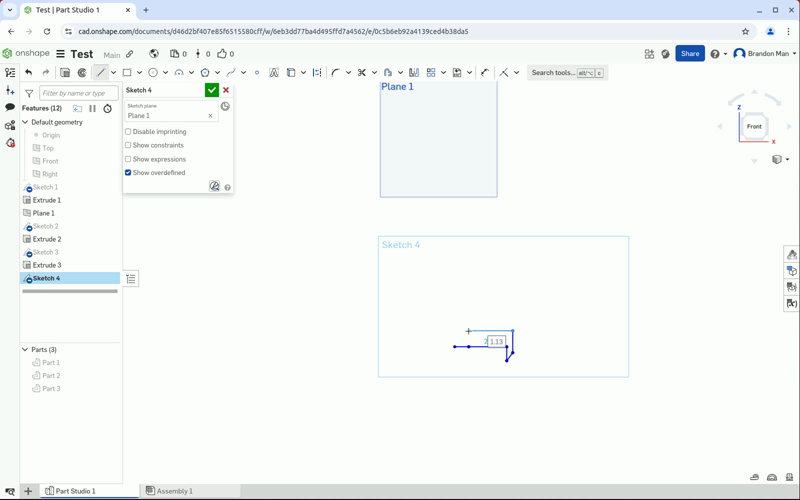
scroll(6)
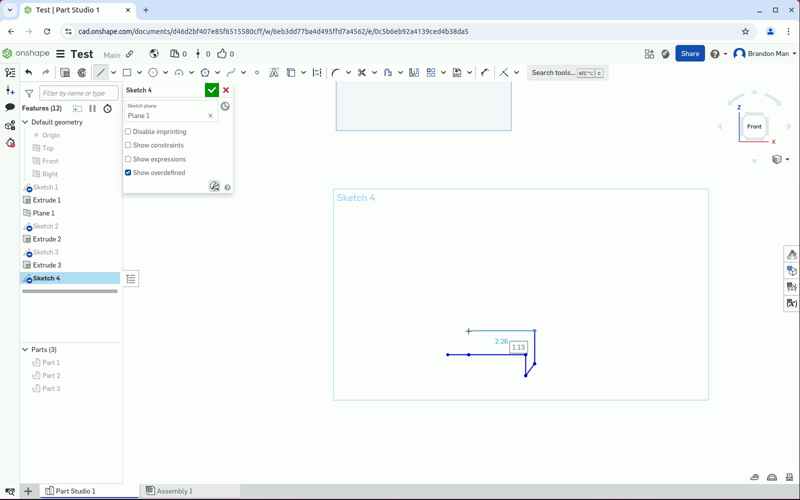
scroll(6)
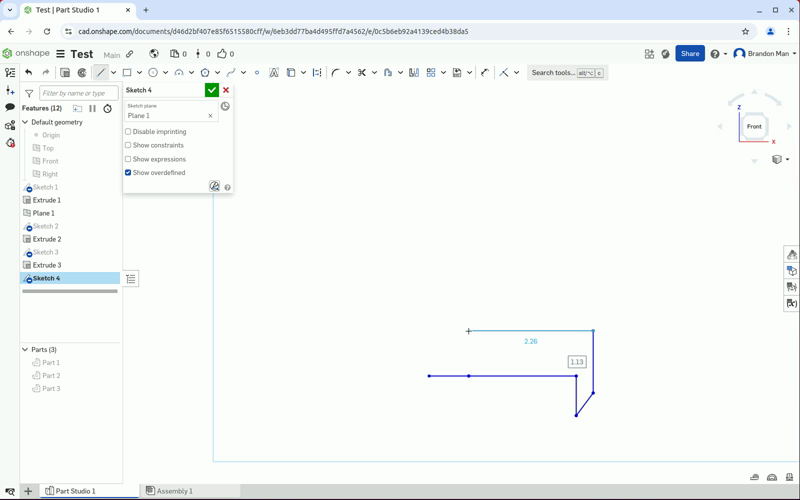
click(468, 330)
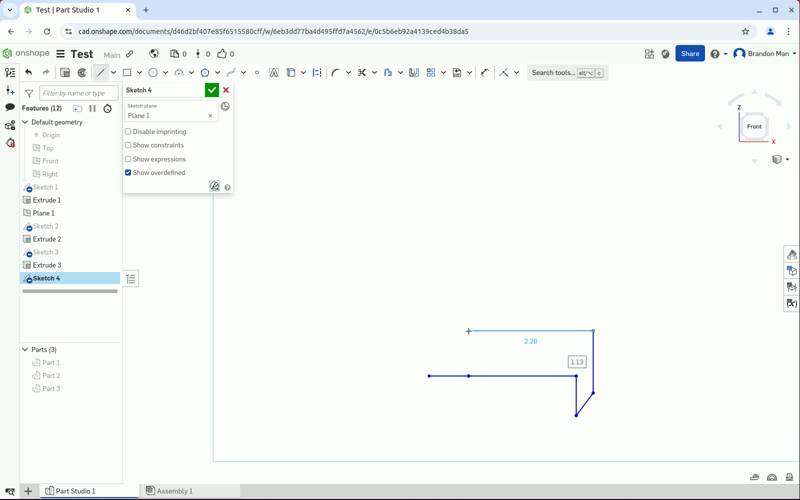
scroll(-6)
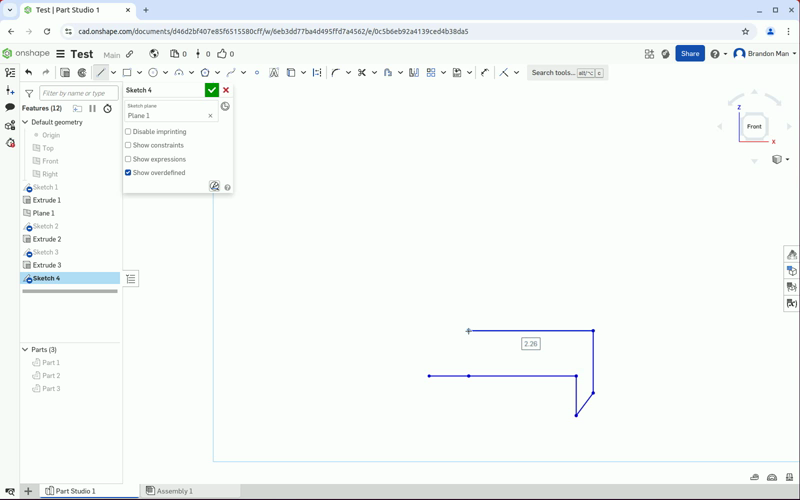
scroll(-6)
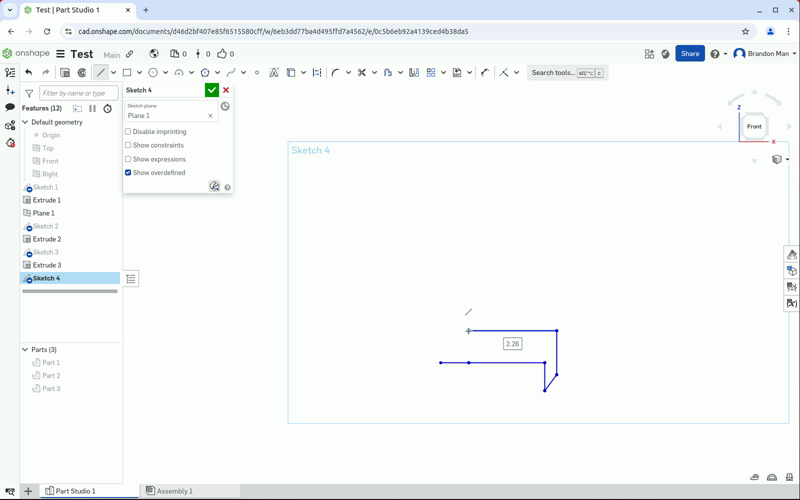
scroll(-6)
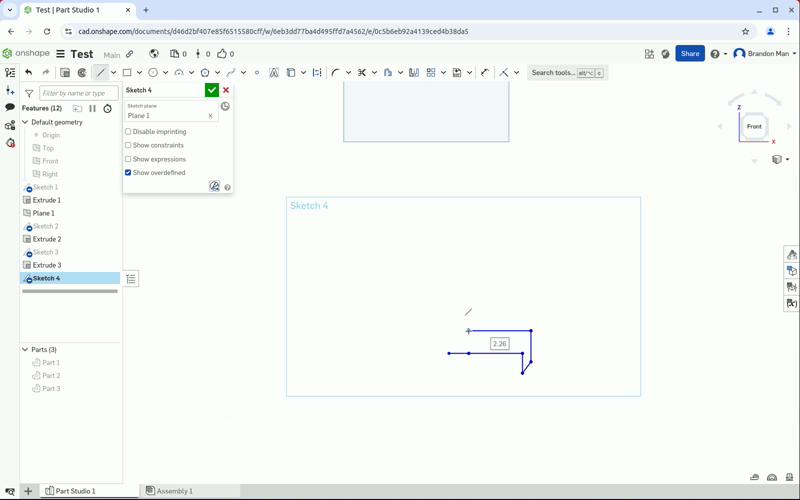
scroll(-6)
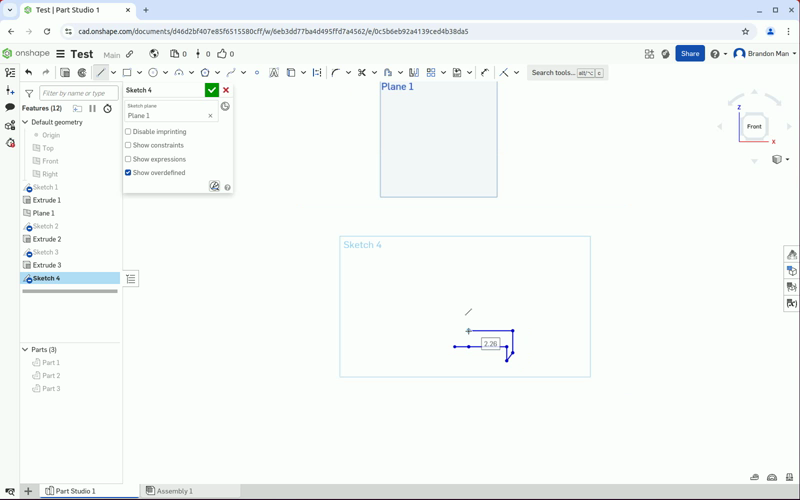
scroll(-6)
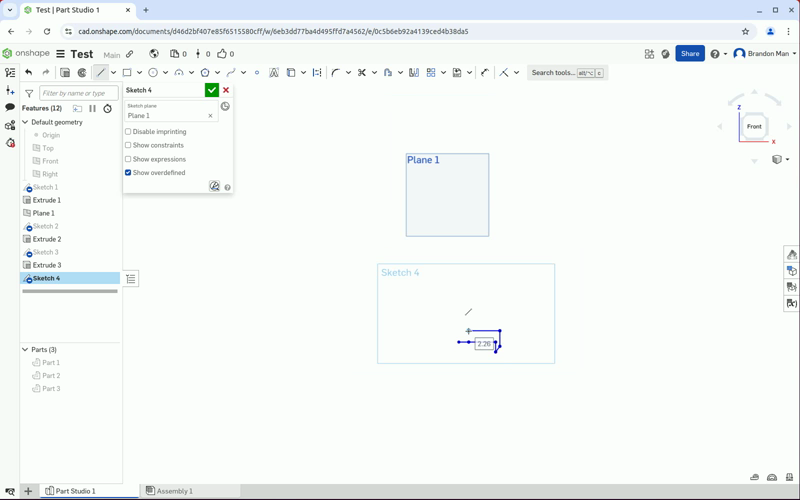
scroll(-6)
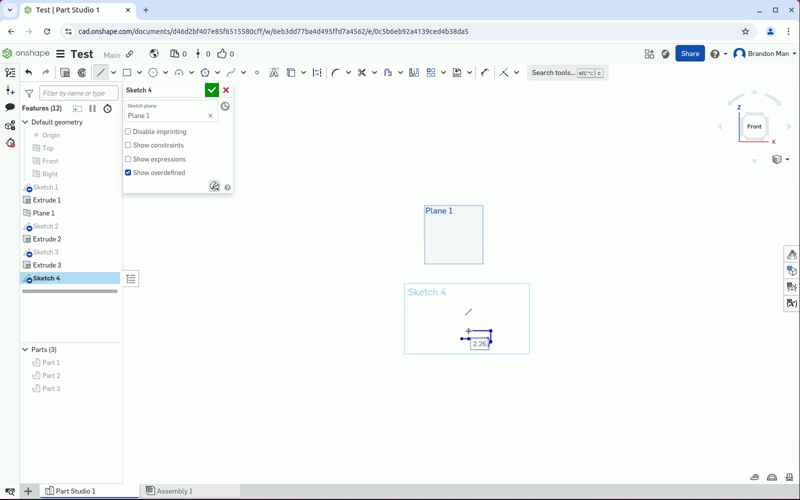
scroll(-6)
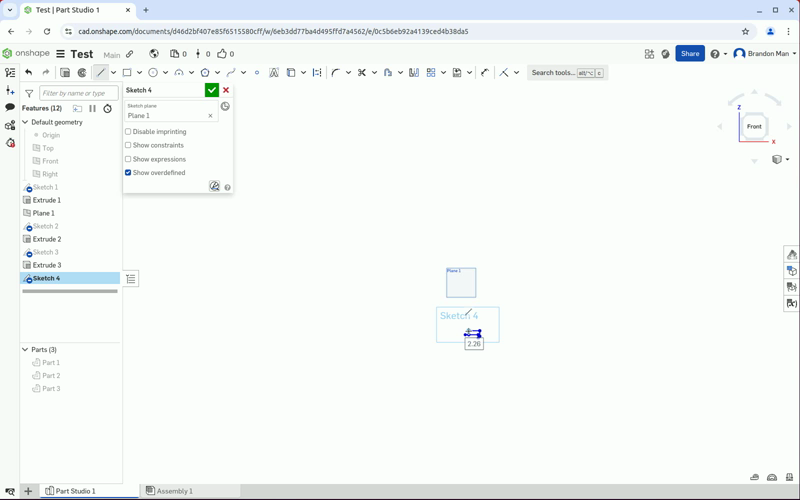
key_up(shift)
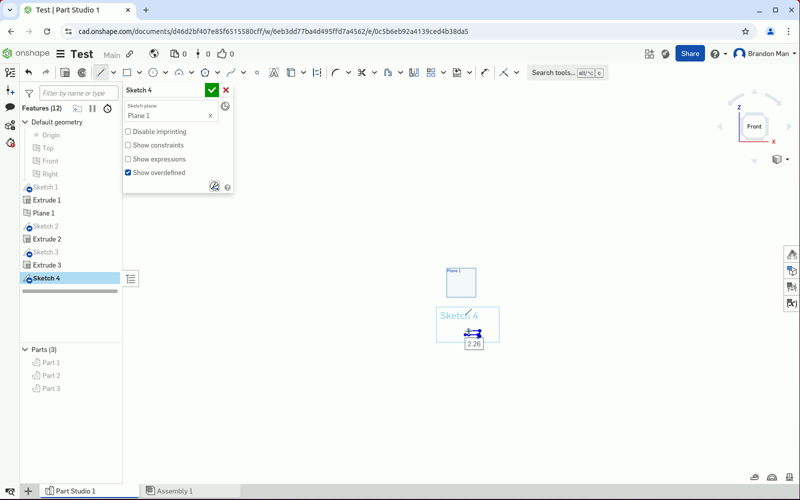
key_down(shift)
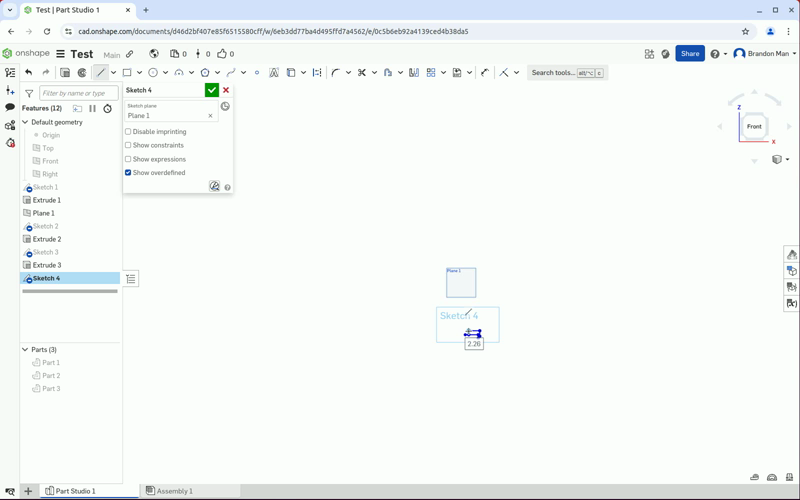
mouse_move(498, 330)
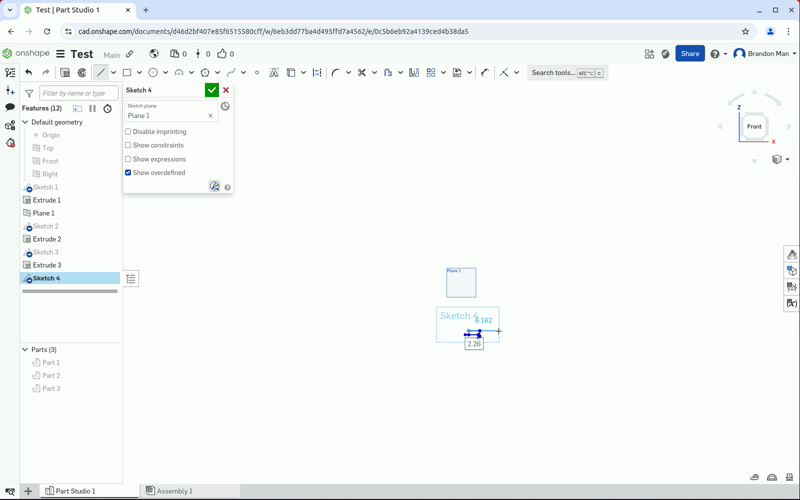
mouse_move(468, 324)
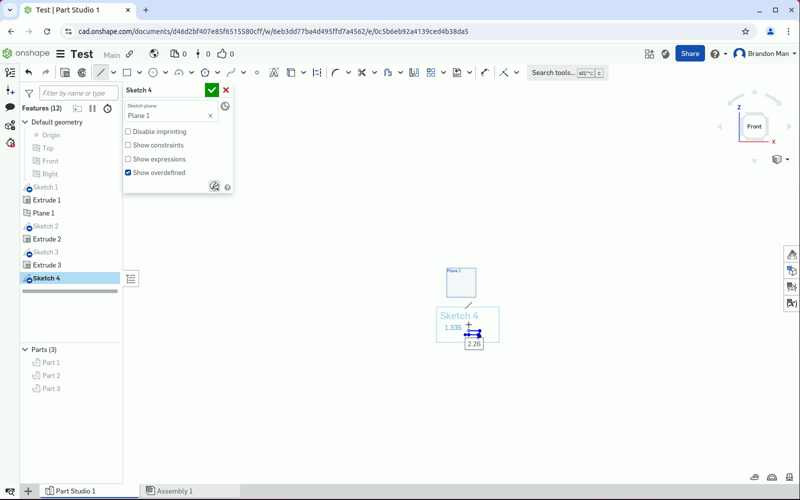
scroll(6)
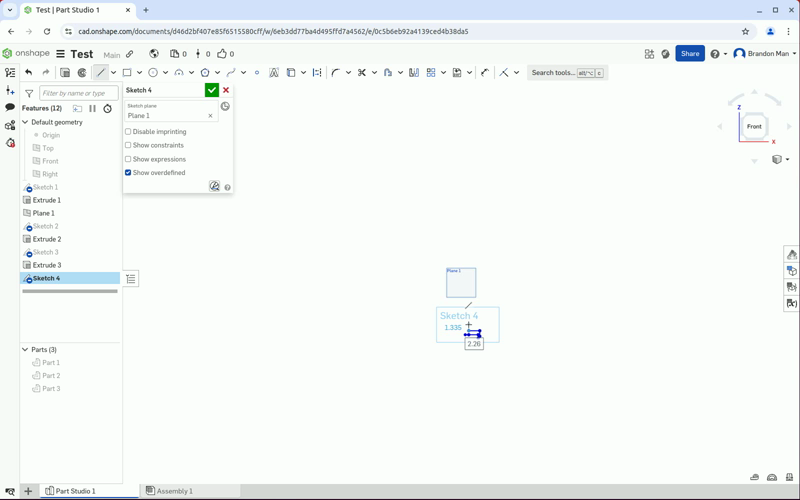
scroll(6)
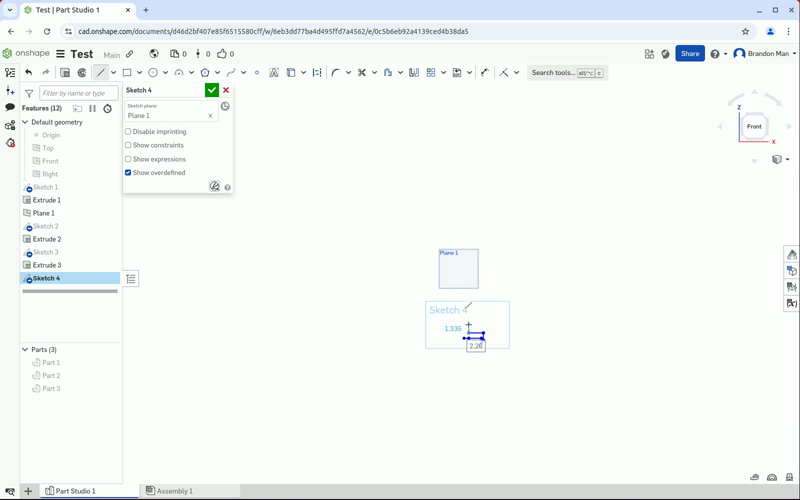
scroll(6)
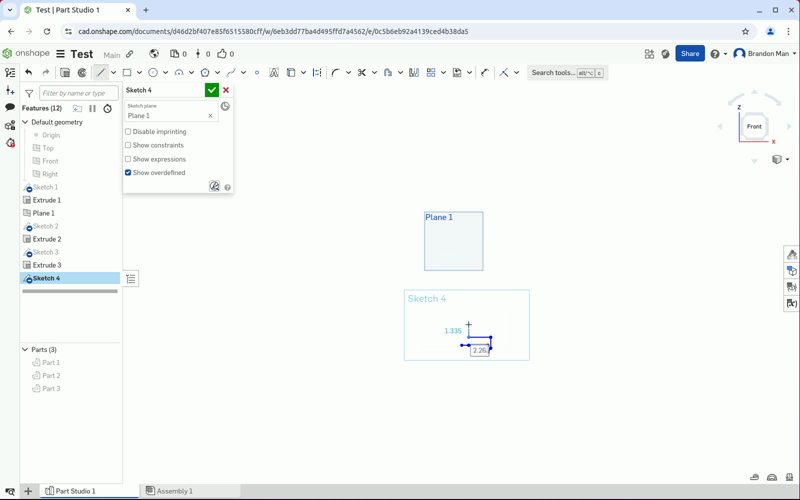
scroll(6)
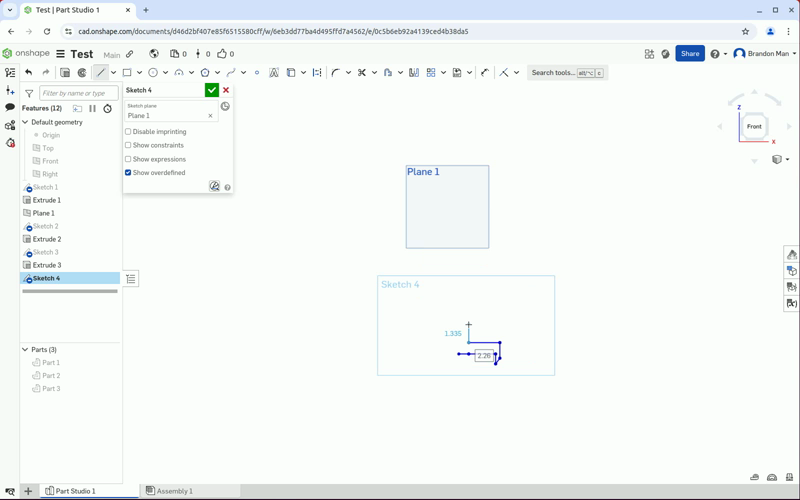
scroll(6)
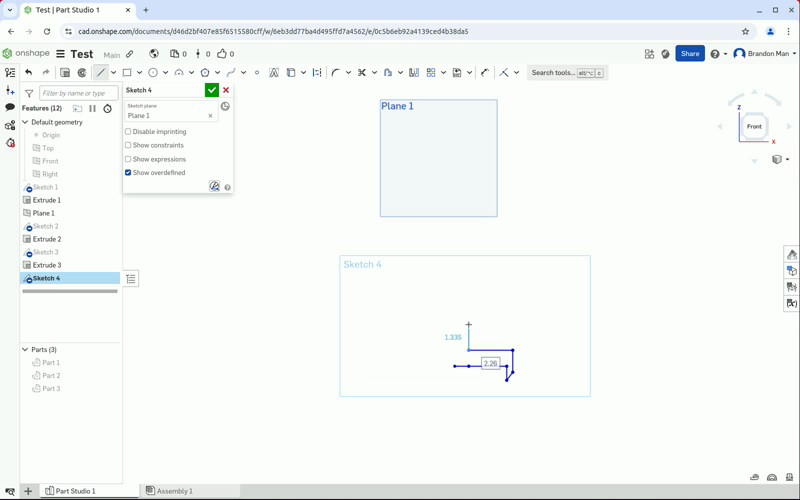
scroll(6)
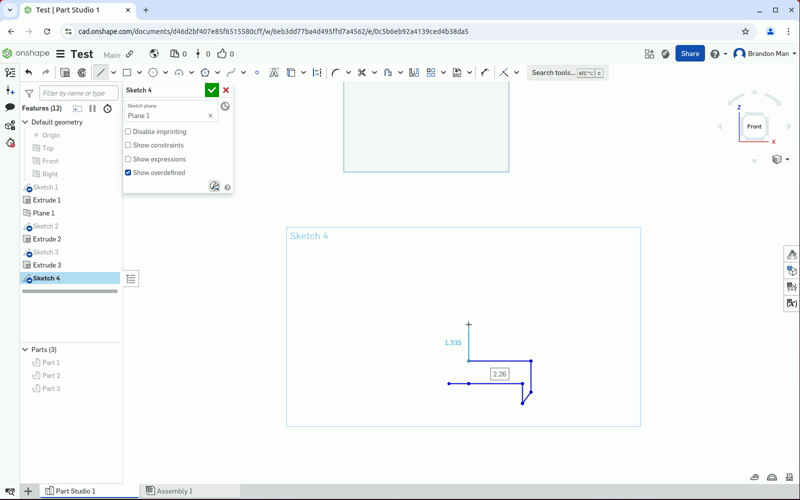
scroll(6)
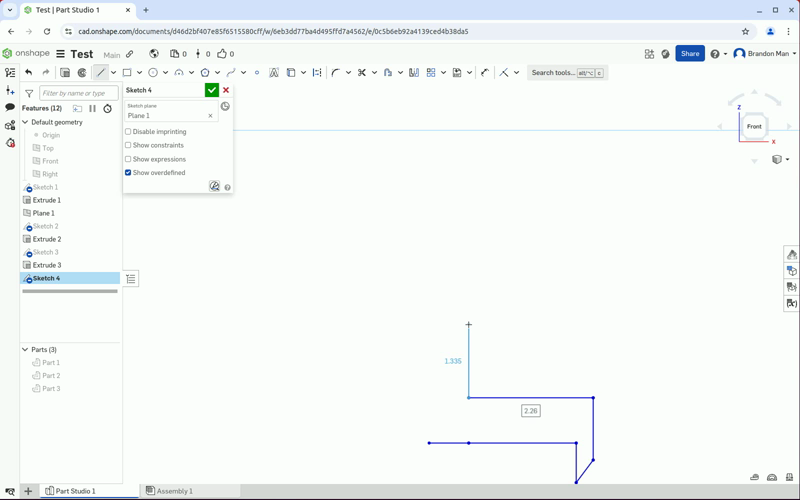
click(468, 324)
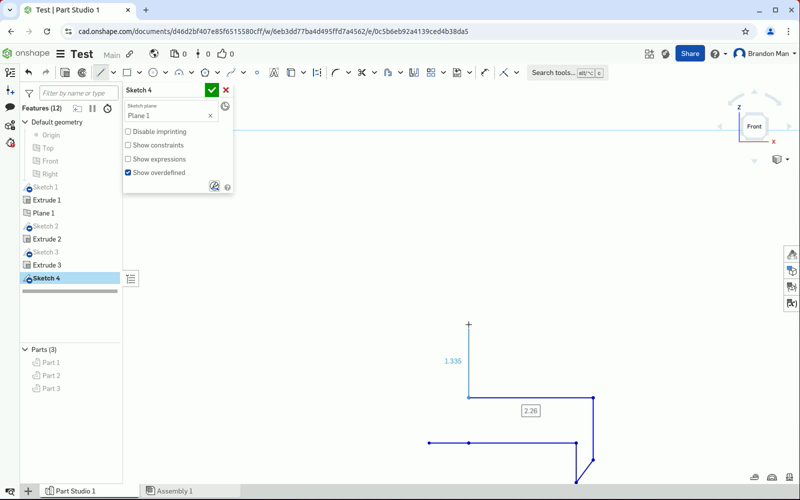
scroll(-6)
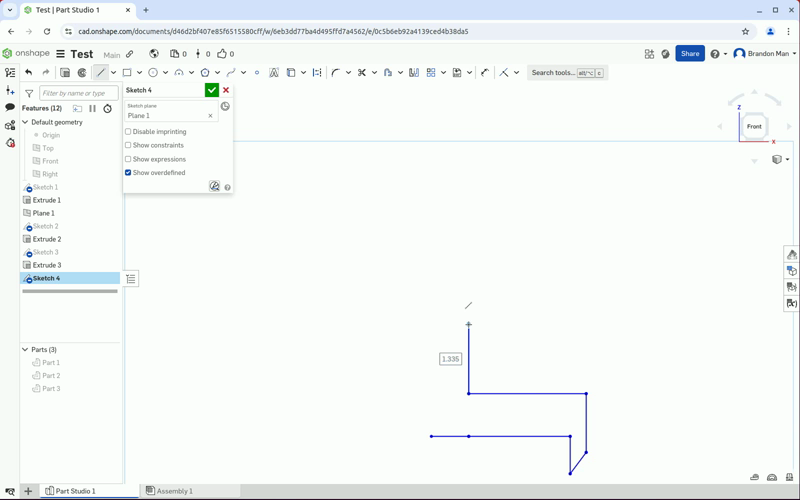
scroll(-6)
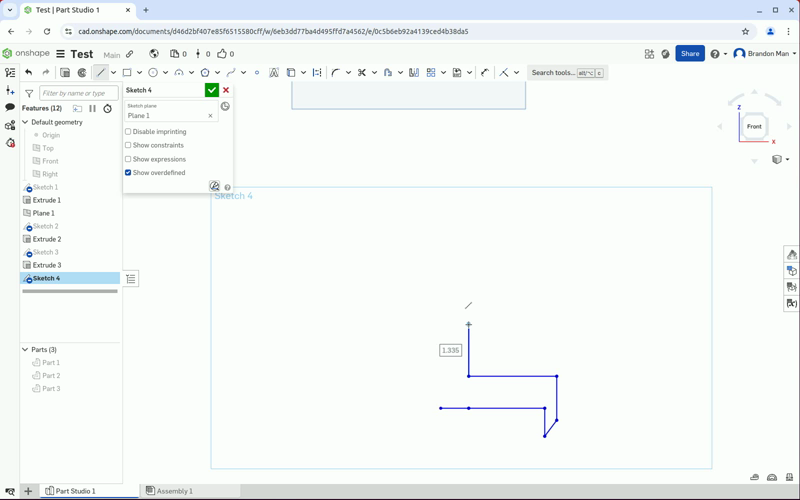
scroll(-6)
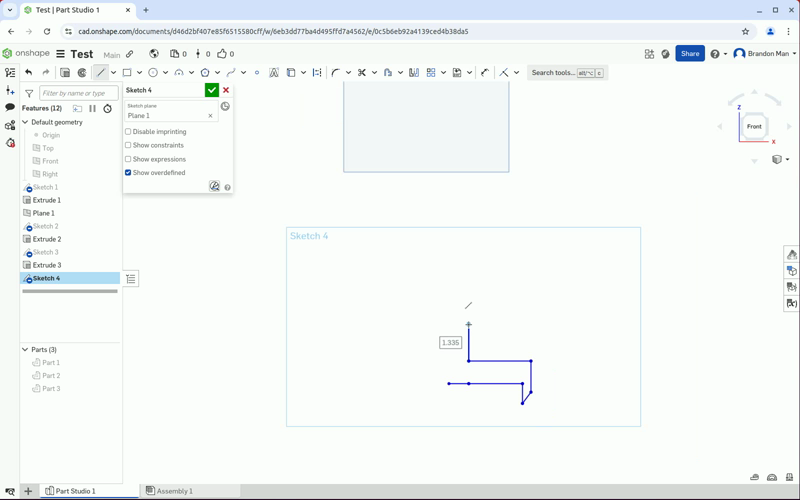
scroll(-6)
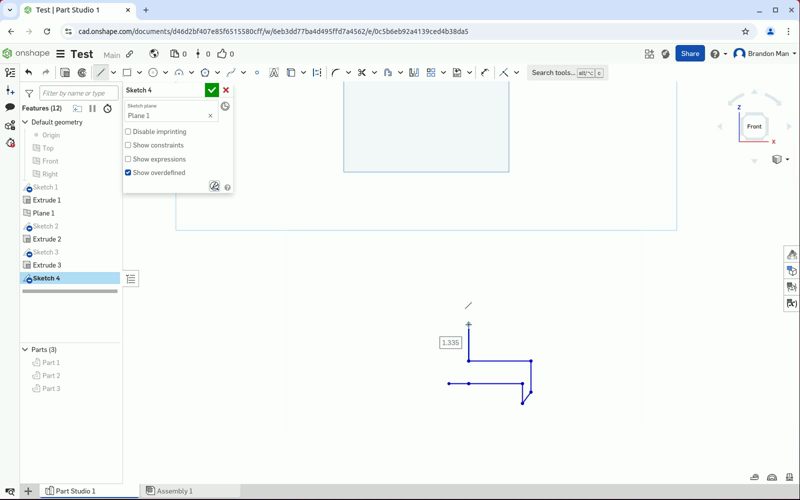
scroll(-6)
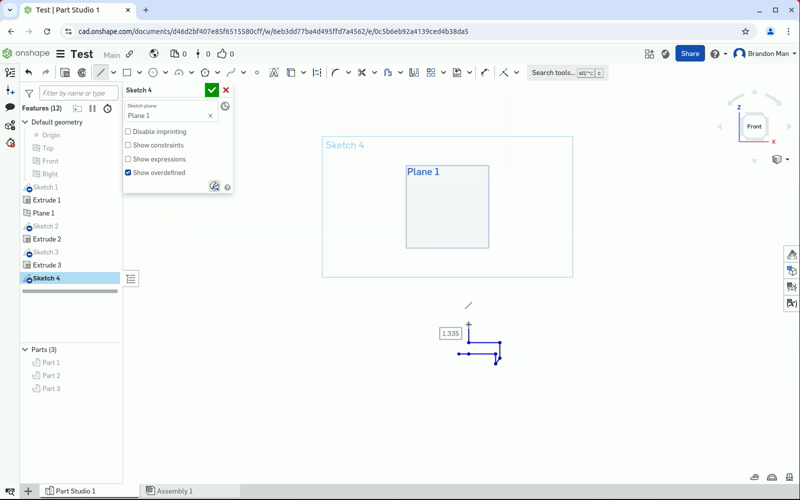
scroll(-6)
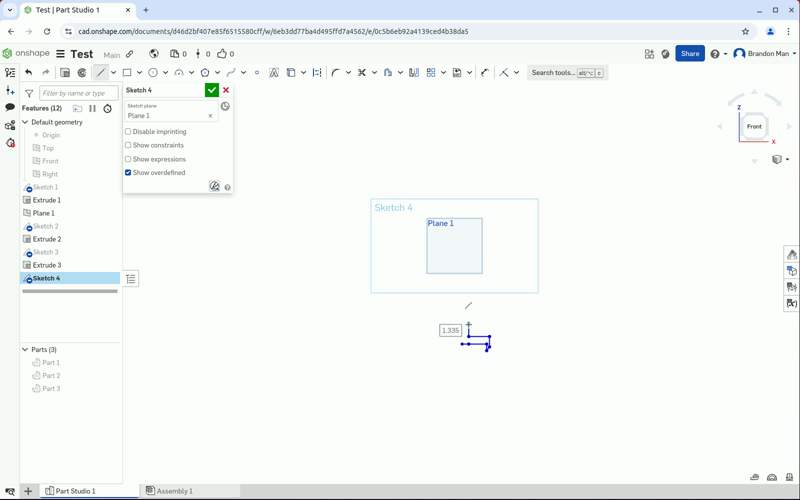
scroll(-6)
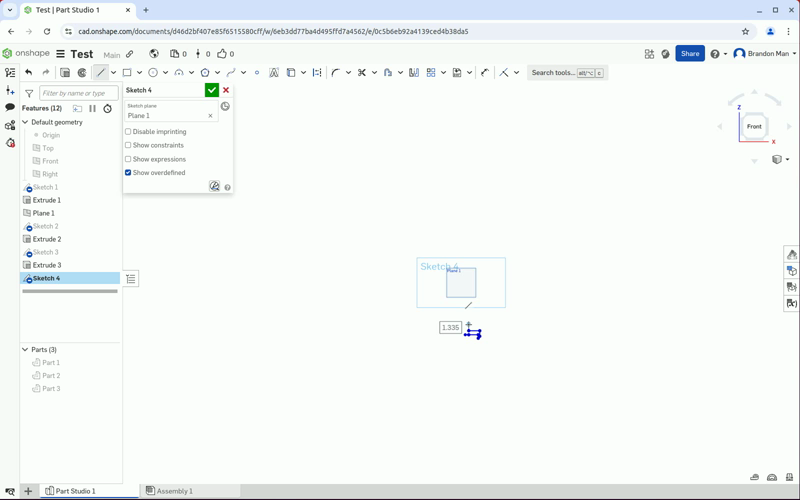
key_up(shift)
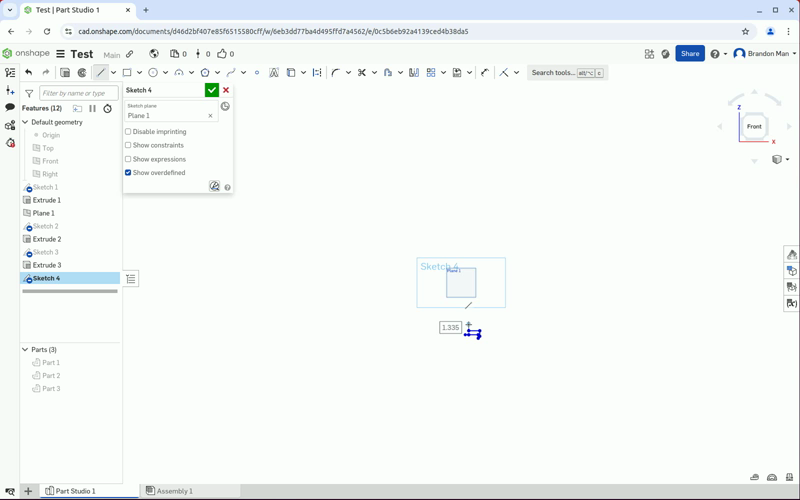
key_down(shift)
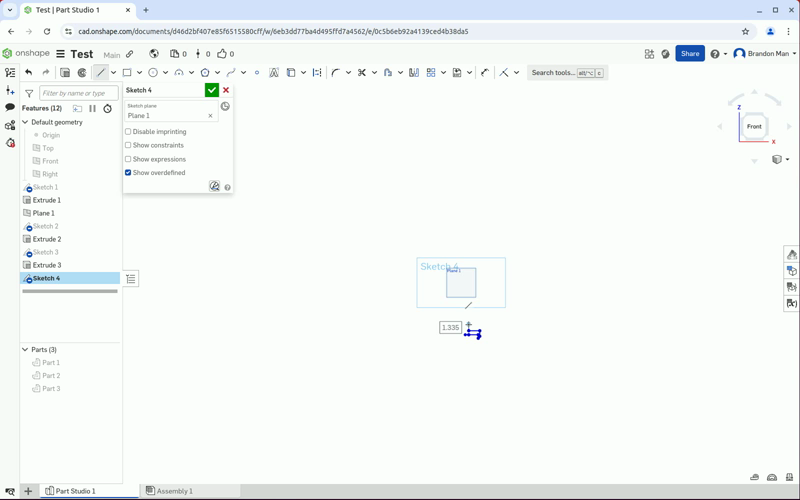
mouse_move(498, 324)
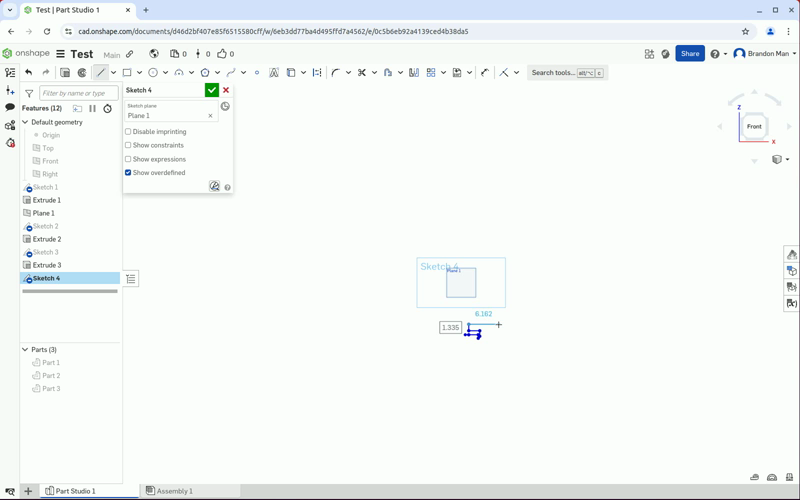
mouse_move(468, 315)
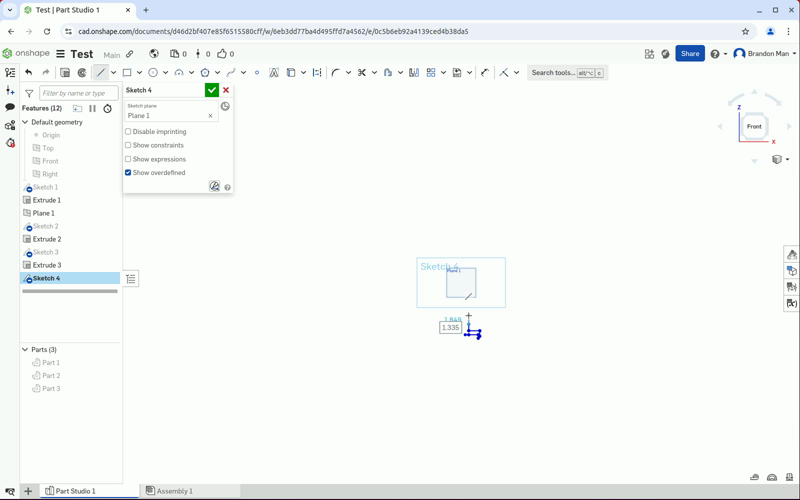
click(468, 315)
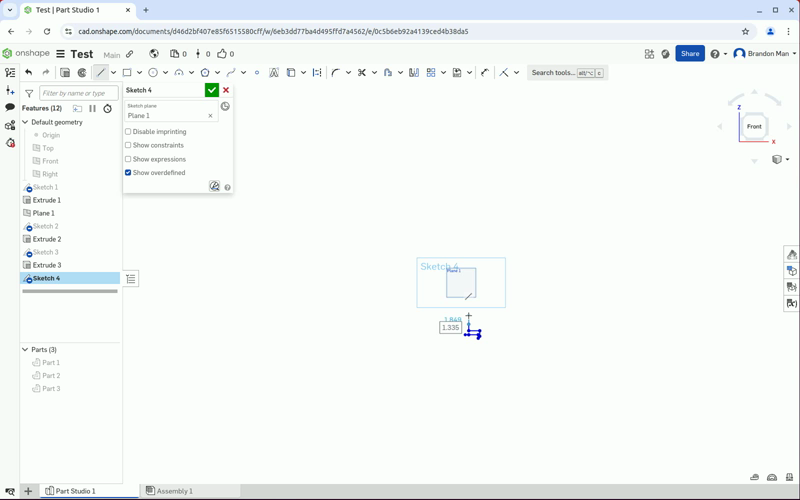
key_up(shift)
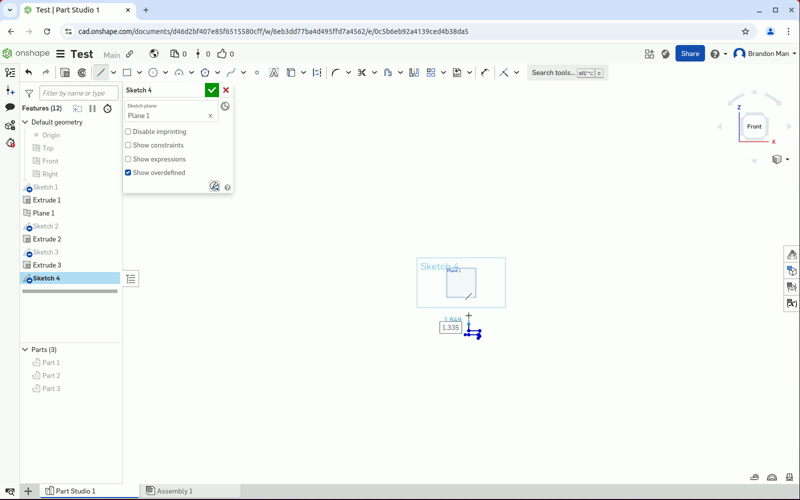
key_down(shift)
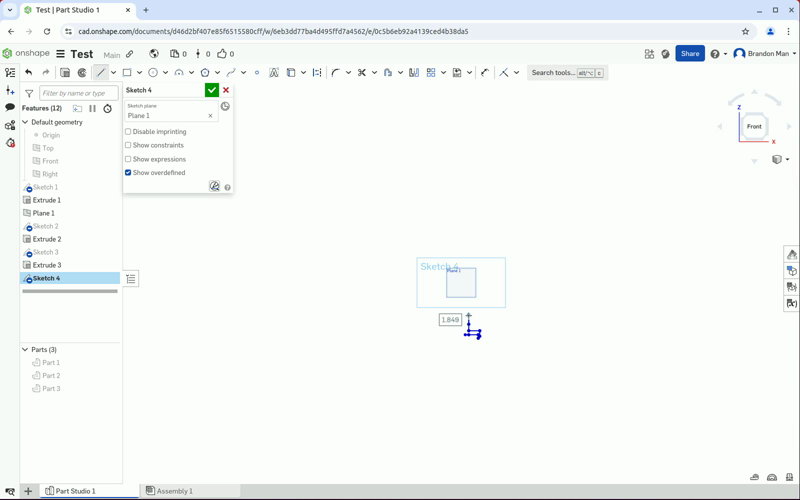
mouse_move(498, 315)
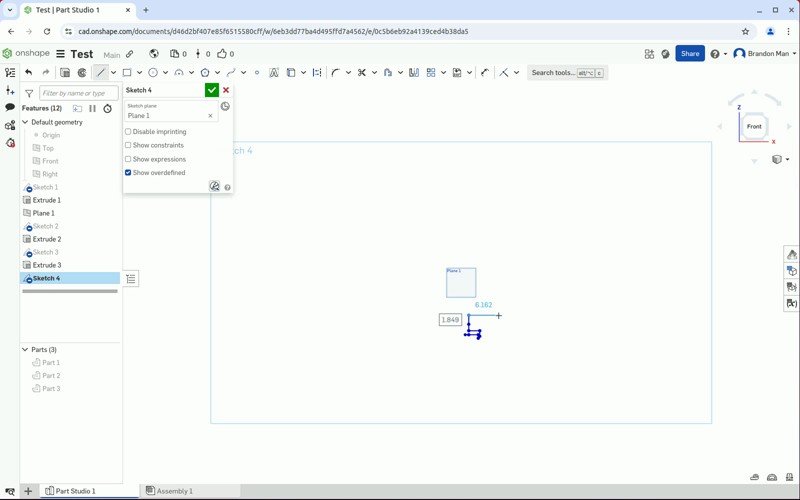
mouse_move(480, 315)
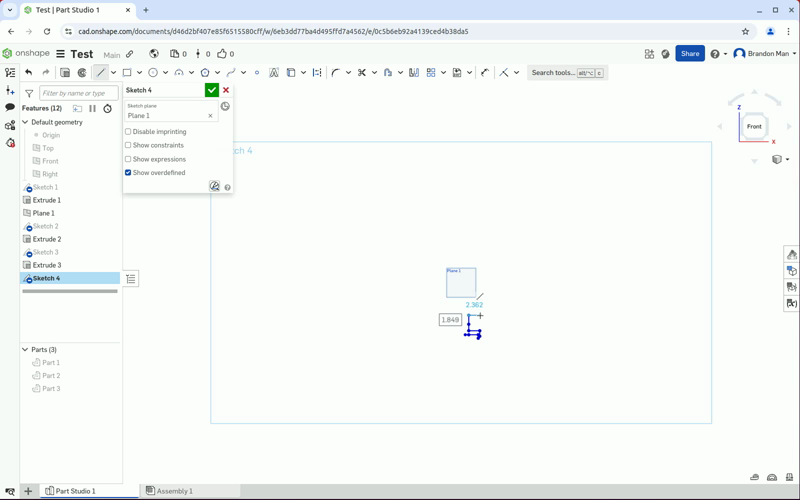
click(480, 315)
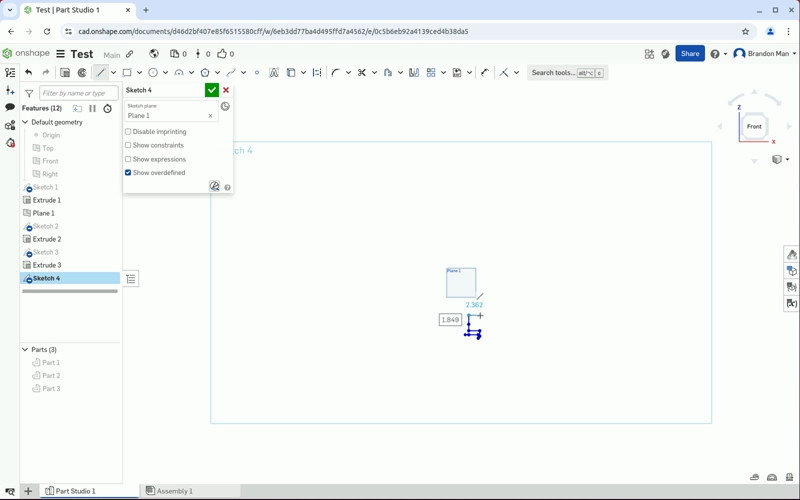
key_up(shift)
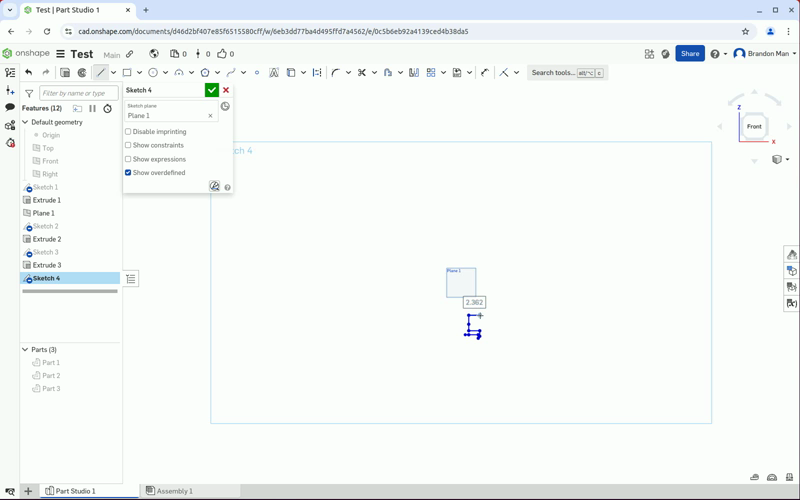
key_down(shift)
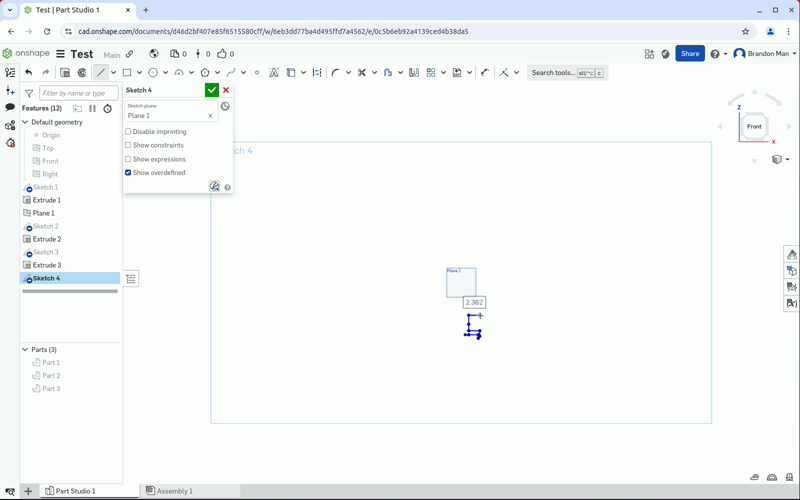
mouse_move(510, 315)
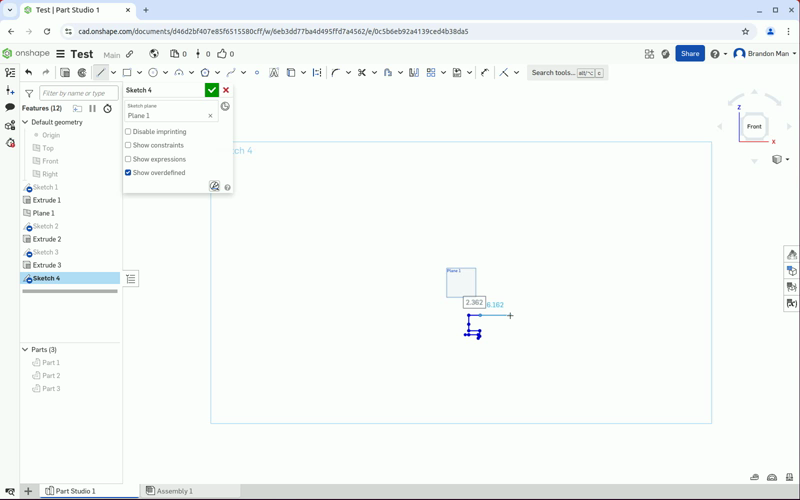
mouse_move(480, 309)
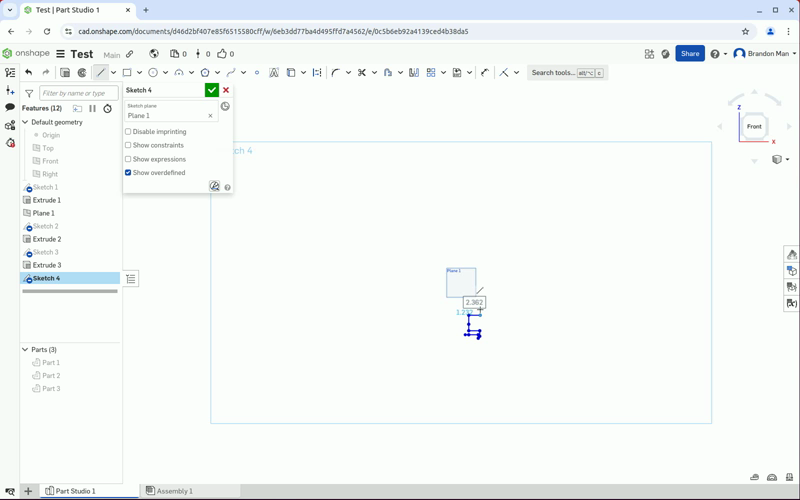
scroll(6)
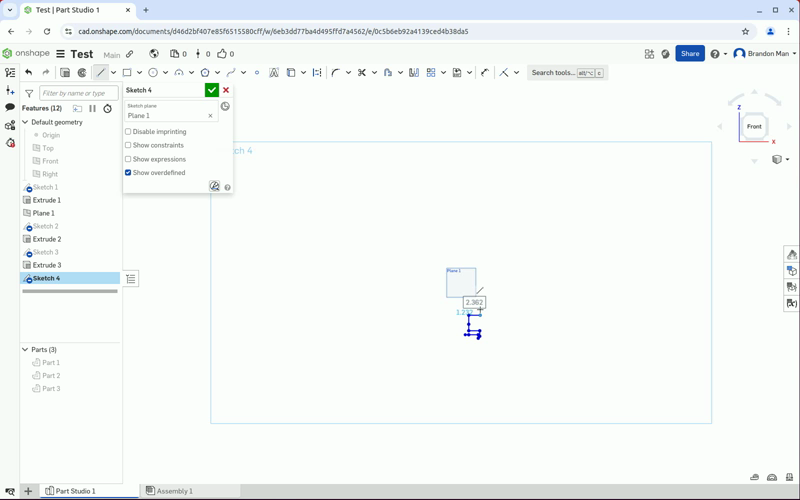
scroll(6)
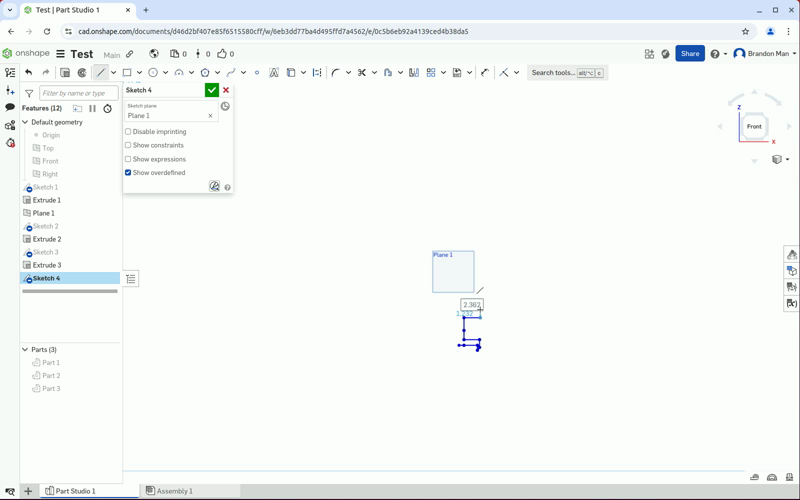
scroll(6)
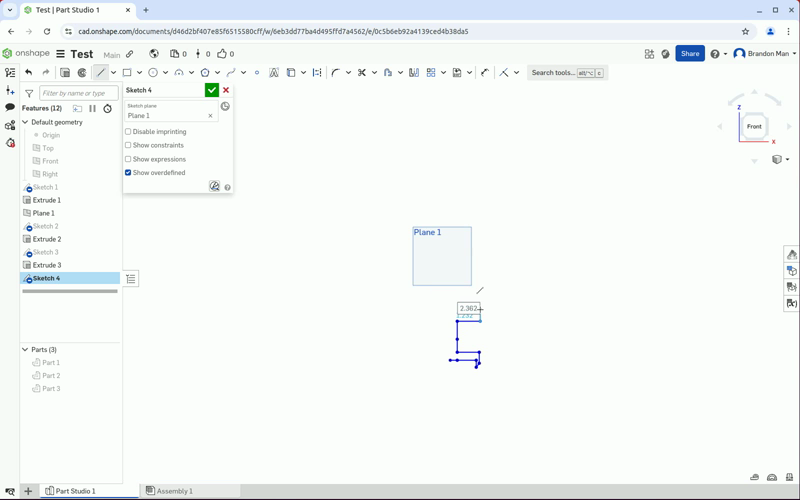
scroll(6)
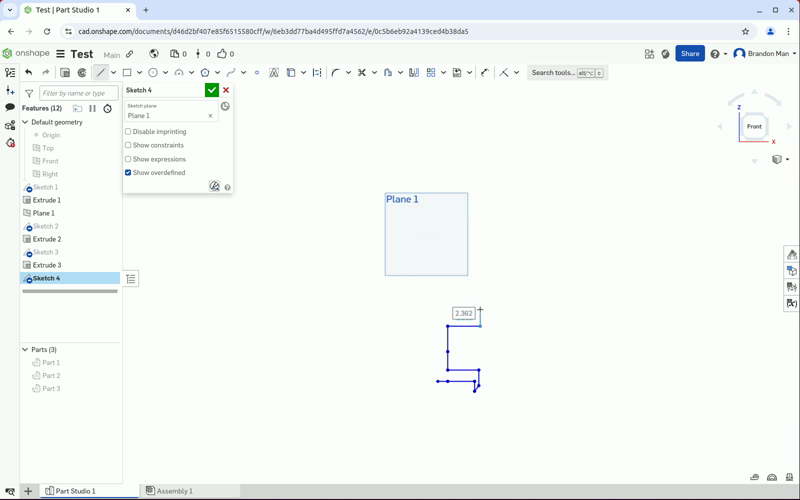
scroll(6)
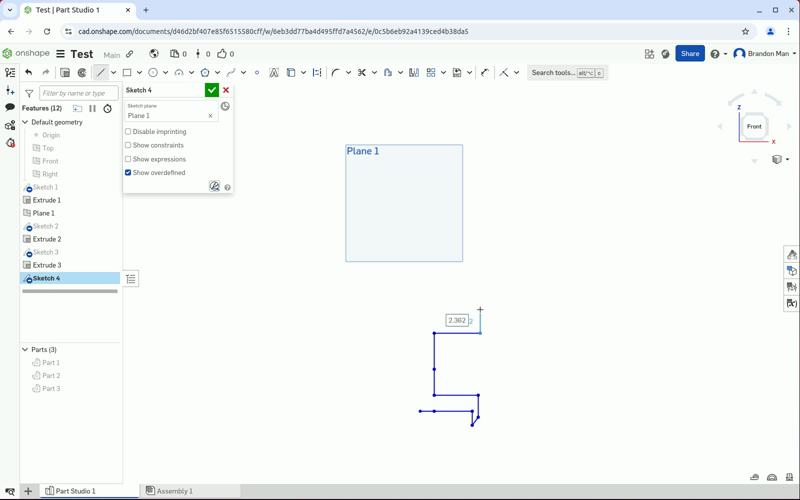
scroll(6)
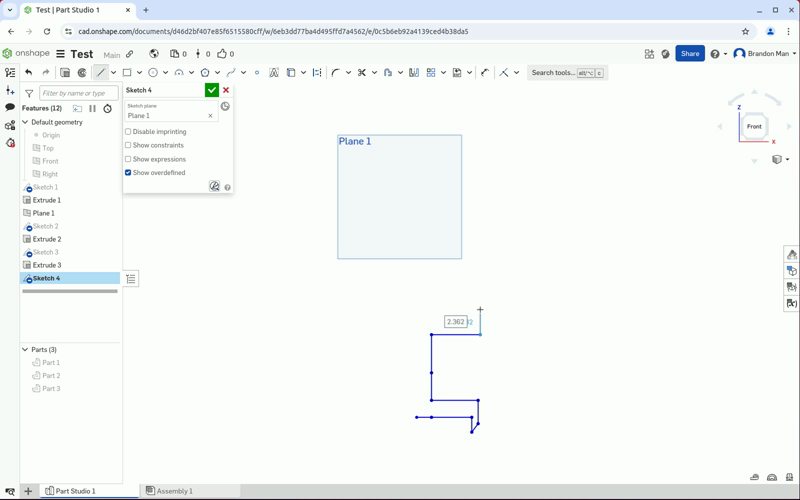
scroll(6)
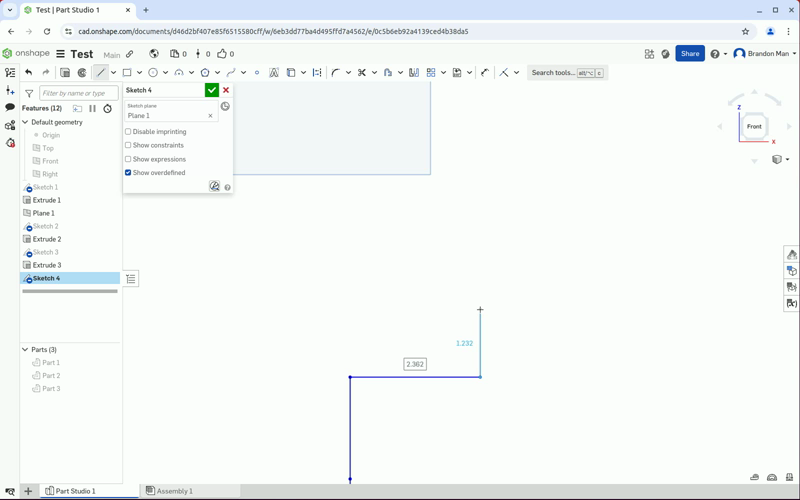
click(480, 309)
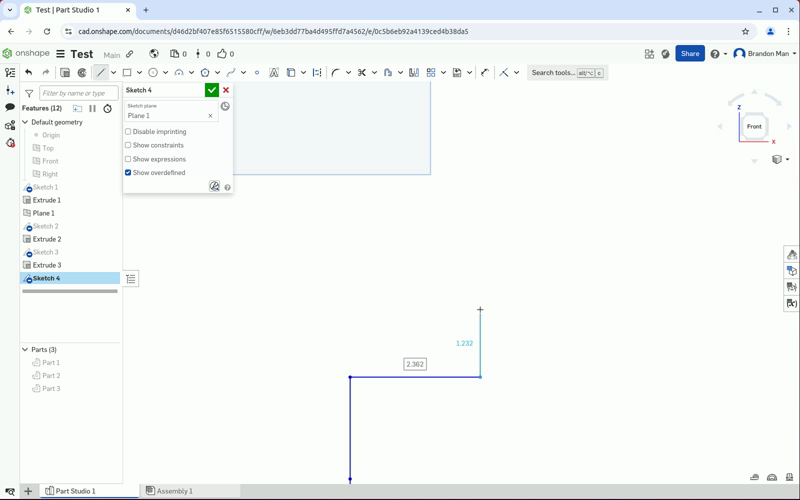
scroll(-6)
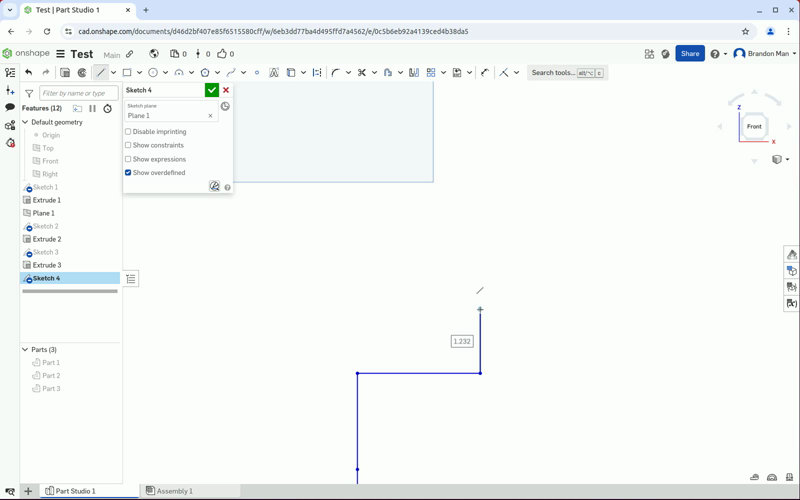
scroll(-6)
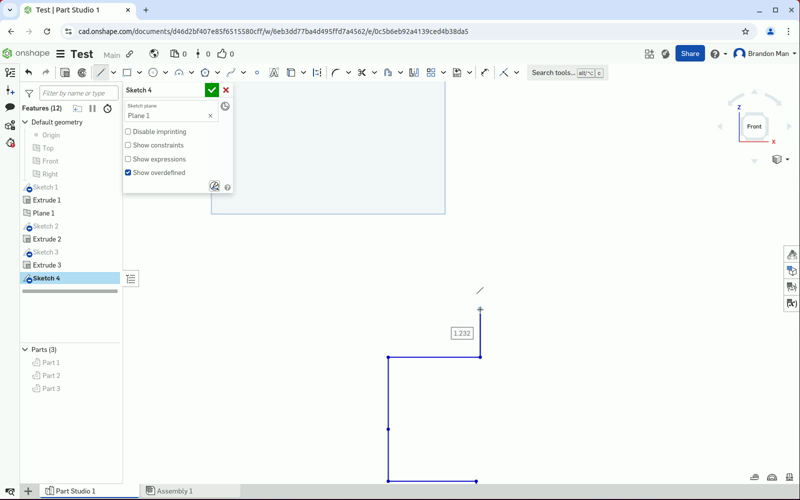
scroll(-6)
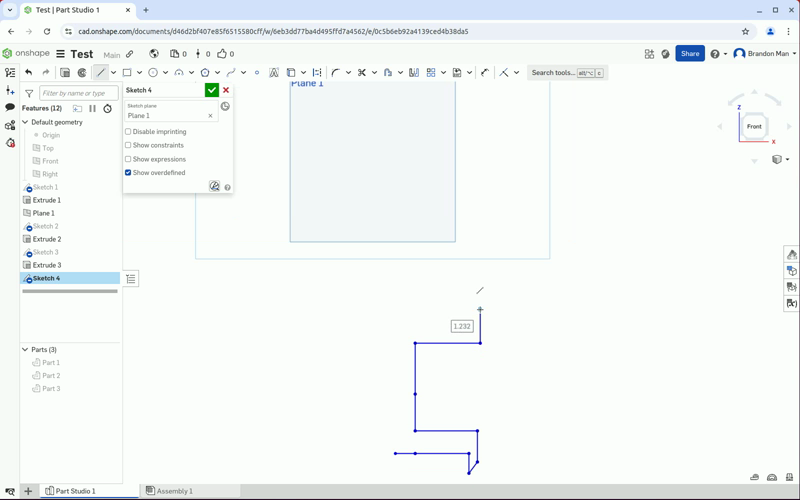
scroll(-6)
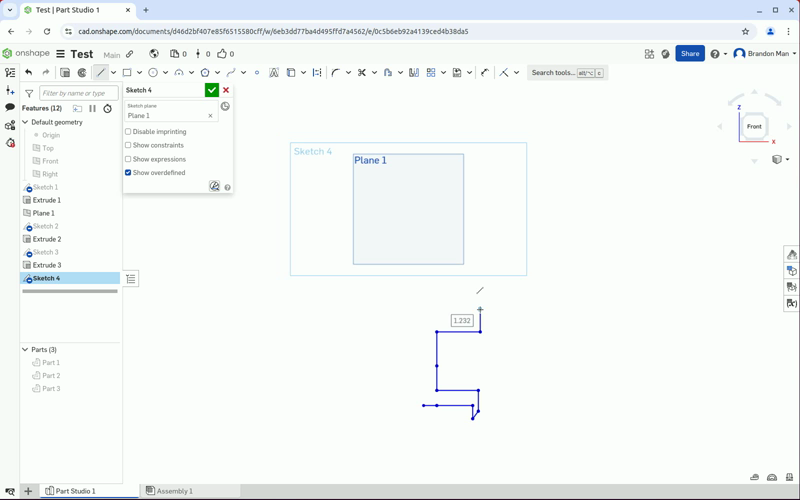
scroll(-6)
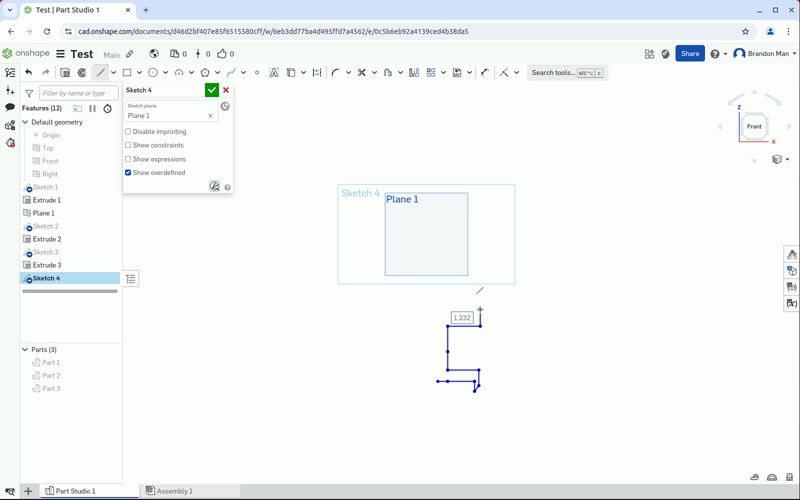
scroll(-6)
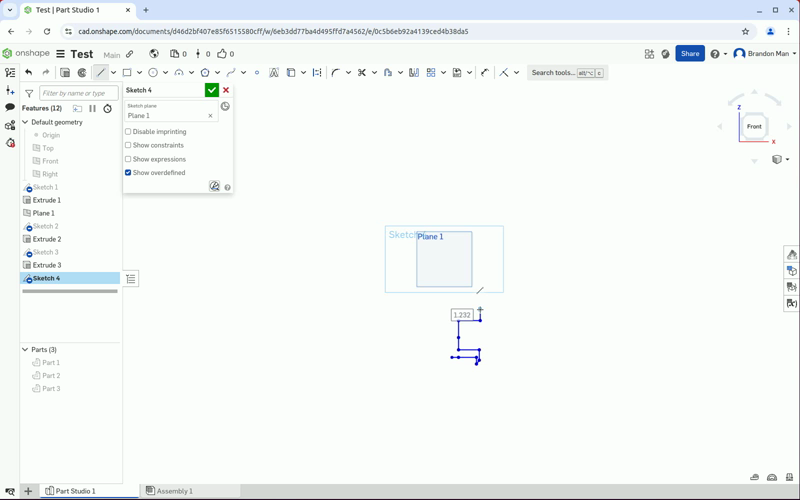
scroll(-6)
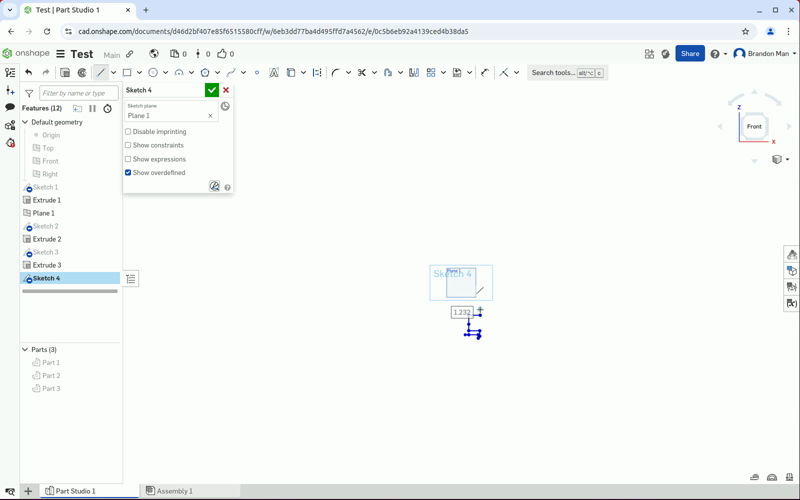
key_up(shift)
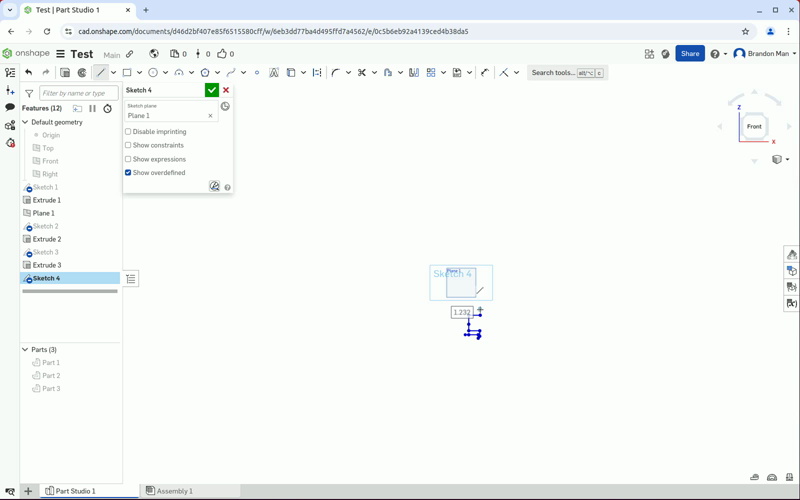
key_down(shift)
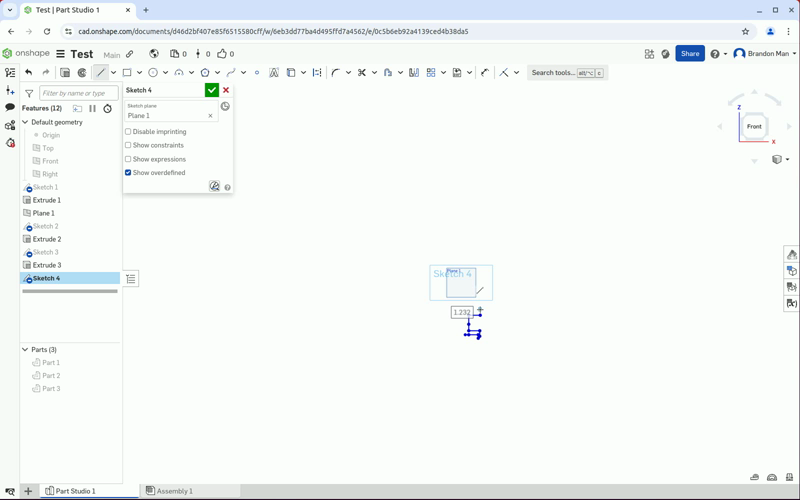
mouse_move(510, 309)
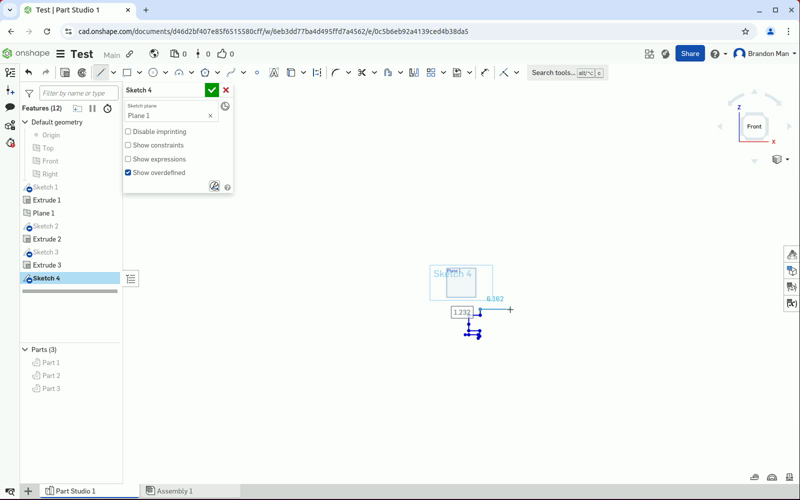
mouse_move(465, 309)
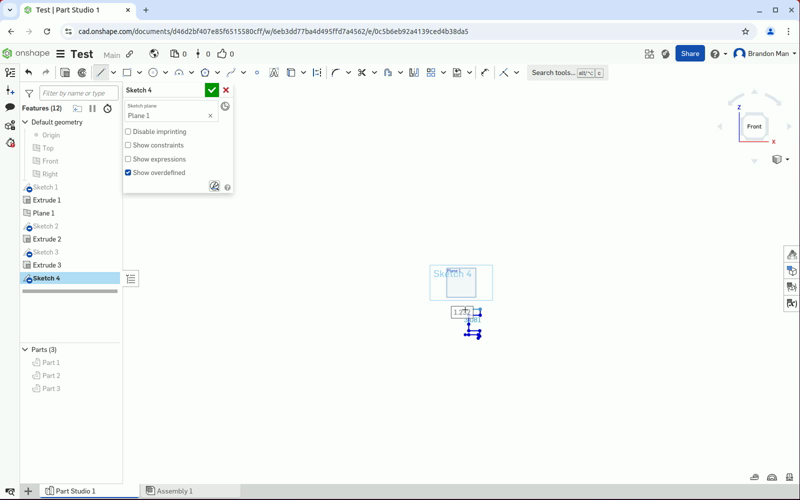
click(465, 309)
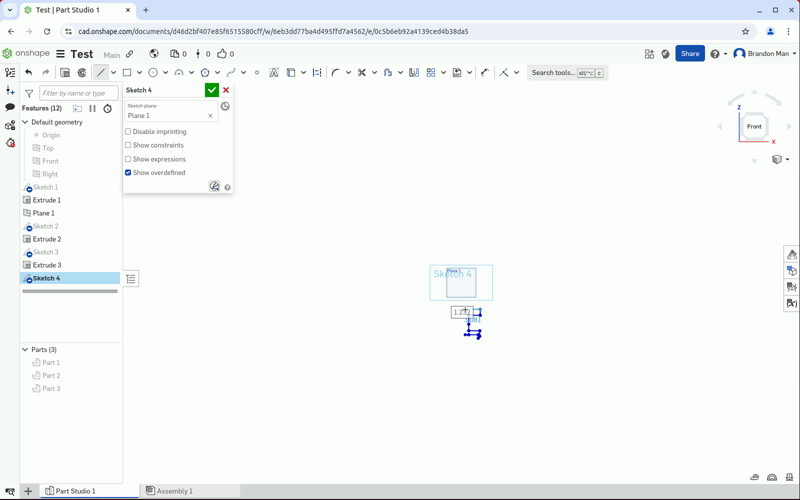
key_up(shift)
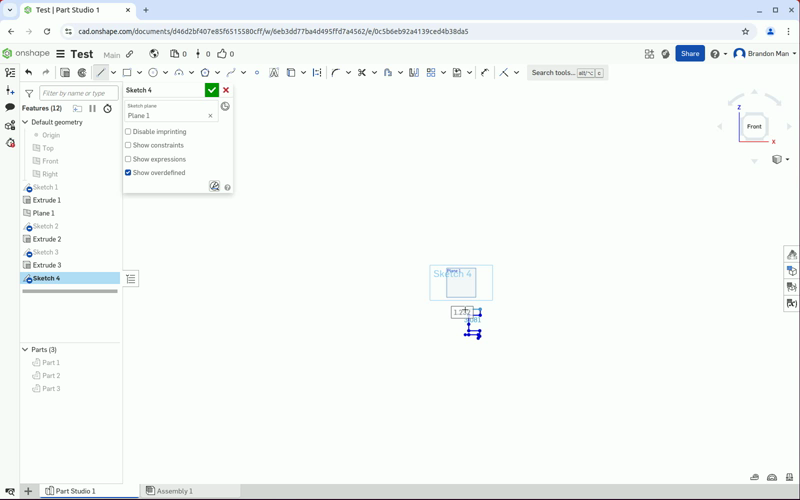
key_down(shift)
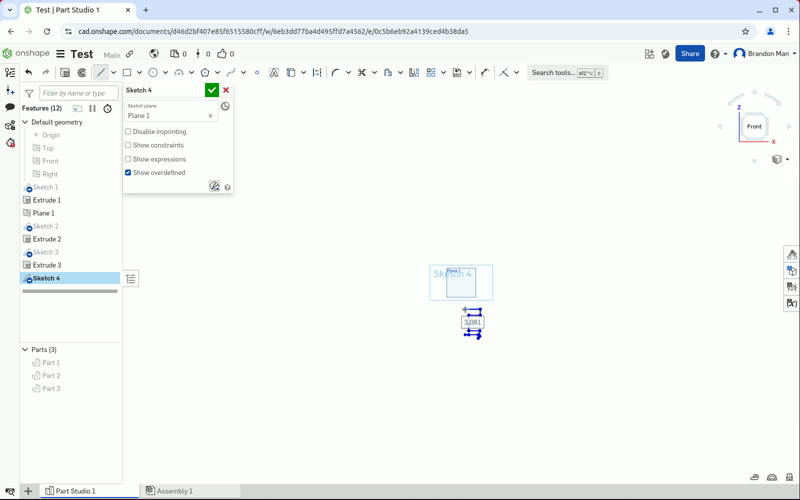
mouse_move(495, 309)
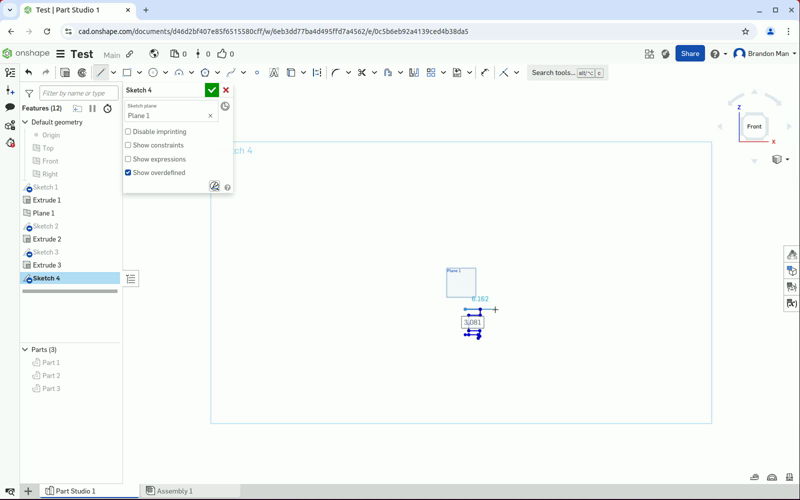
mouse_move(465, 314)
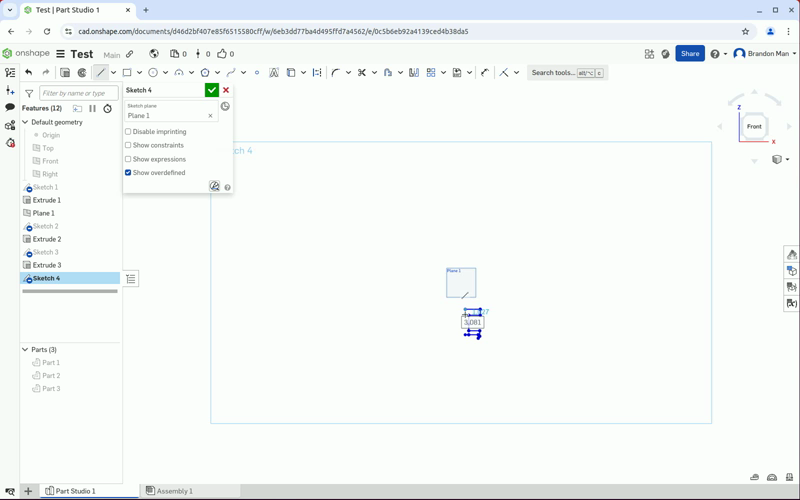
scroll(6)
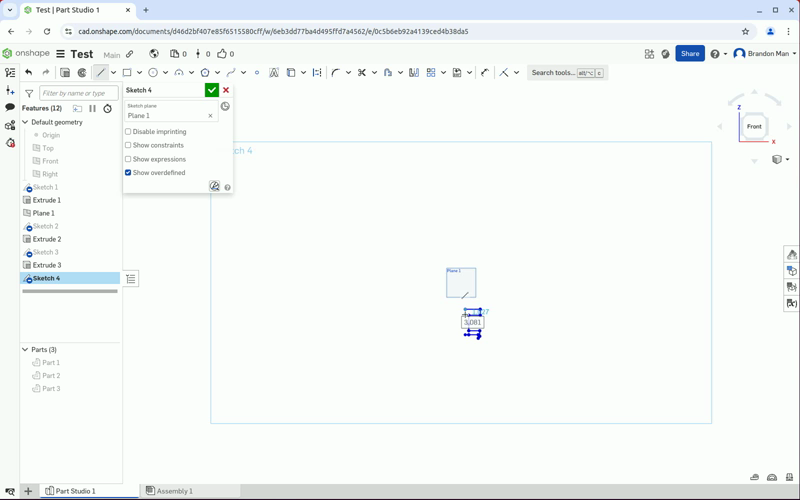
scroll(6)
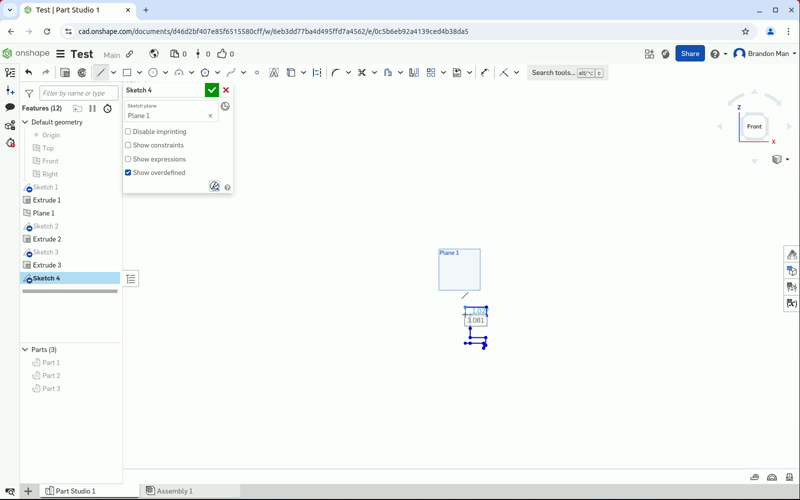
scroll(6)
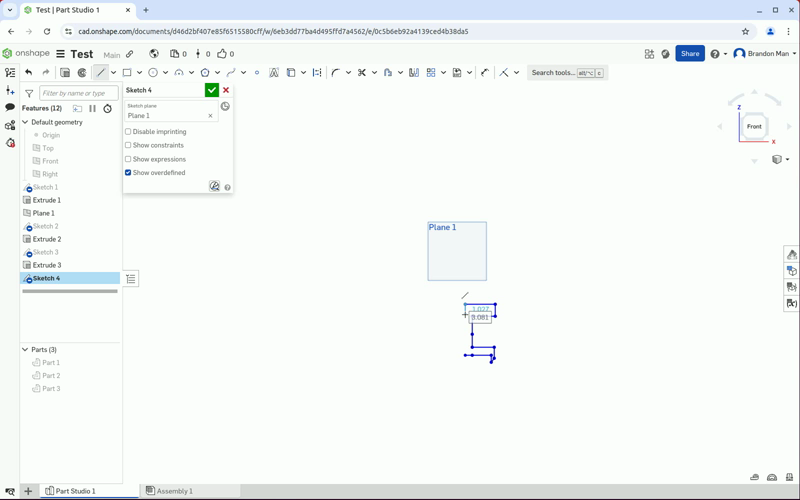
scroll(6)
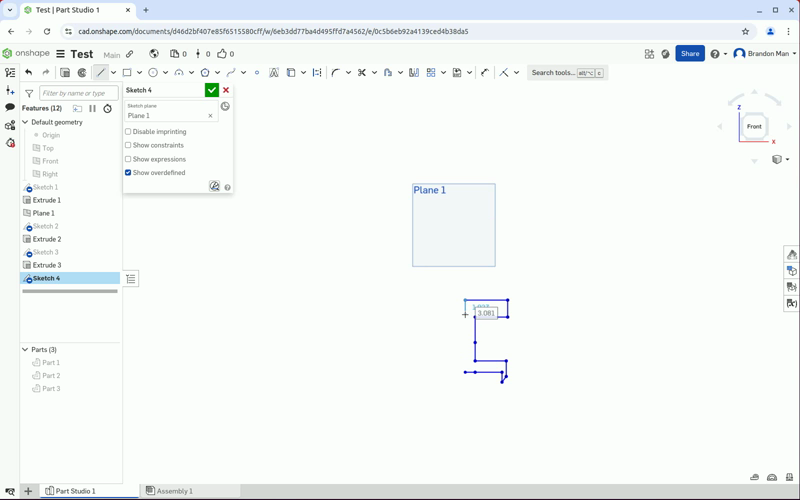
scroll(6)
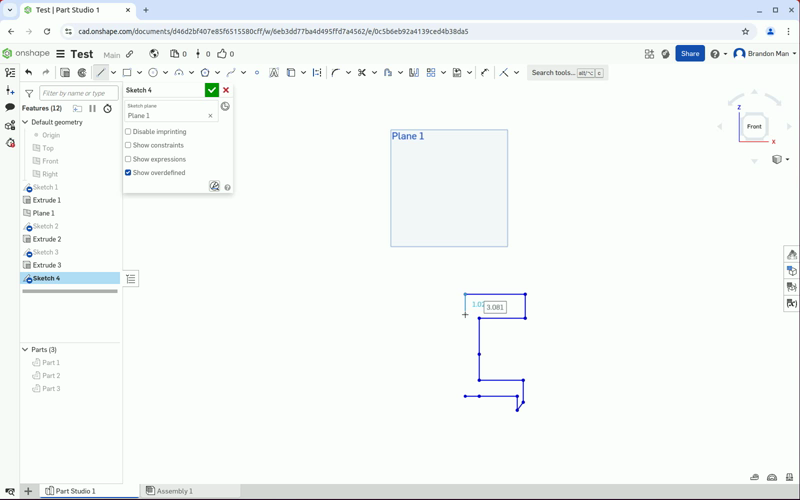
scroll(6)
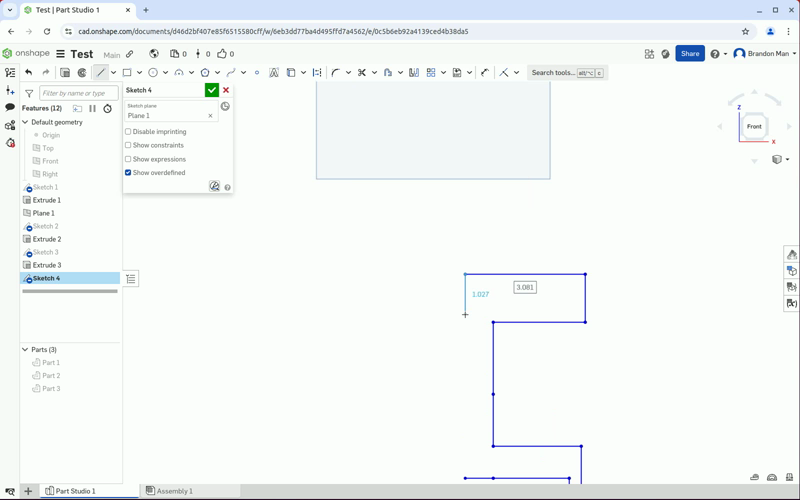
scroll(6)
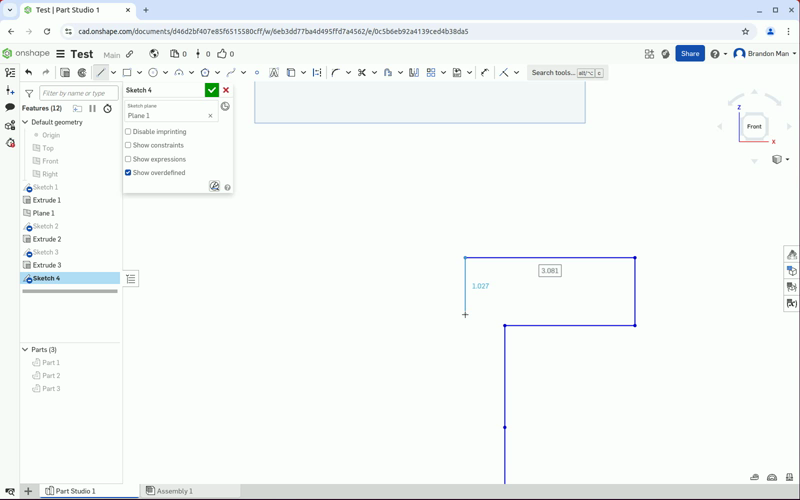
click(465, 314)
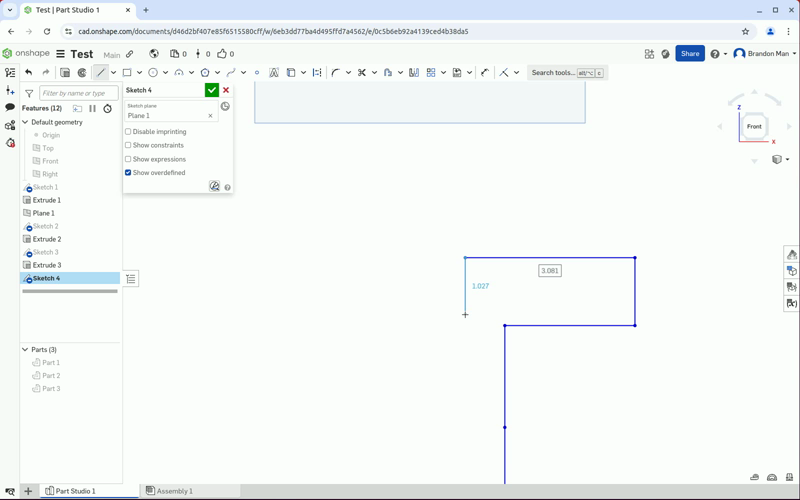
scroll(-6)
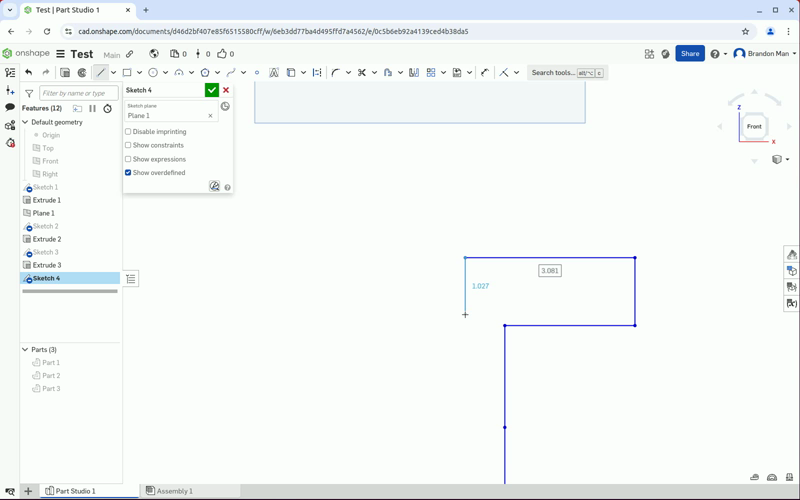
scroll(-6)
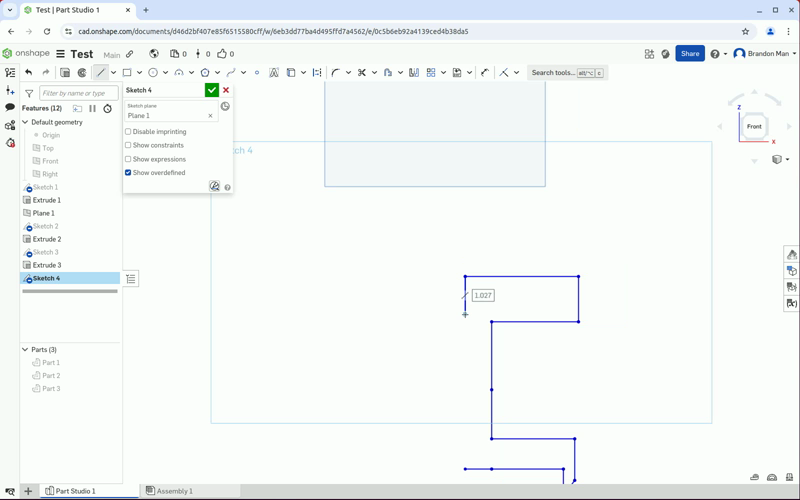
scroll(-6)
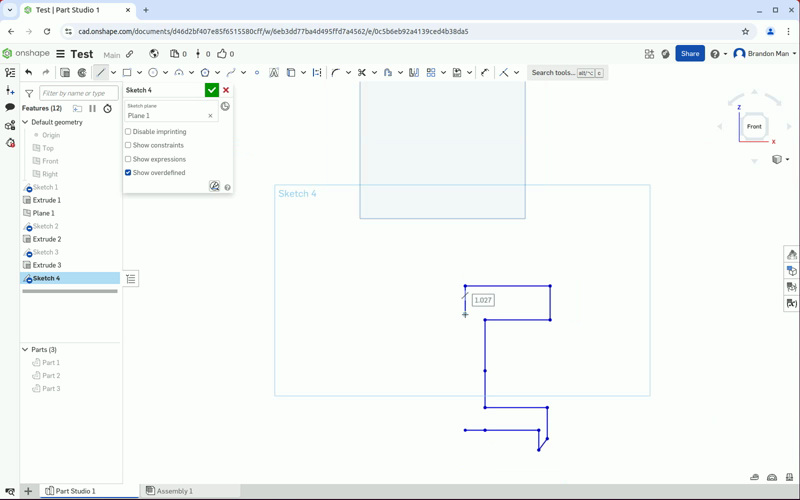
scroll(-6)
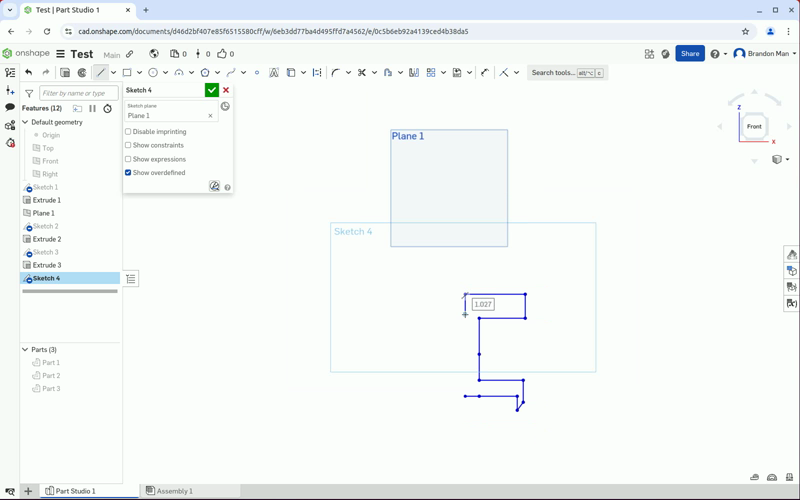
scroll(-6)
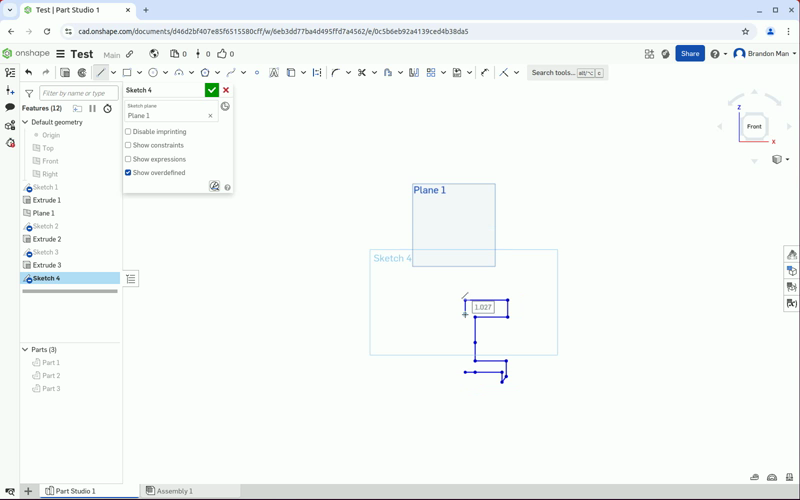
scroll(-6)
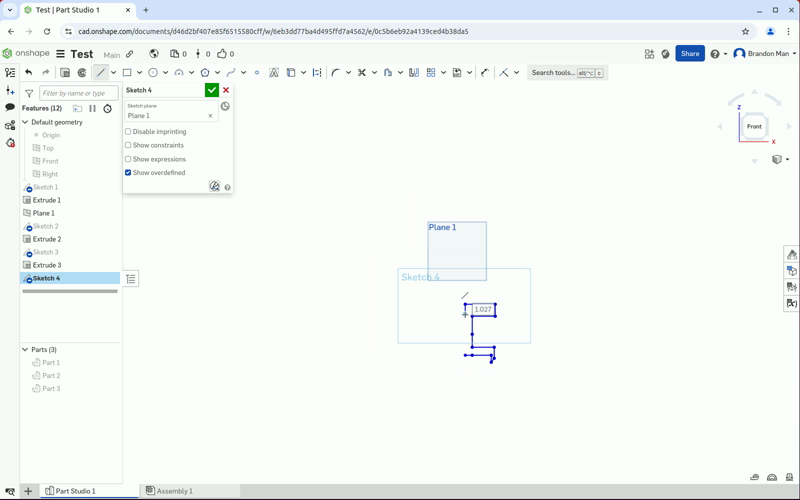
scroll(-6)
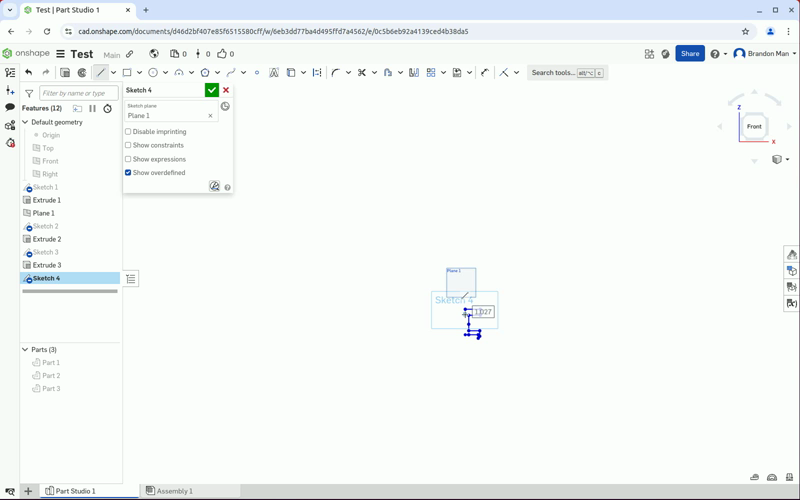
key_up(shift)
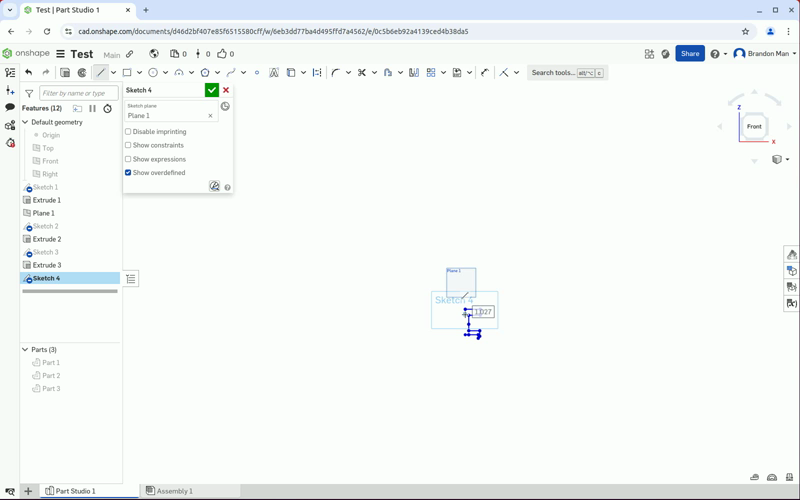
mouse_move(495, 314)
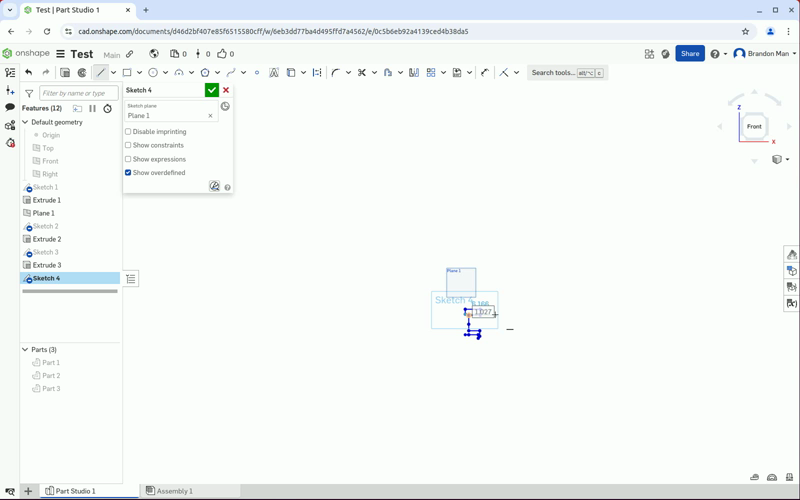
key_down(shift)
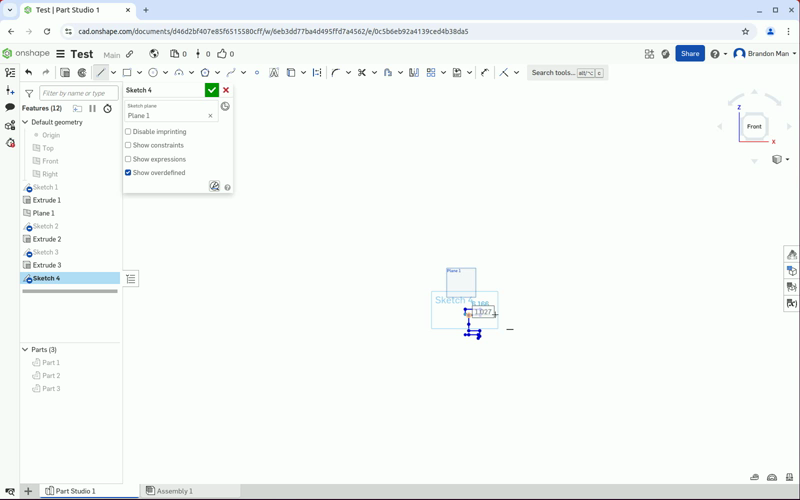
mouse_move(465, 334)
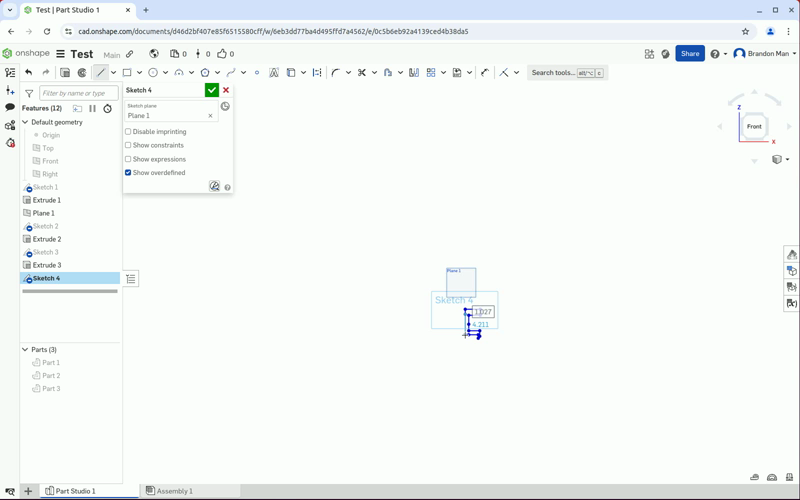
scroll(6)
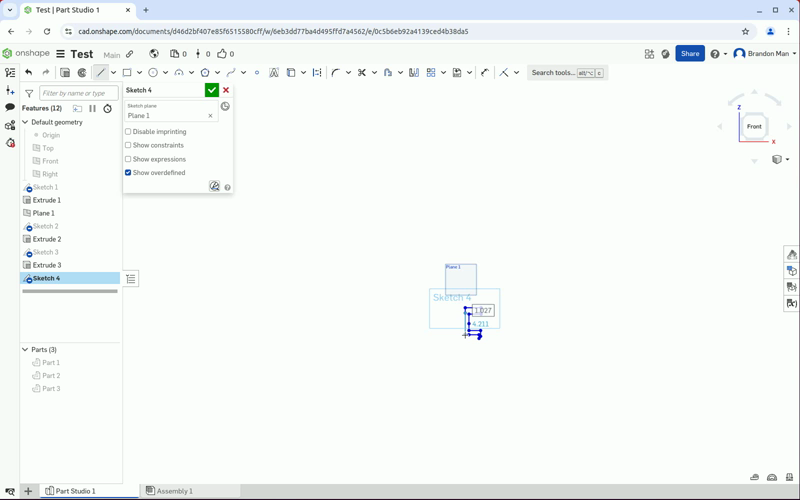
scroll(6)
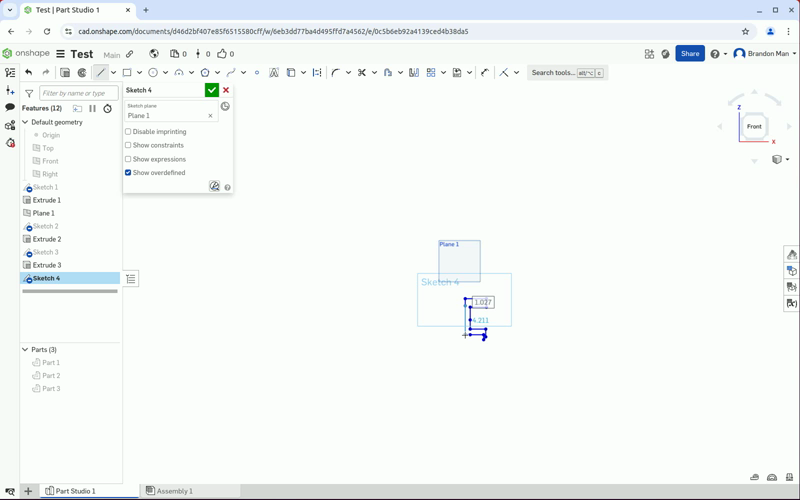
scroll(6)
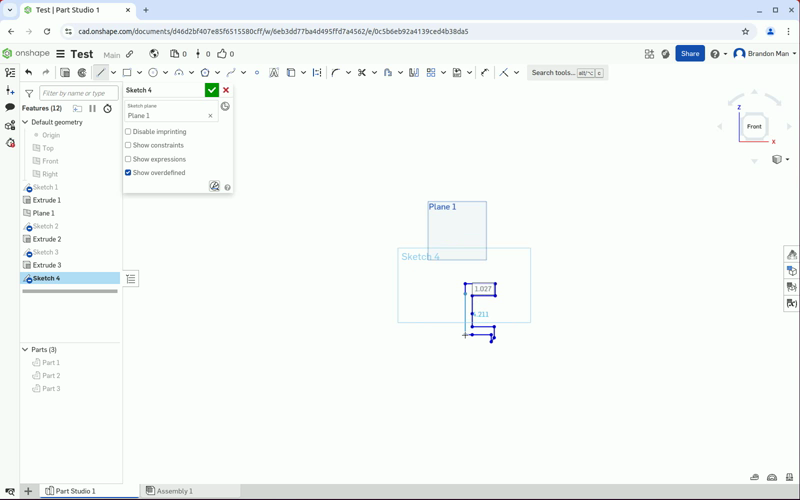
scroll(6)
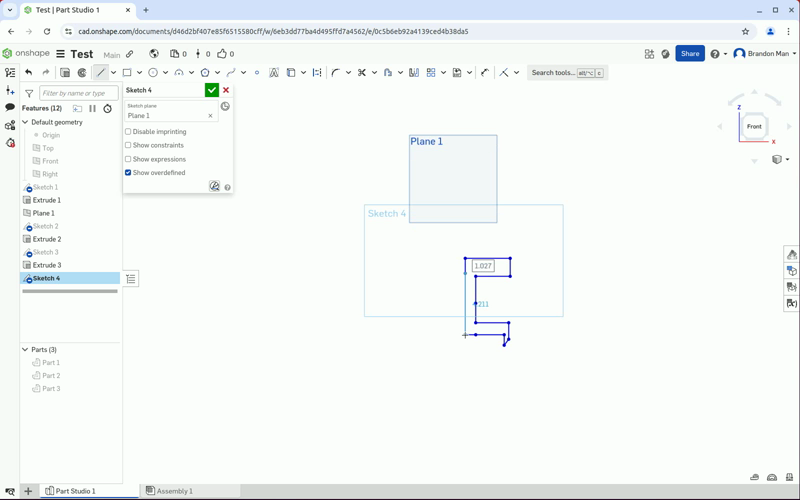
scroll(6)
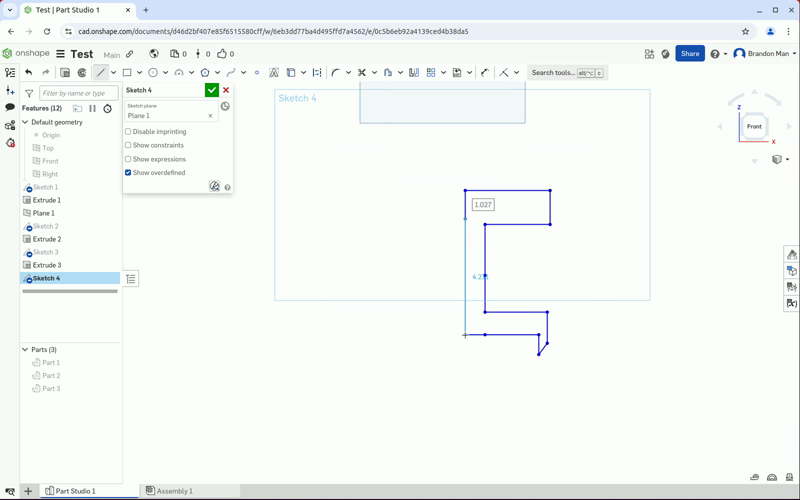
scroll(6)
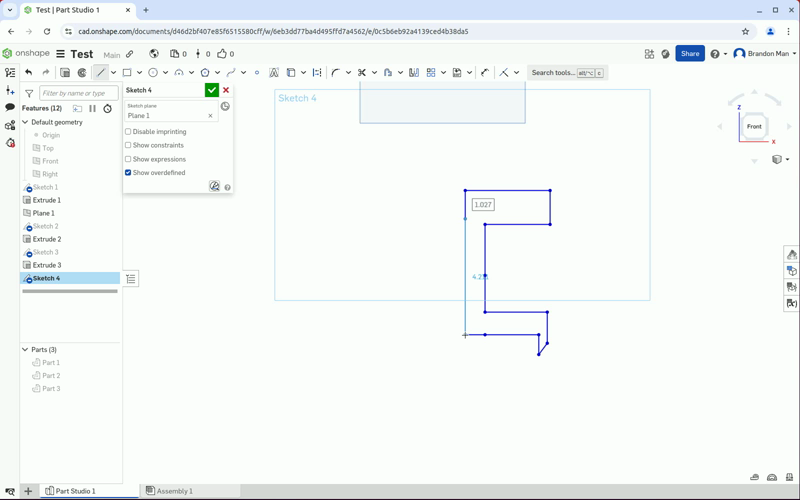
scroll(6)
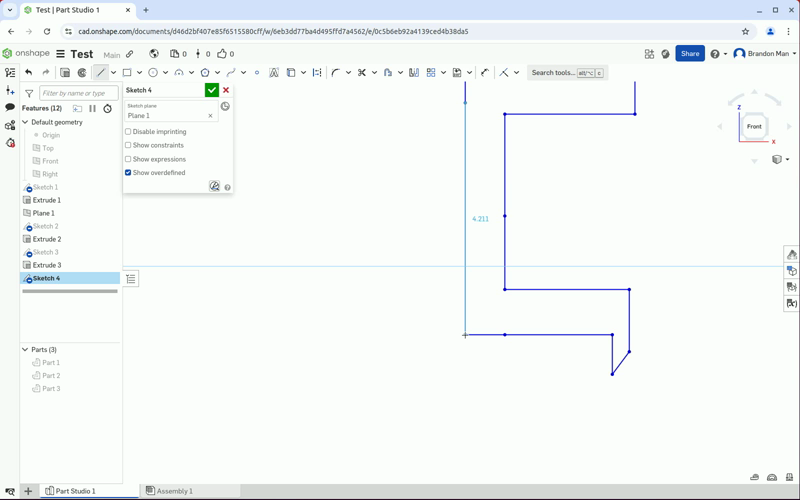
key_up(shift)
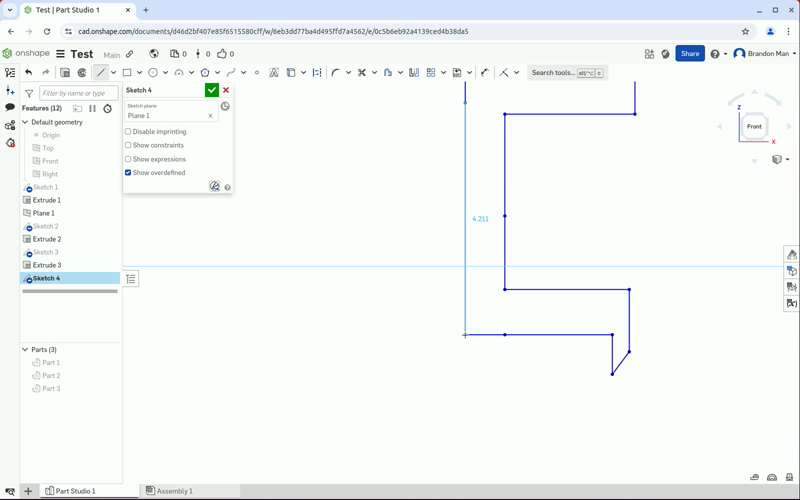
click(465, 334)
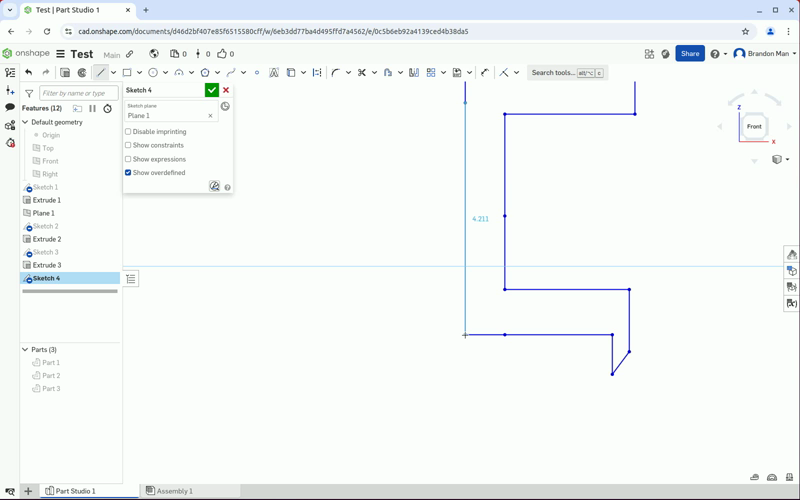
scroll(-6)
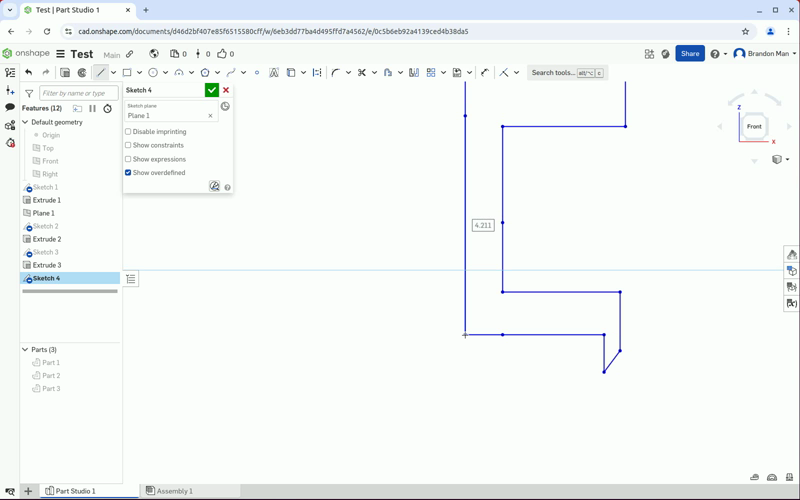
scroll(-6)
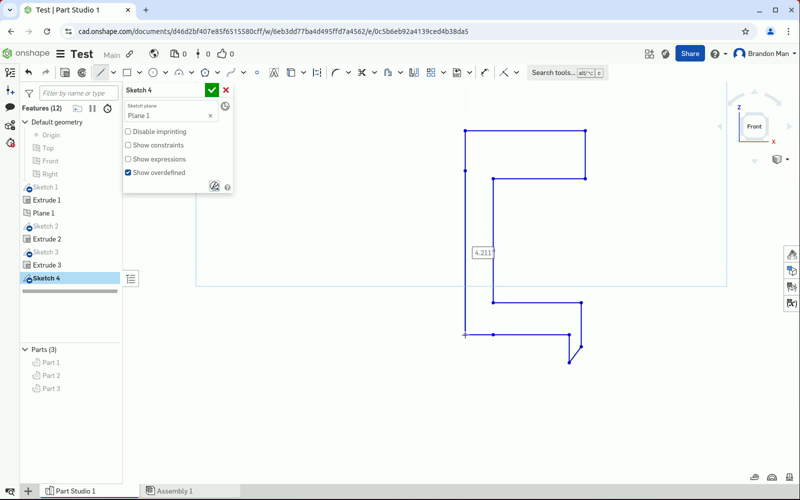
scroll(-6)
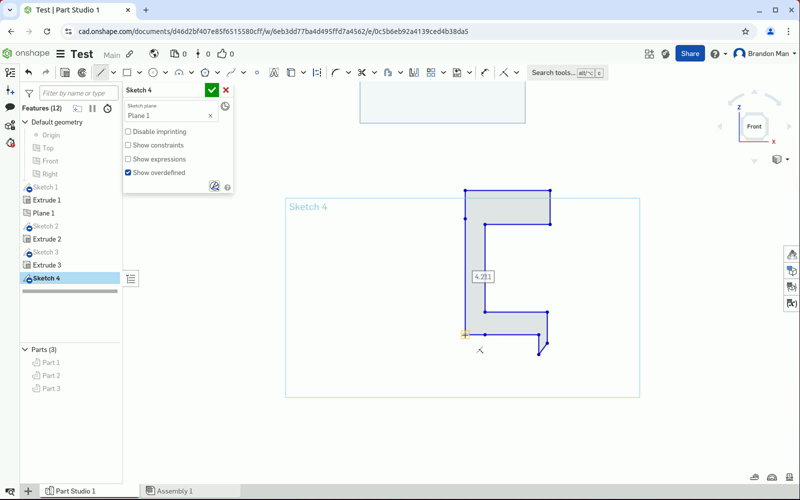
scroll(-6)
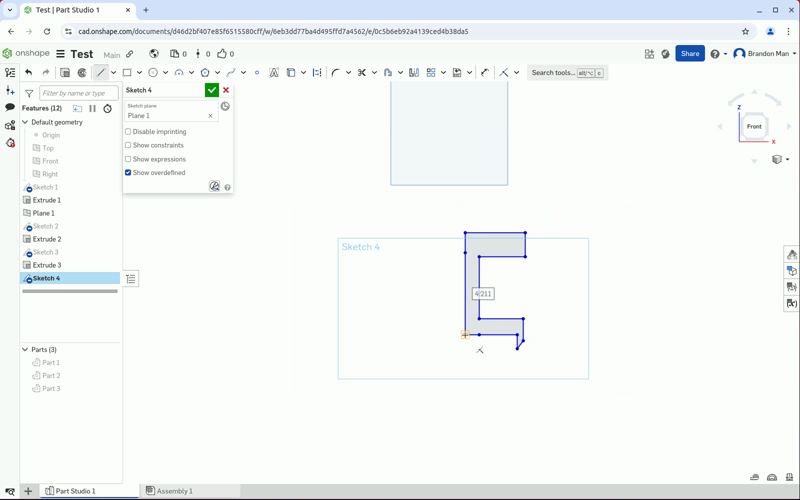
scroll(-6)
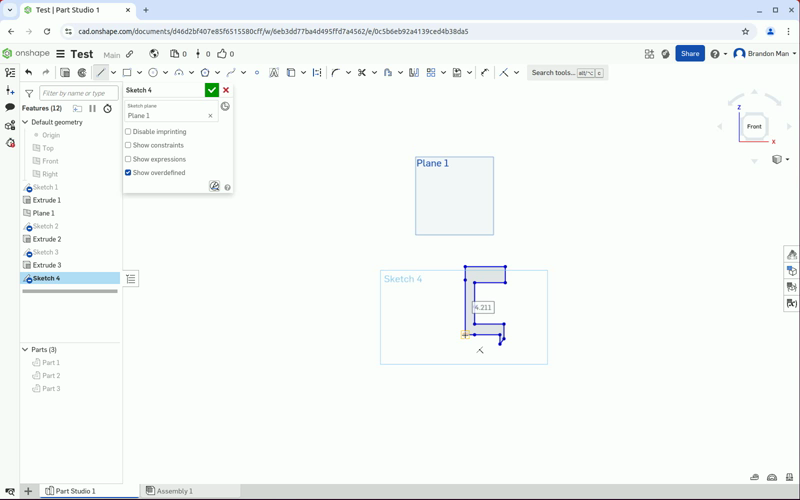
scroll(-6)
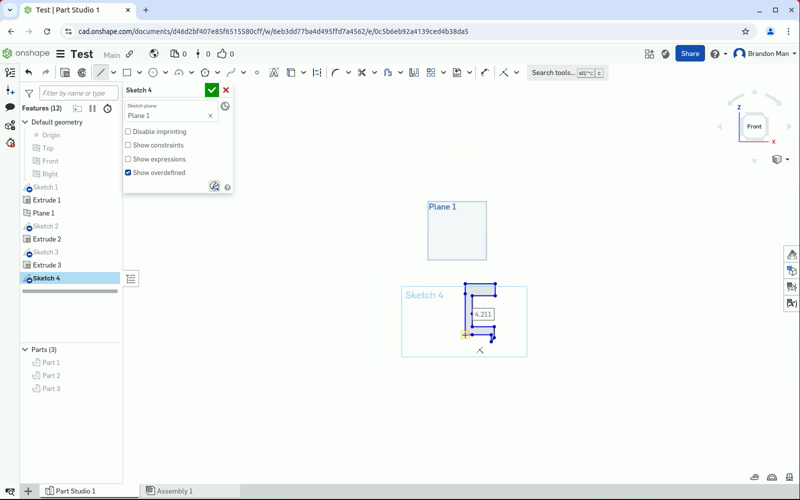
scroll(-6)
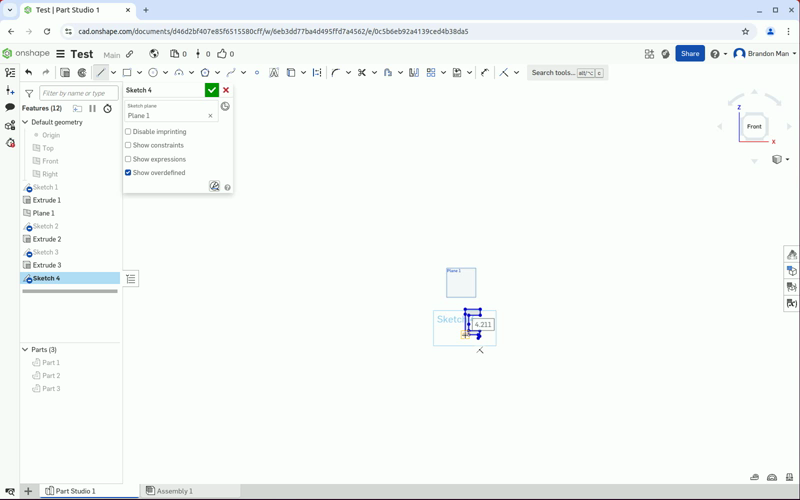
key(esc)
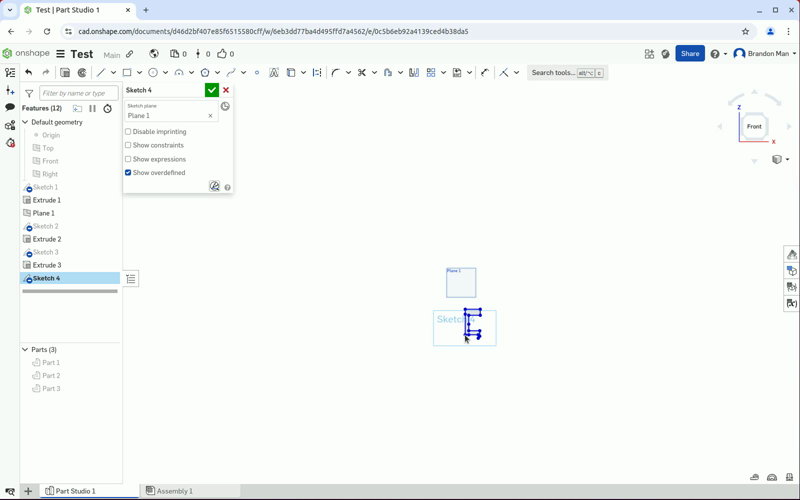
mouse_move(471, 331)
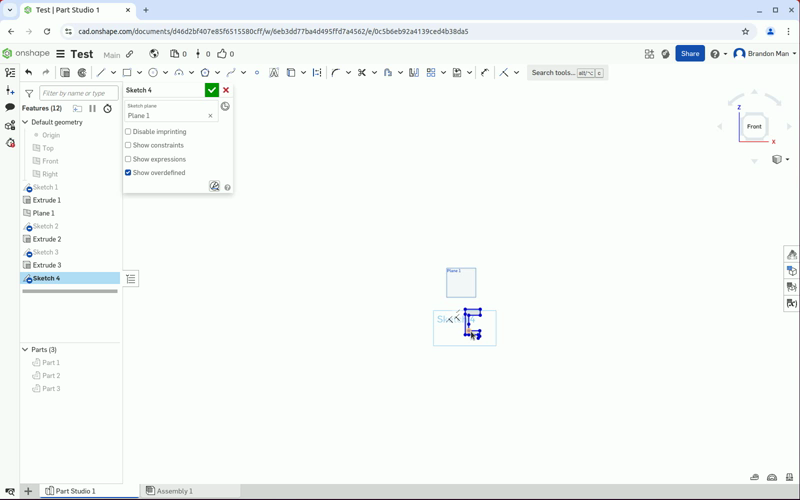
scroll(6)
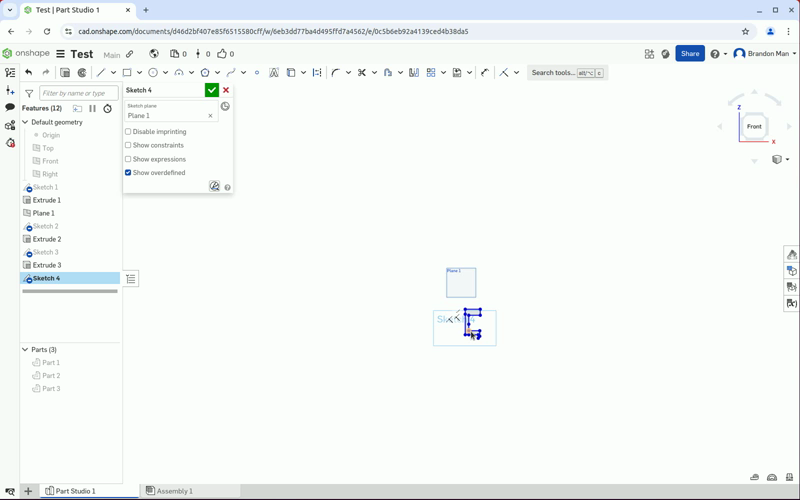
scroll(6)
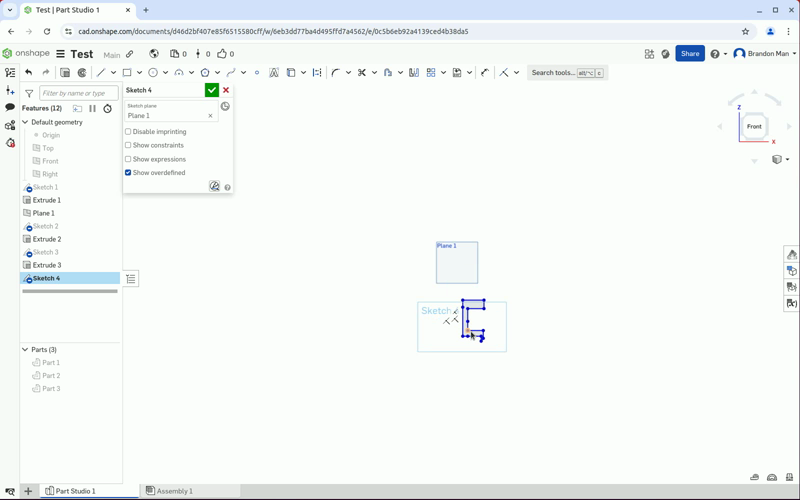
scroll(6)
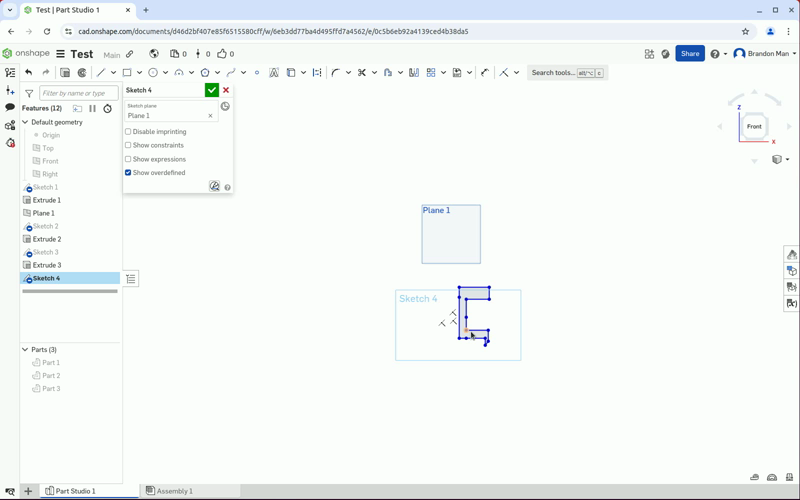
scroll(6)
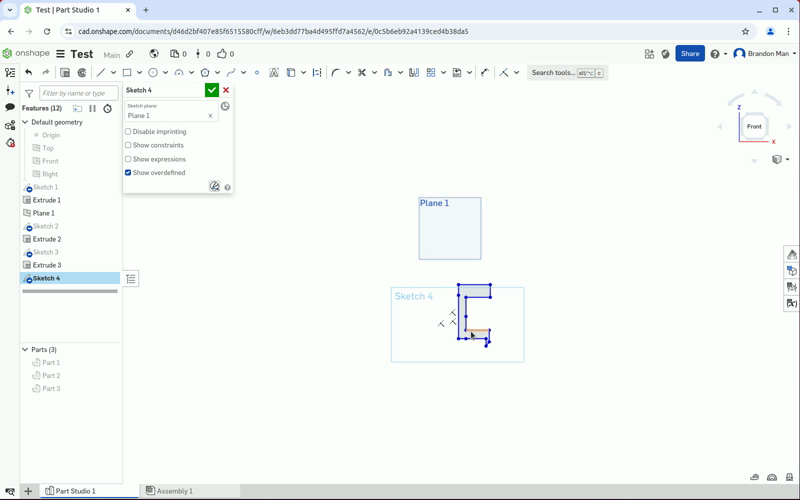
scroll(6)
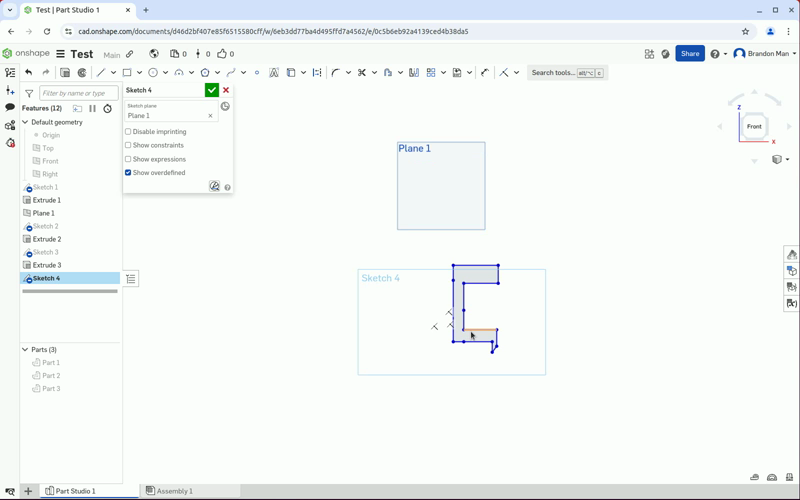
scroll(6)
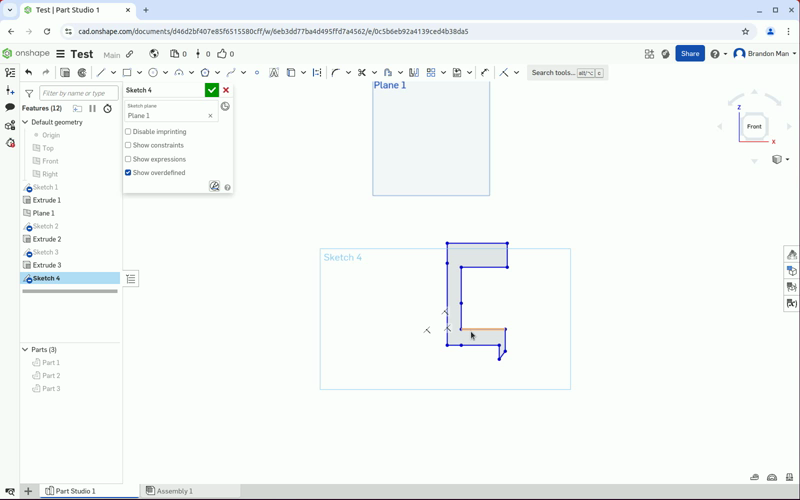
scroll(6)
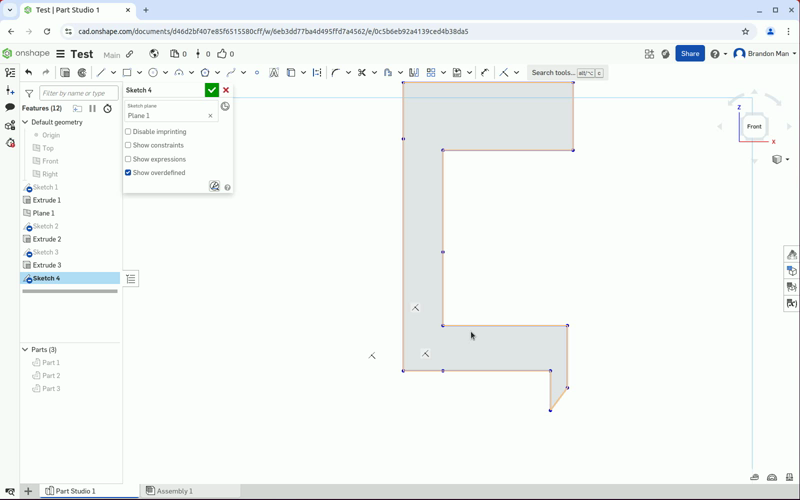
click(471, 331)
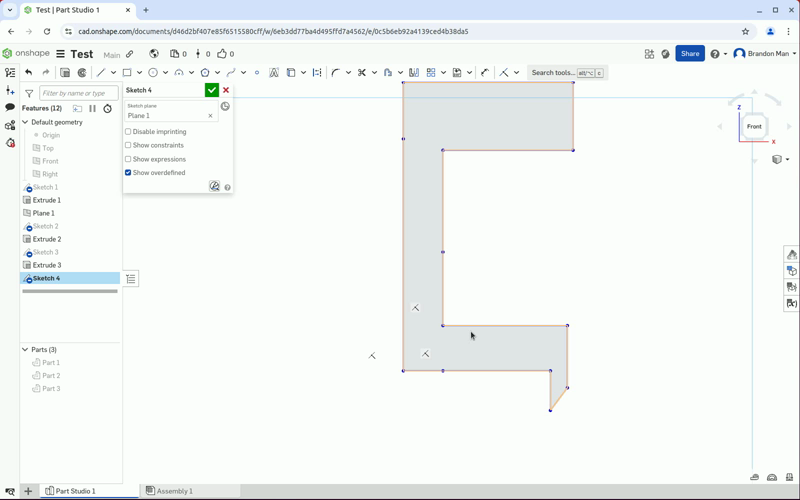
scroll(-6)
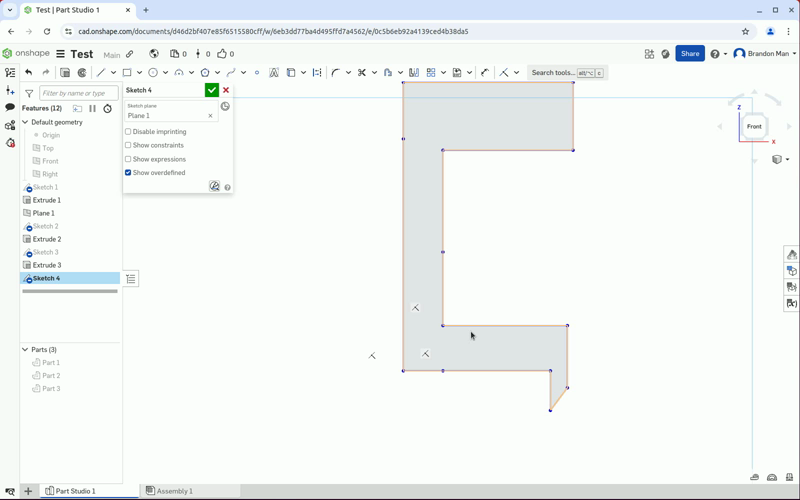
scroll(-6)
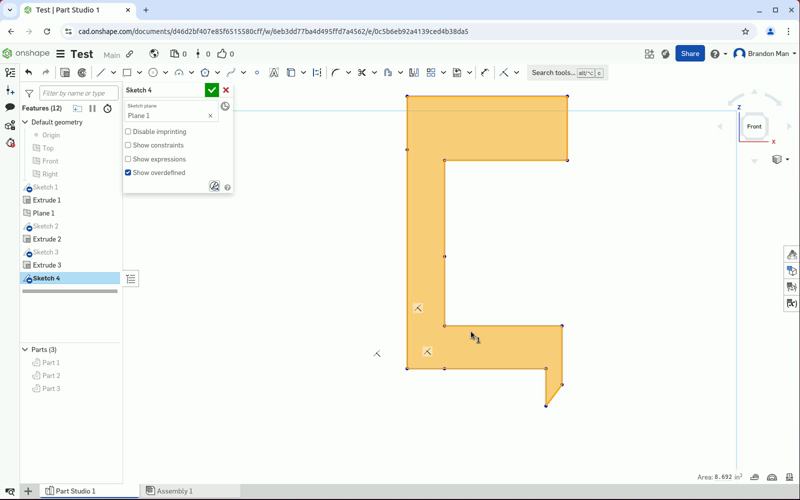
scroll(-6)
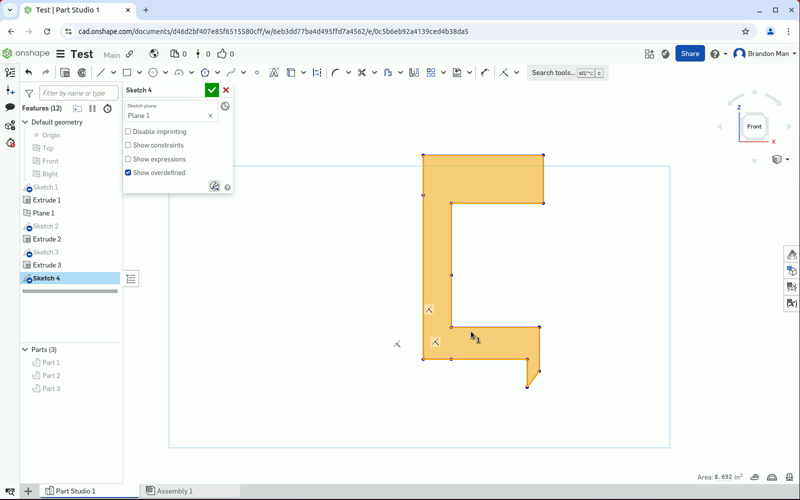
scroll(-6)
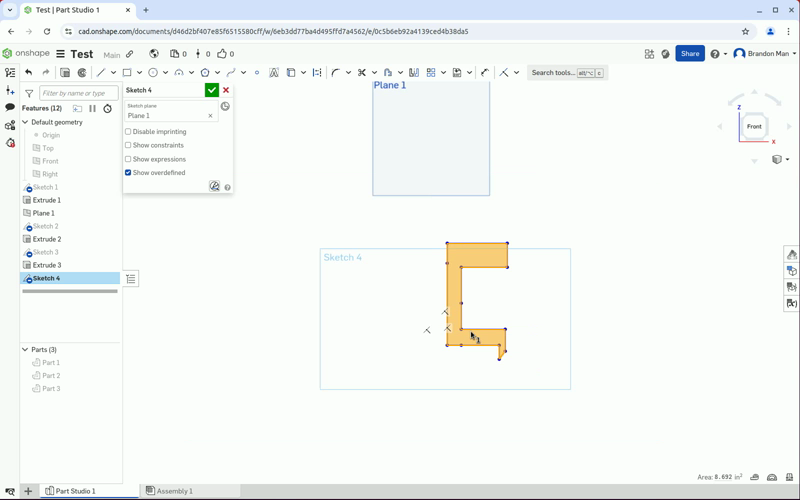
scroll(-6)
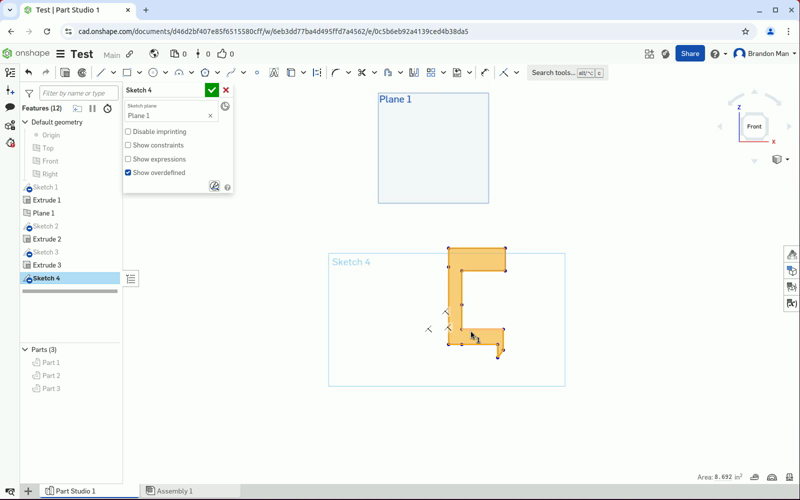
scroll(-6)
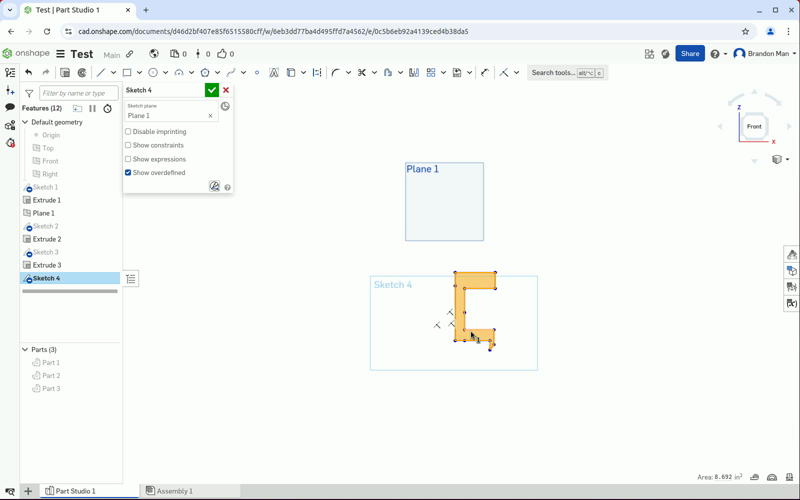
scroll(-6)
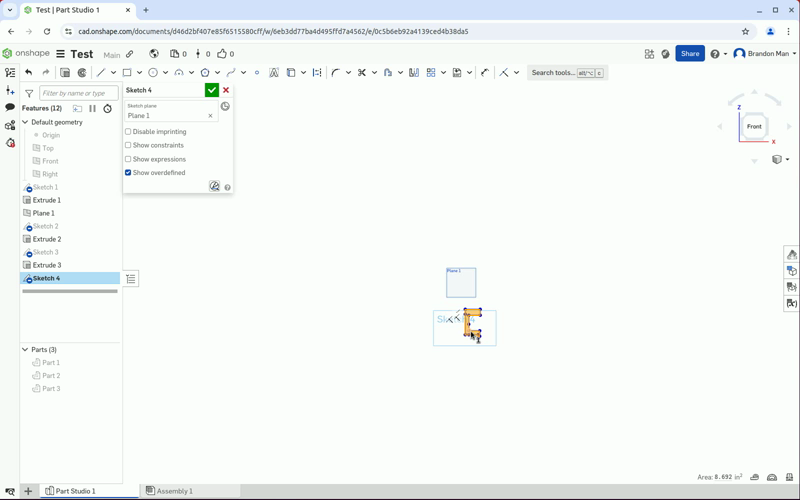
mouse_move(73, 352)
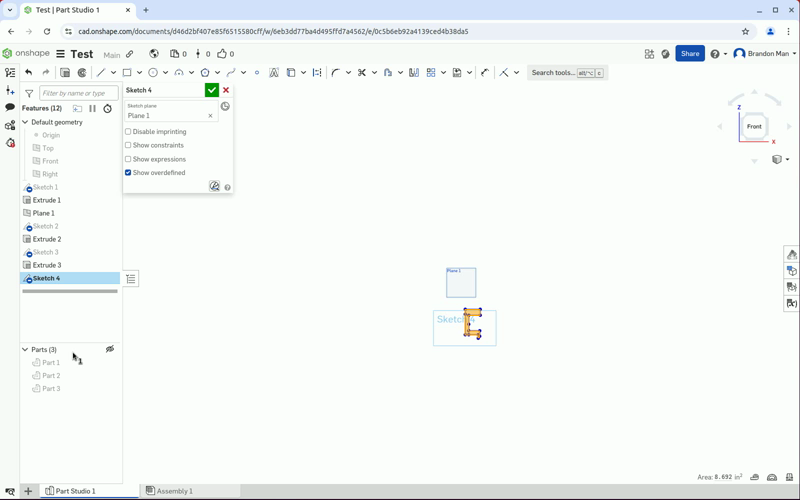
key(shift+y)
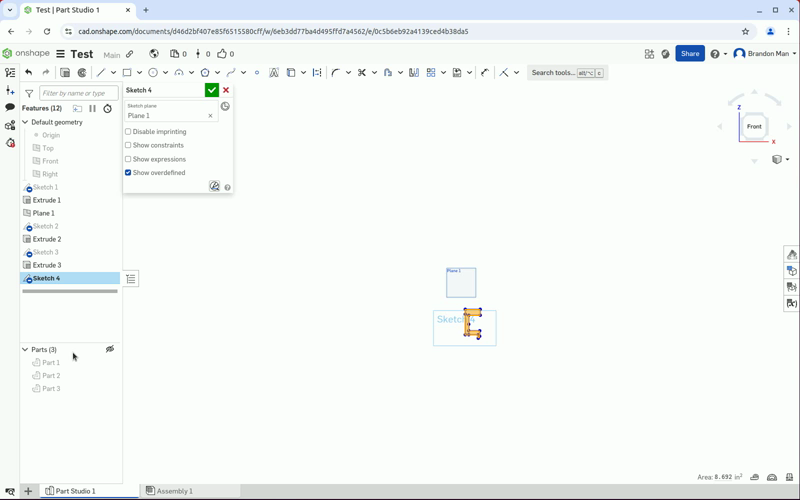
key(shift+e)
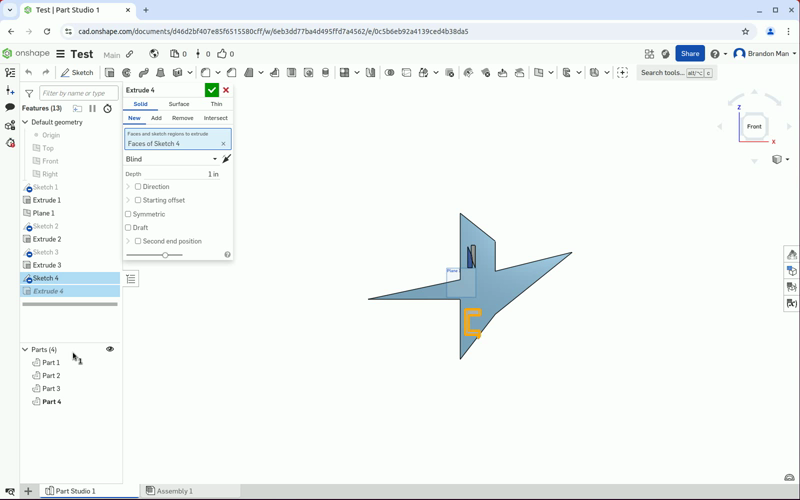
mouse_move(143, 106)
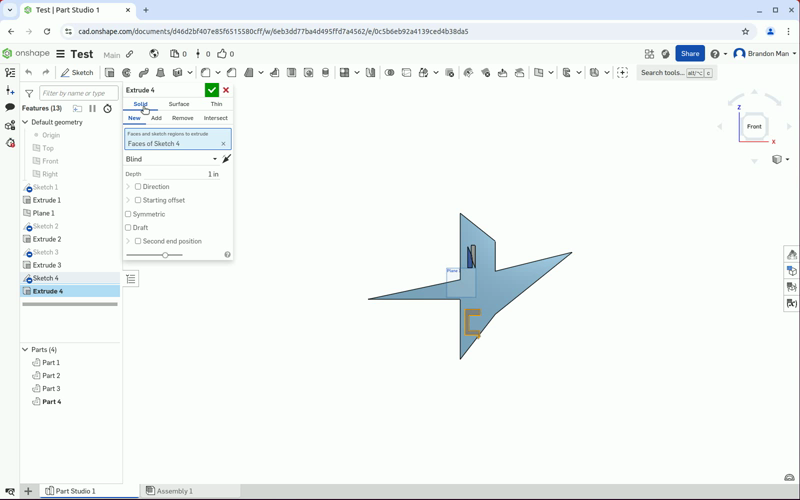
click(143, 106)
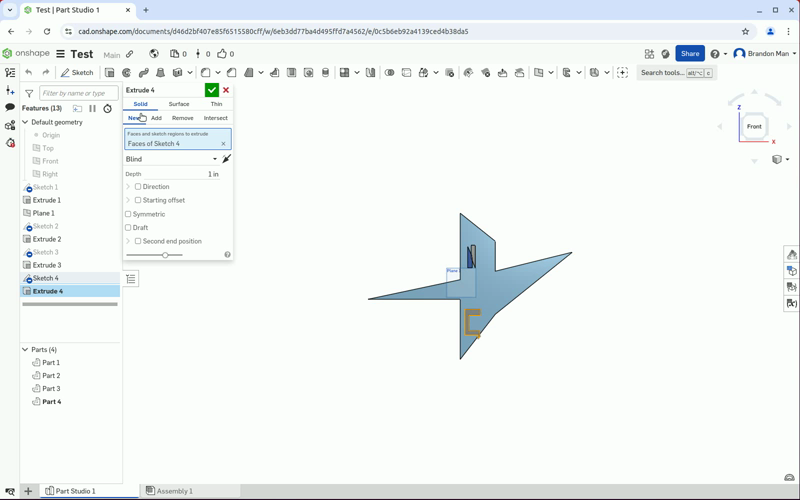
mouse_move(137, 120)
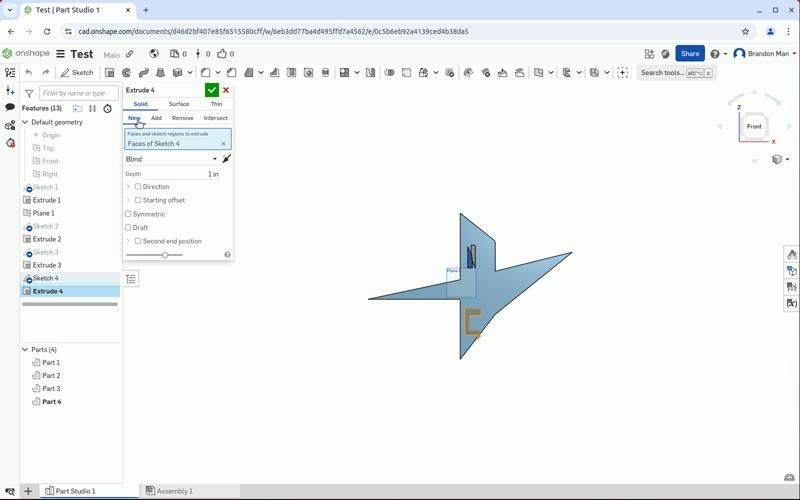
click(137, 120)
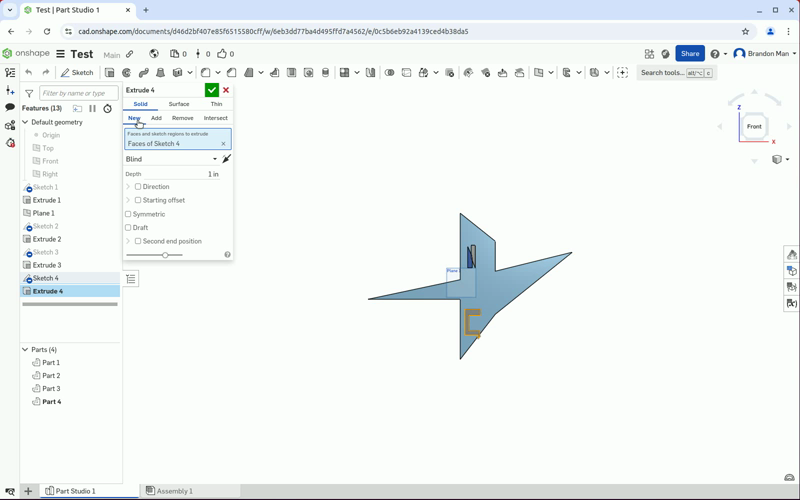
key(tab, 4)
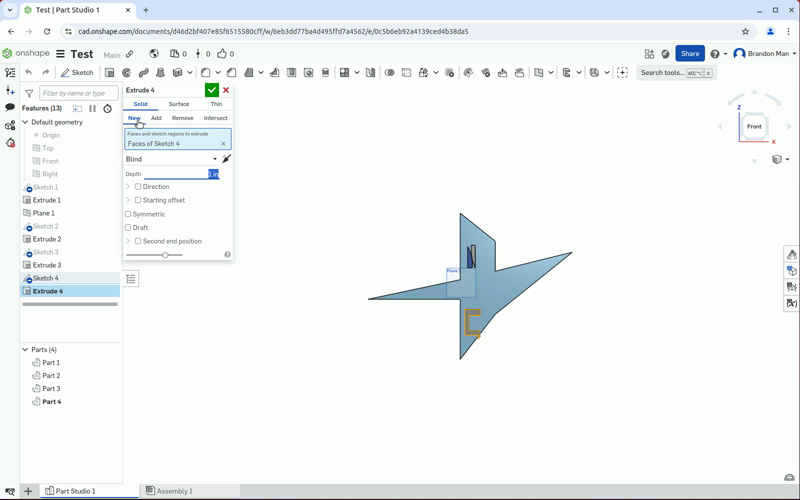
text(5.777)
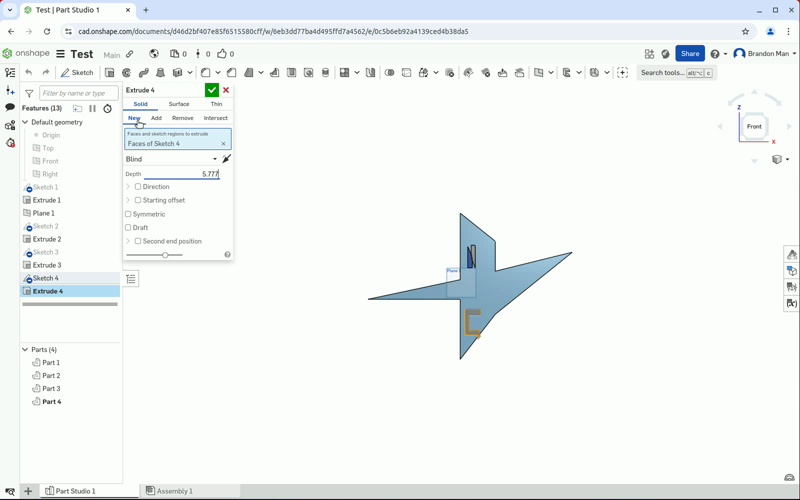
key(enter)
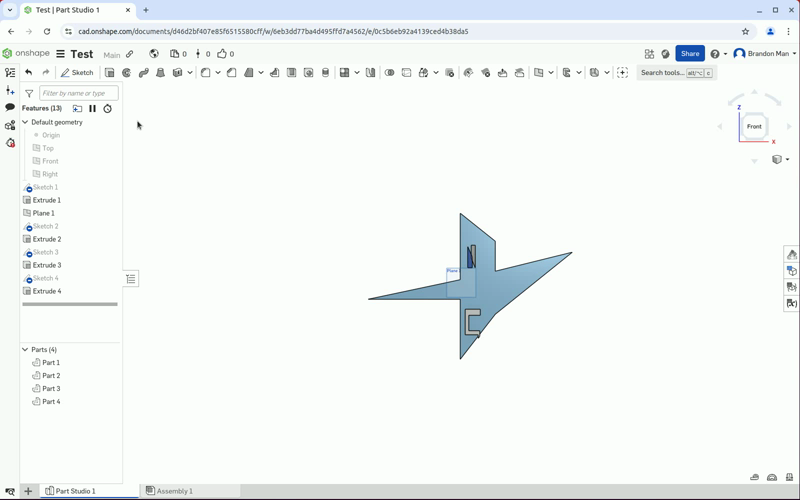
key(shift+h)
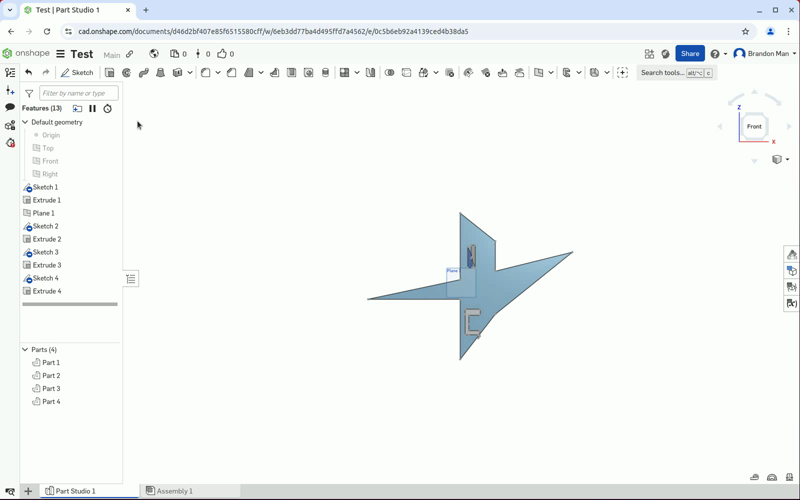
key(shift+h)
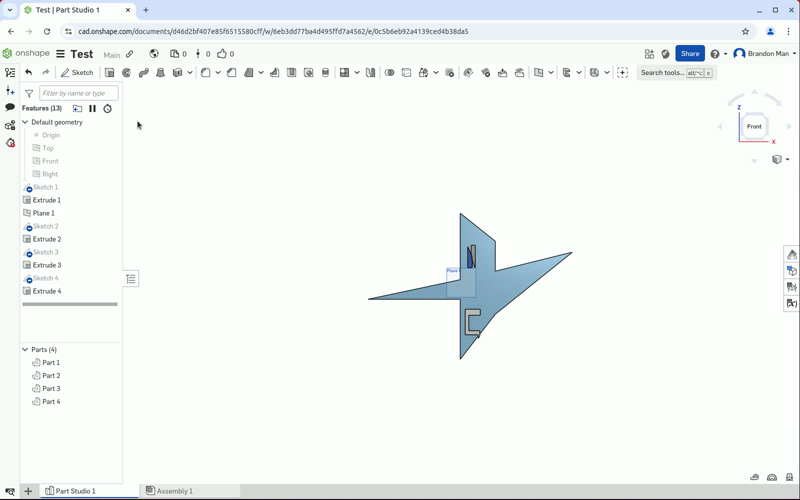
mouse_move(73, 189)
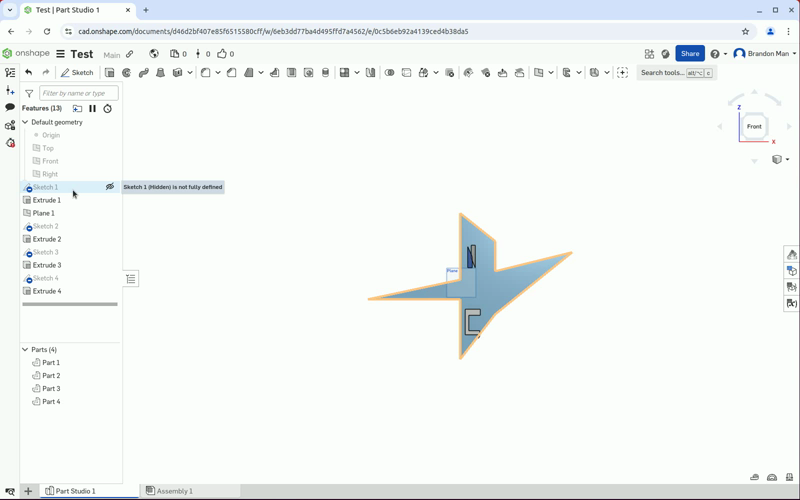
click(73, 189)
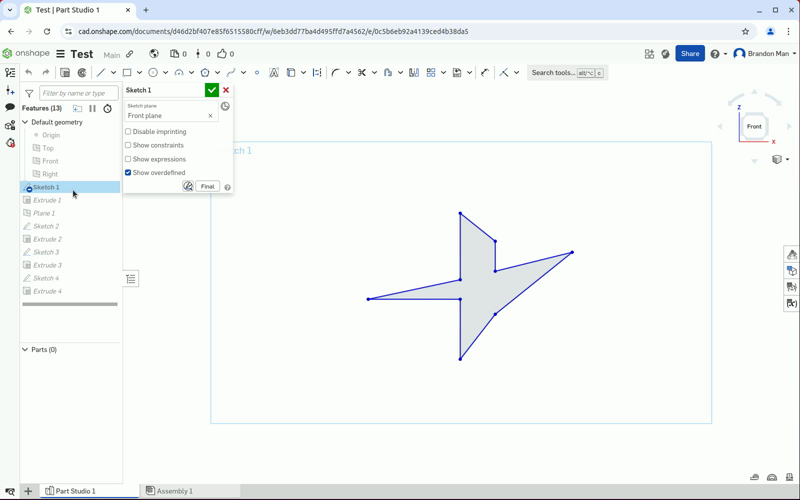
mouse_move(229, 92)
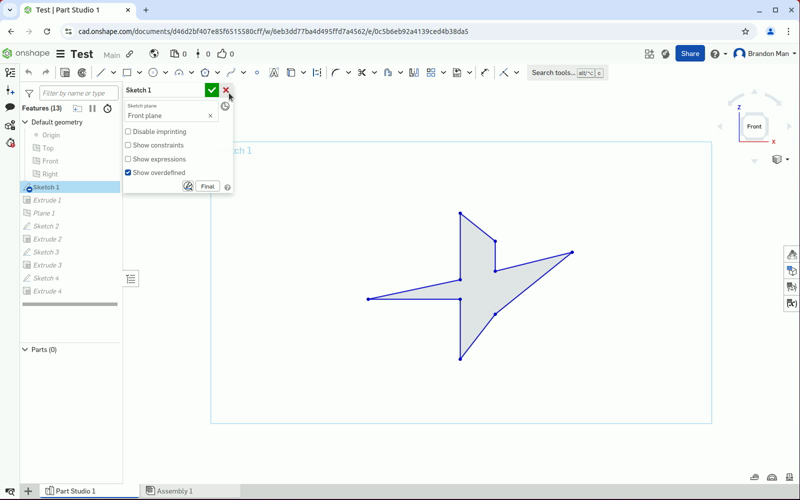
click(229, 92)
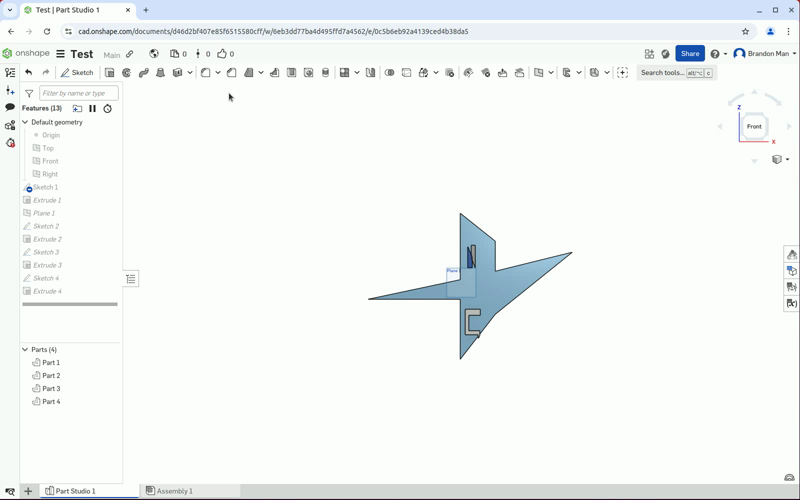
key(shift+s)
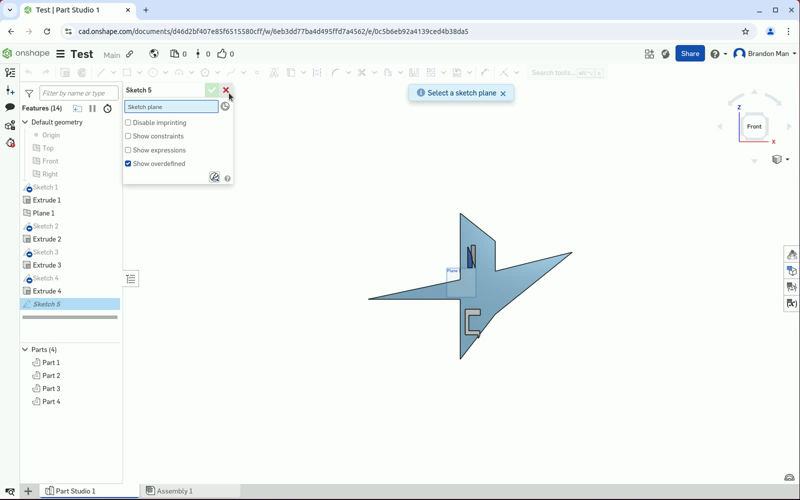
mouse_move(73, 215)
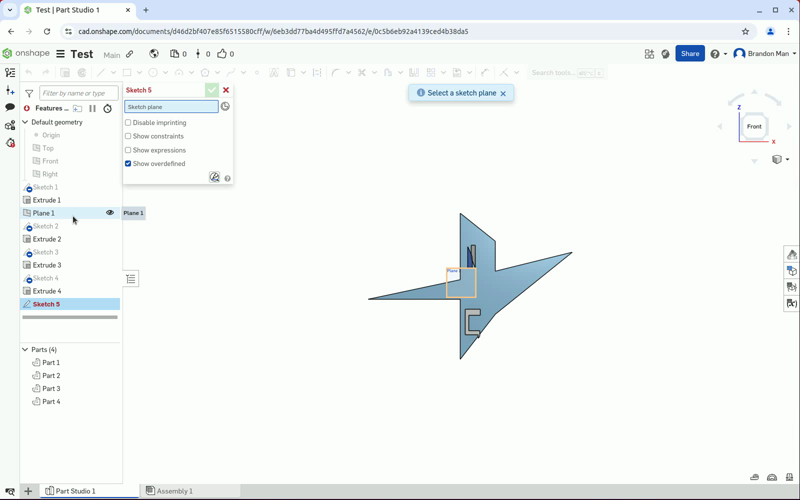
click(73, 215)
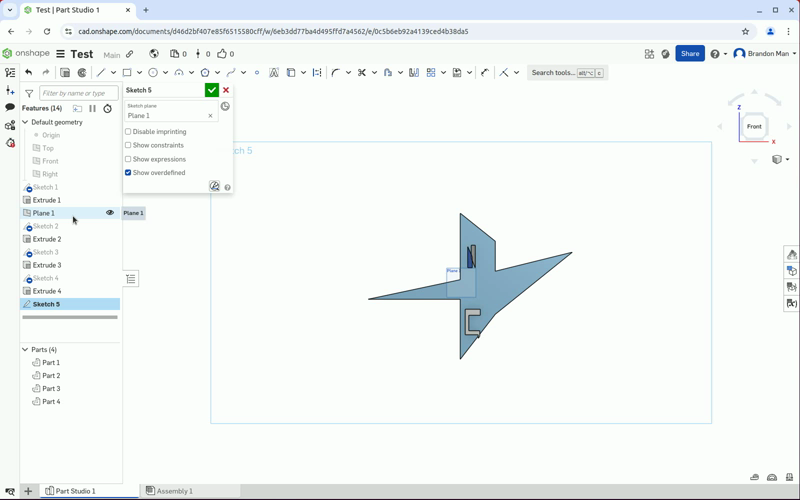
mouse_move(73, 352)
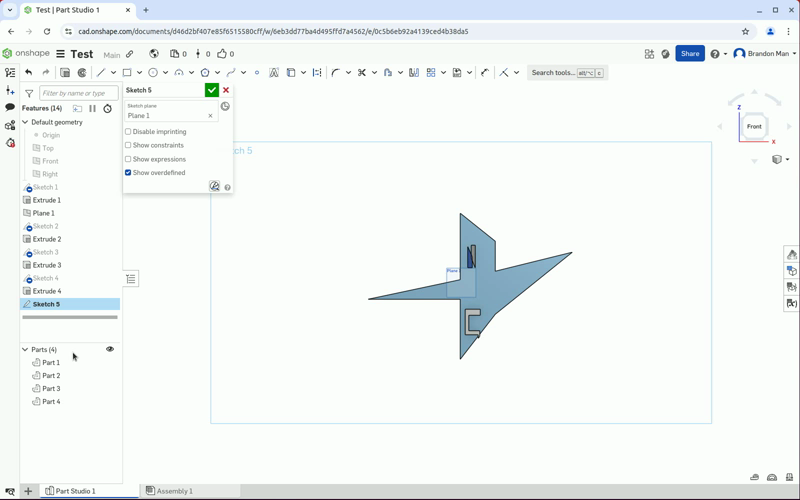
key(y)
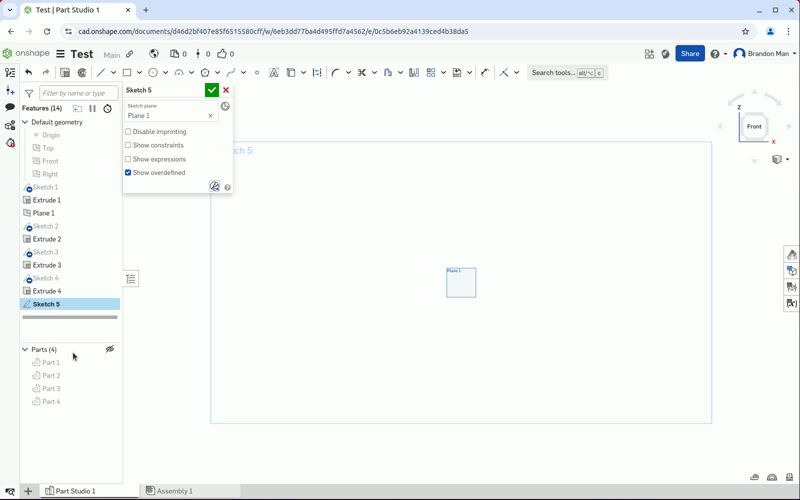
key(l)
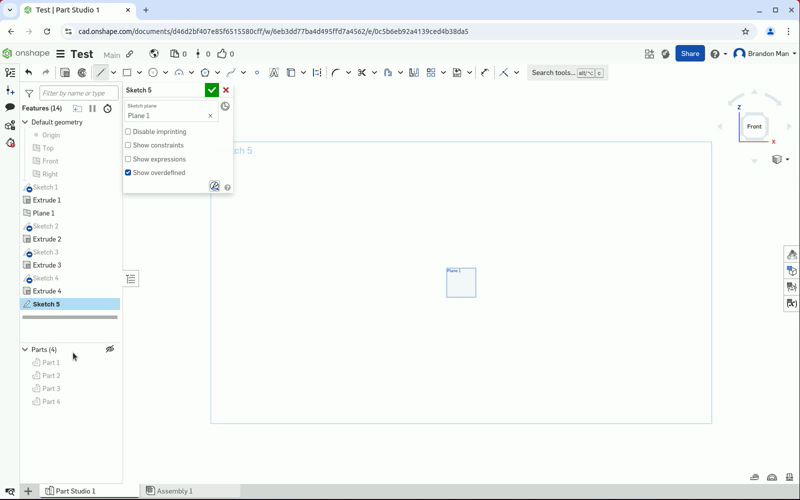
key_down(shift)
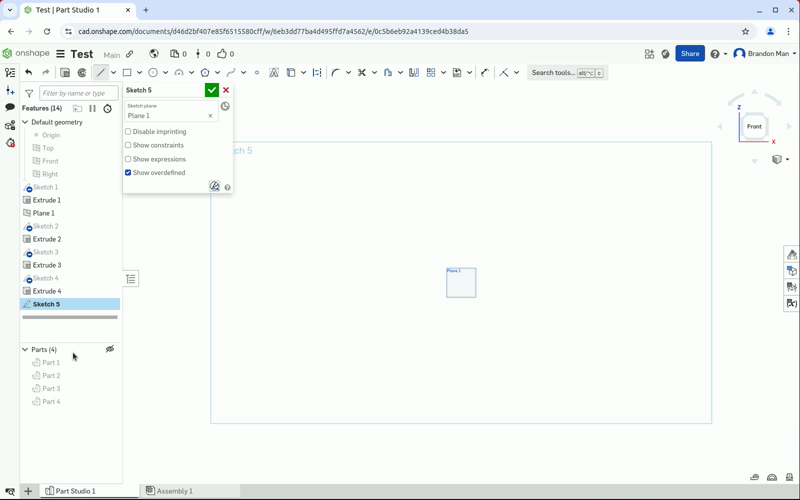
mouse_move(473, 342)
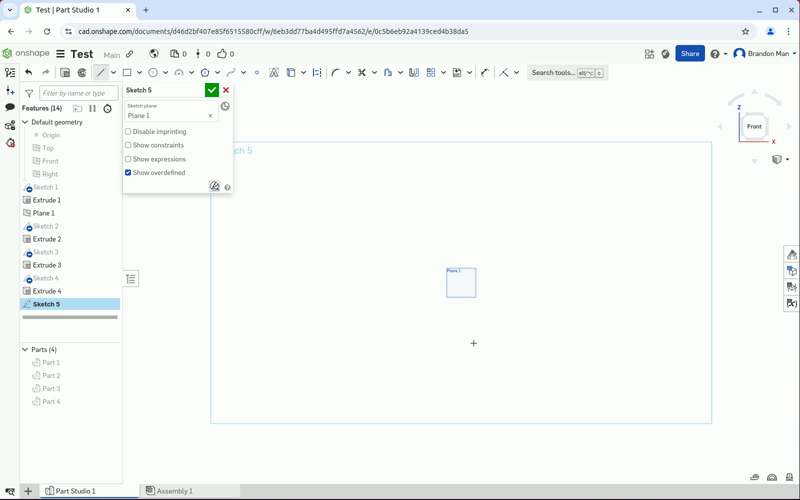
click(473, 342)
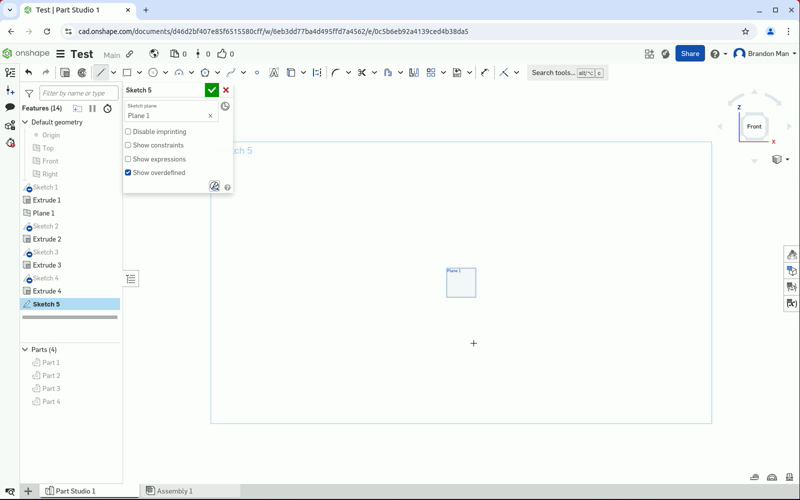
key_up(shift)
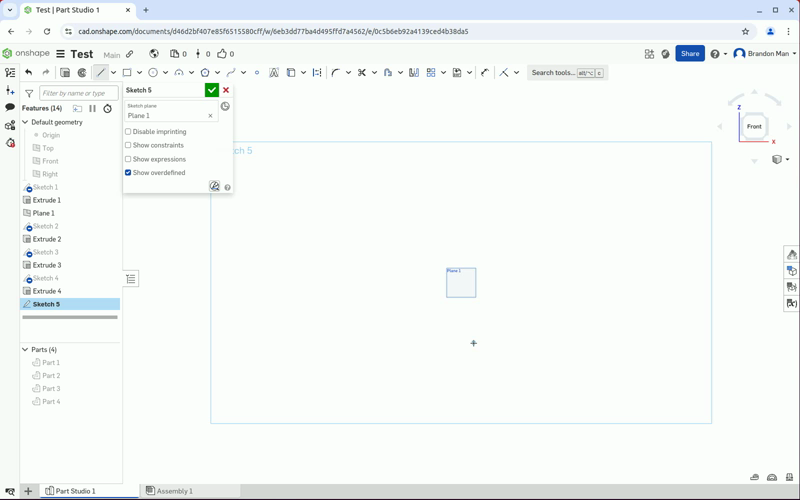
key_down(shift)
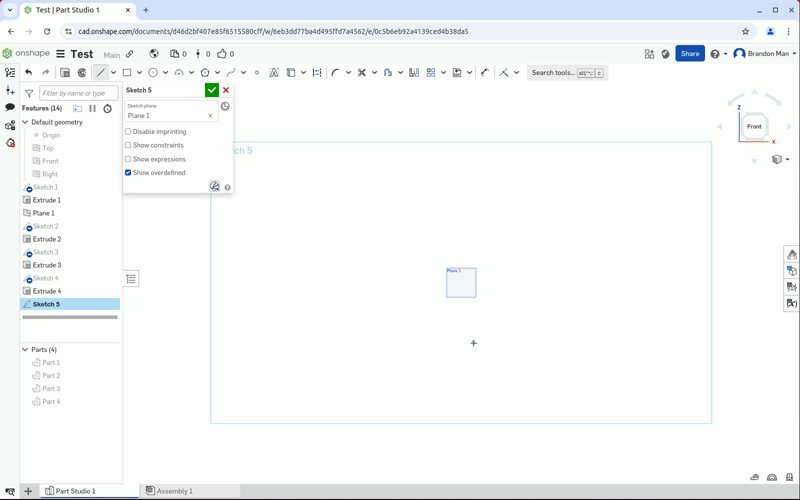
mouse_move(503, 342)
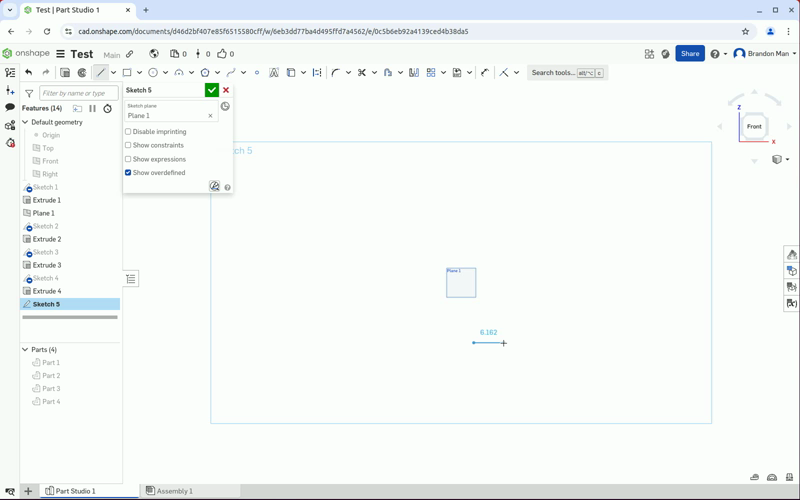
mouse_move(480, 342)
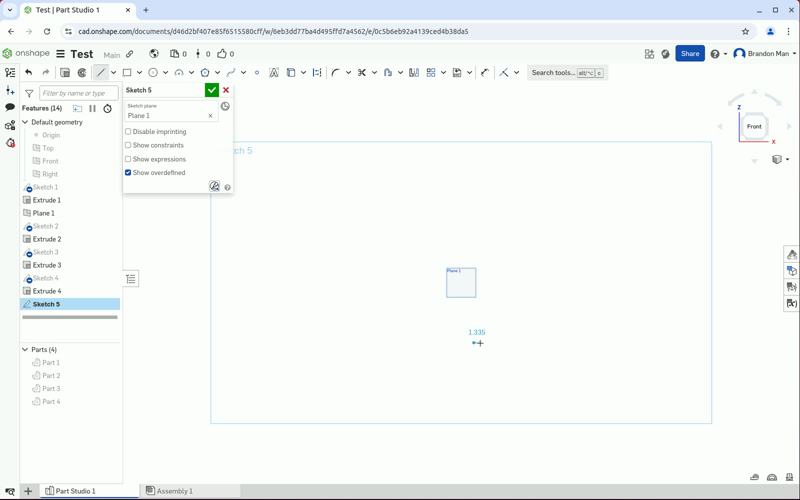
scroll(6)
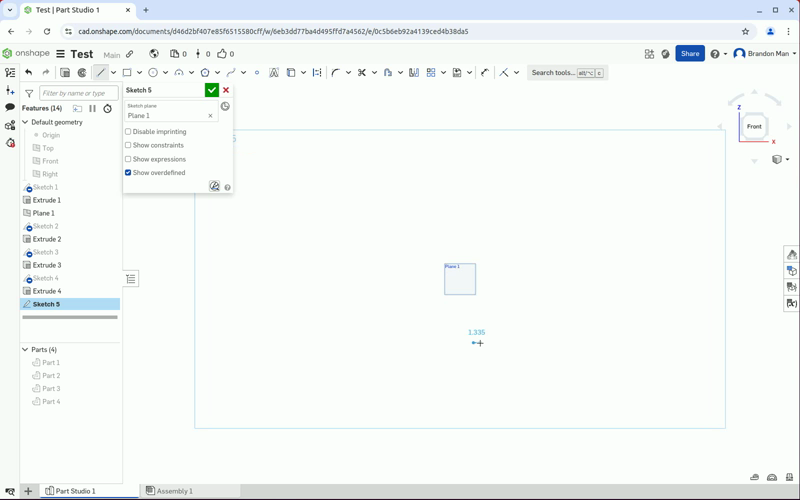
scroll(6)
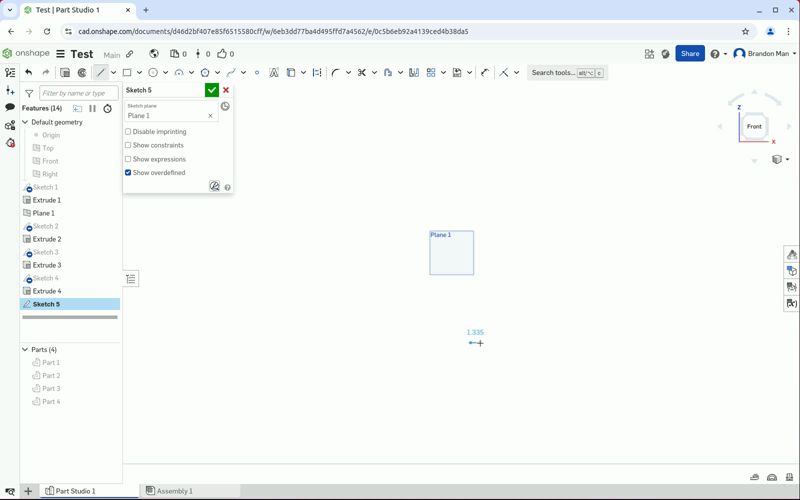
scroll(6)
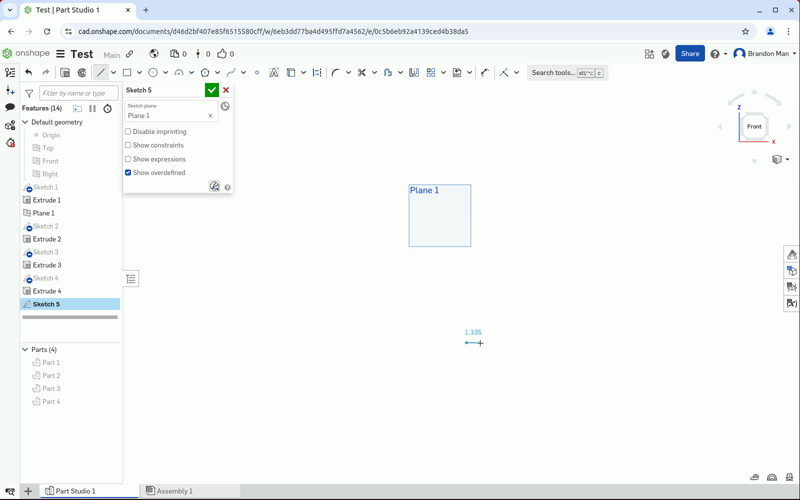
scroll(6)
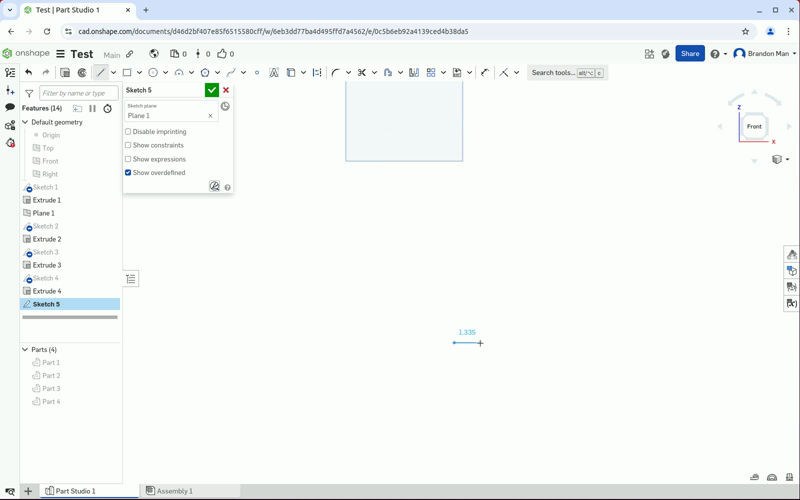
scroll(6)
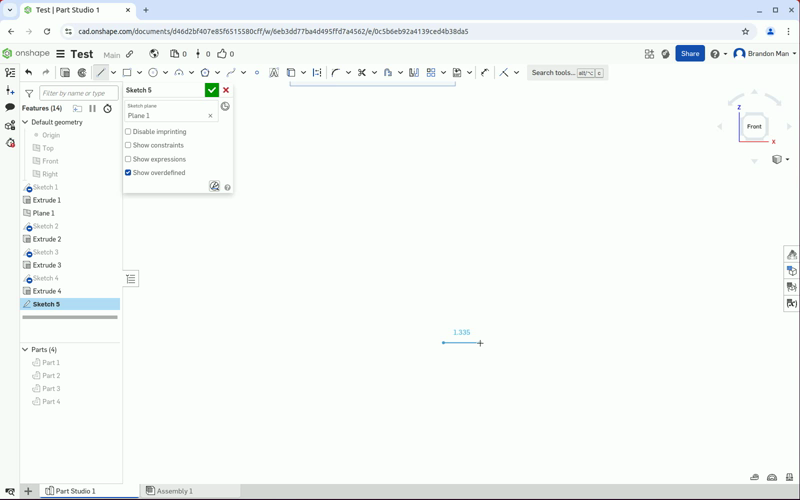
scroll(6)
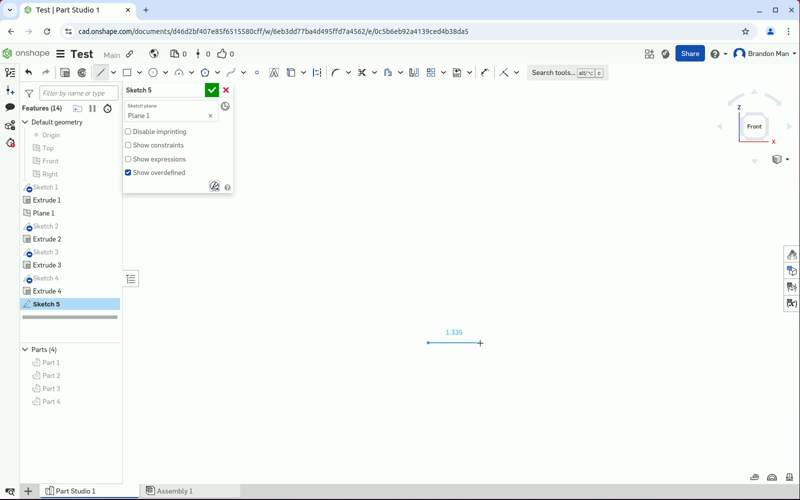
scroll(6)
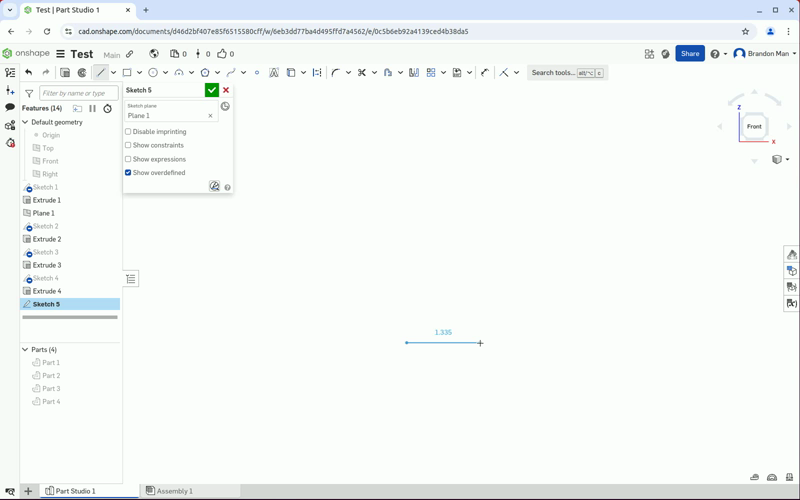
click(480, 342)
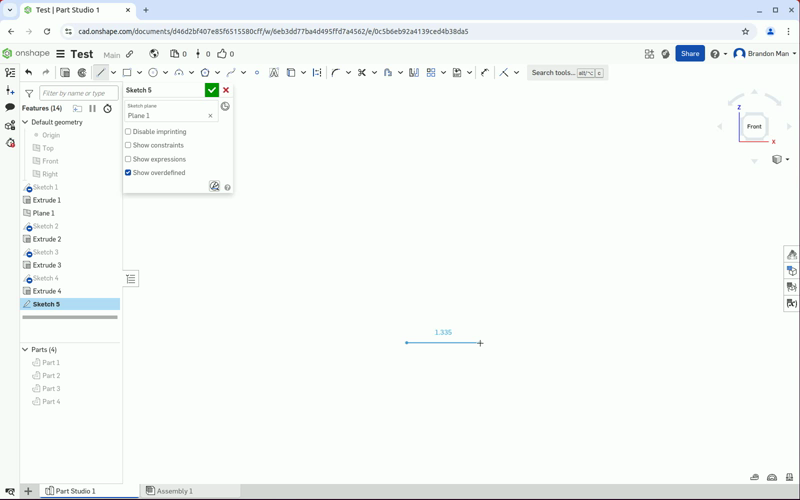
scroll(-6)
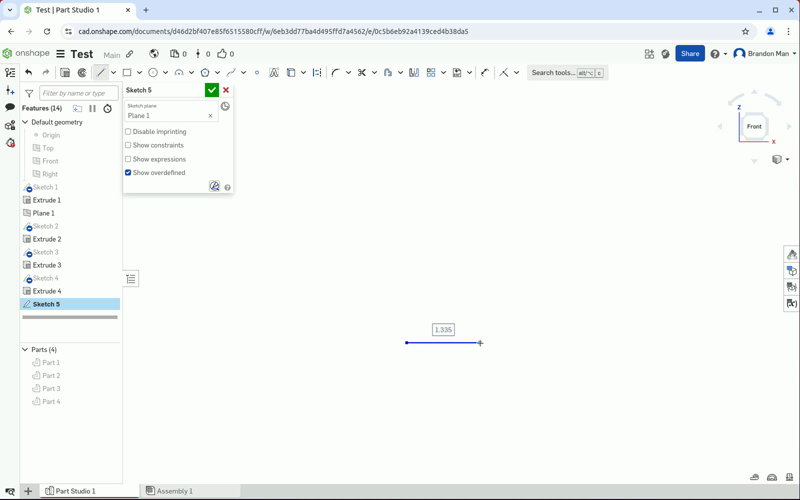
scroll(-6)
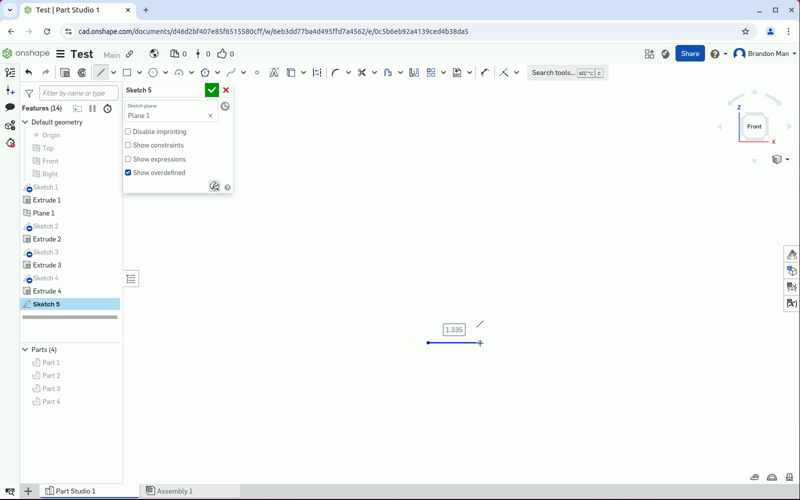
scroll(-6)
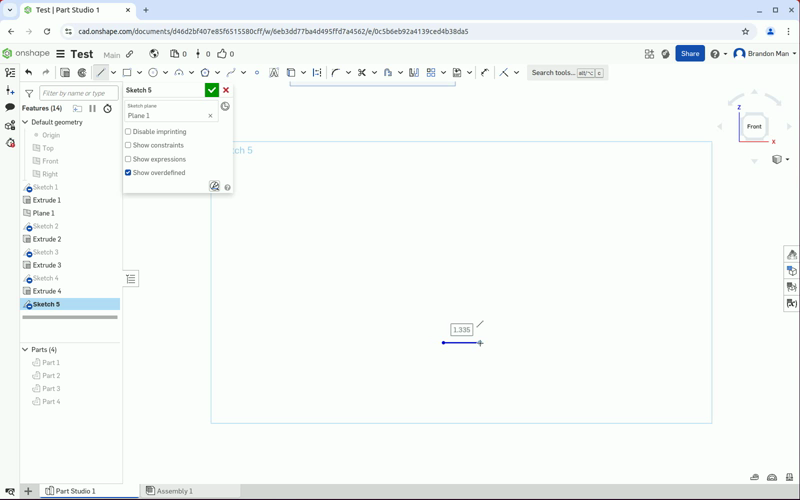
scroll(-6)
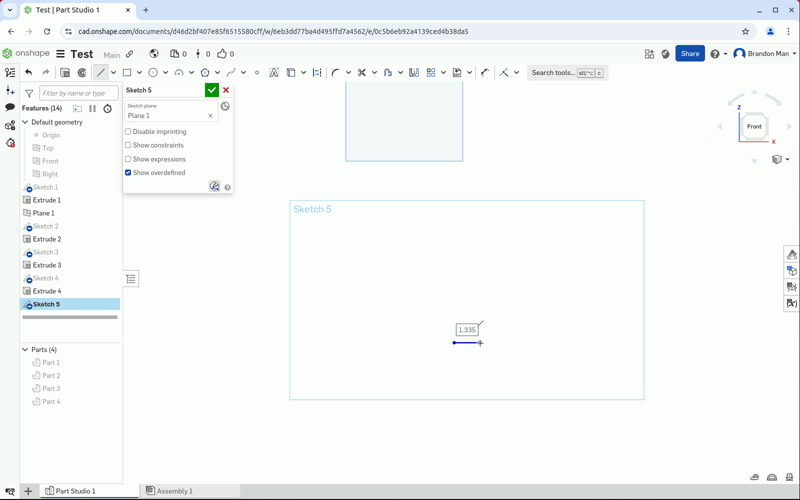
scroll(-6)
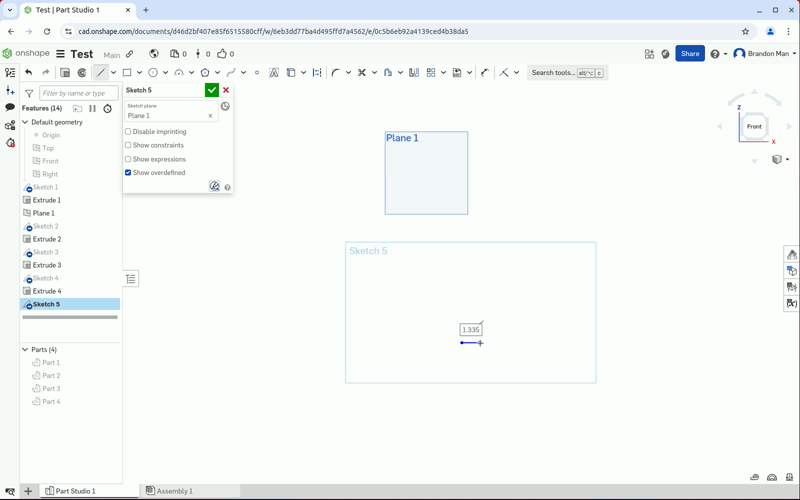
scroll(-6)
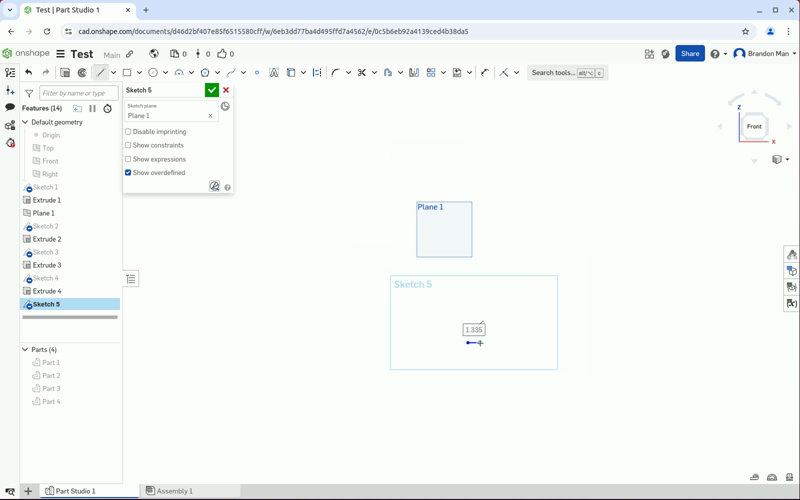
scroll(-6)
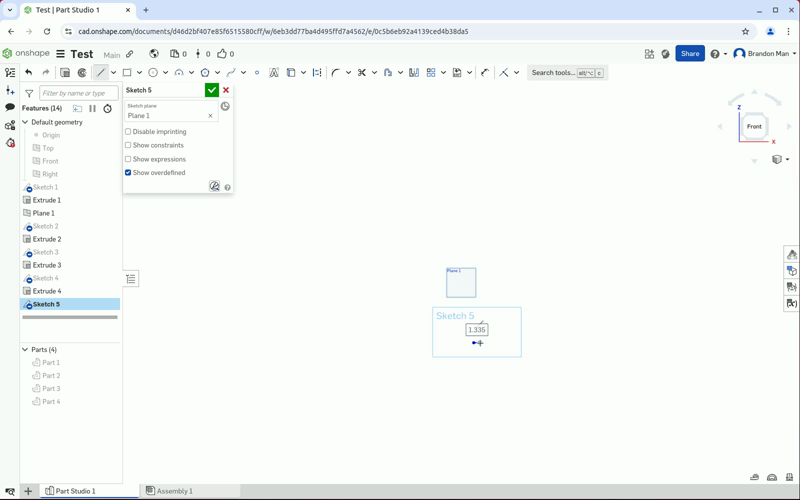
key_up(shift)
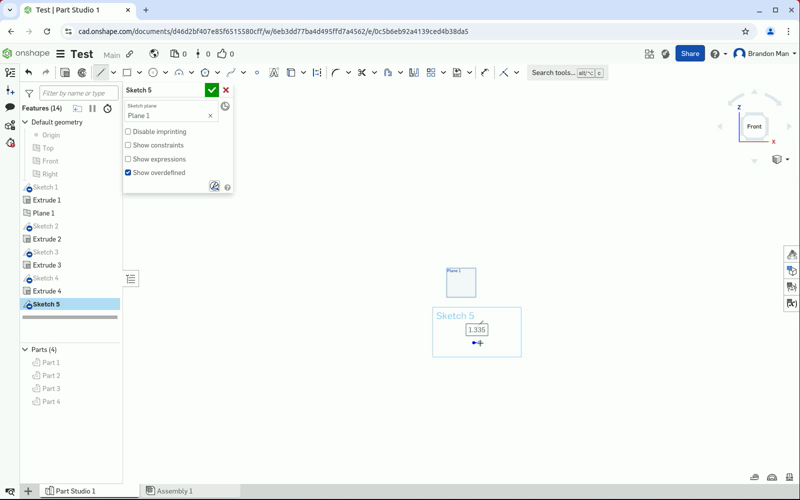
key_down(shift)
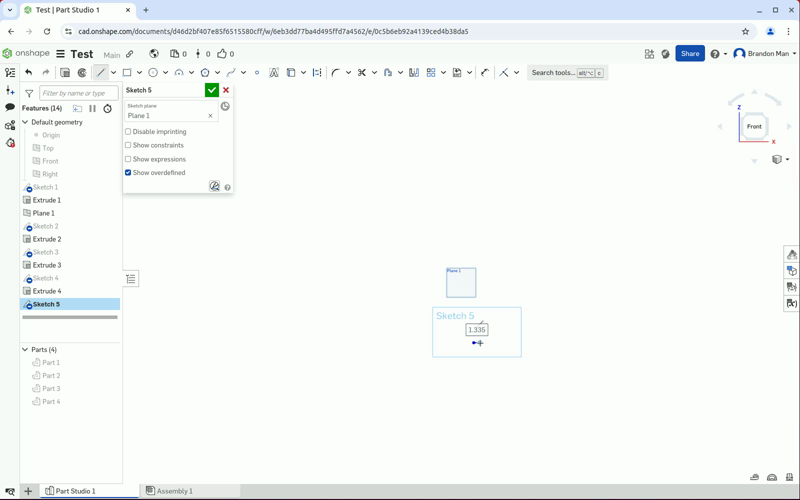
mouse_move(510, 342)
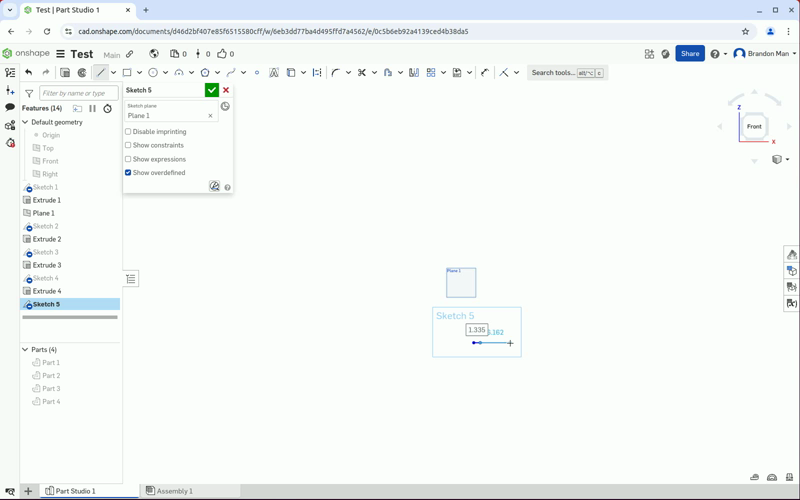
mouse_move(480, 334)
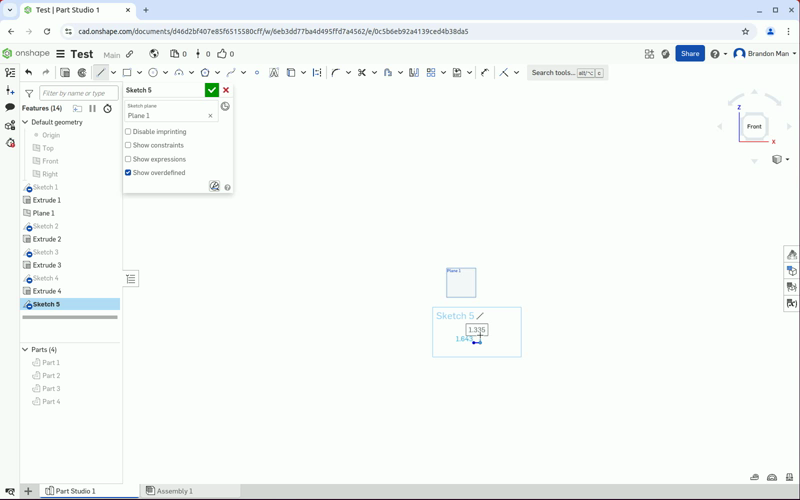
click(480, 334)
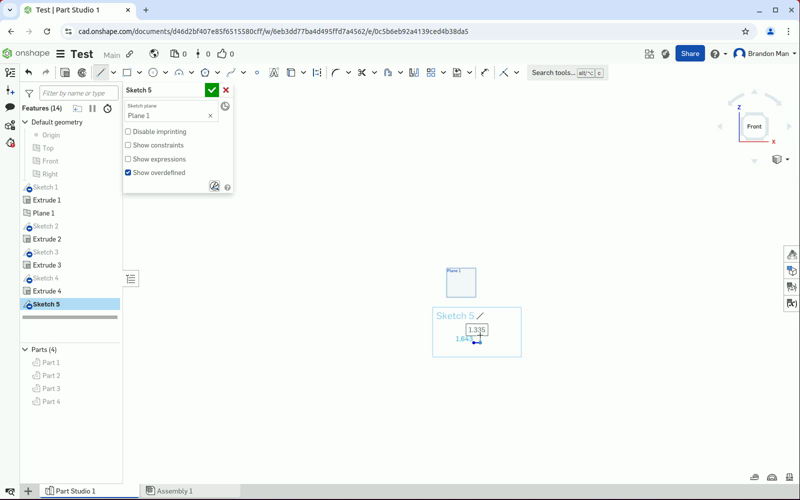
key_up(shift)
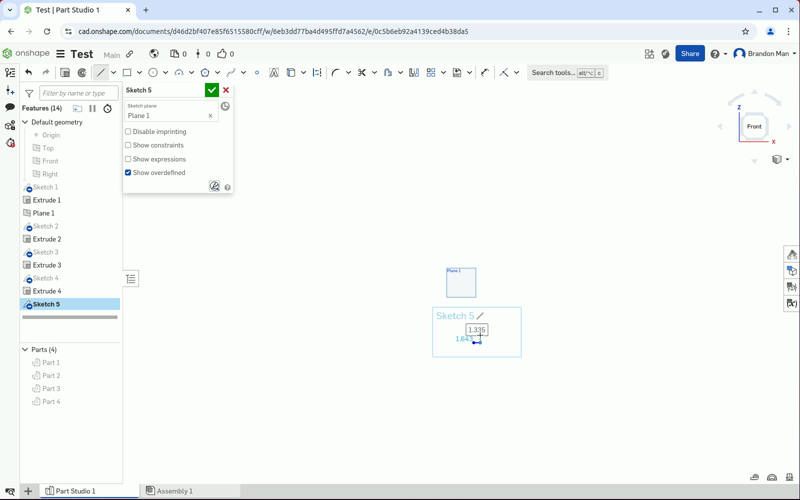
key_down(shift)
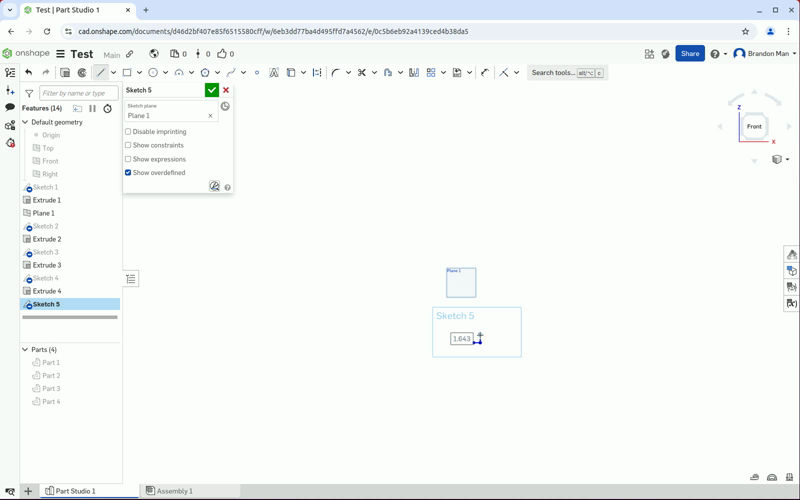
mouse_move(510, 334)
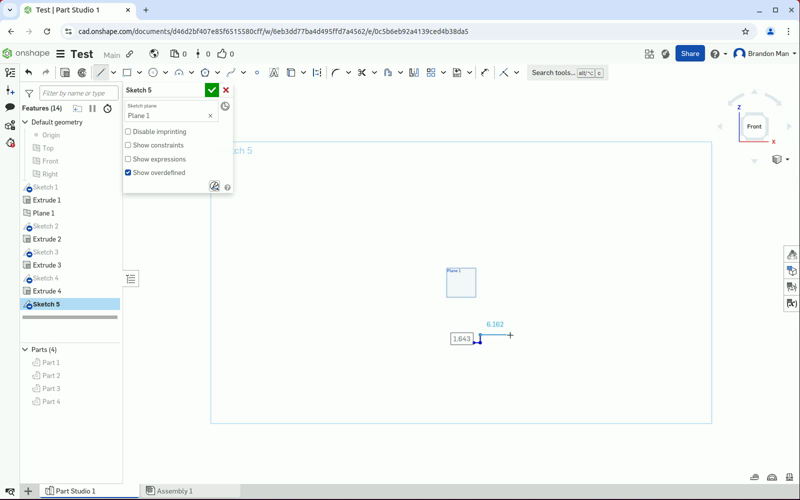
mouse_move(478, 336)
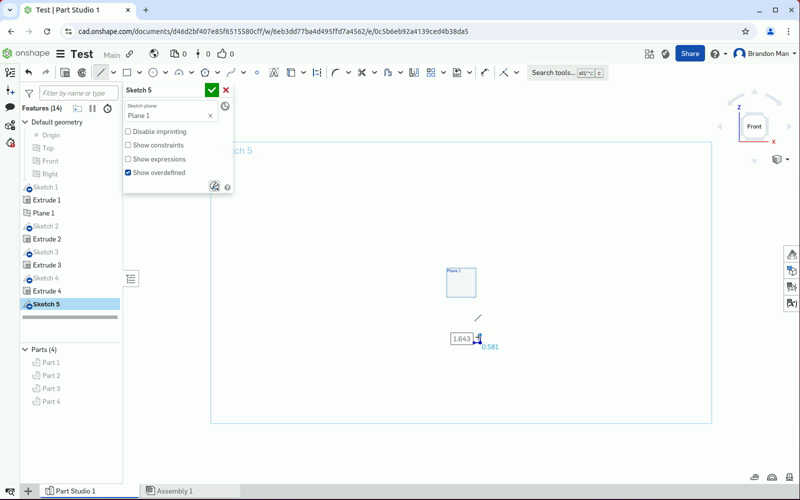
scroll(6)
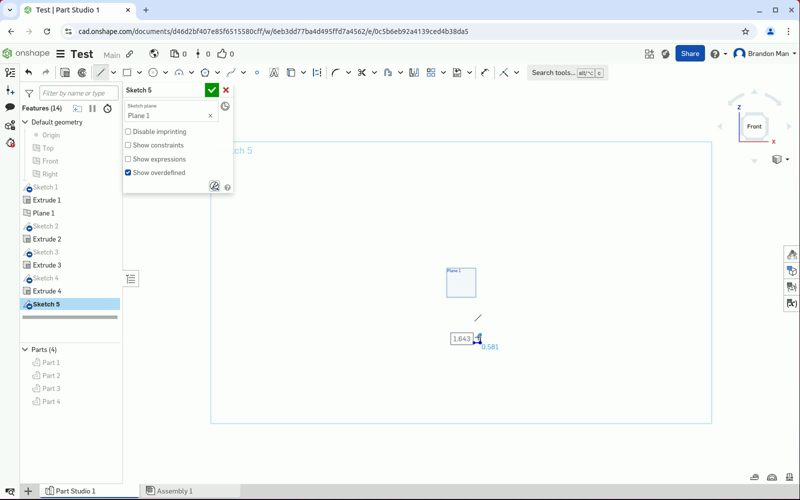
scroll(6)
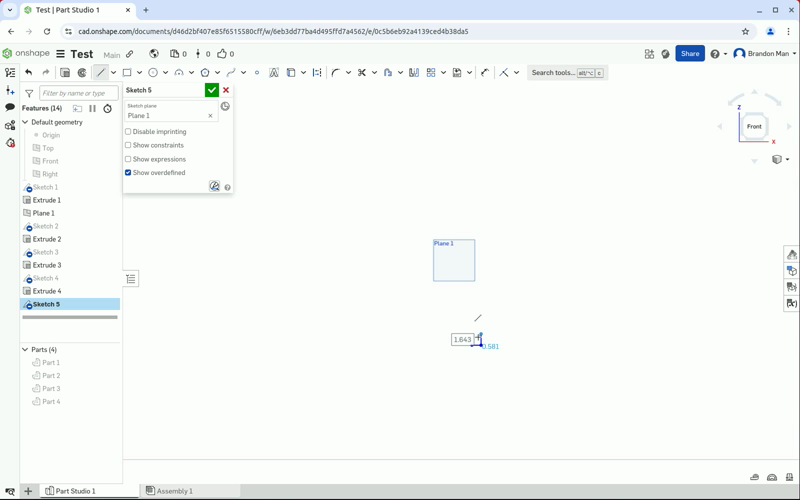
scroll(6)
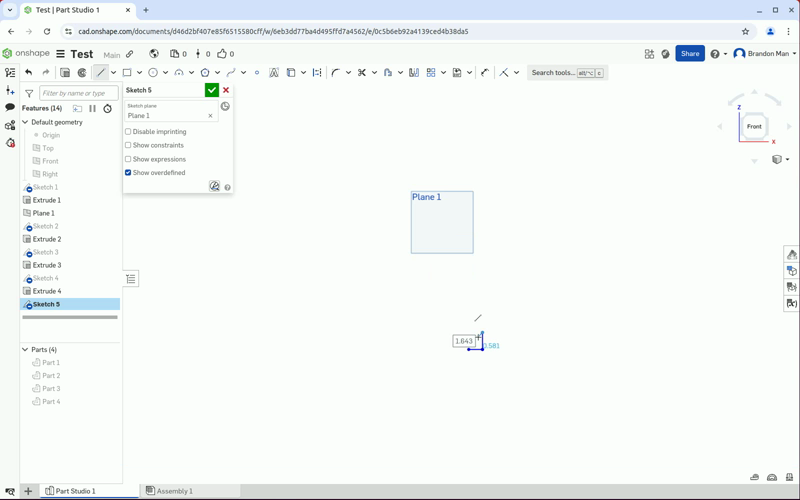
scroll(6)
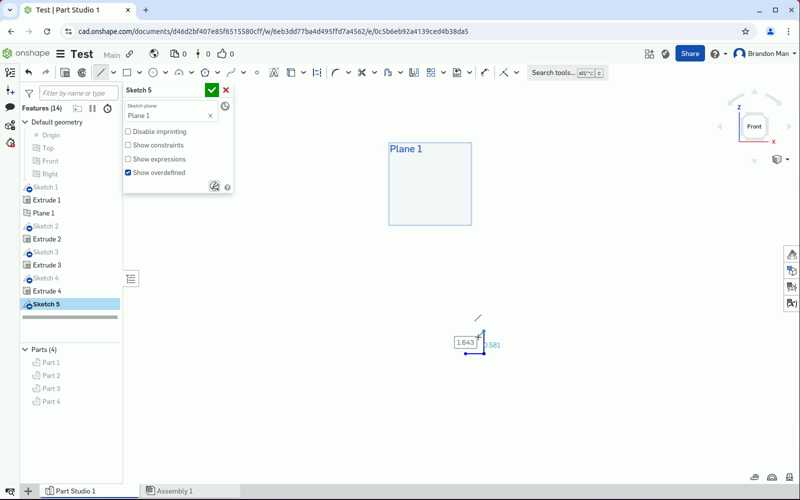
scroll(6)
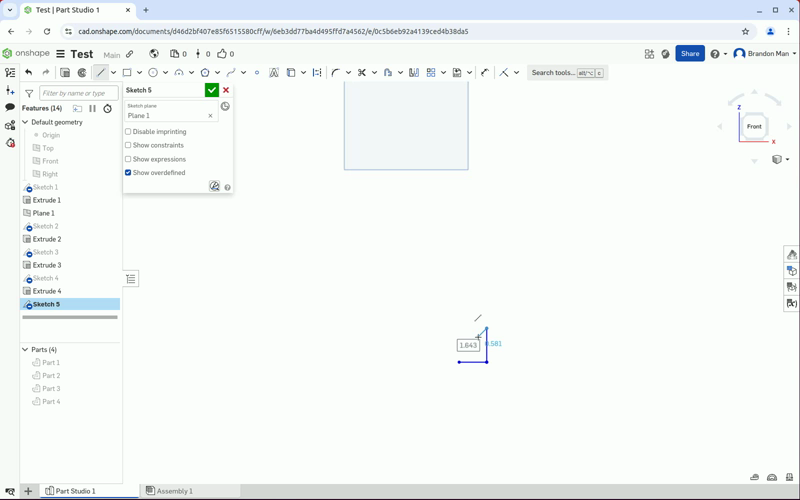
scroll(6)
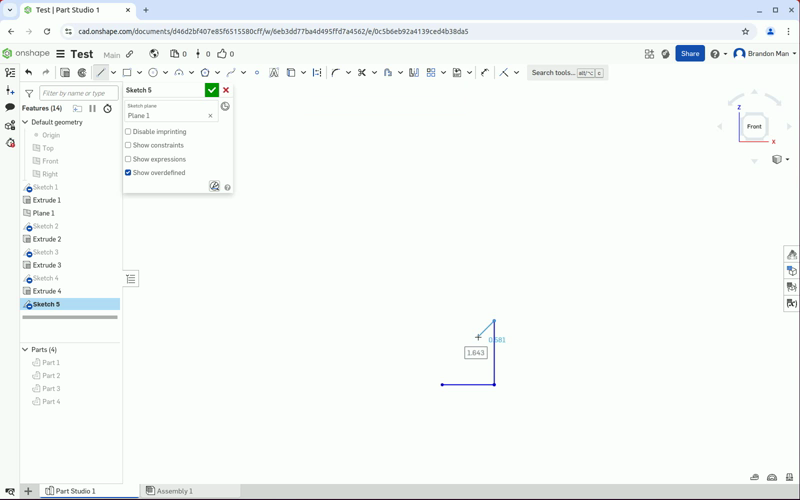
scroll(6)
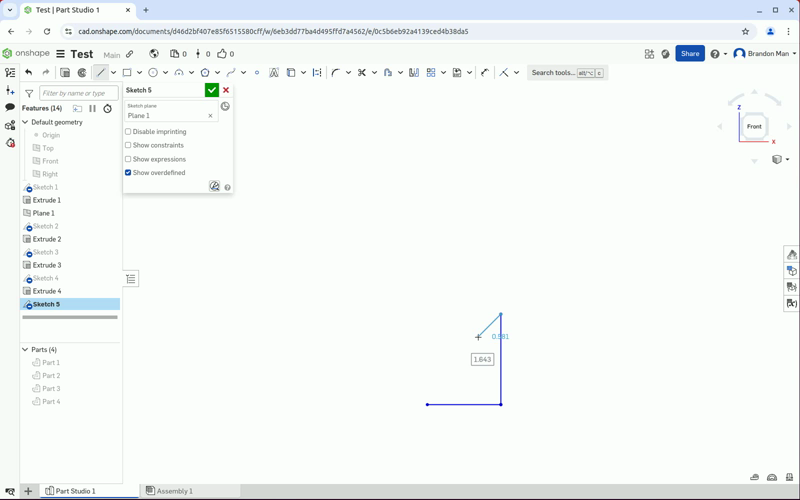
click(478, 336)
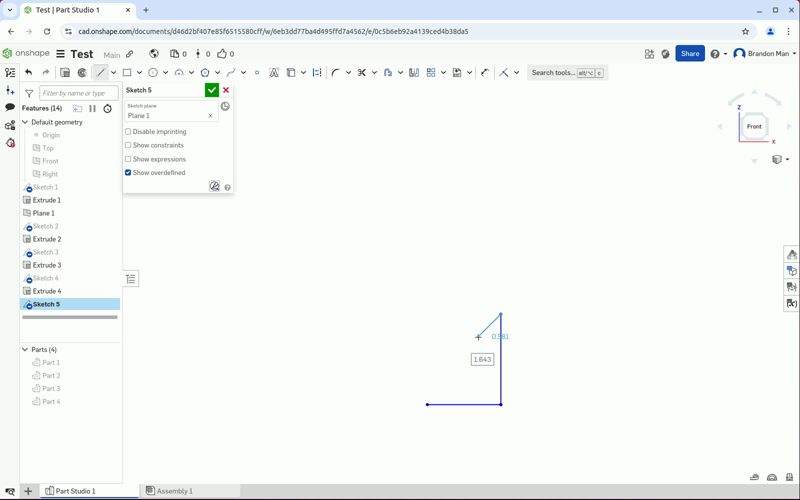
scroll(-6)
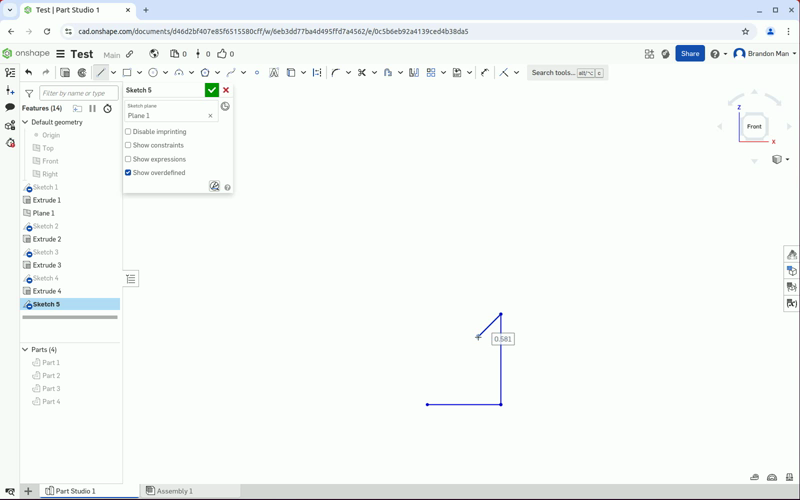
scroll(-6)
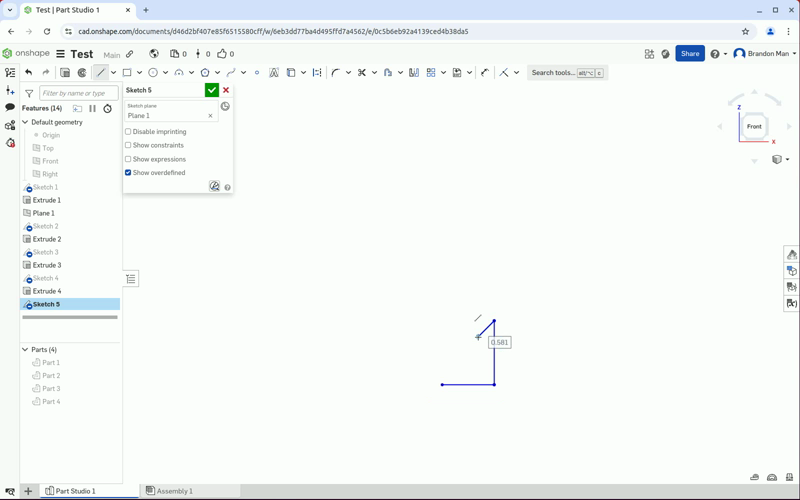
scroll(-6)
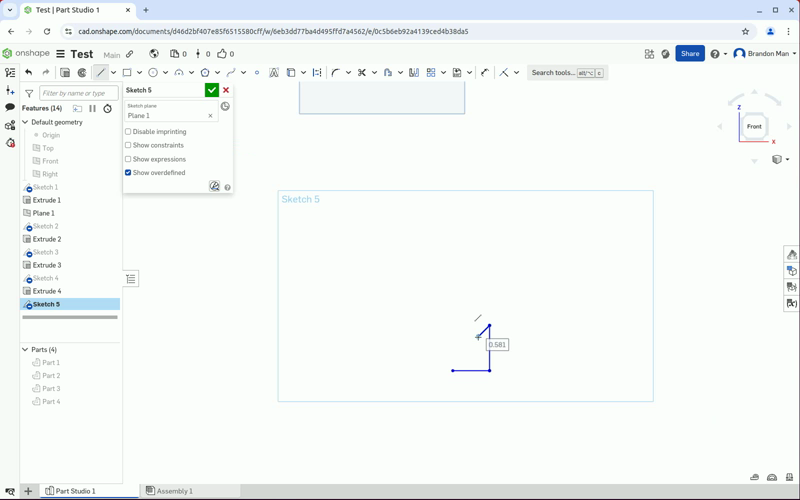
scroll(-6)
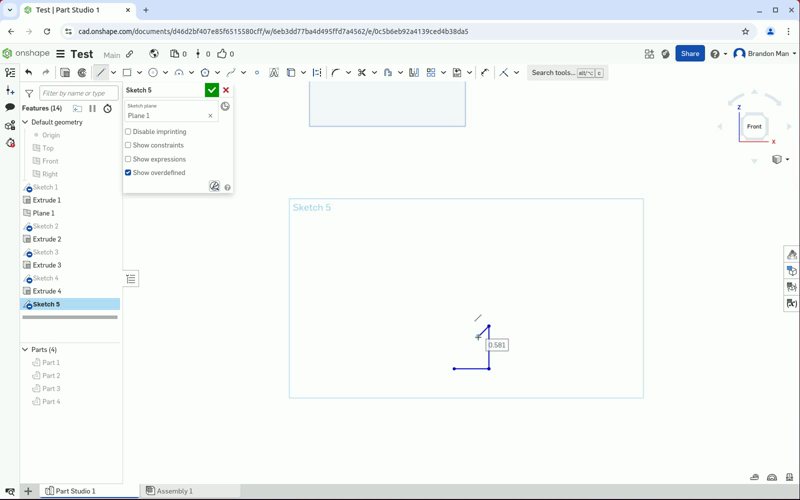
scroll(-6)
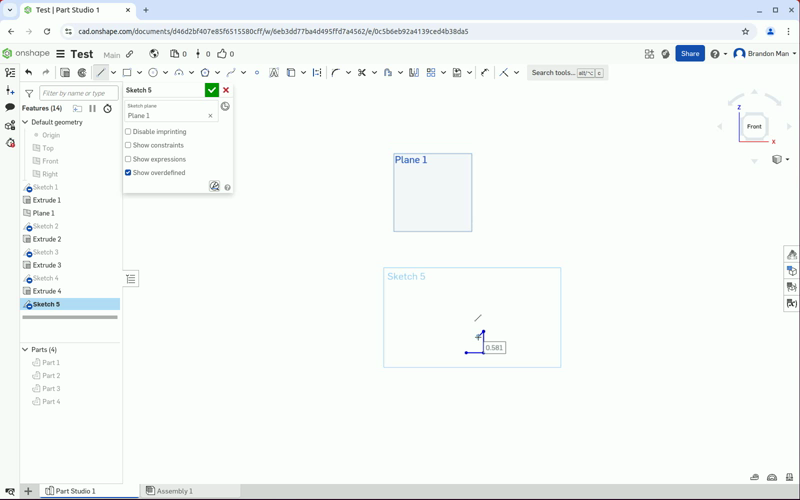
scroll(-6)
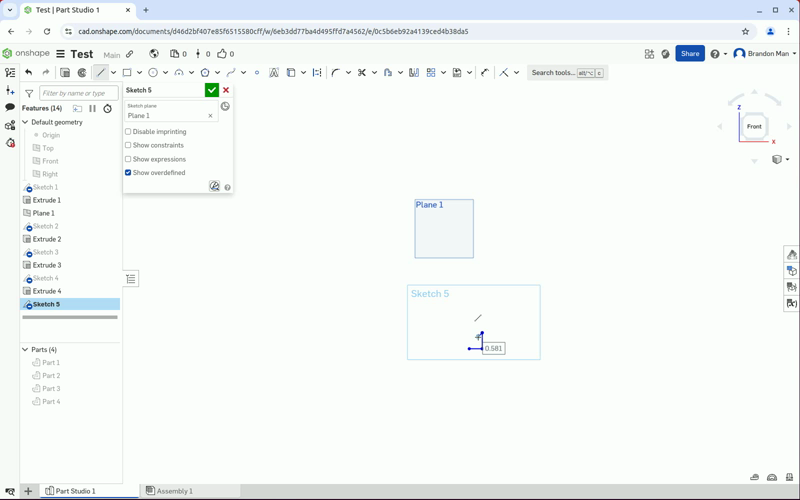
scroll(-6)
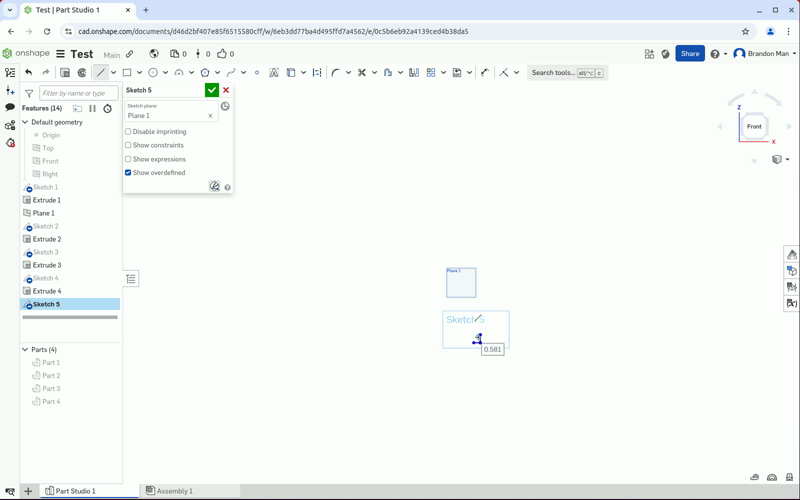
key_up(shift)
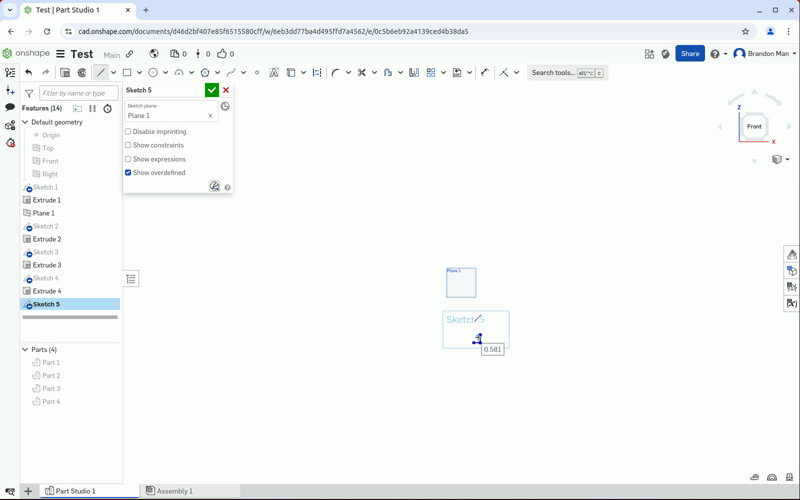
mouse_move(508, 336)
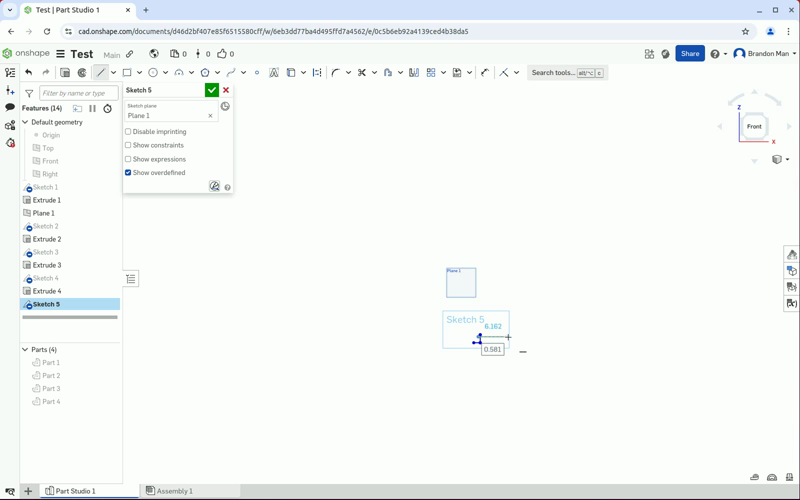
key_down(shift)
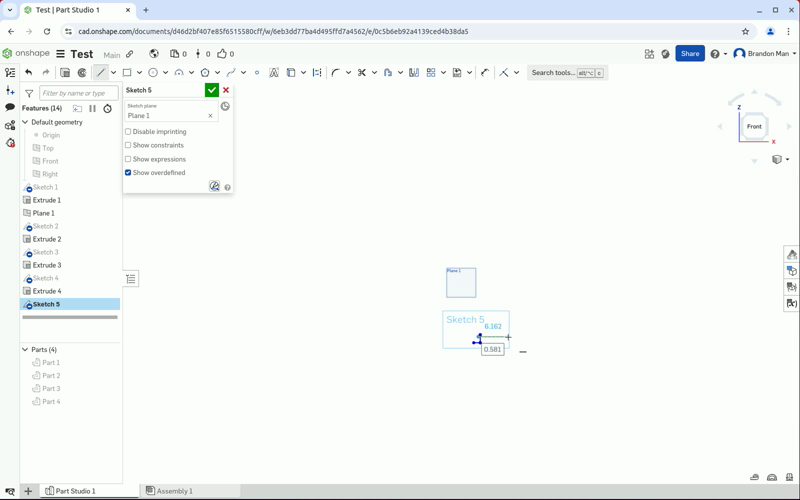
mouse_move(473, 342)
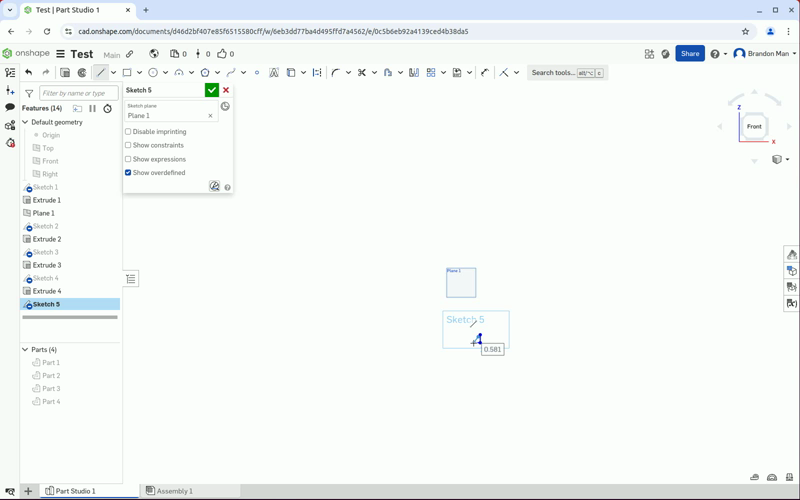
scroll(6)
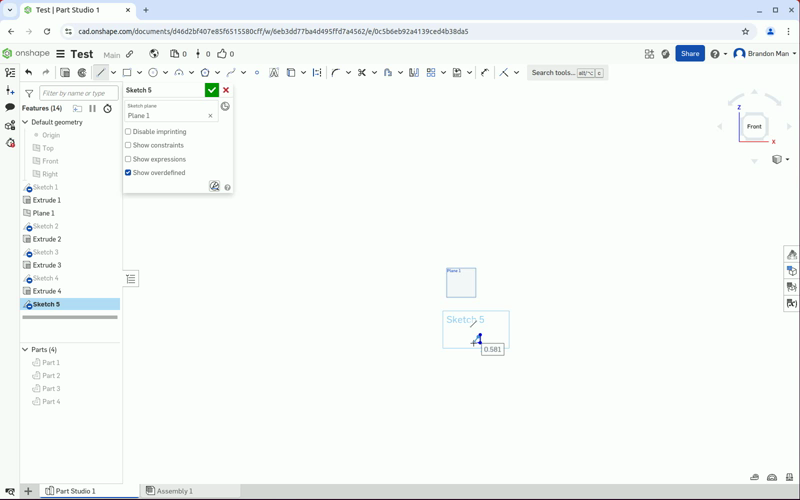
scroll(6)
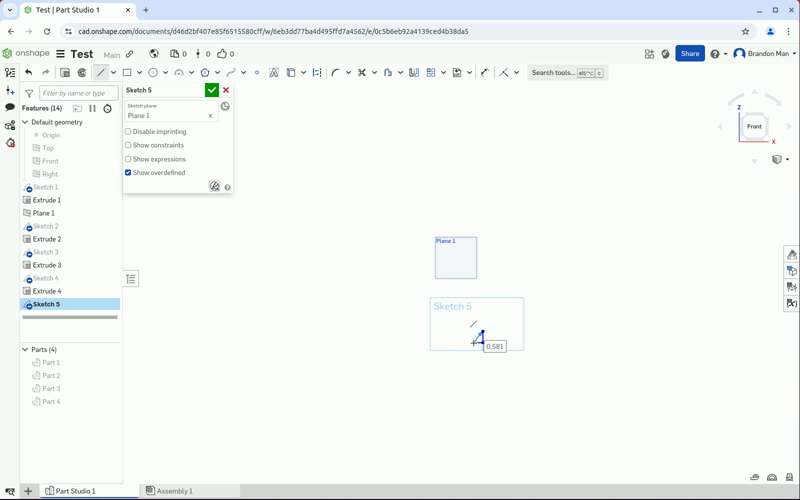
scroll(6)
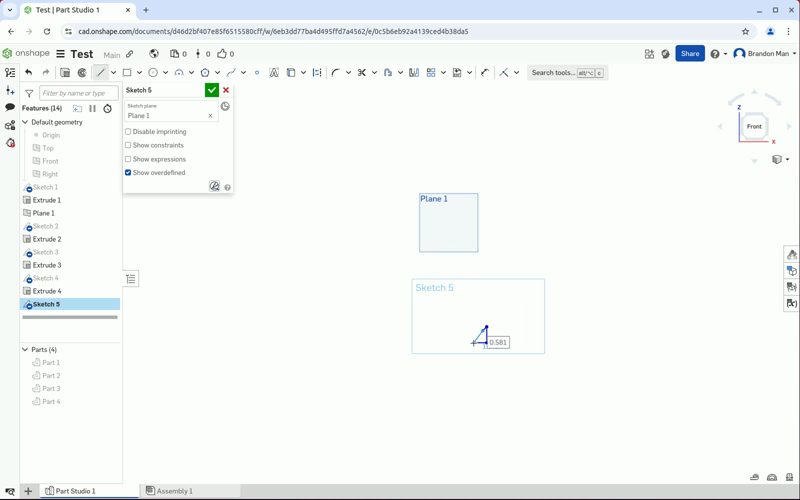
scroll(6)
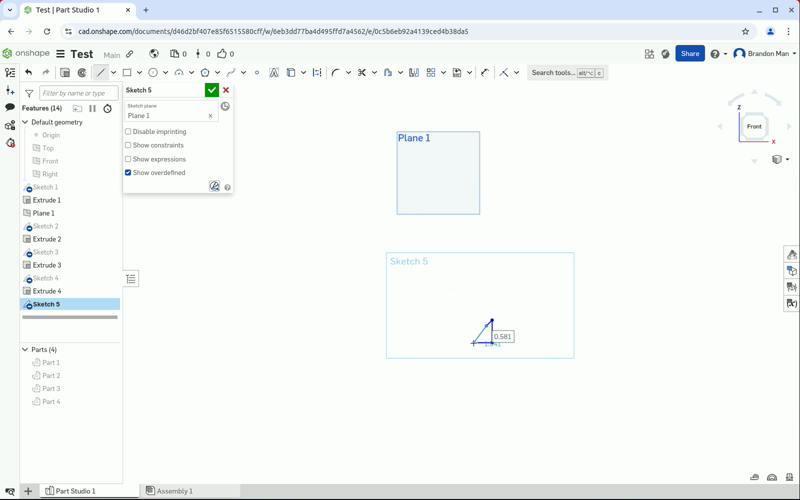
scroll(6)
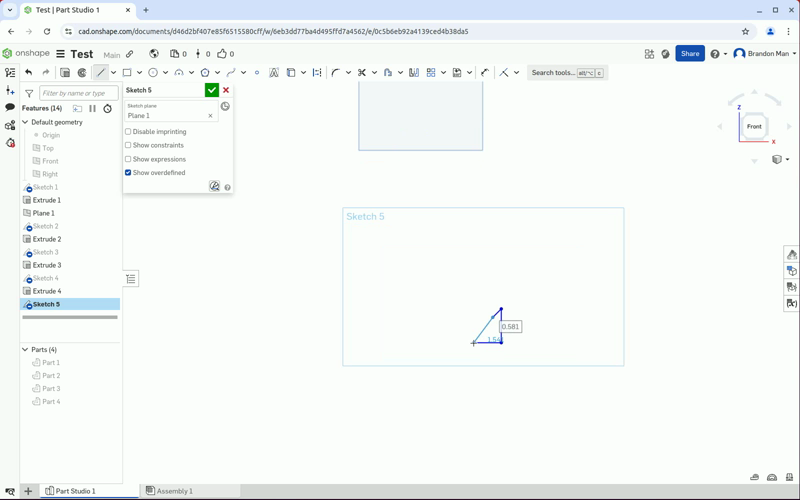
scroll(6)
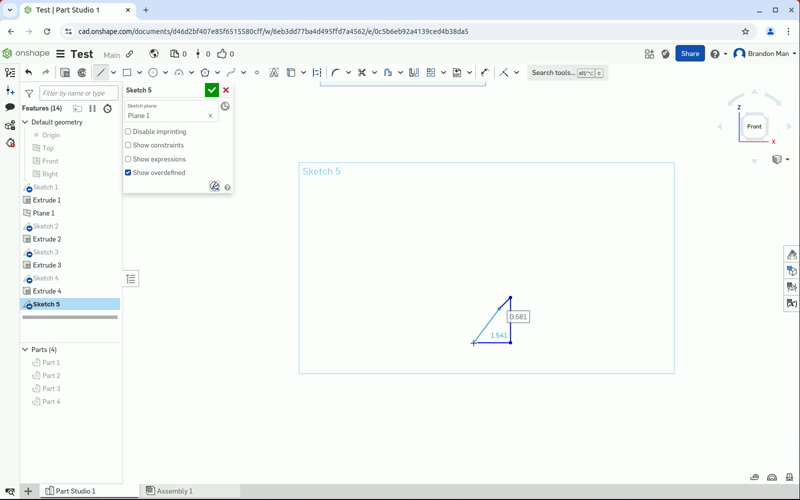
scroll(6)
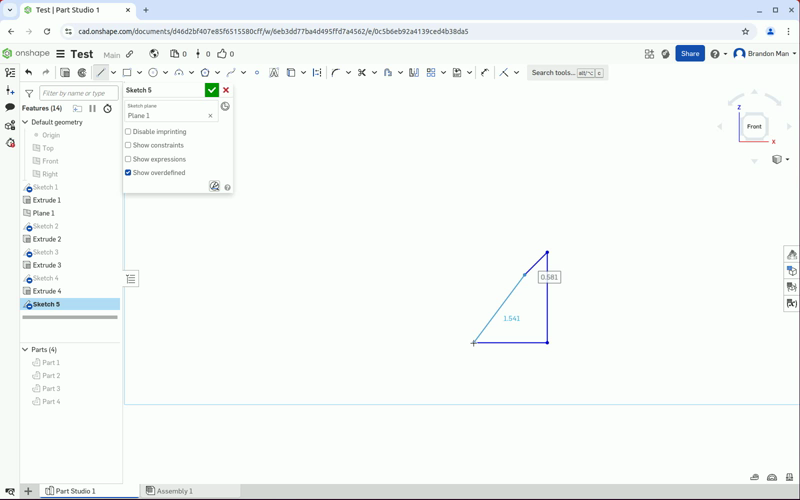
key_up(shift)
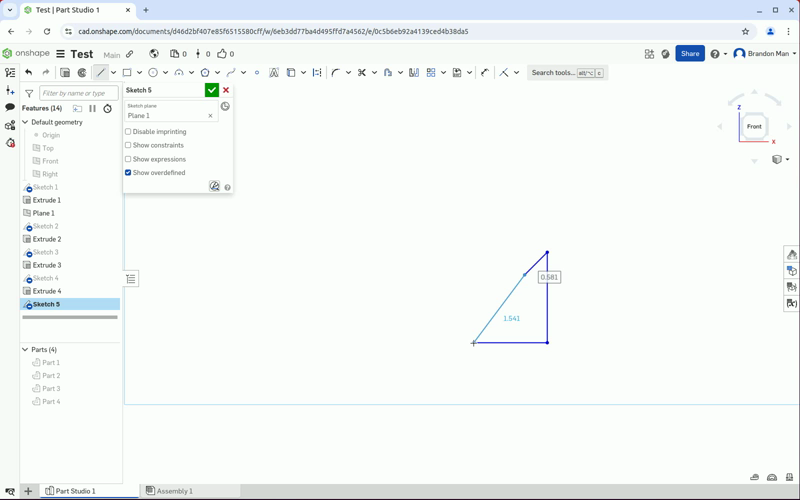
click(473, 342)
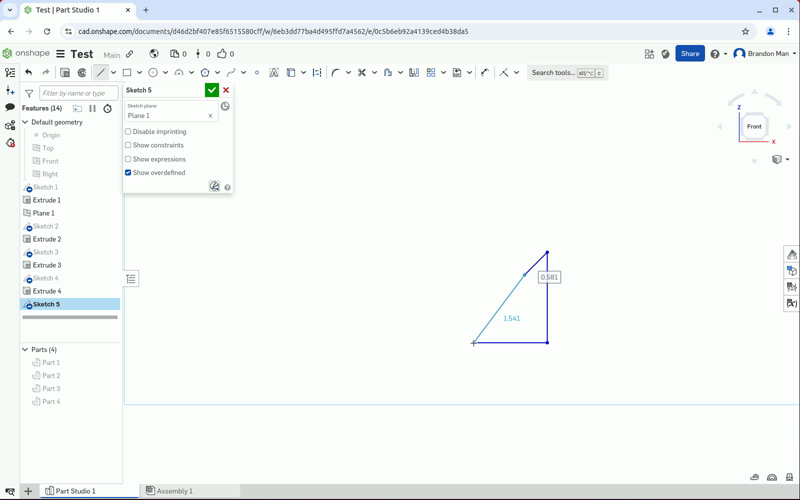
scroll(-6)
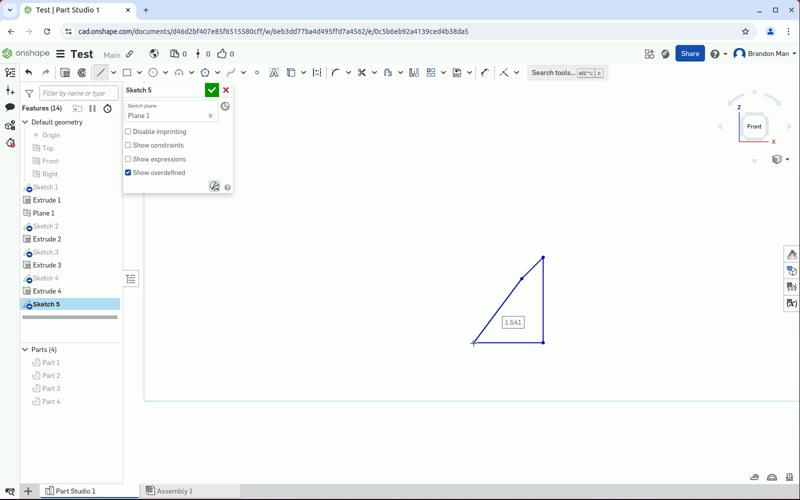
scroll(-6)
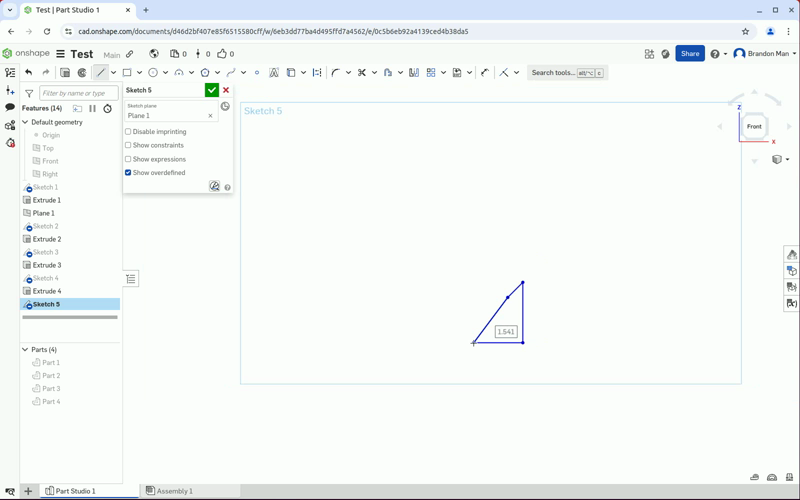
scroll(-6)
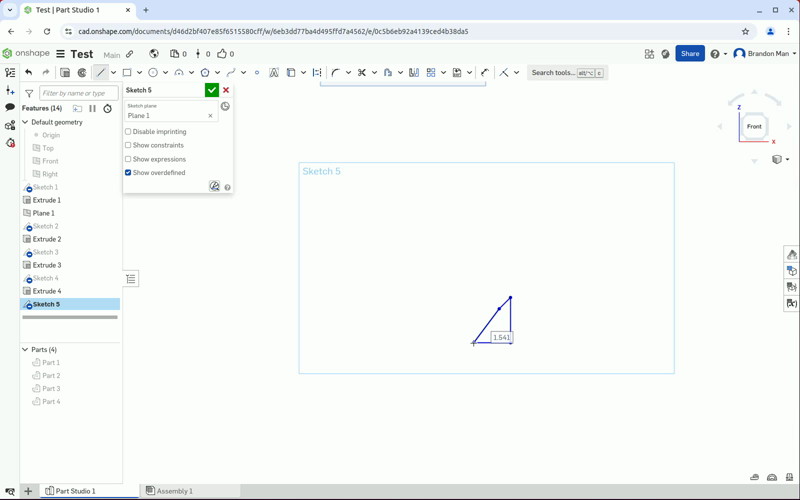
scroll(-6)
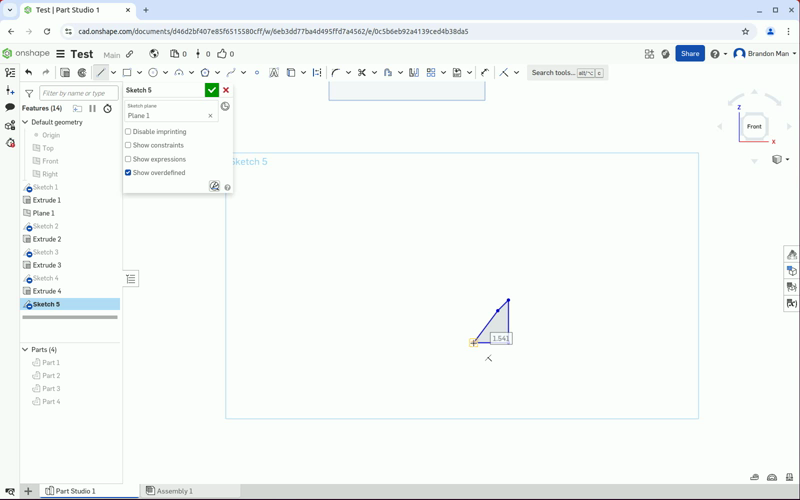
scroll(-6)
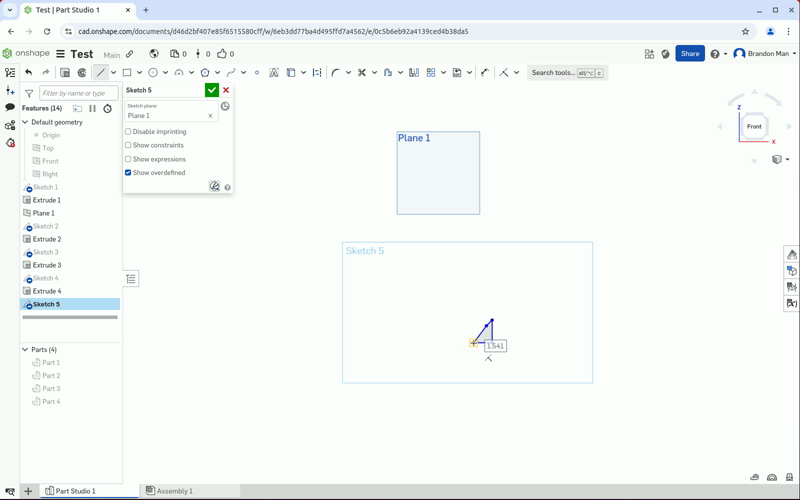
scroll(-6)
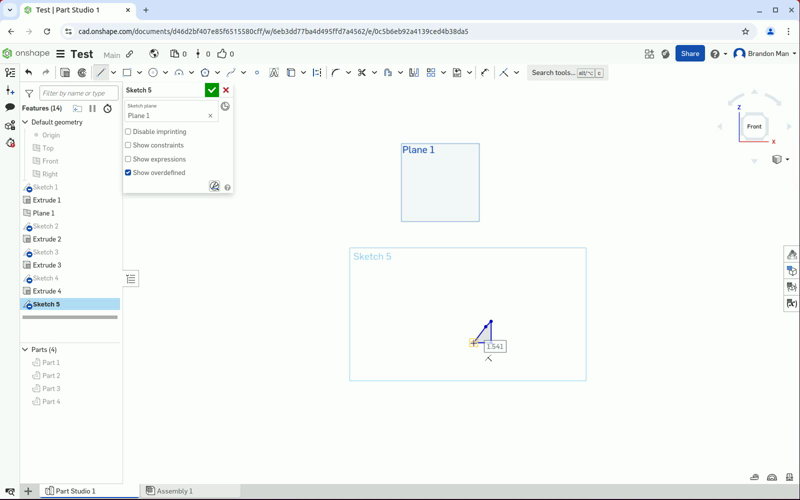
scroll(-6)
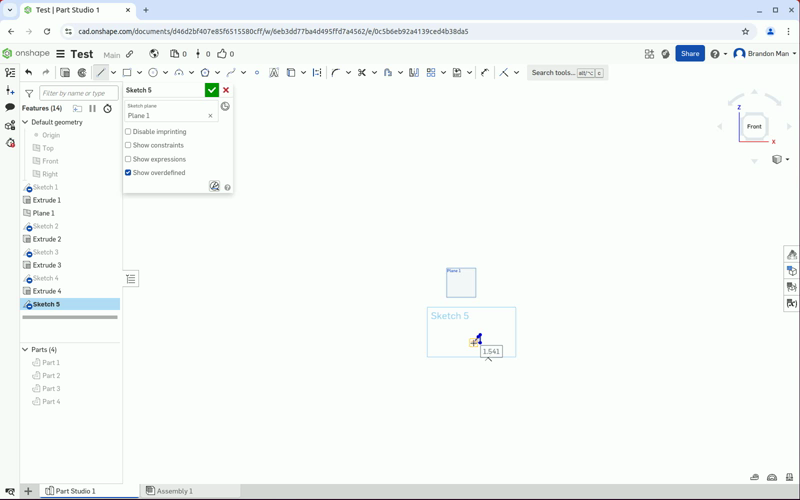
key(esc)
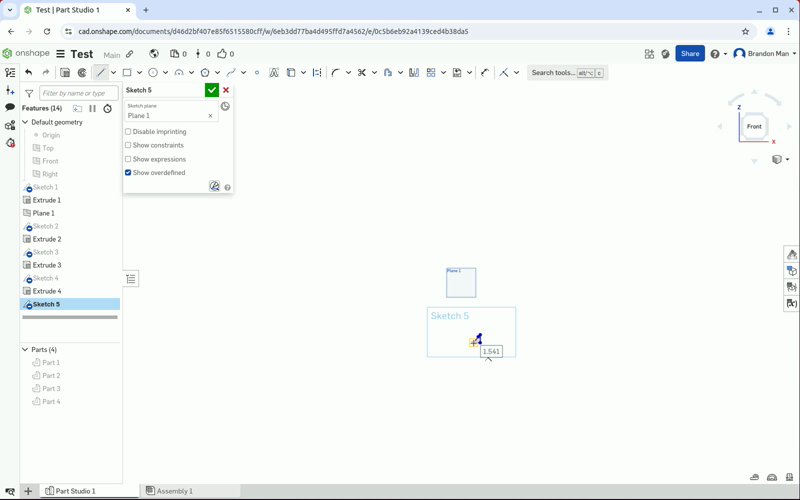
mouse_move(477, 341)
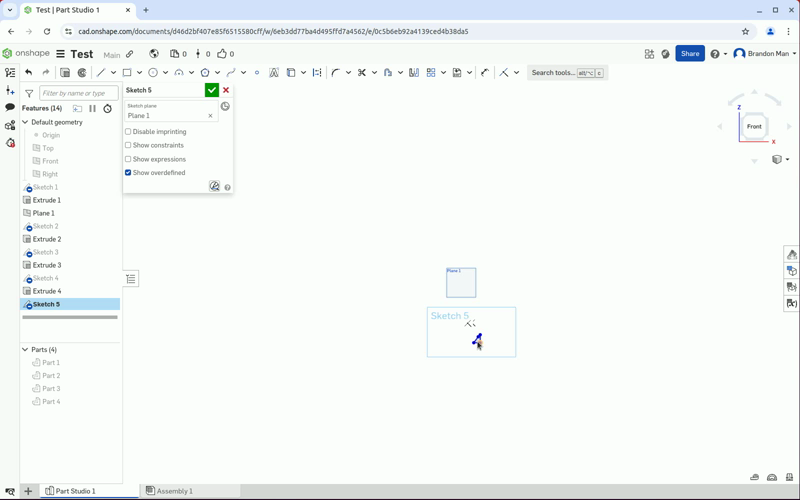
scroll(6)
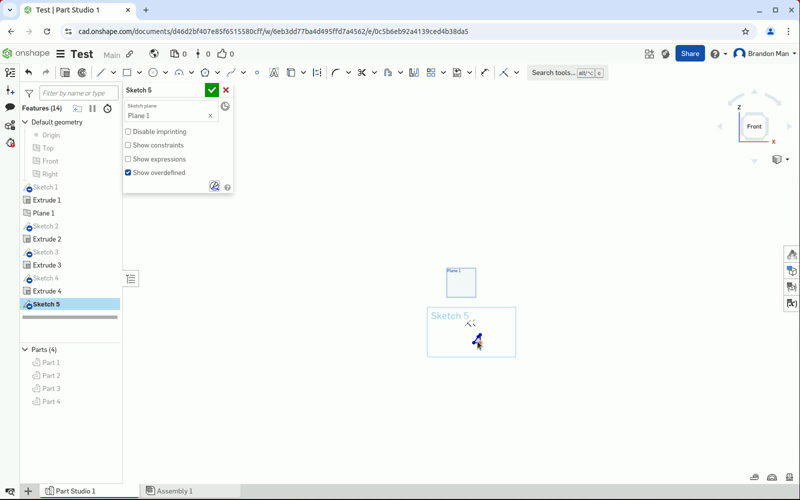
scroll(6)
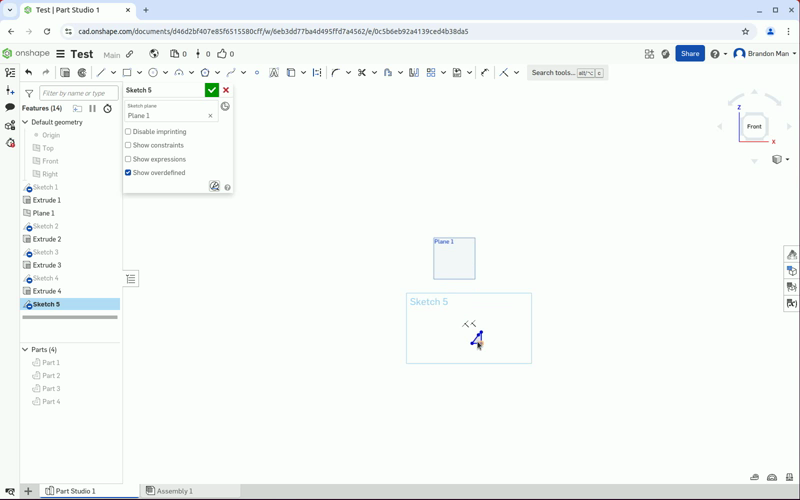
scroll(6)
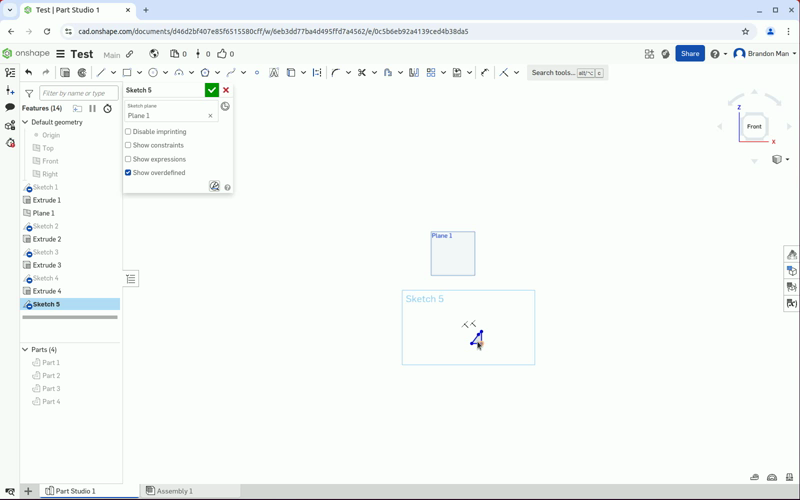
scroll(6)
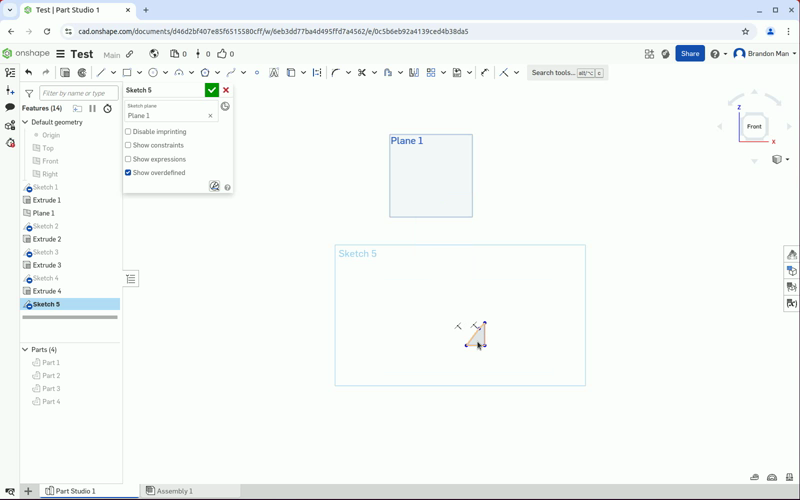
scroll(6)
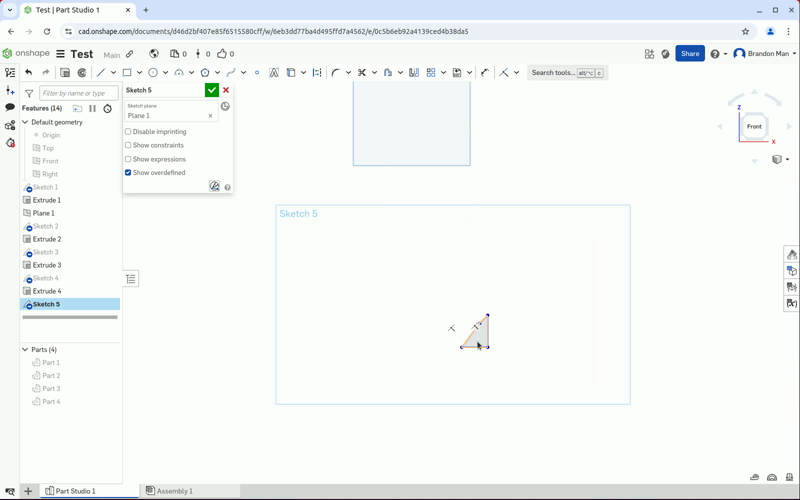
scroll(6)
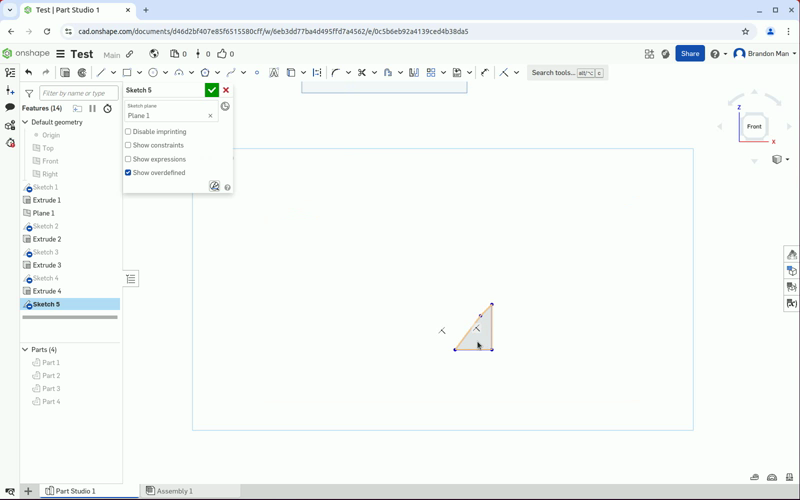
scroll(6)
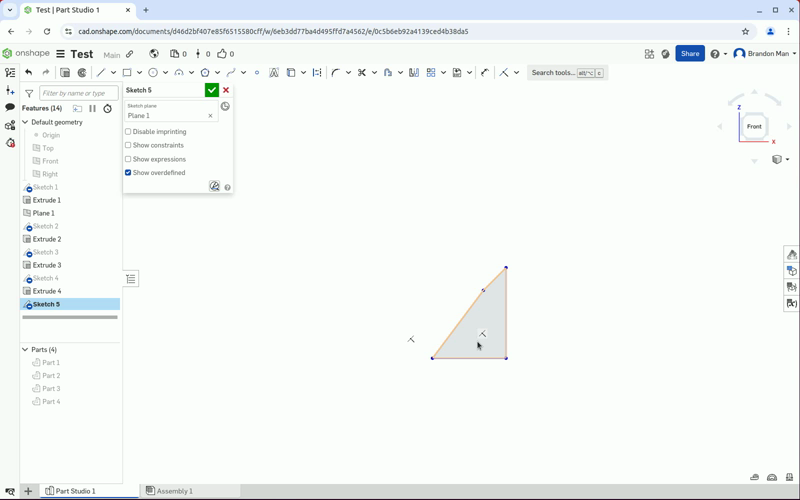
click(477, 341)
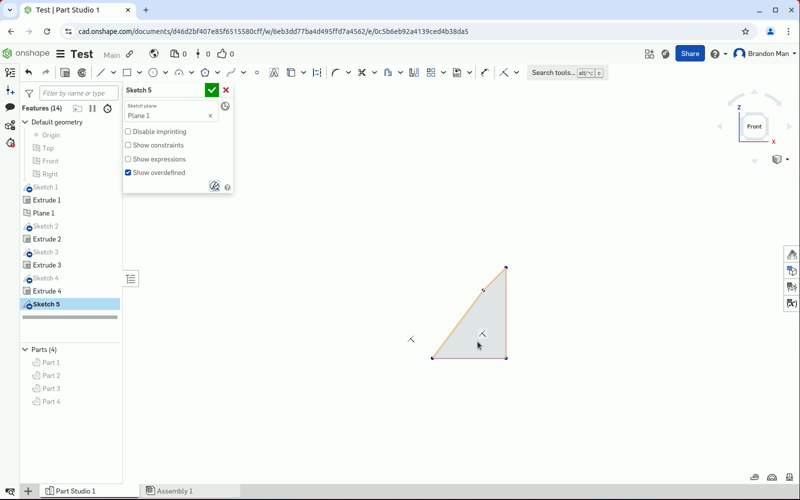
scroll(-6)
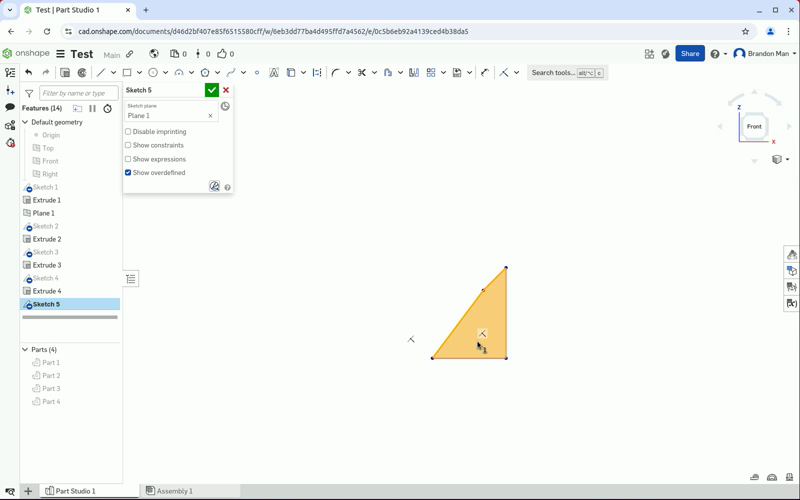
scroll(-6)
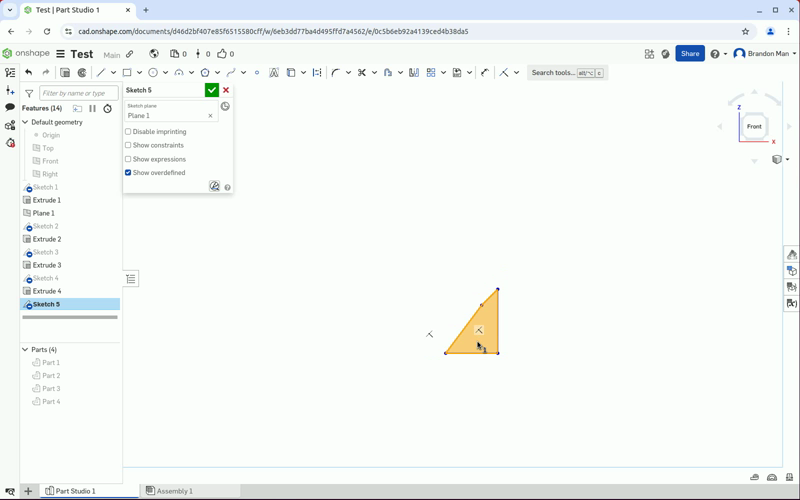
scroll(-6)
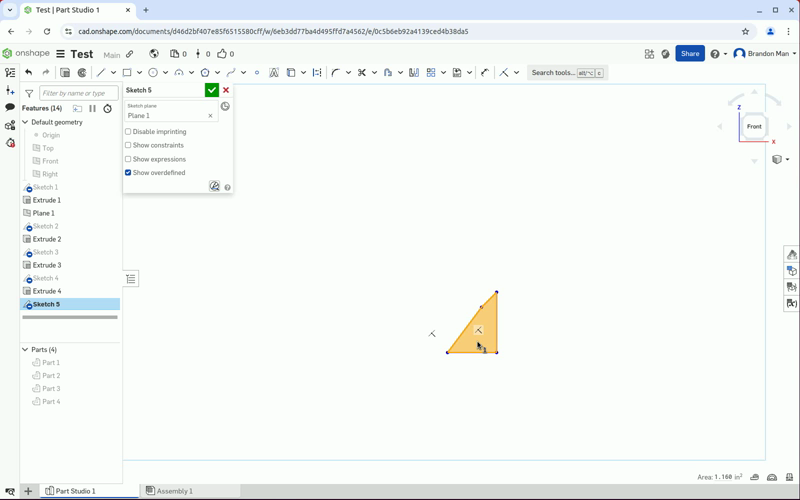
scroll(-6)
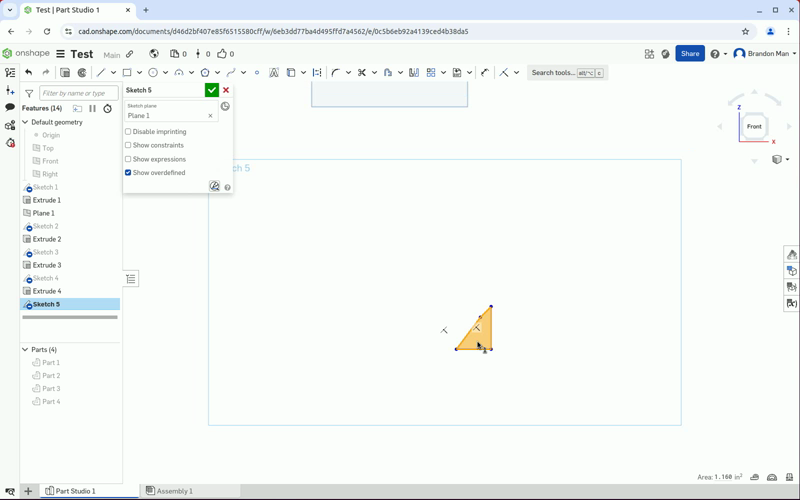
scroll(-6)
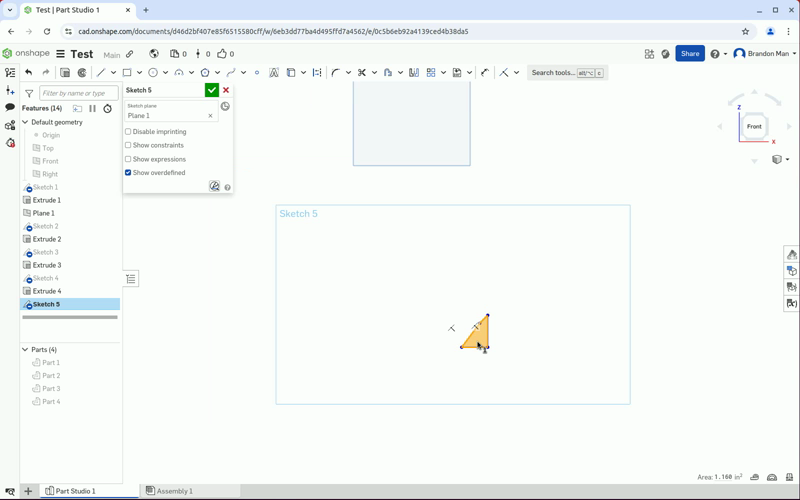
scroll(-6)
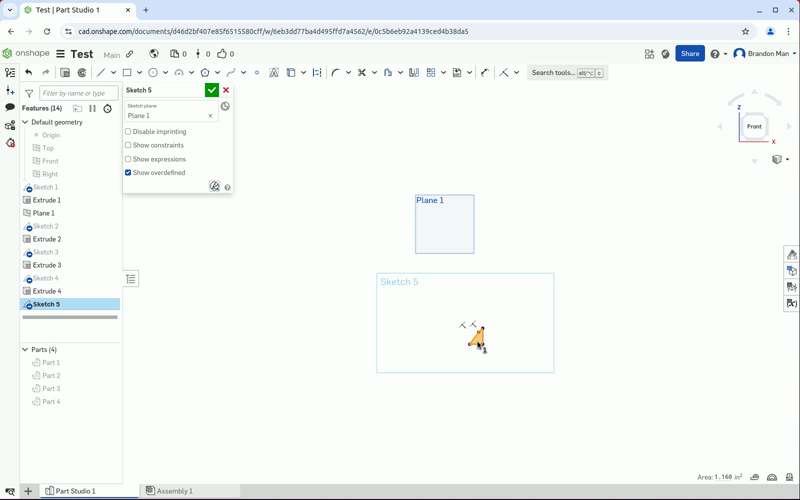
scroll(-6)
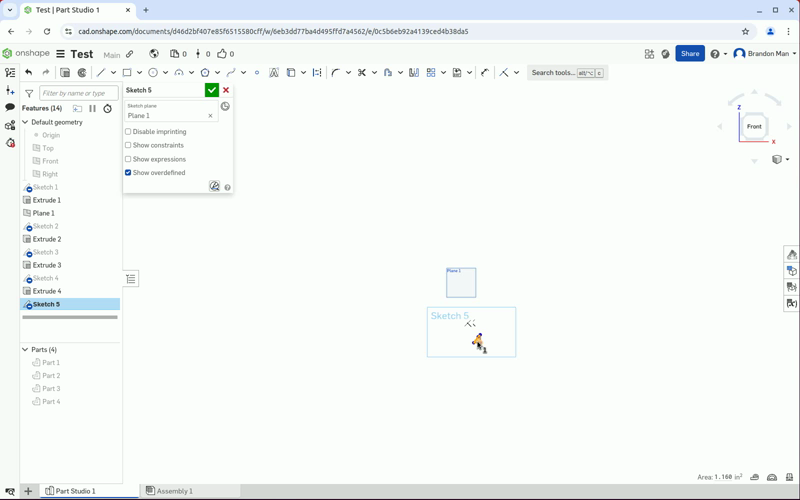
mouse_move(73, 352)
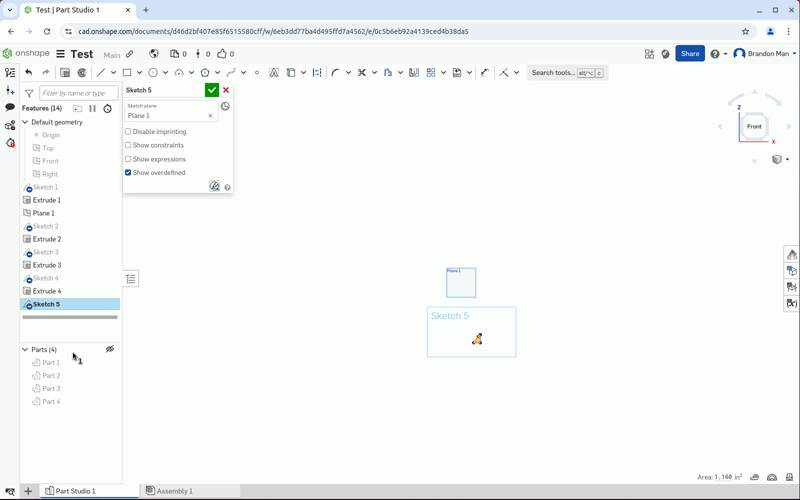
key(shift+y)
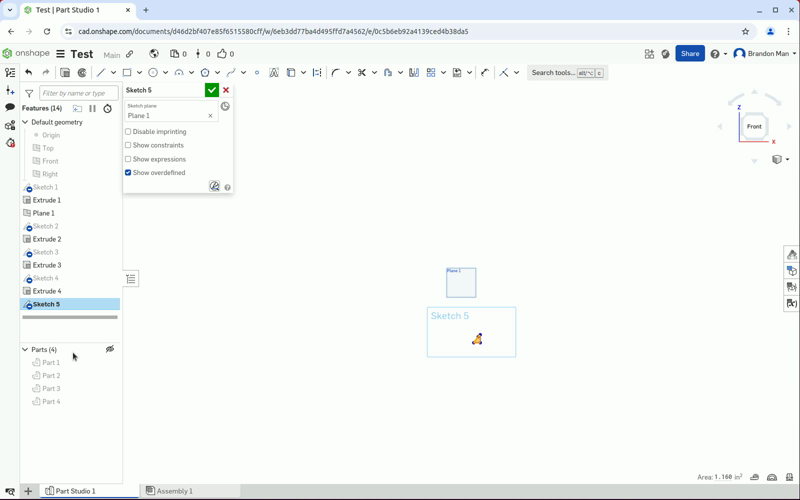
key(shift+e)
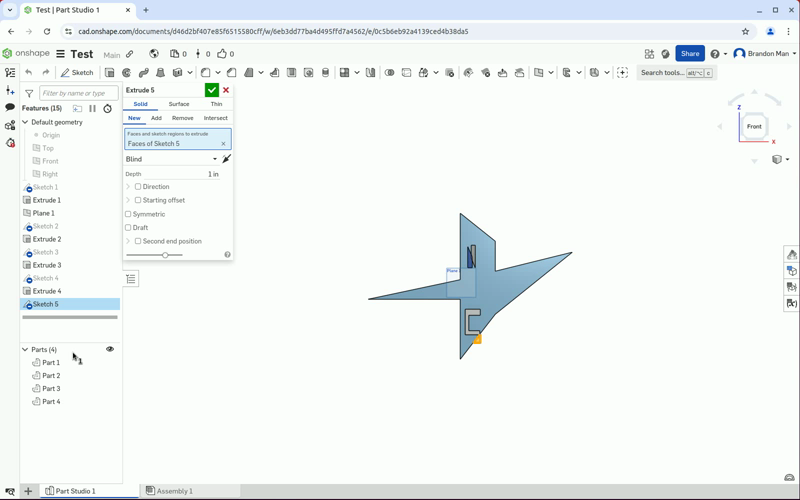
mouse_move(143, 106)
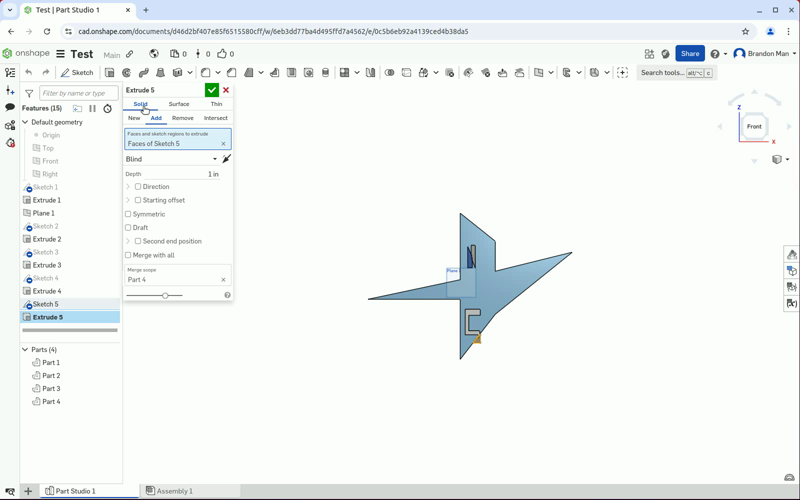
click(143, 106)
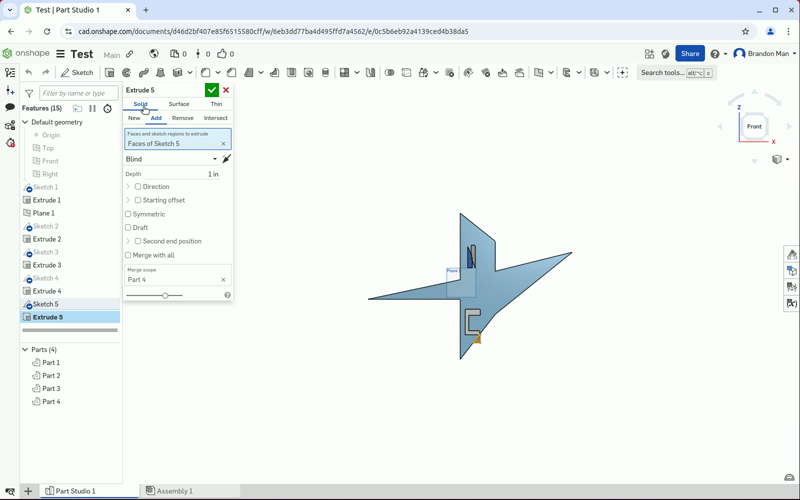
mouse_move(137, 120)
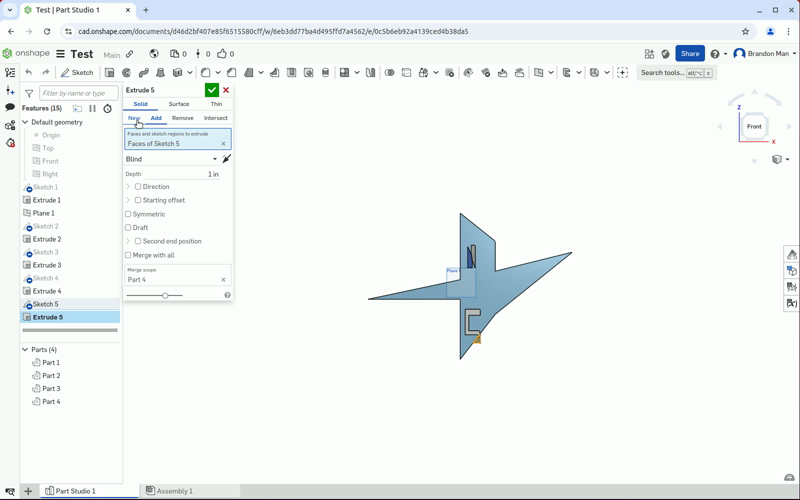
click(137, 120)
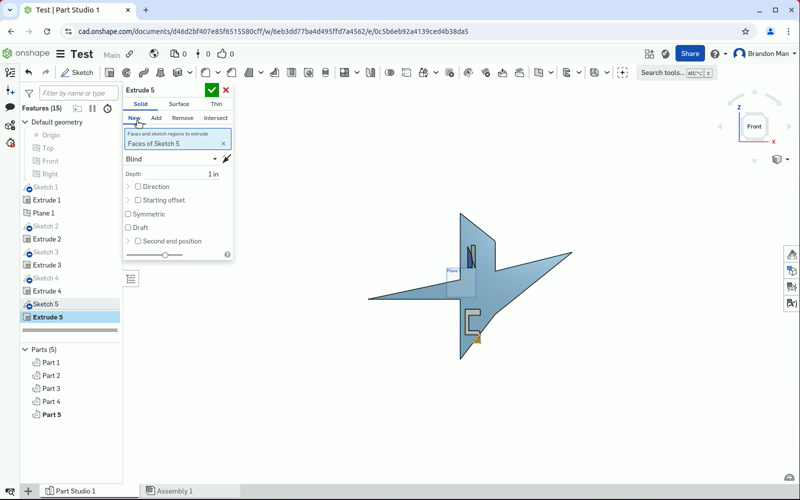
key(tab, 4)
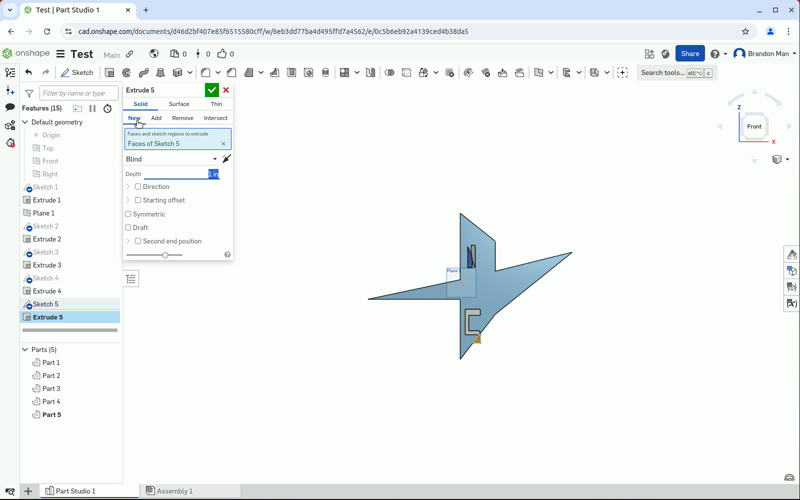
text(5.777)
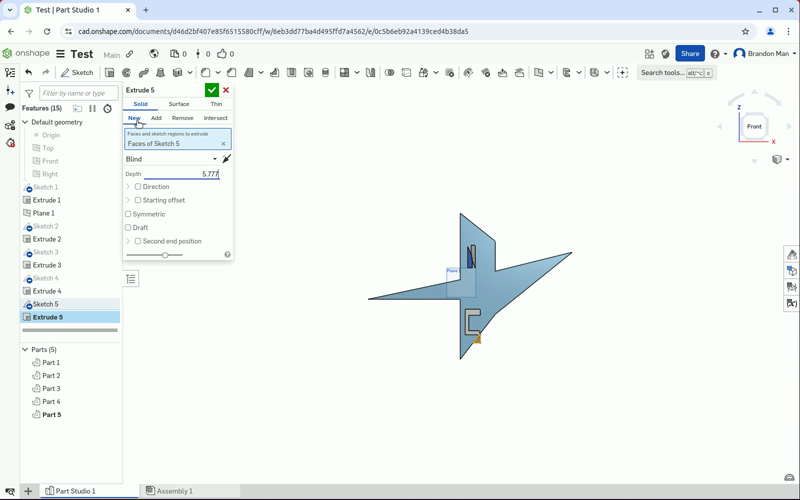
key(enter)
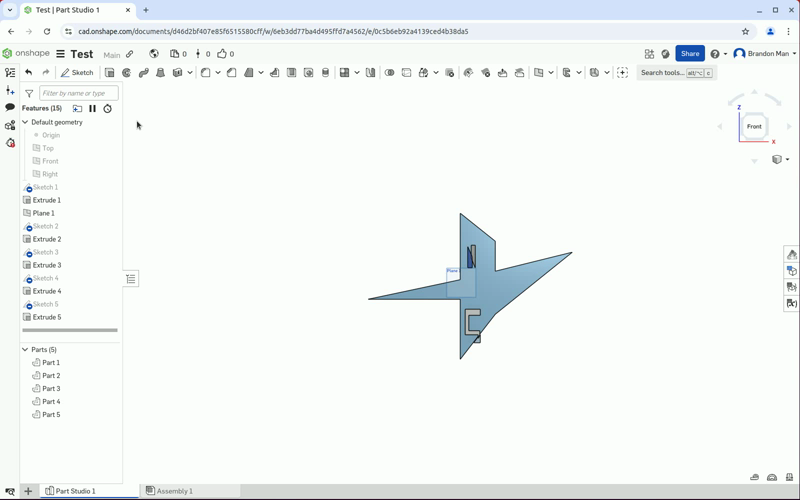
key(shift+h)
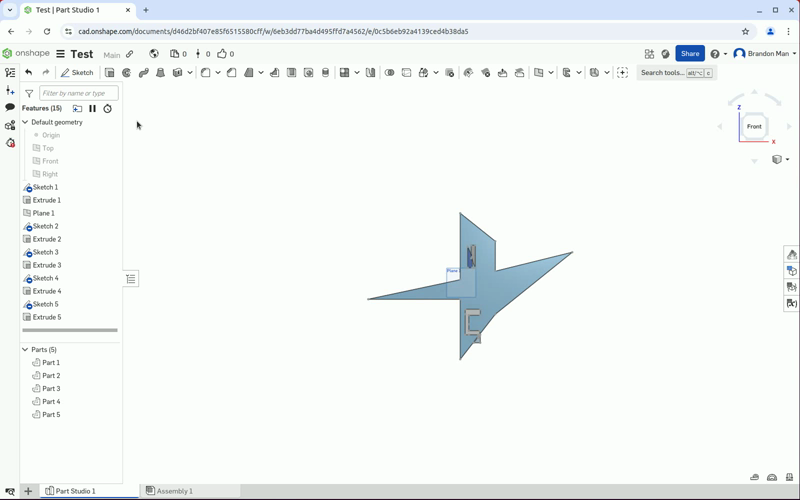
key(shift+h)
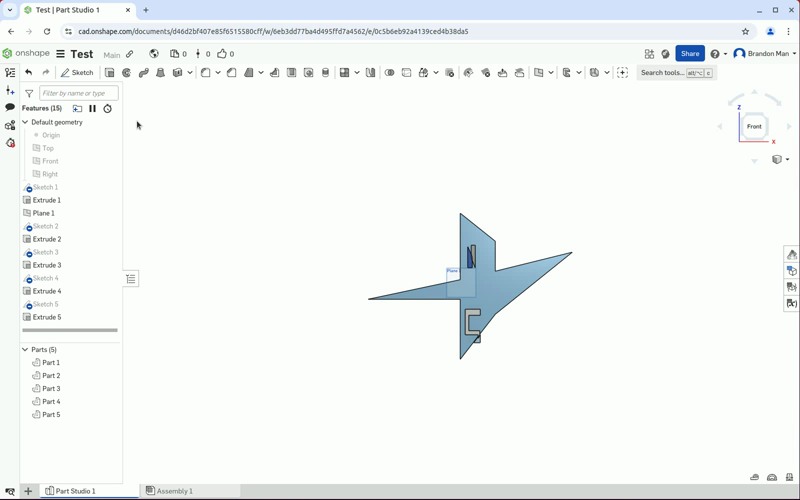
mouse_move(73, 189)
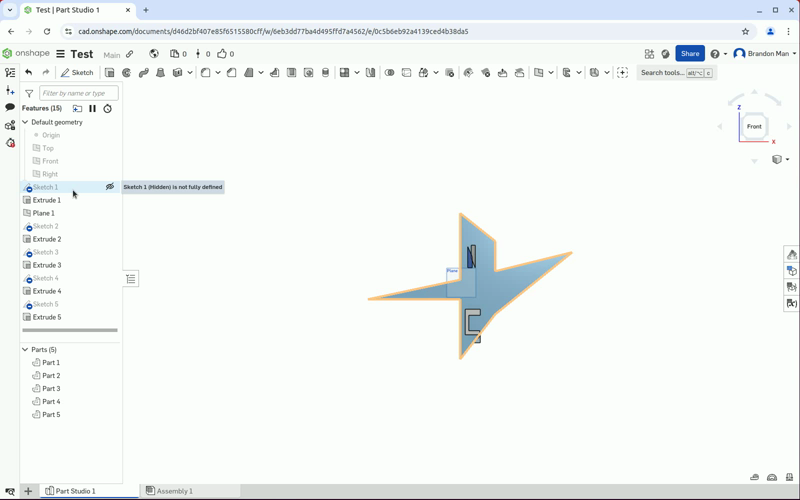
click(73, 189)
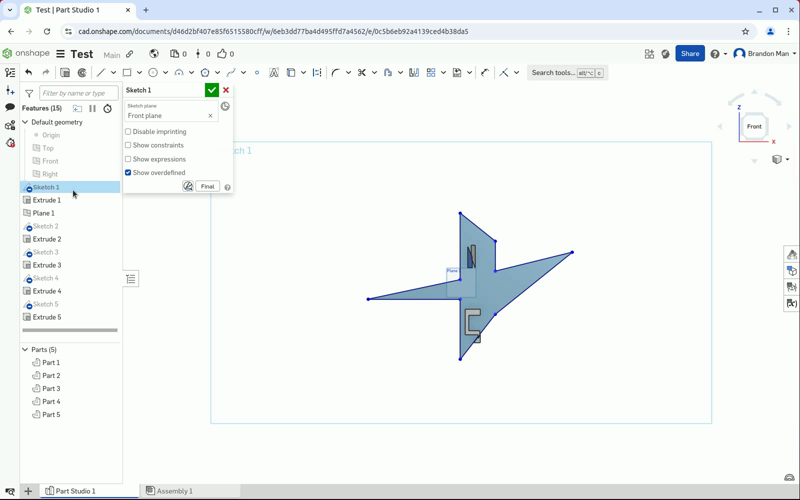
mouse_move(229, 92)
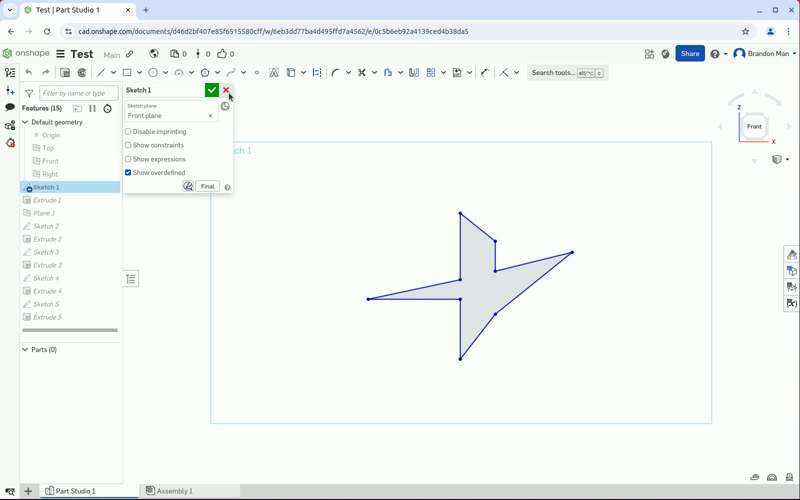
click(229, 92)
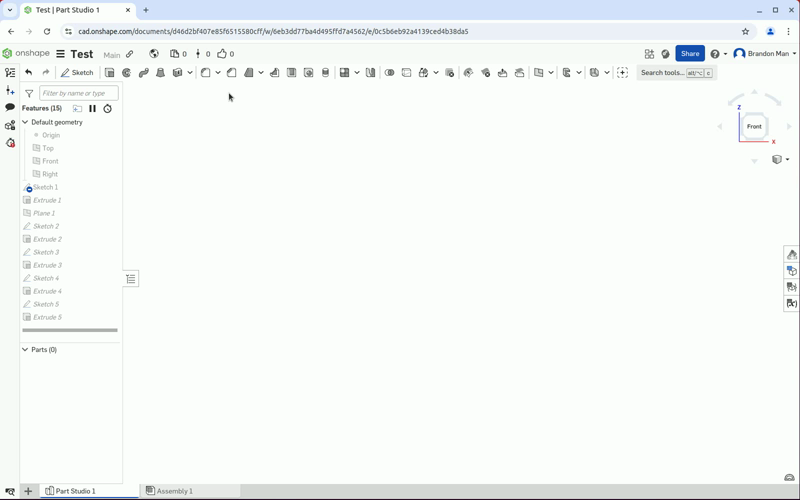
key(shift+s)
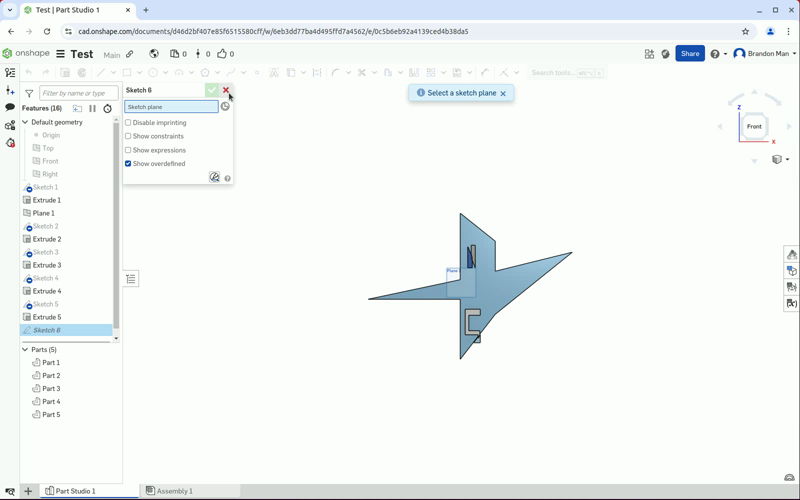
mouse_move(69, 215)
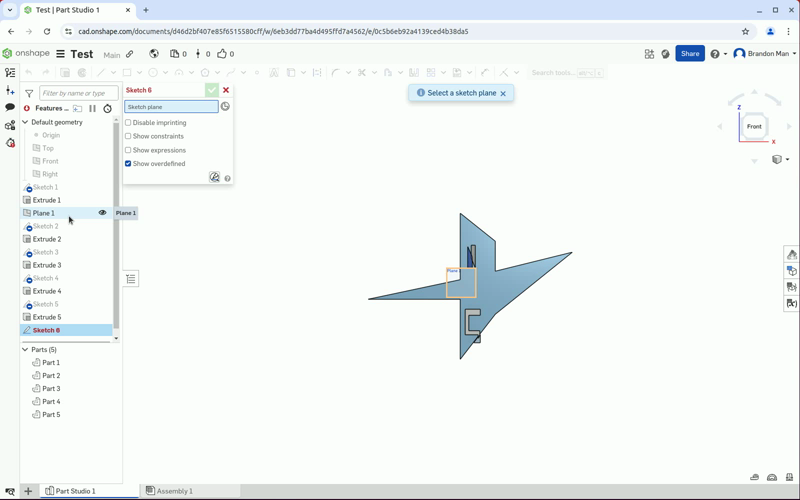
click(69, 215)
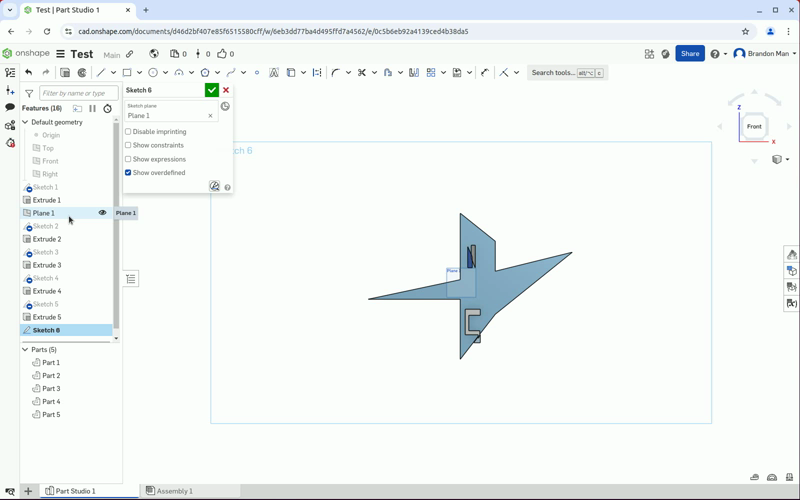
mouse_move(73, 352)
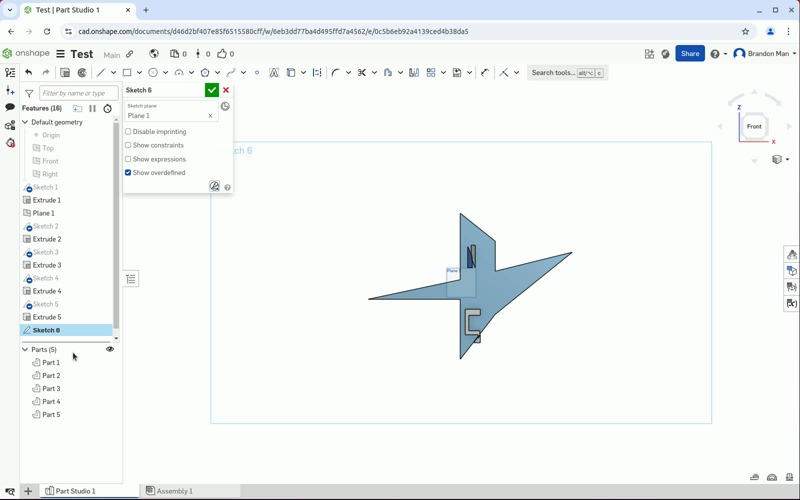
key(y)
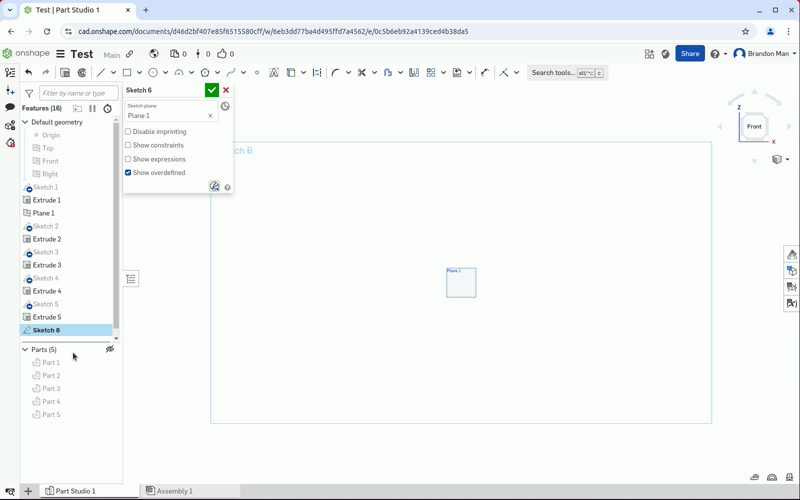
key(l)
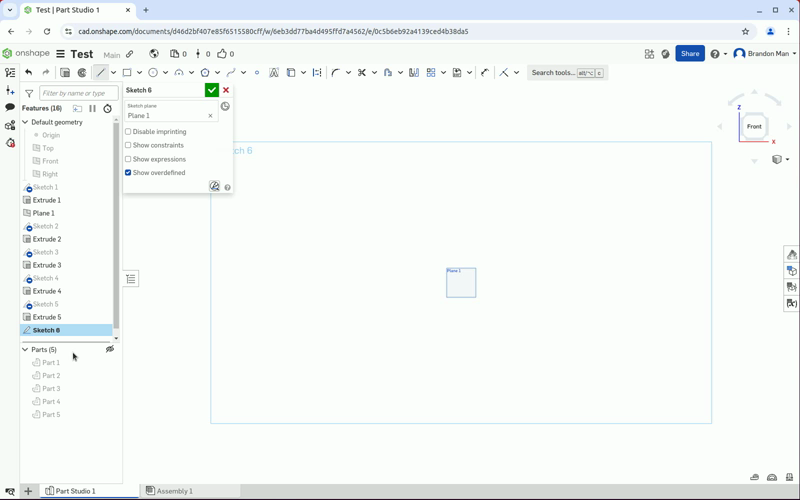
key_down(shift)
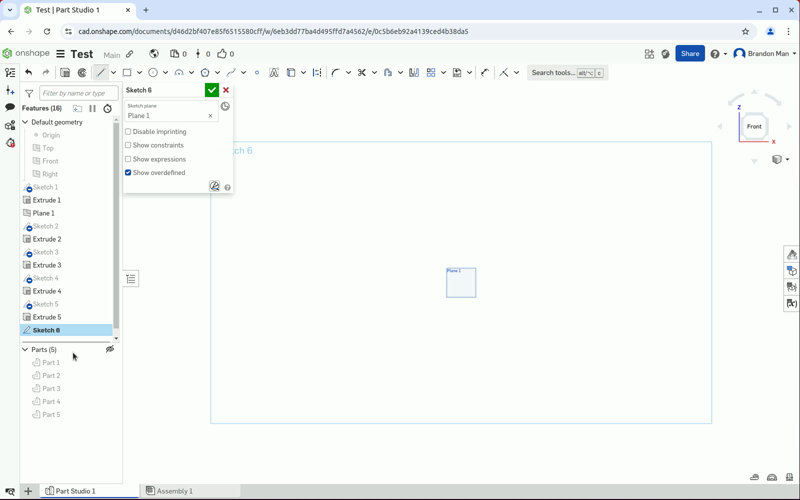
mouse_move(468, 342)
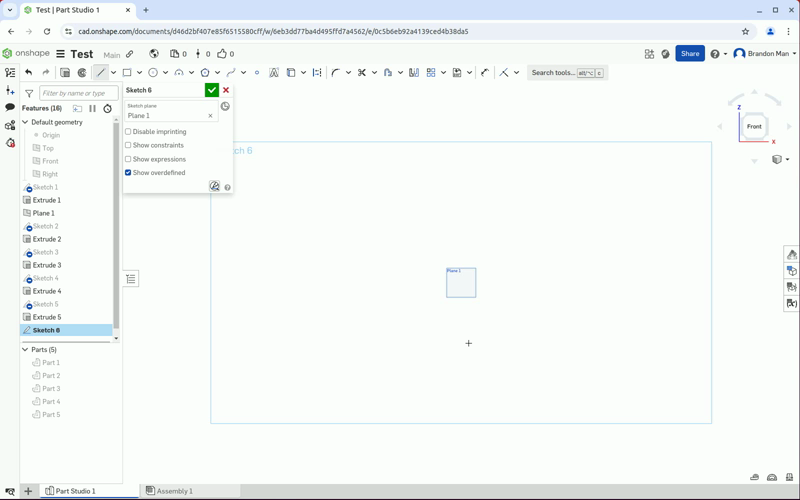
click(468, 342)
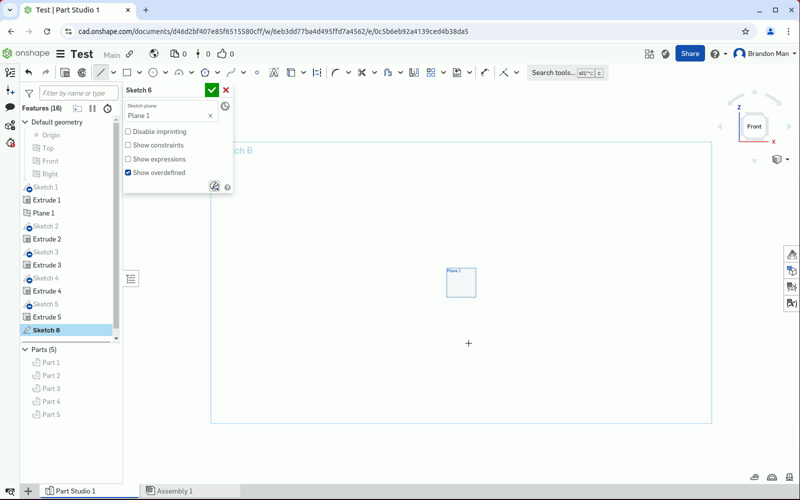
key_up(shift)
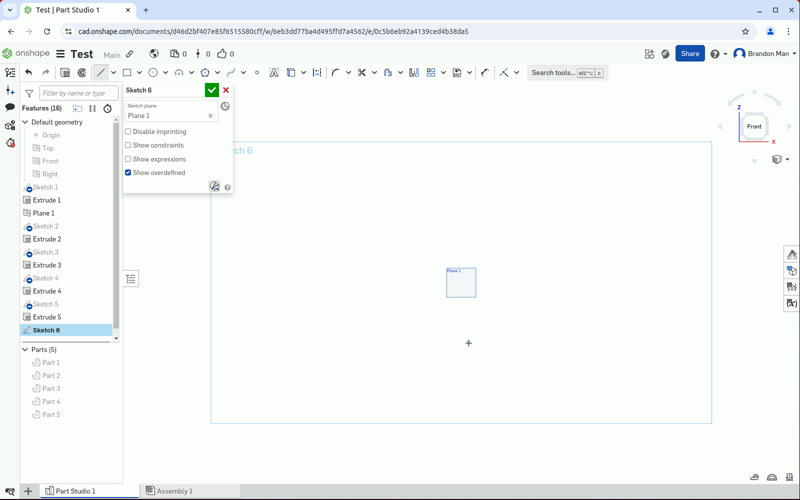
key_down(shift)
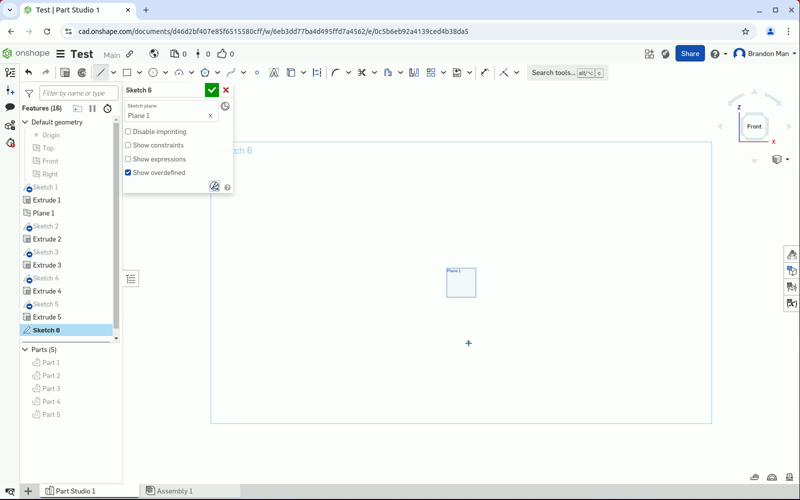
mouse_move(498, 342)
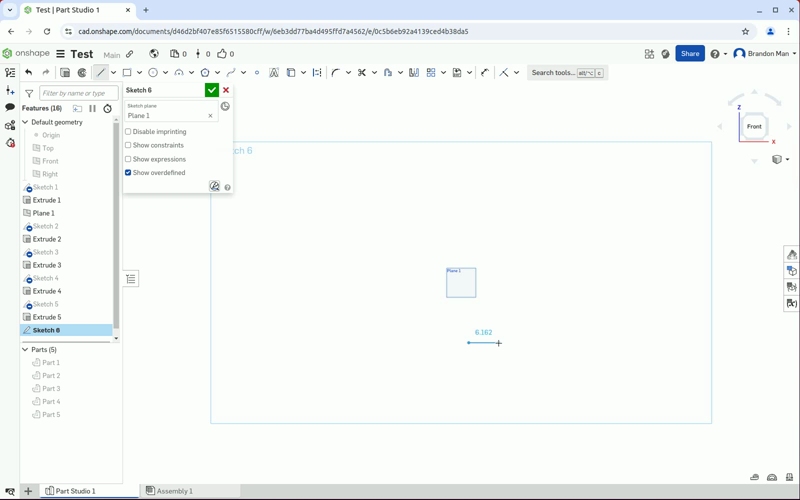
mouse_move(474, 342)
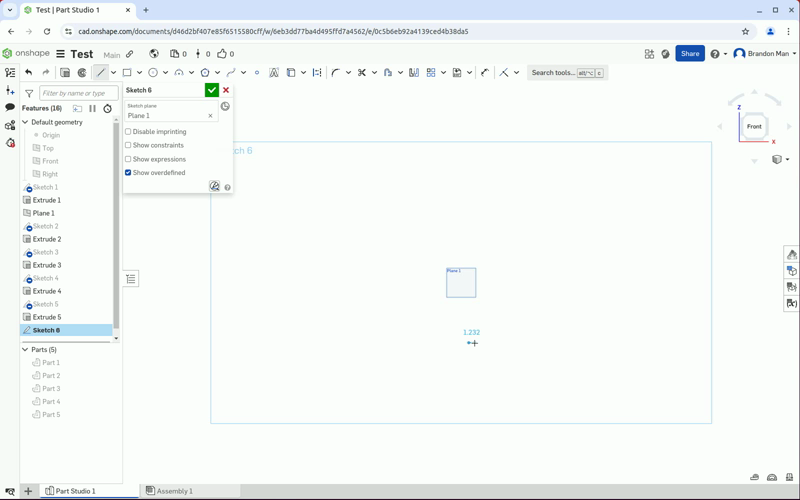
scroll(6)
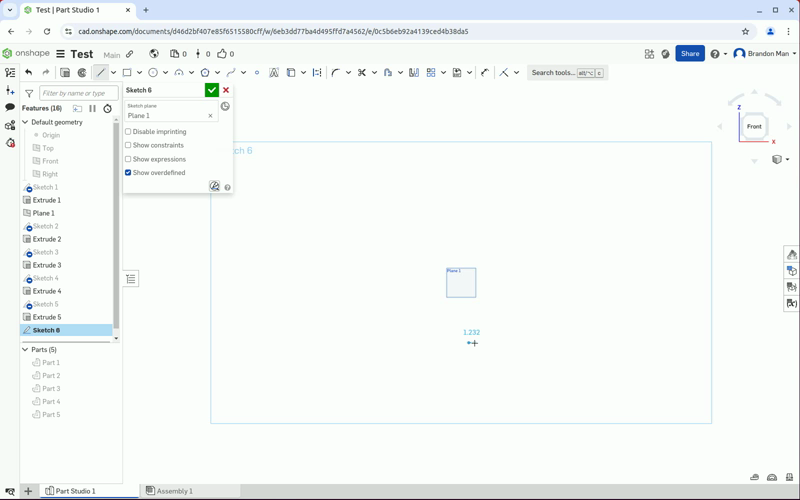
scroll(6)
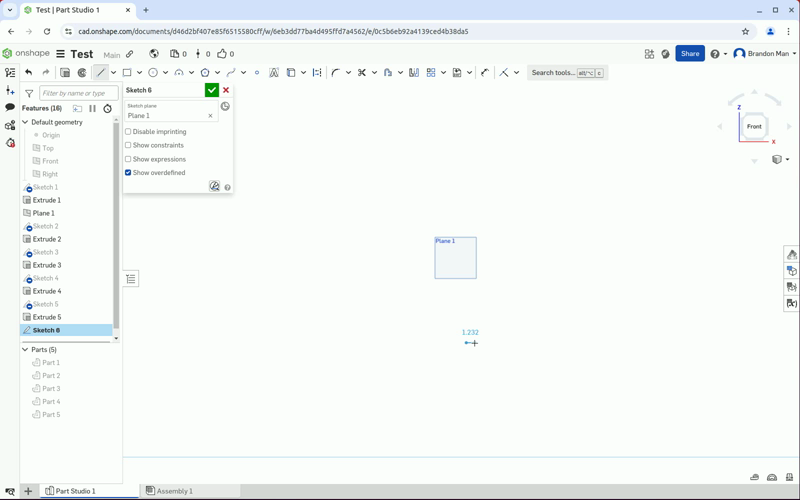
scroll(6)
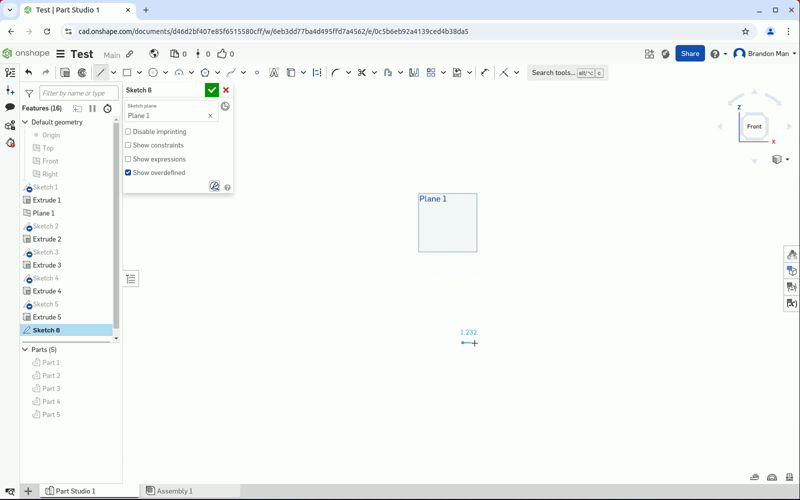
scroll(6)
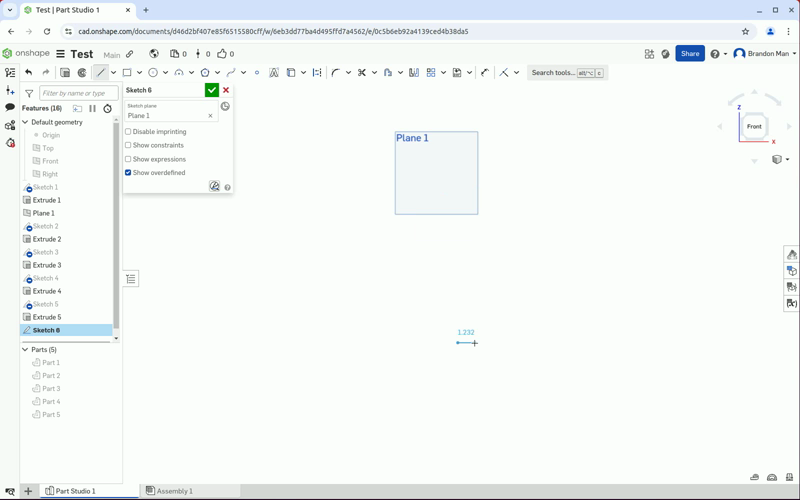
scroll(6)
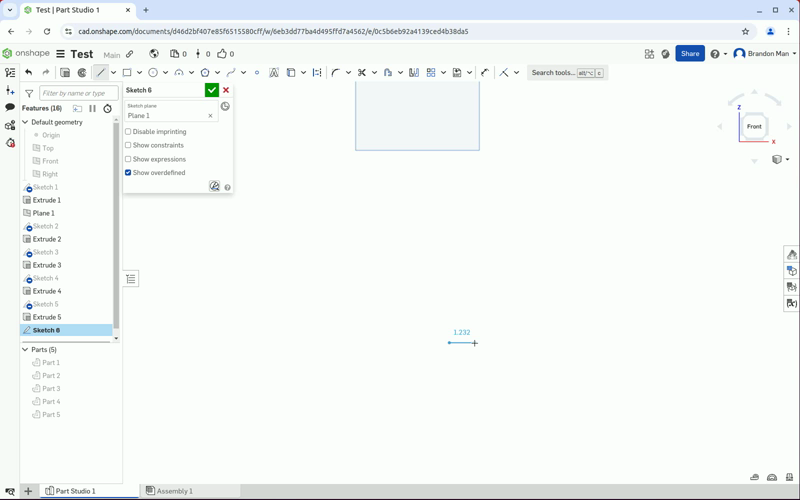
scroll(6)
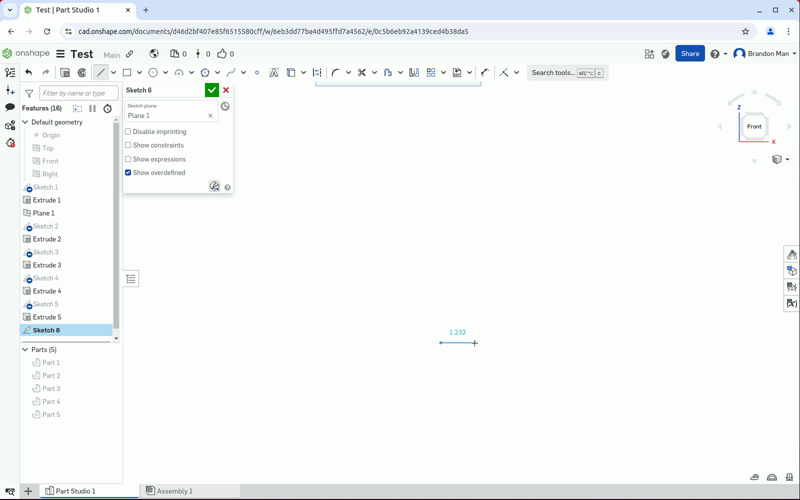
scroll(6)
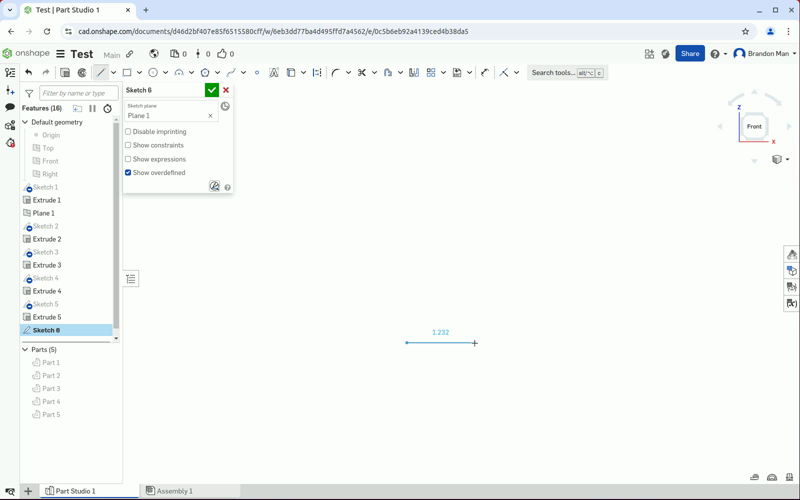
click(474, 342)
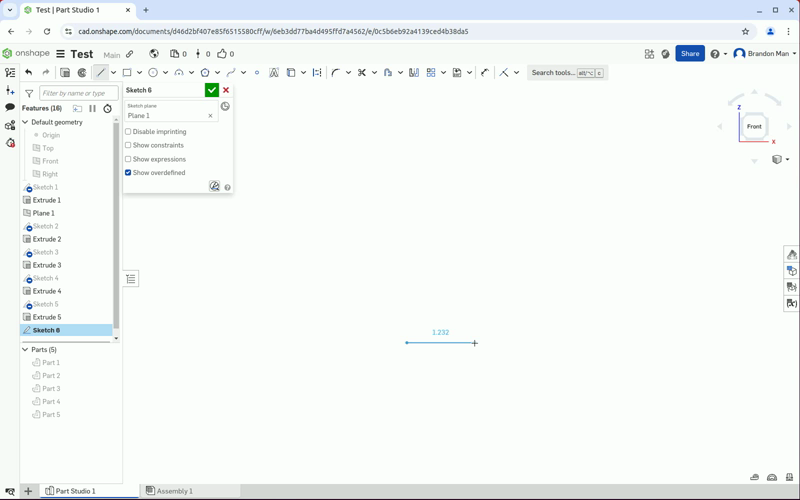
scroll(-6)
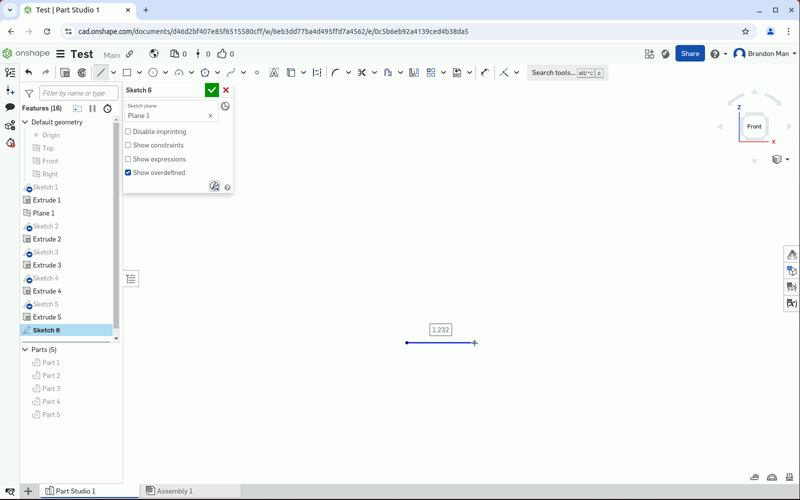
scroll(-6)
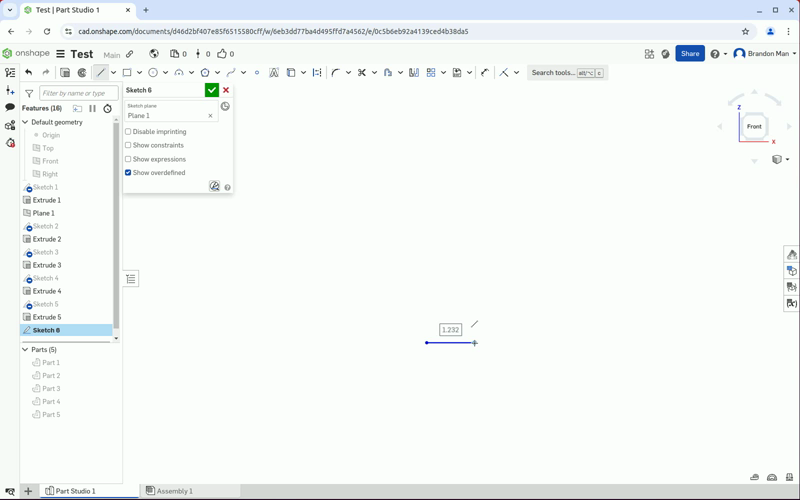
scroll(-6)
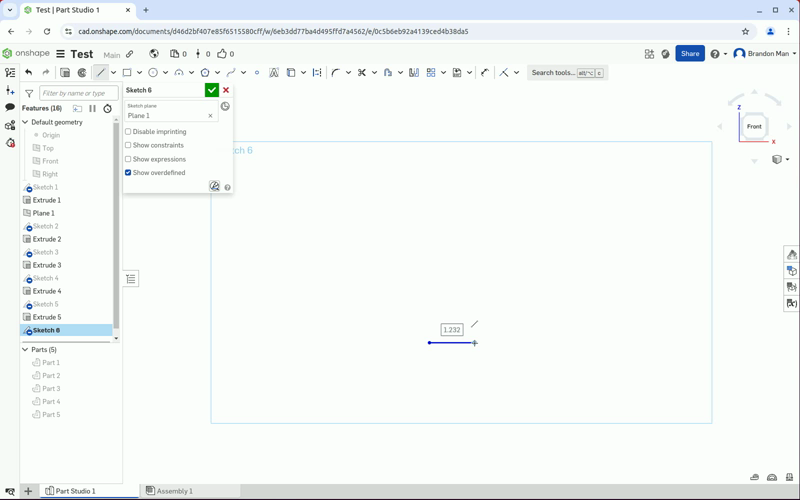
scroll(-6)
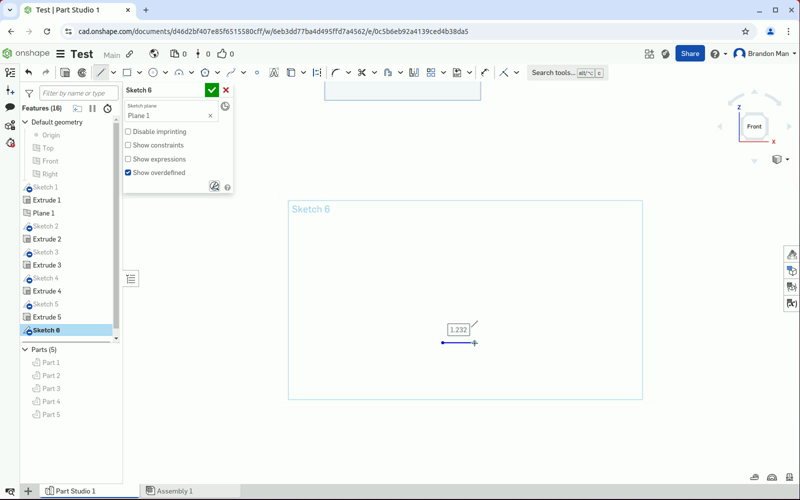
scroll(-6)
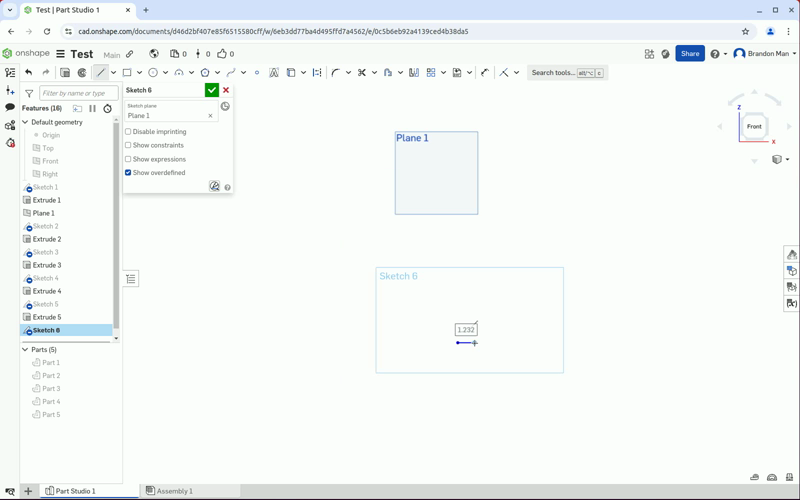
scroll(-6)
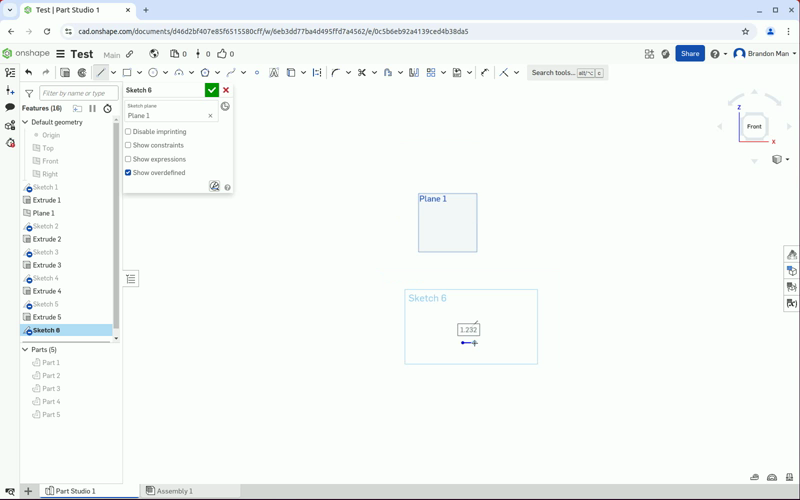
scroll(-6)
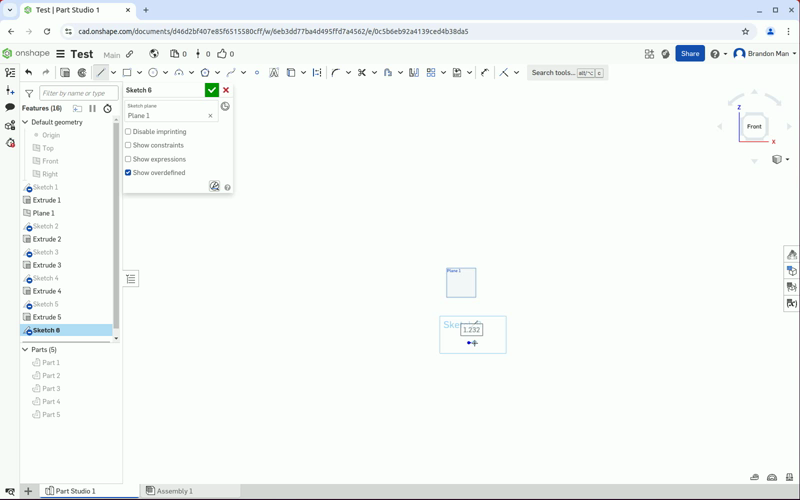
key_up(shift)
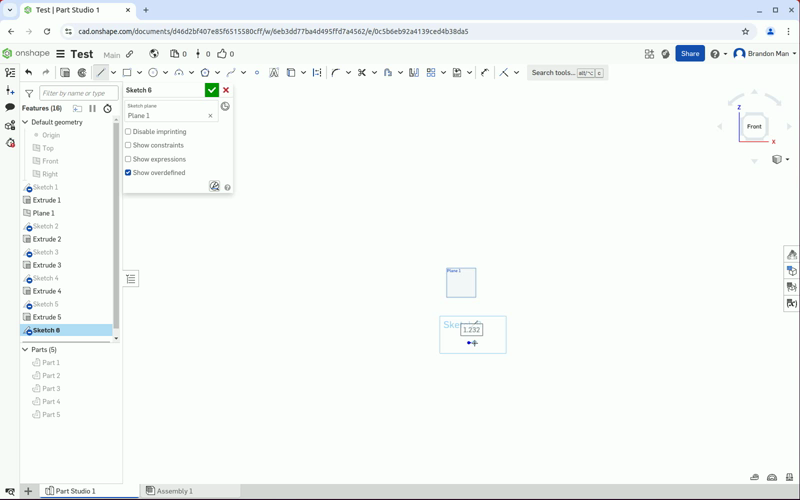
key_down(shift)
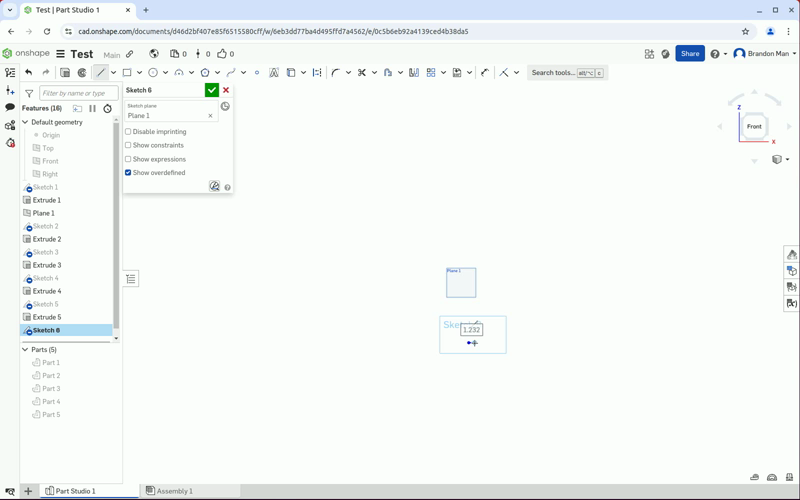
mouse_move(504, 342)
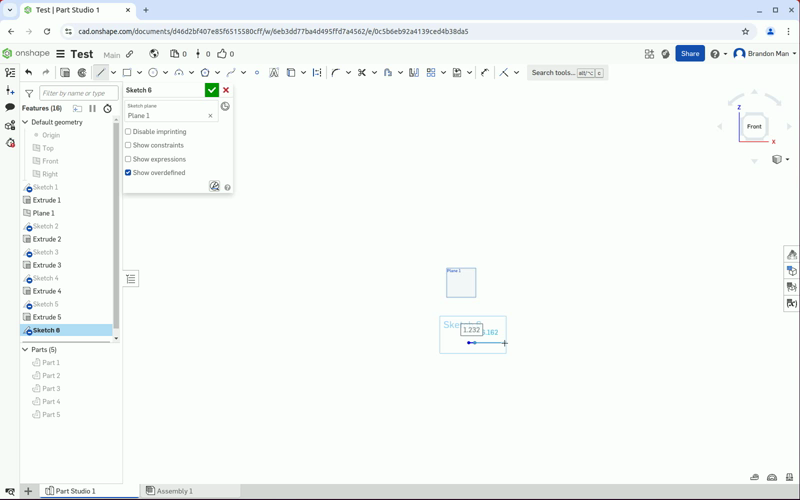
mouse_move(478, 337)
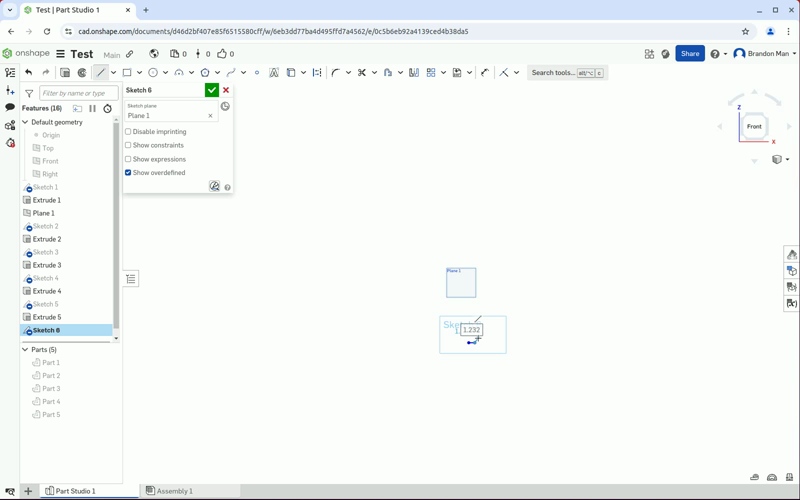
scroll(6)
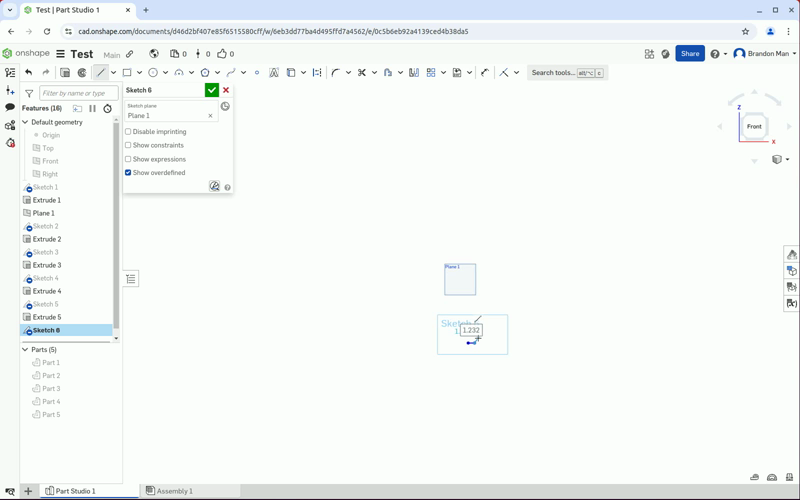
scroll(6)
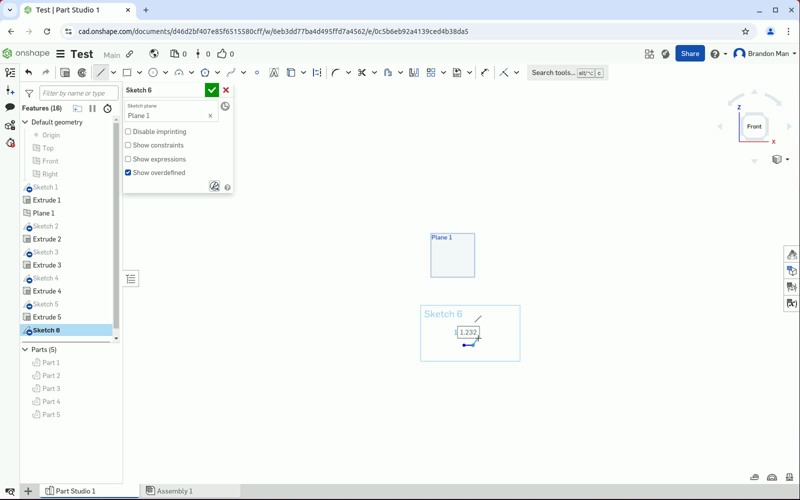
scroll(6)
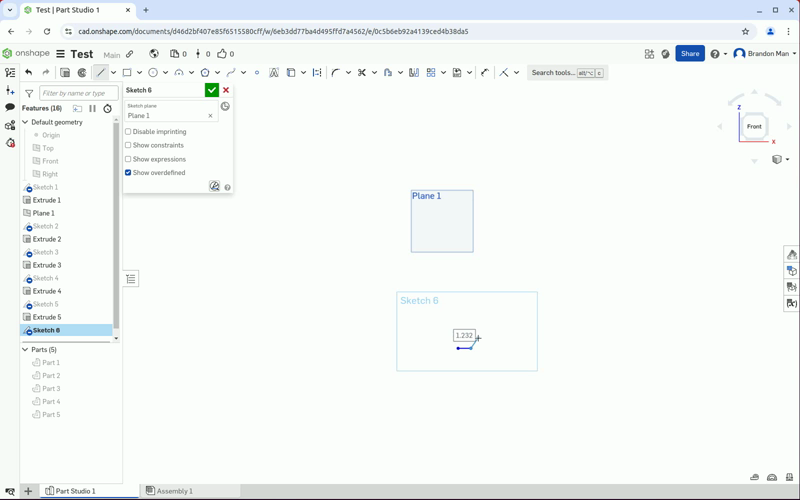
scroll(6)
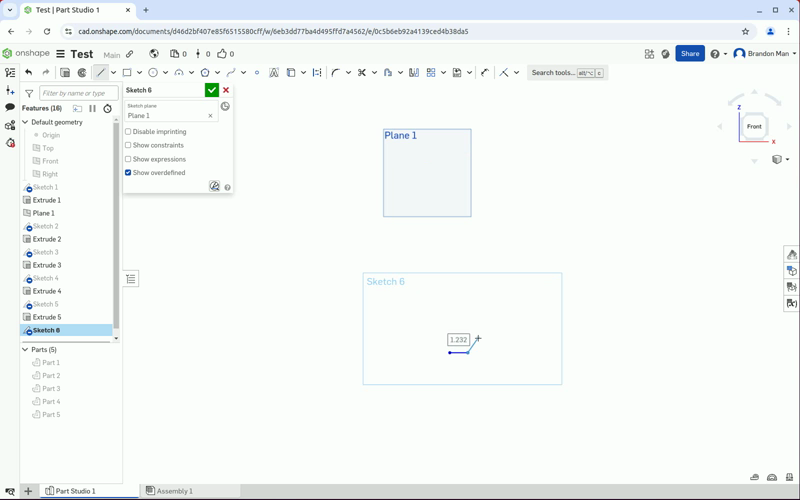
scroll(6)
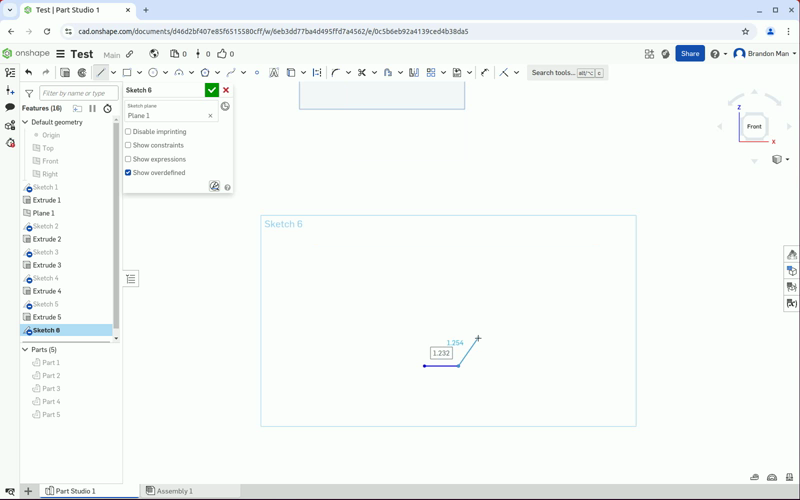
scroll(6)
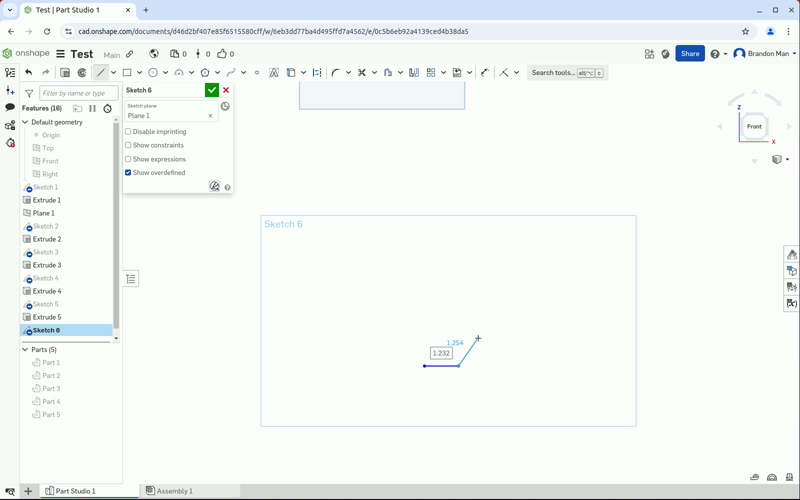
scroll(6)
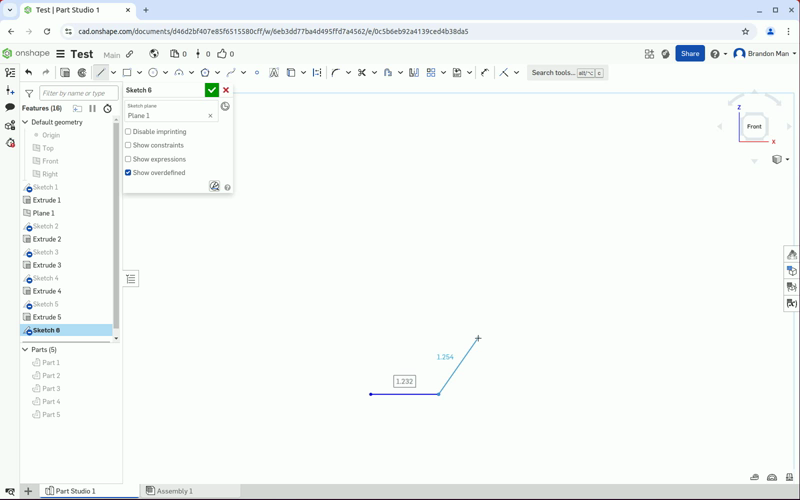
click(478, 337)
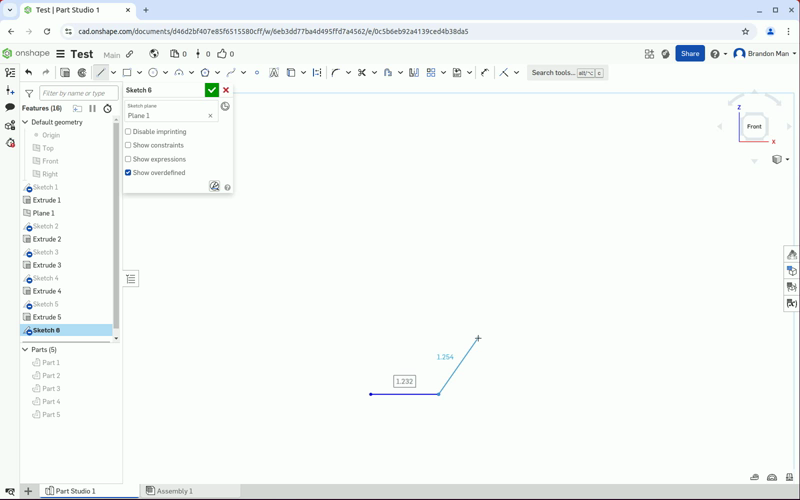
scroll(-6)
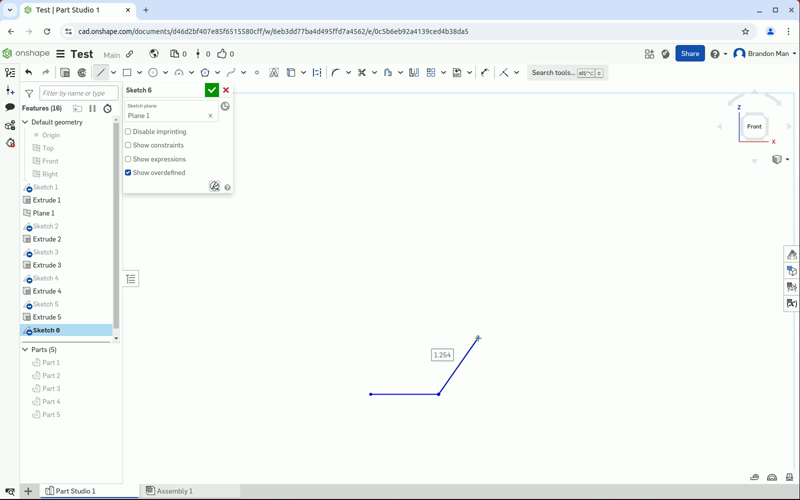
scroll(-6)
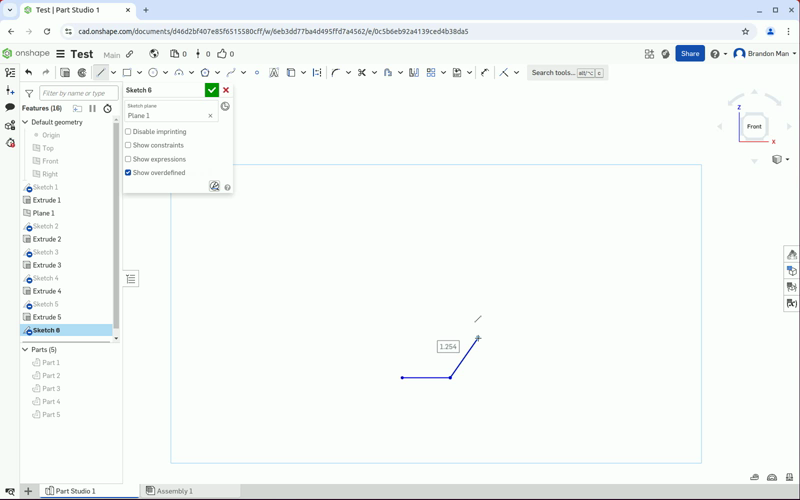
scroll(-6)
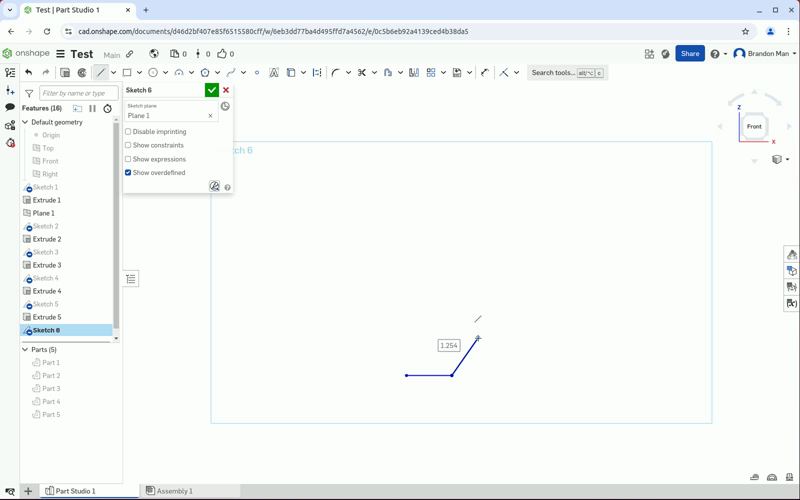
scroll(-6)
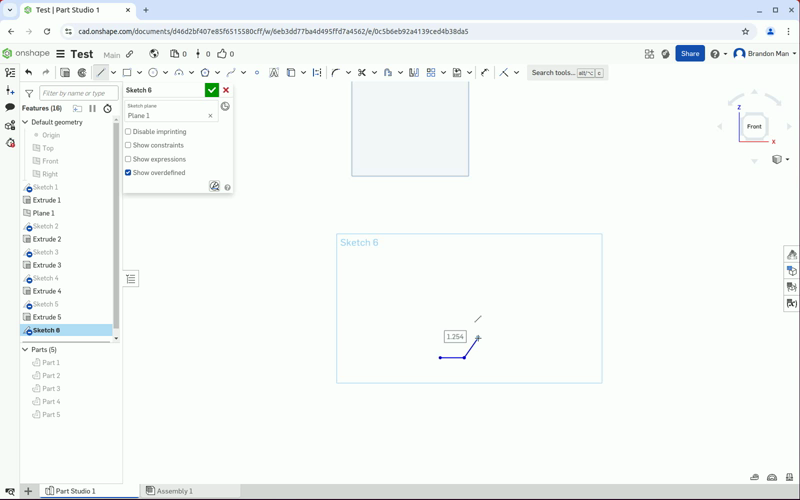
scroll(-6)
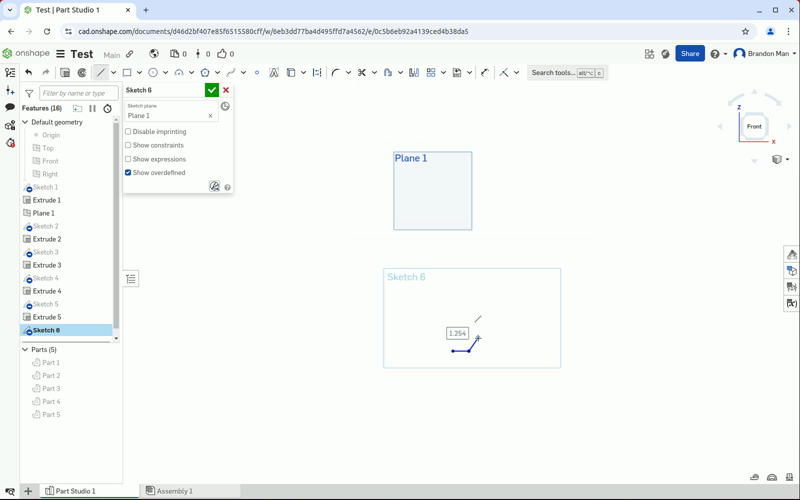
scroll(-6)
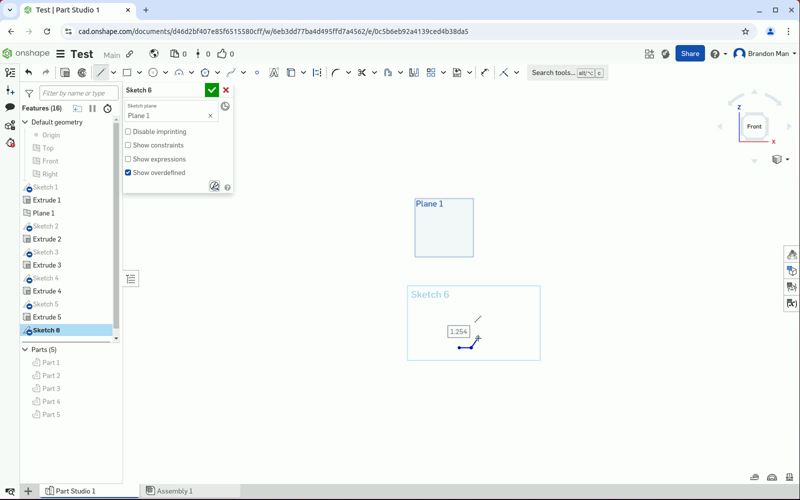
scroll(-6)
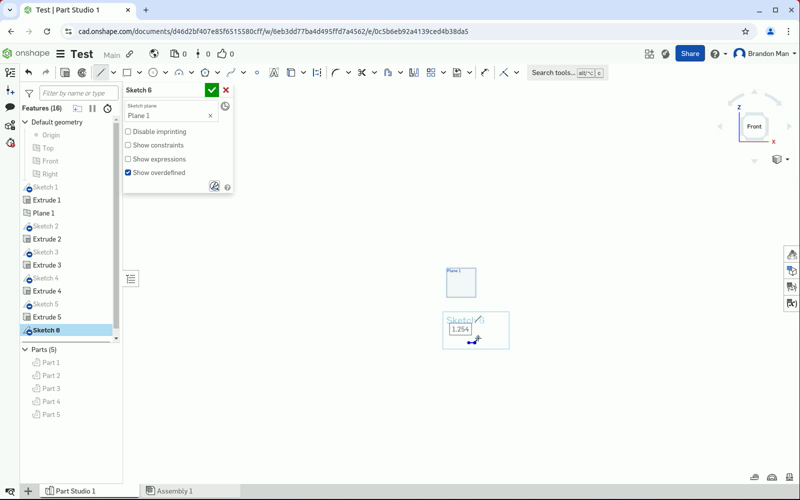
key_up(shift)
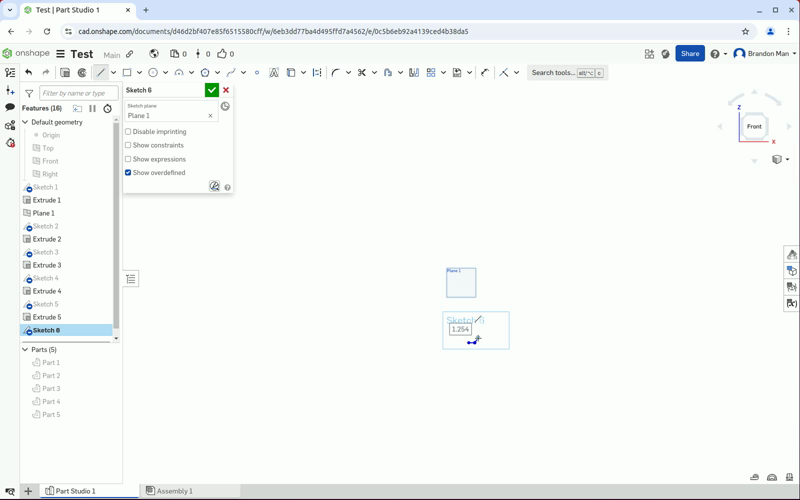
key_down(shift)
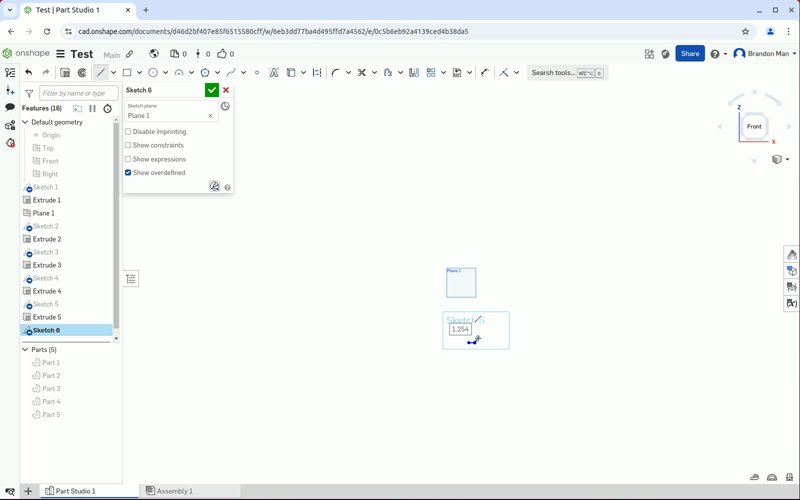
mouse_move(508, 337)
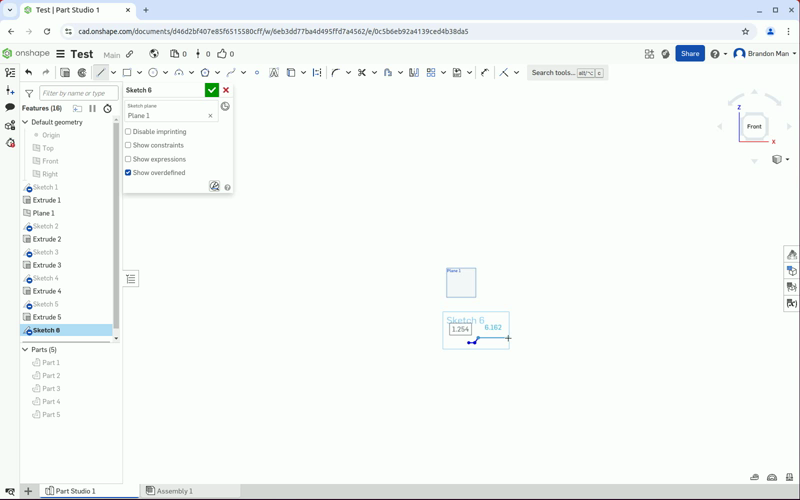
mouse_move(468, 337)
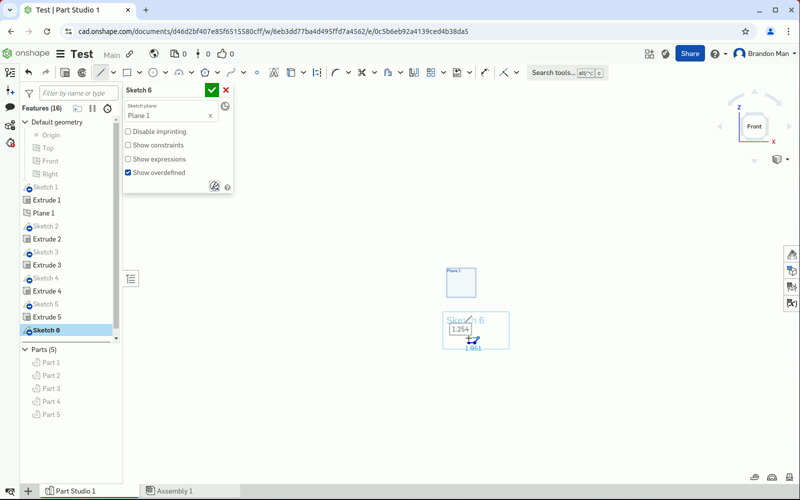
click(468, 337)
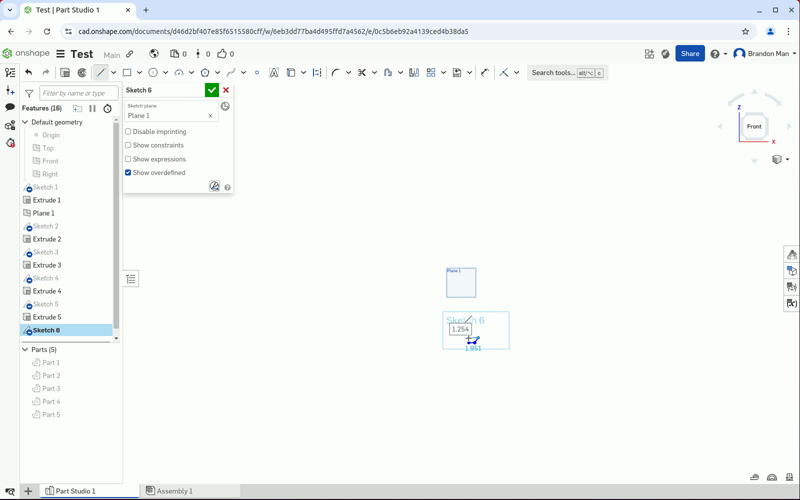
key_up(shift)
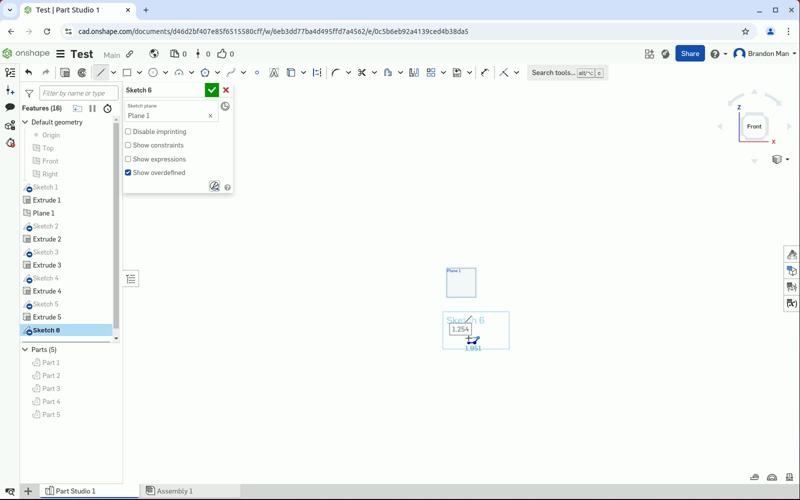
mouse_move(498, 337)
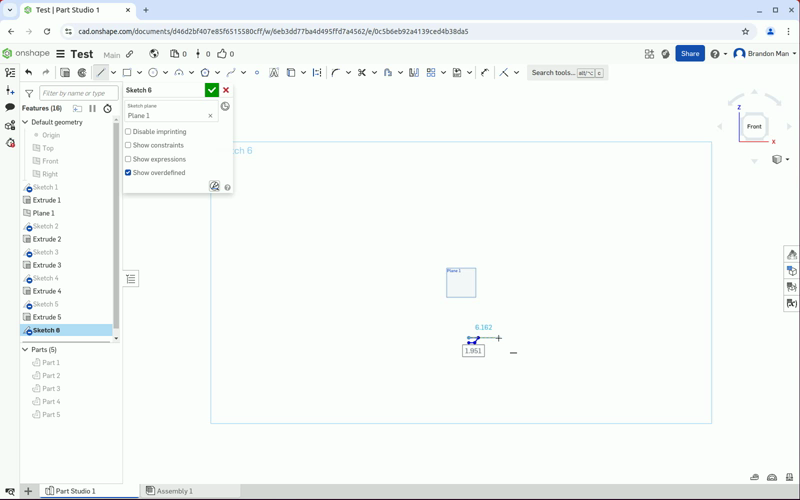
key_down(shift)
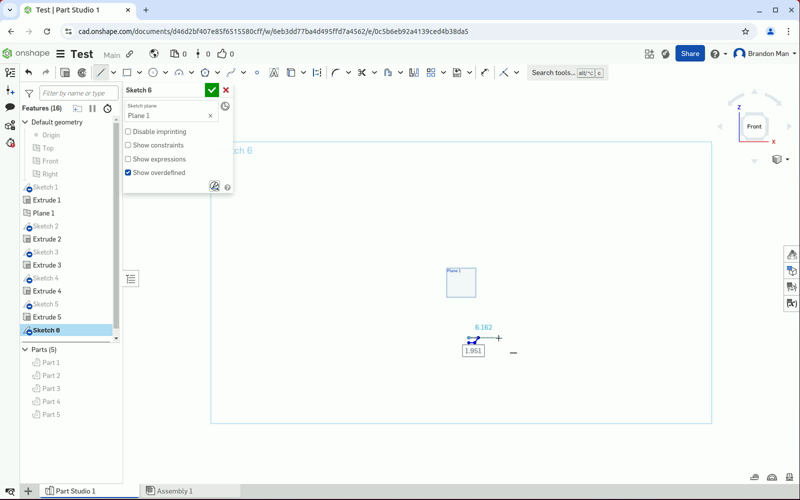
mouse_move(468, 342)
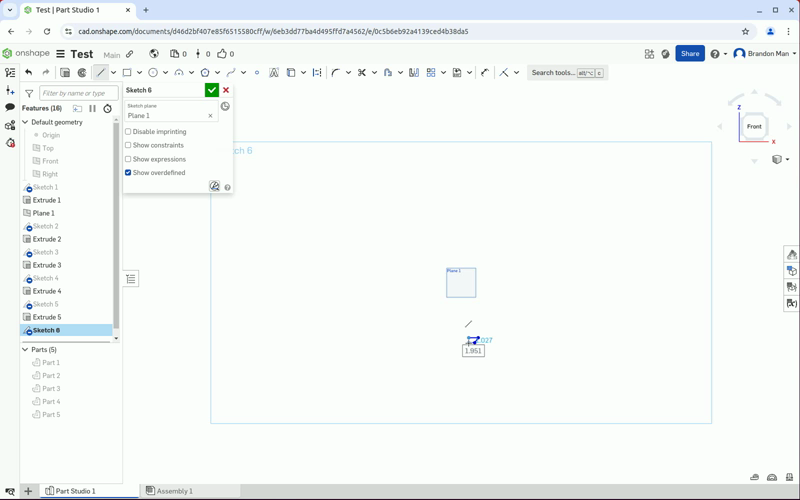
scroll(6)
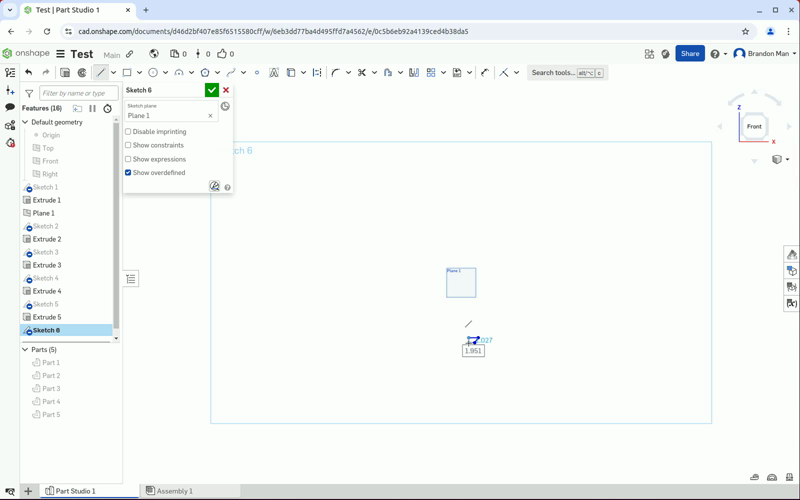
scroll(6)
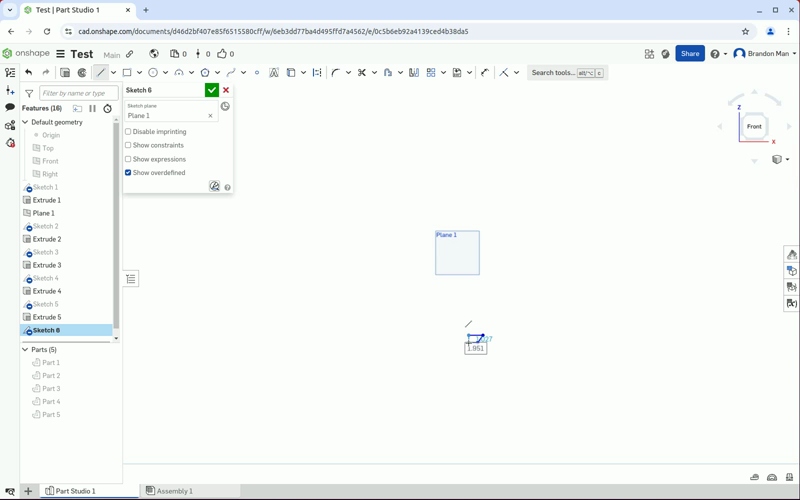
scroll(6)
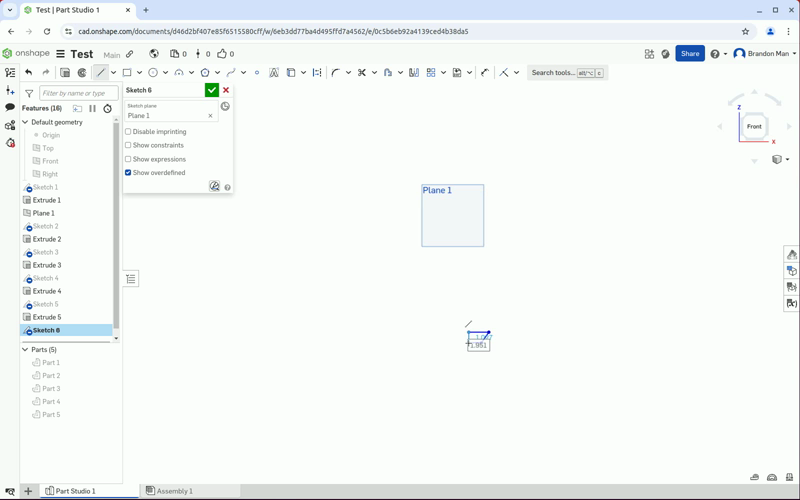
scroll(6)
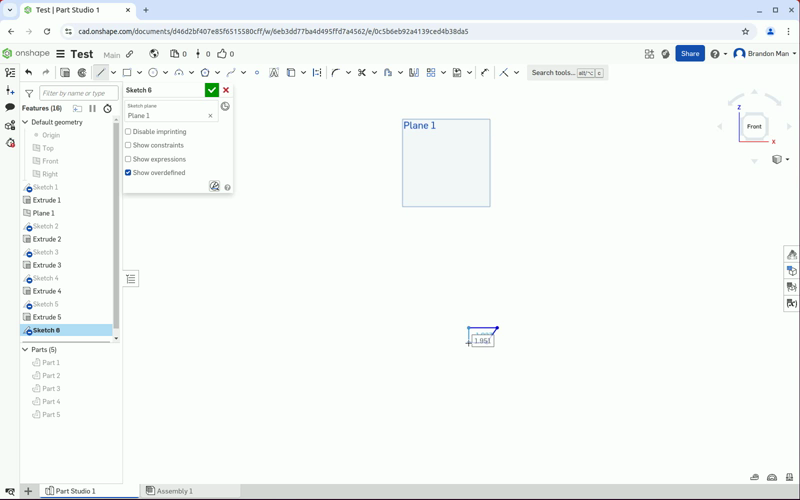
scroll(6)
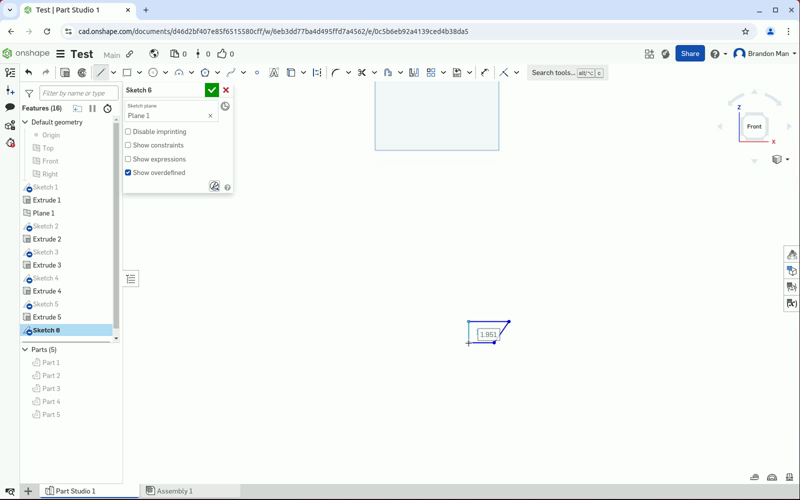
scroll(6)
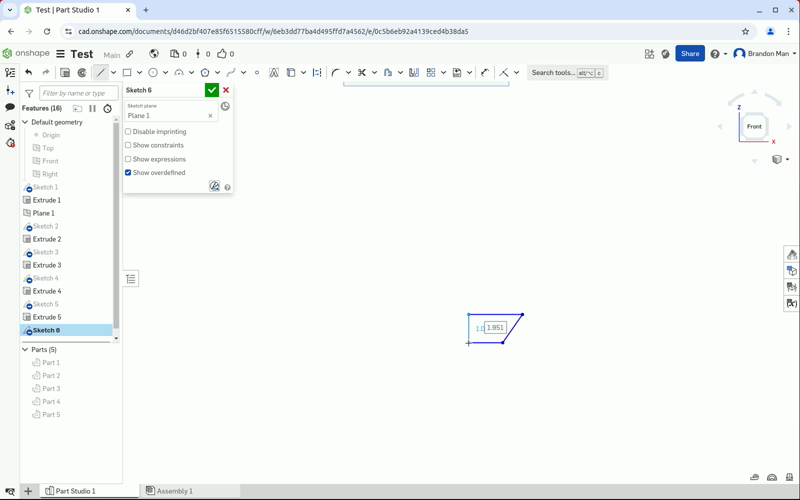
scroll(6)
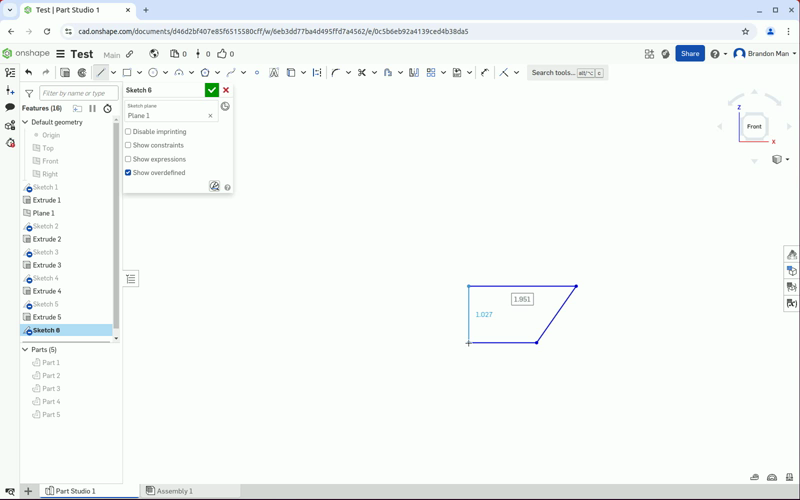
key_up(shift)
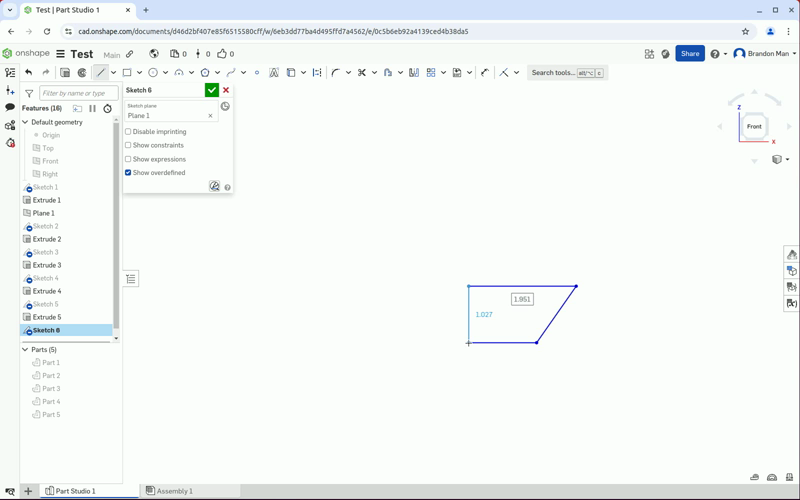
click(468, 342)
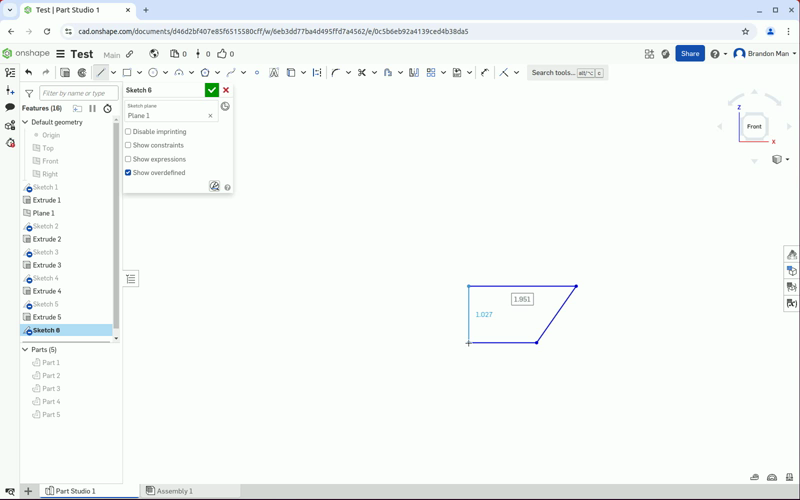
scroll(-6)
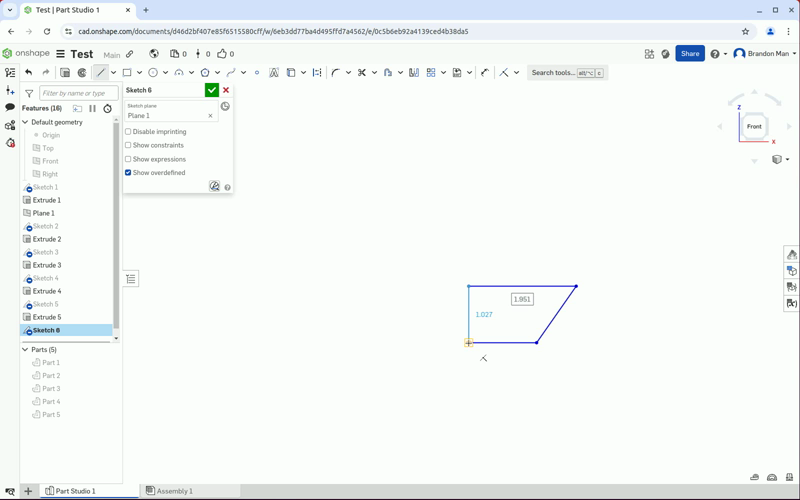
scroll(-6)
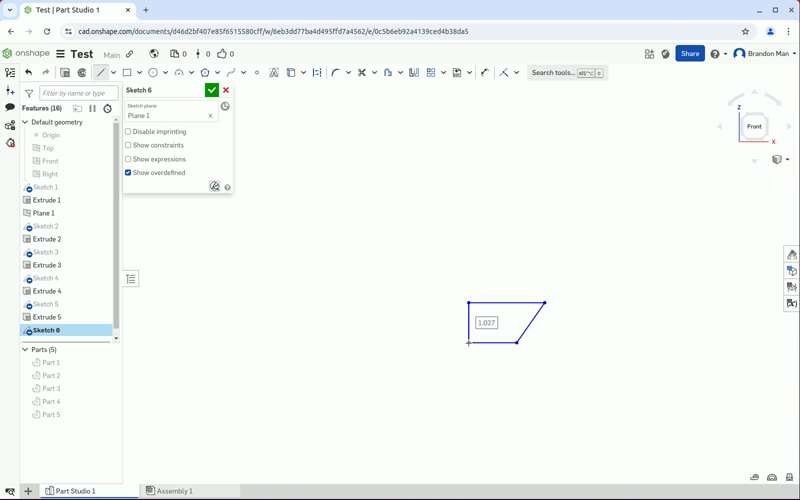
scroll(-6)
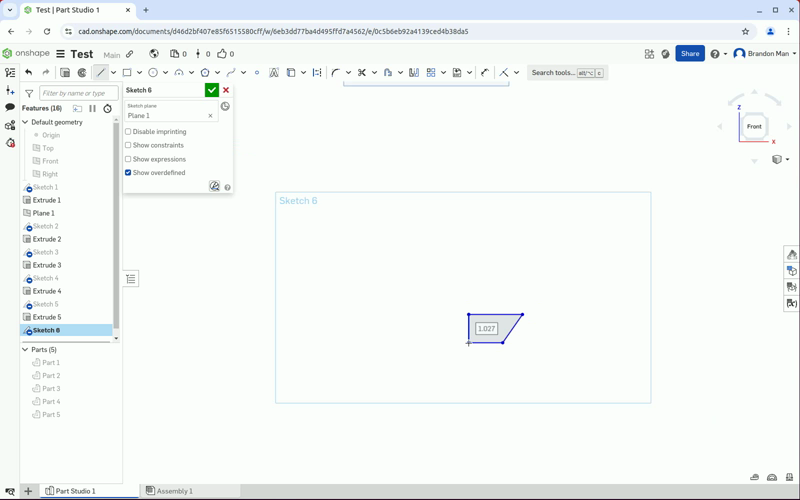
scroll(-6)
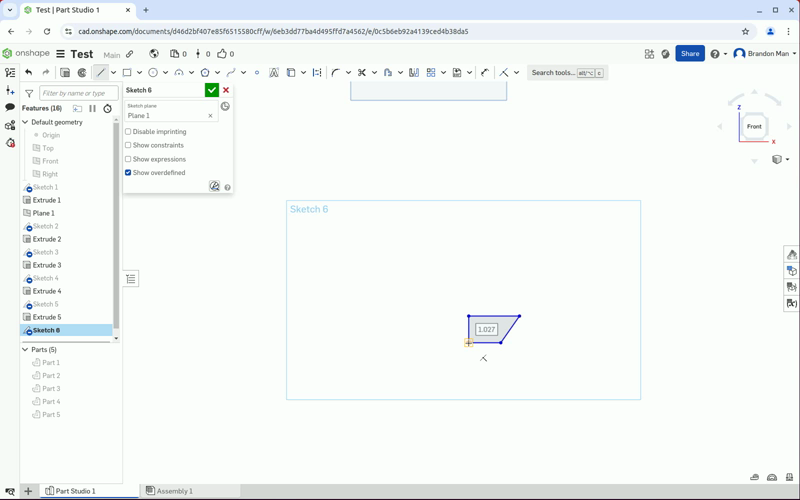
scroll(-6)
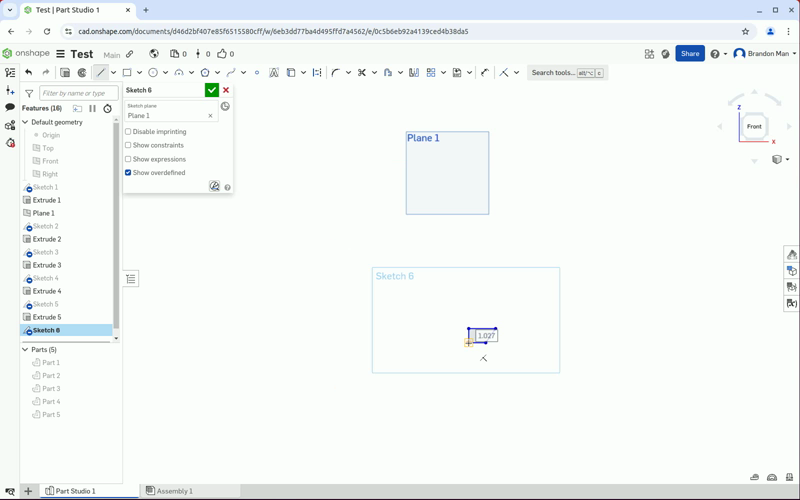
scroll(-6)
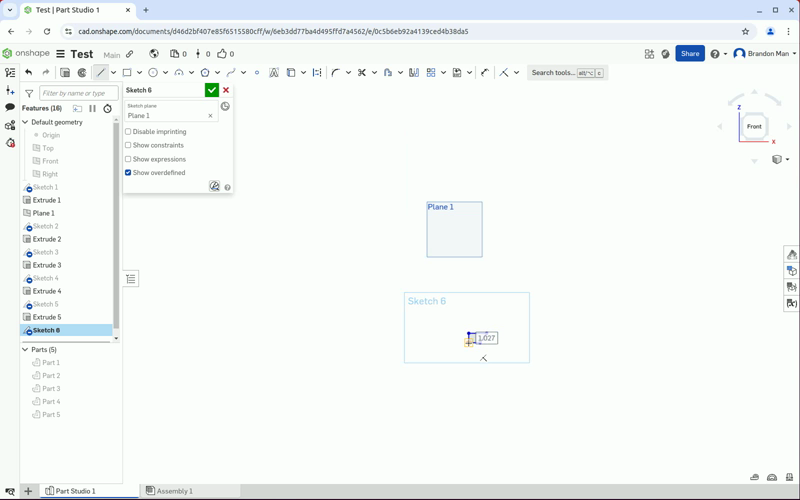
scroll(-6)
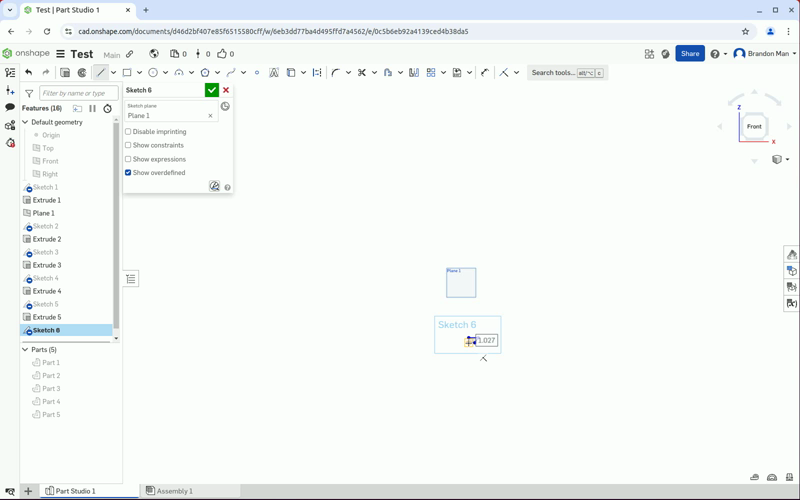
key(esc)
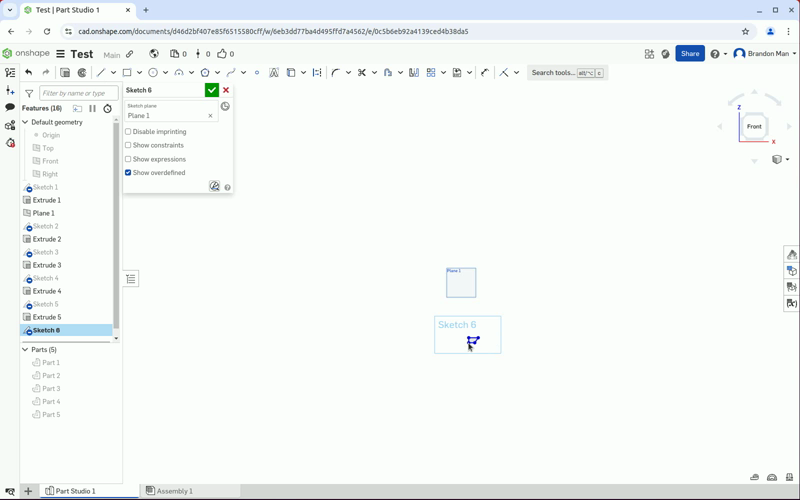
mouse_move(476, 338)
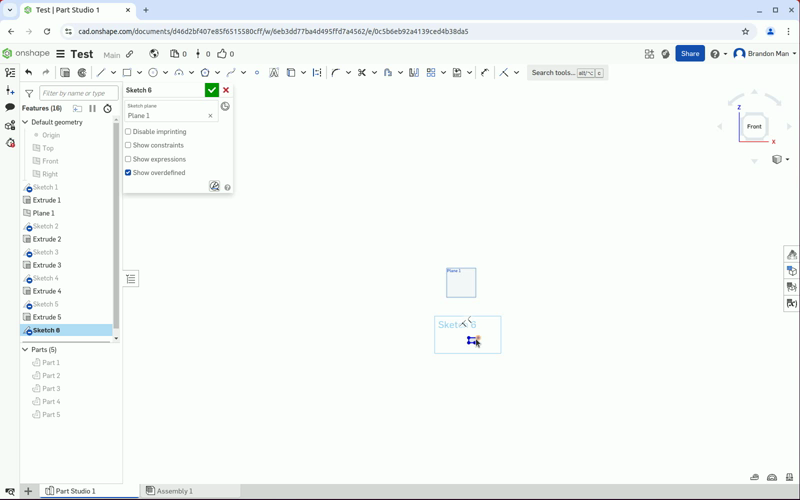
scroll(6)
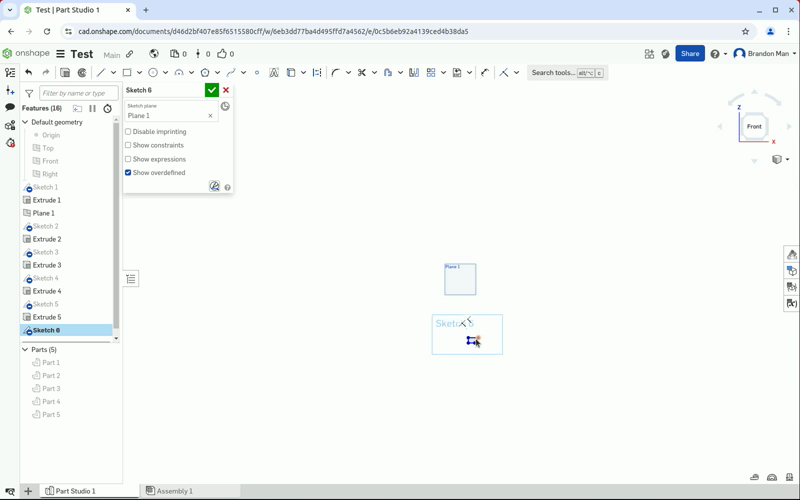
scroll(6)
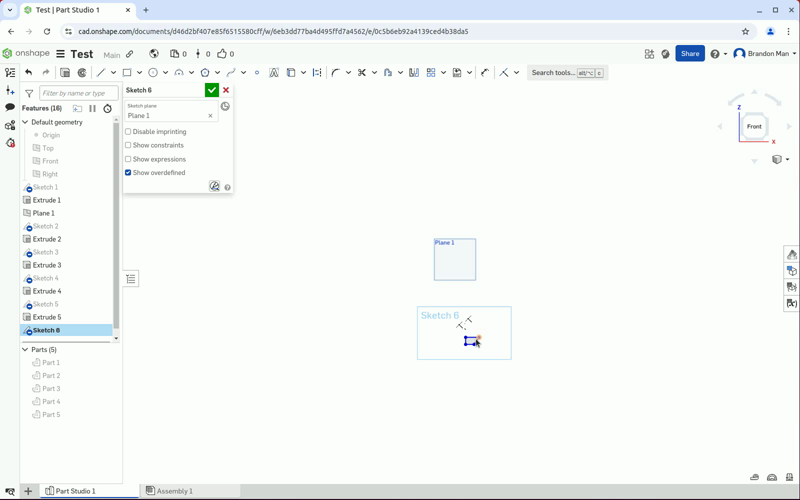
scroll(6)
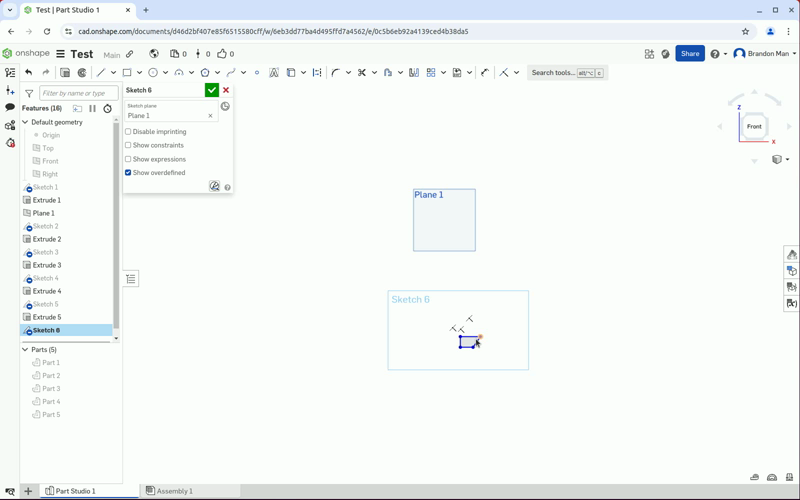
scroll(6)
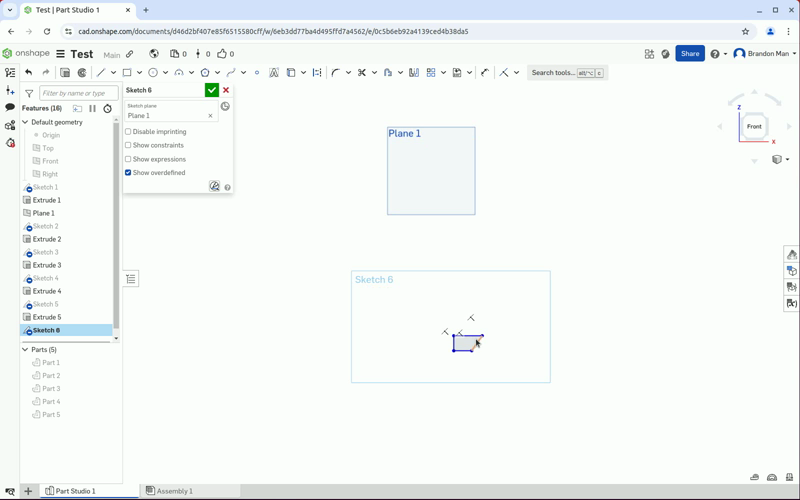
scroll(6)
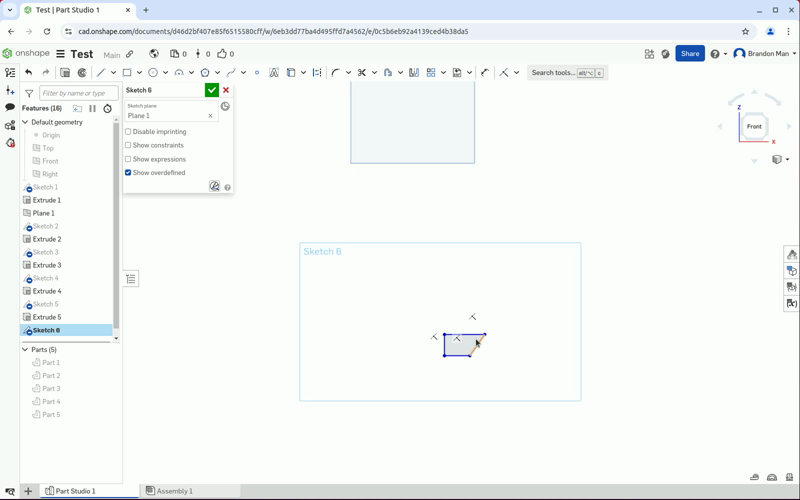
scroll(6)
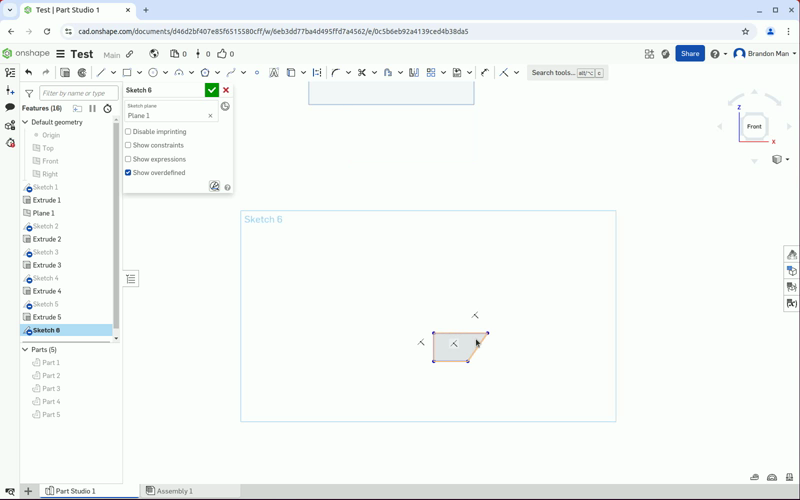
scroll(6)
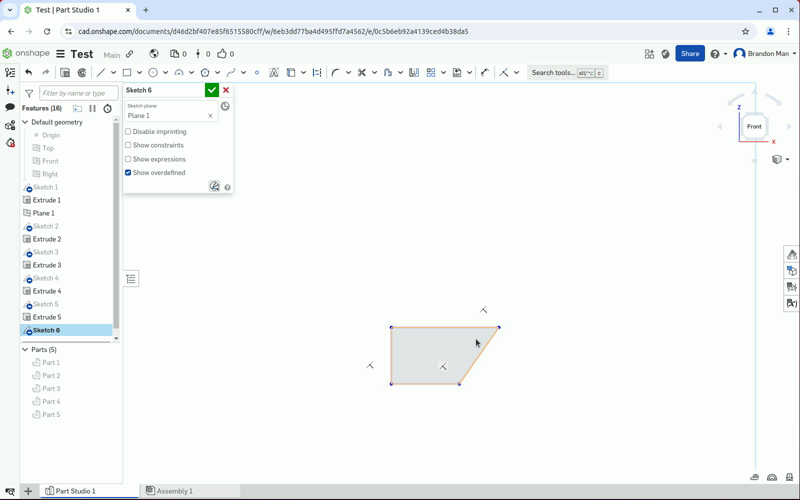
click(476, 338)
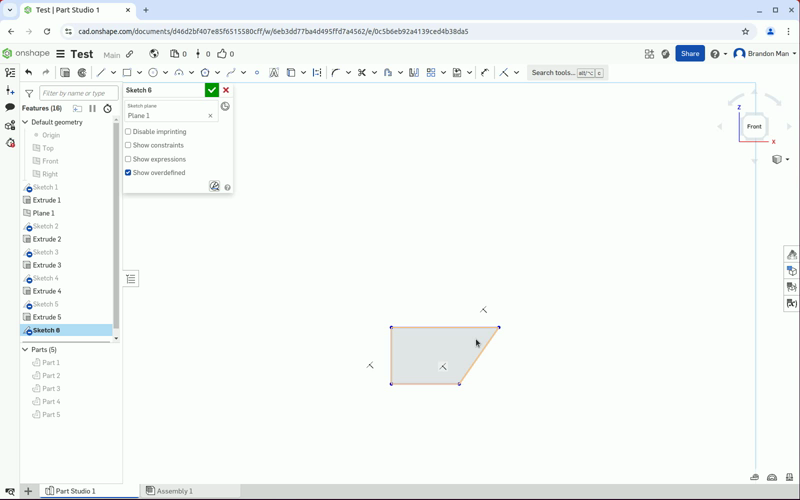
scroll(-6)
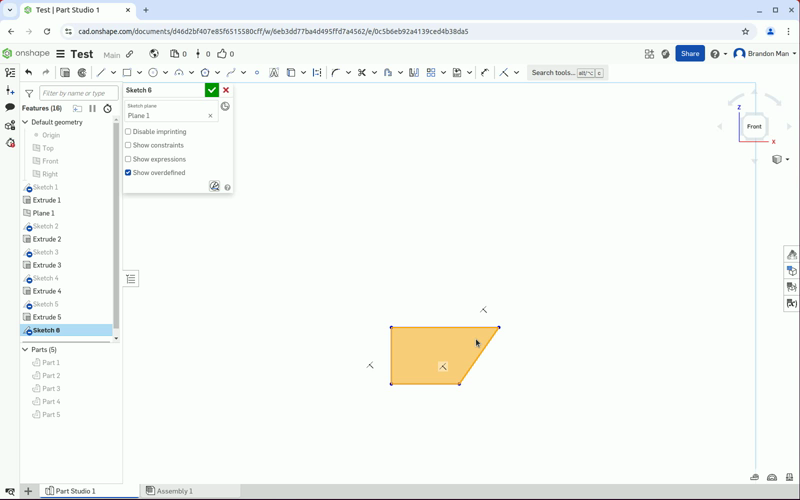
scroll(-6)
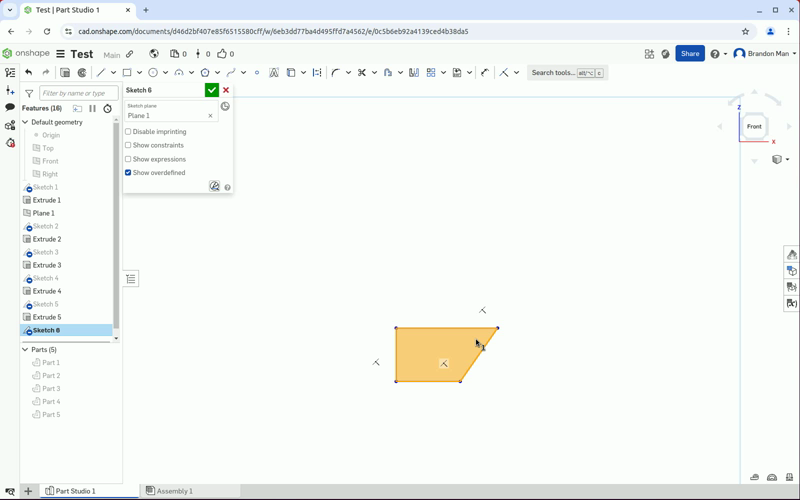
scroll(-6)
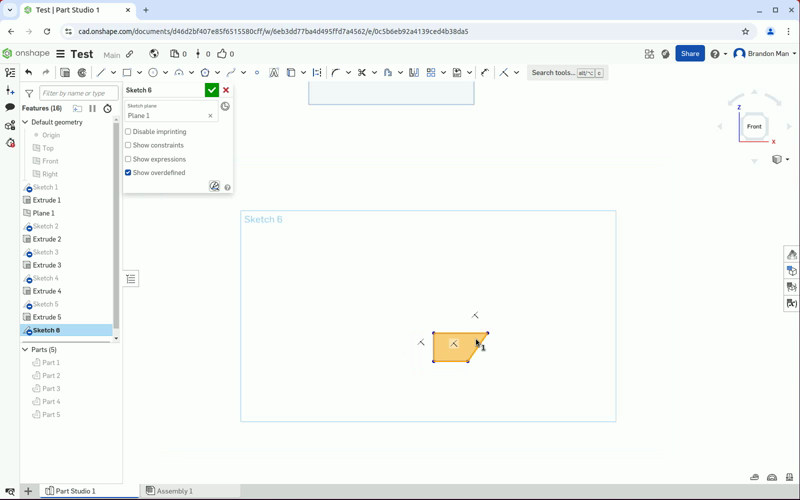
scroll(-6)
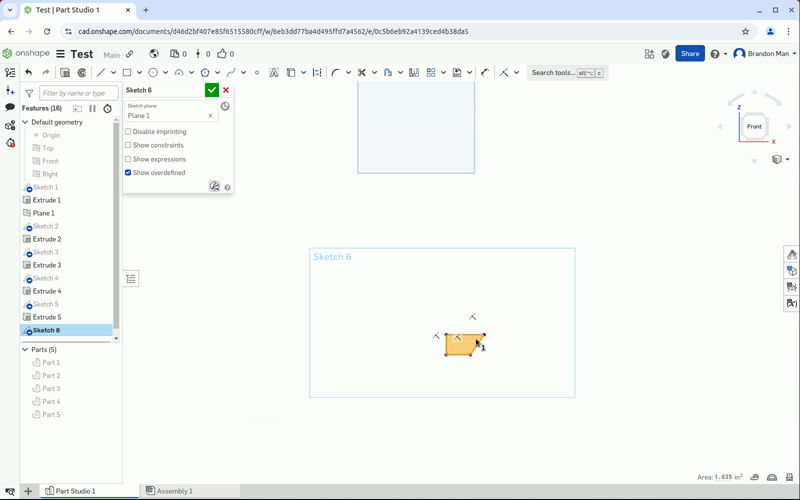
scroll(-6)
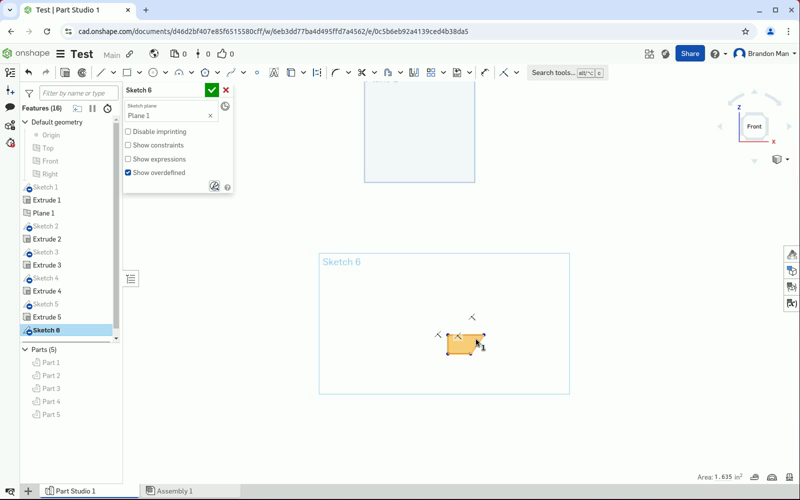
scroll(-6)
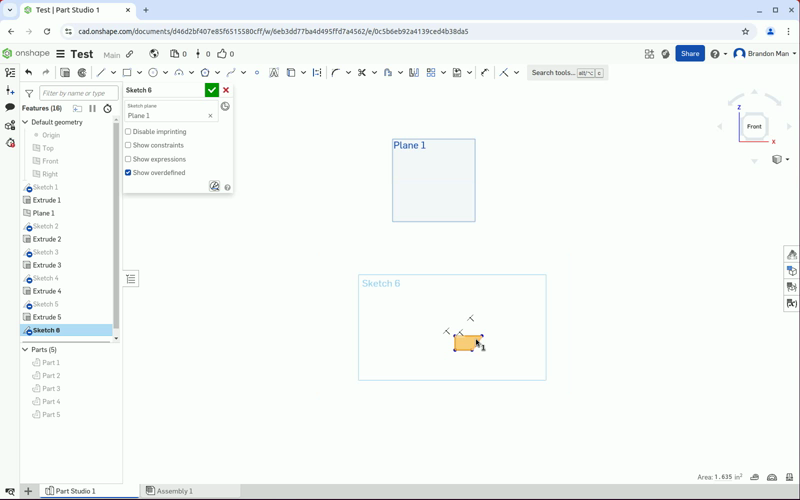
scroll(-6)
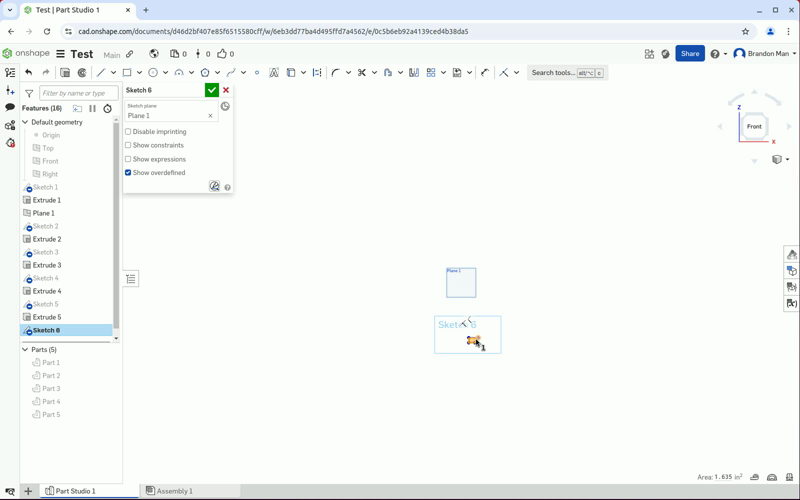
mouse_move(73, 352)
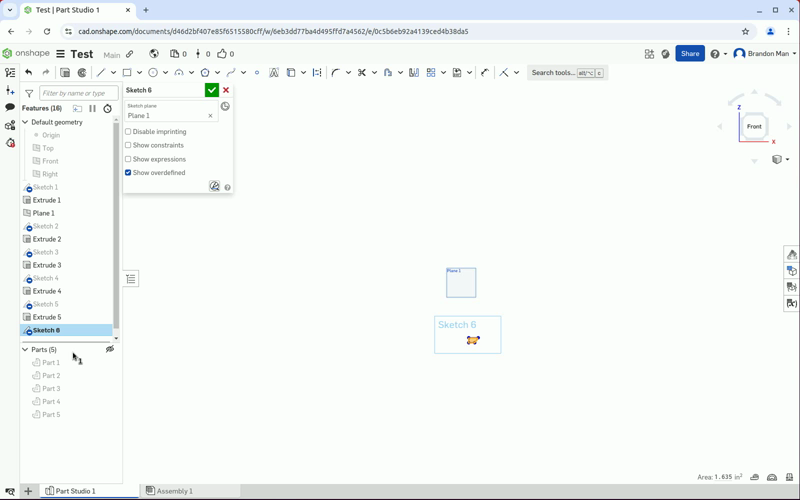
key(shift+y)
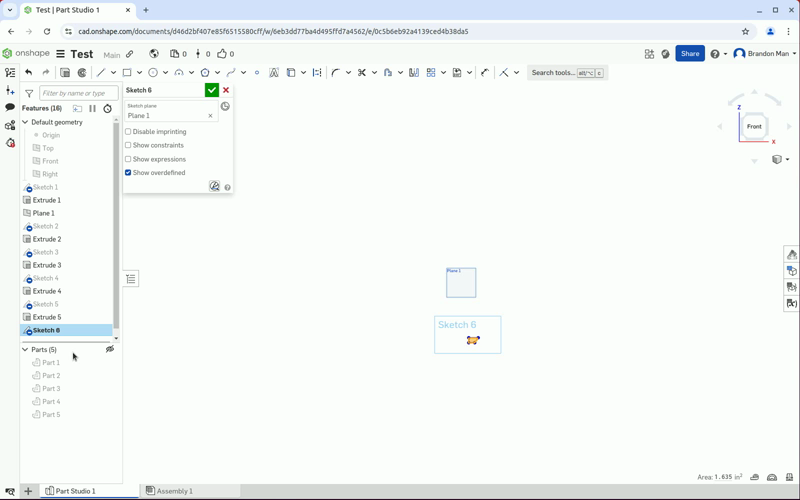
key(shift+e)
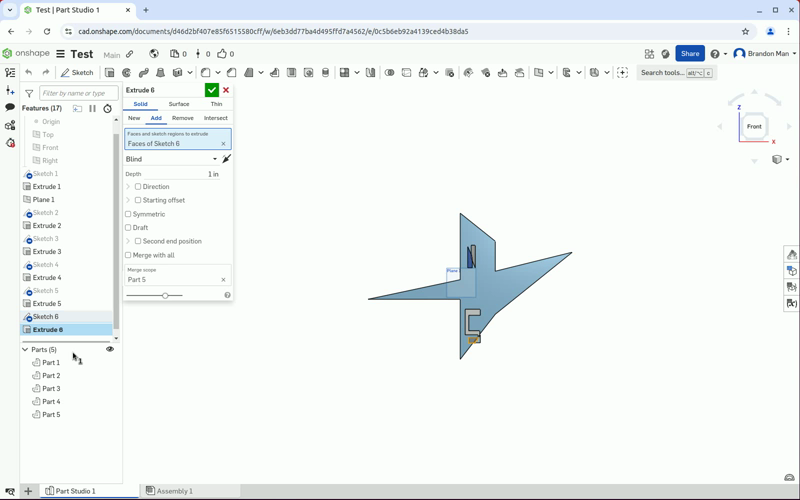
mouse_move(143, 106)
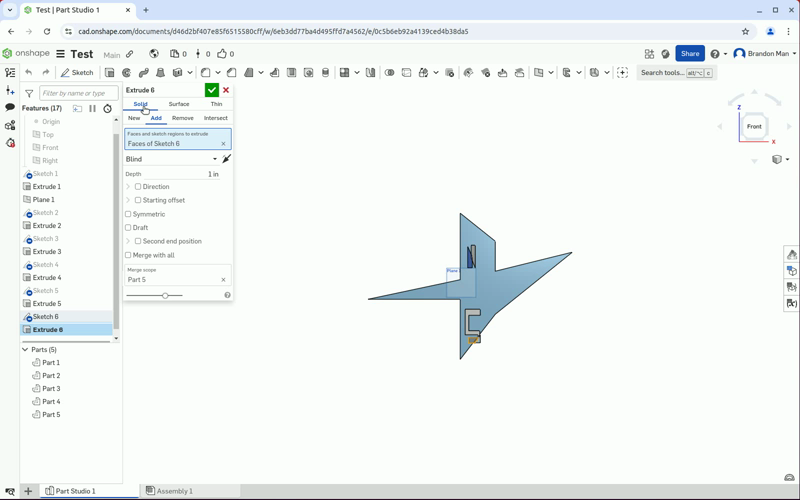
click(143, 106)
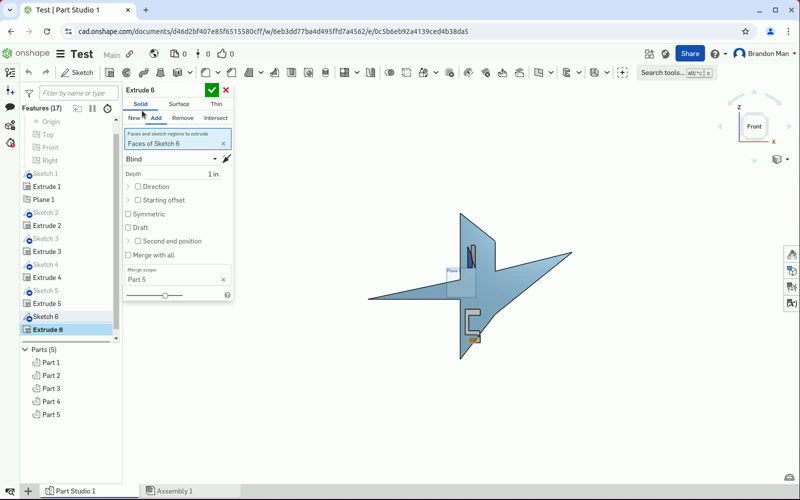
mouse_move(137, 120)
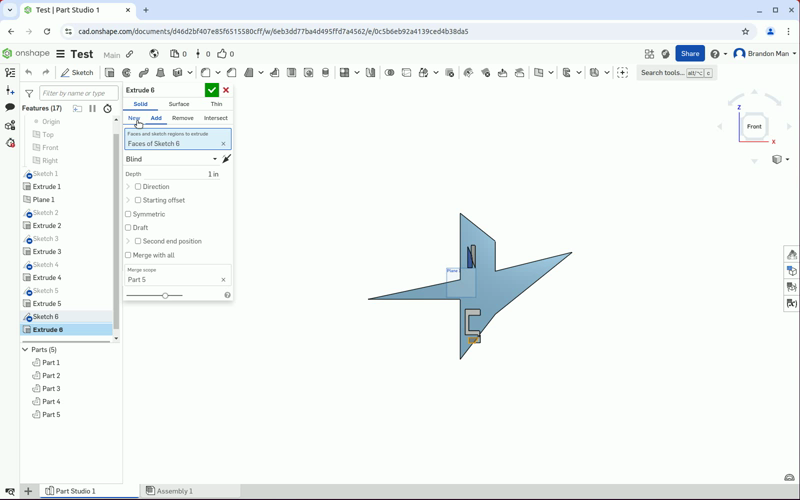
click(137, 120)
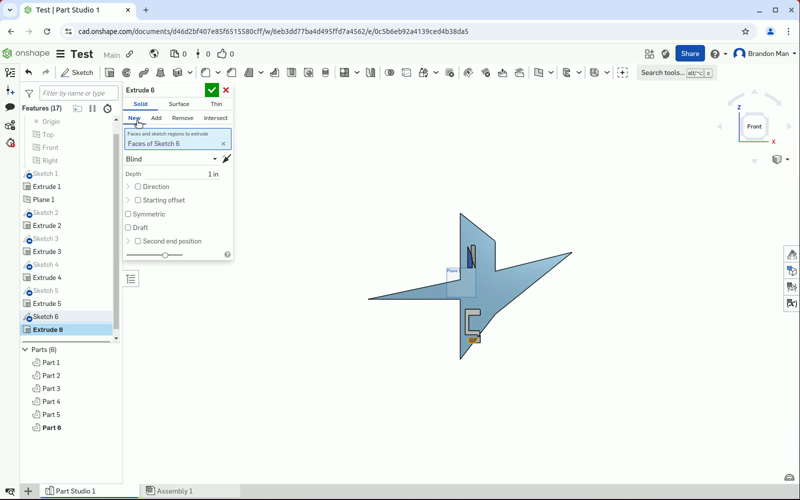
key(tab, 4)
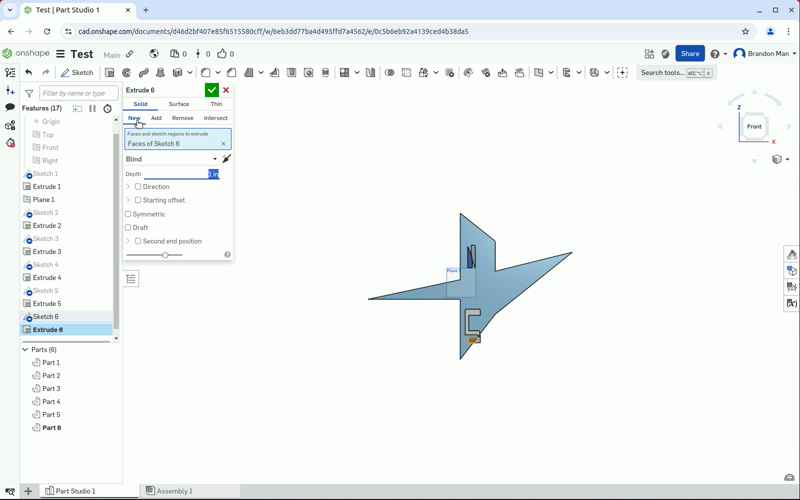
text(5.777)
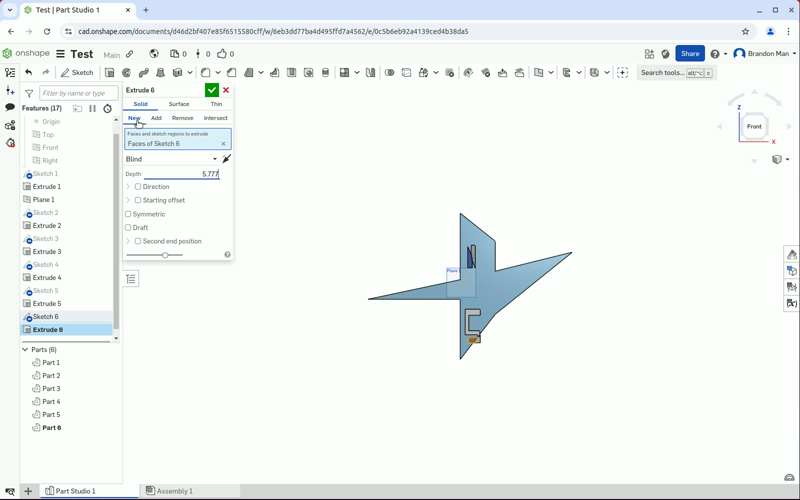
key(enter)
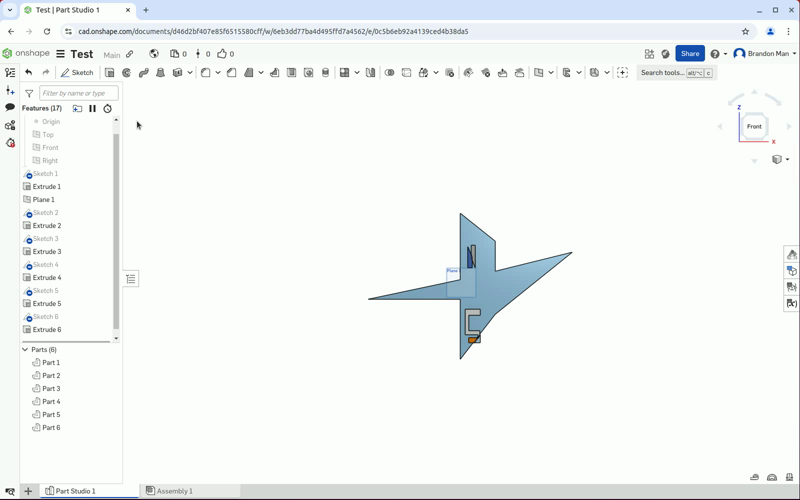
key(shift+h)
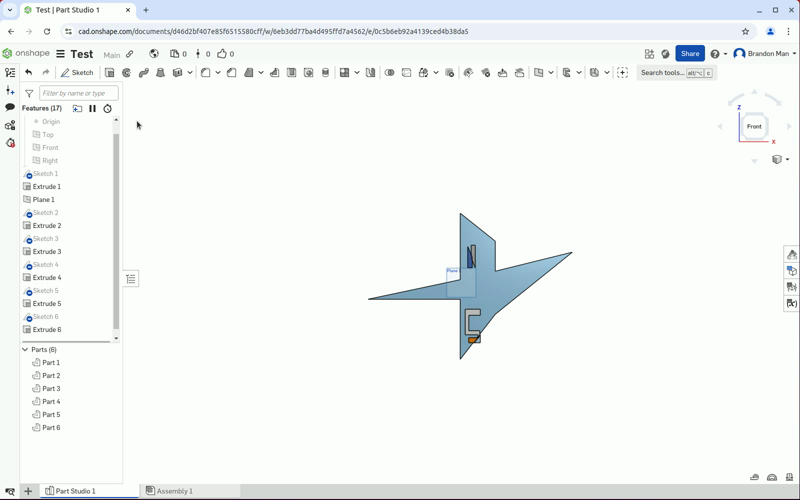
key(shift+h)
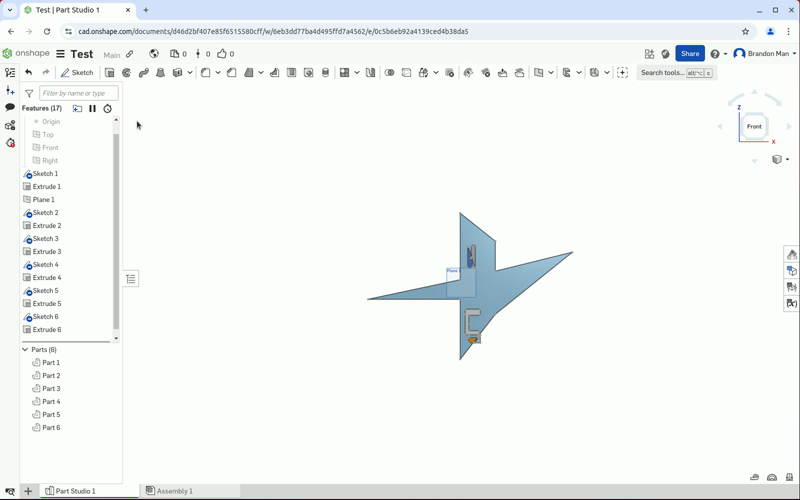
key(shift+7)
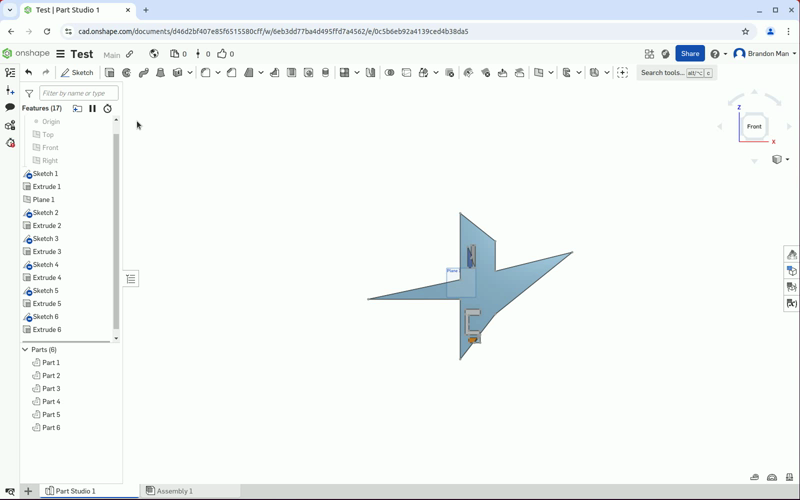
key(left, 2)
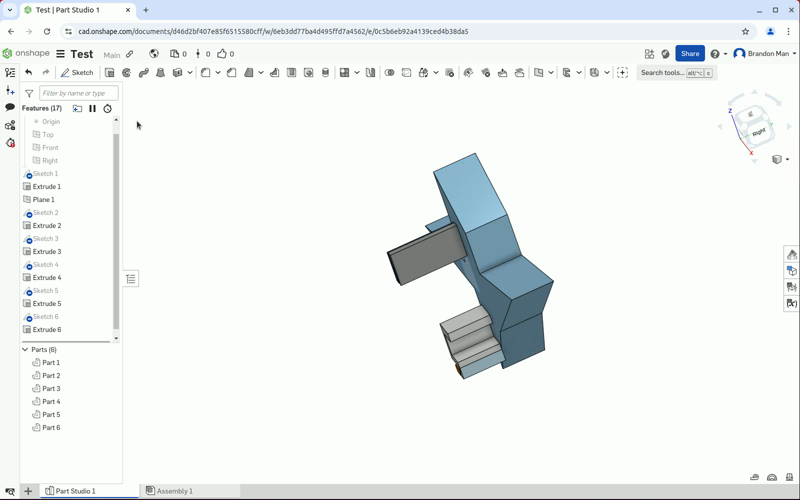
key(down, 2)
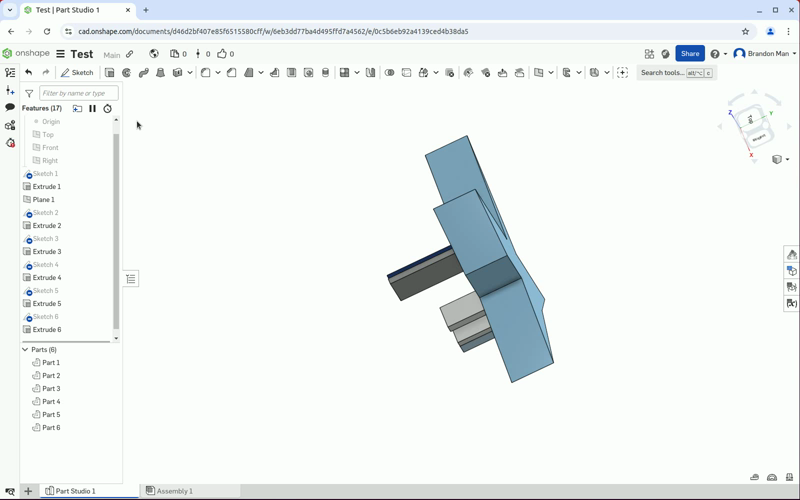
key(up, 2)
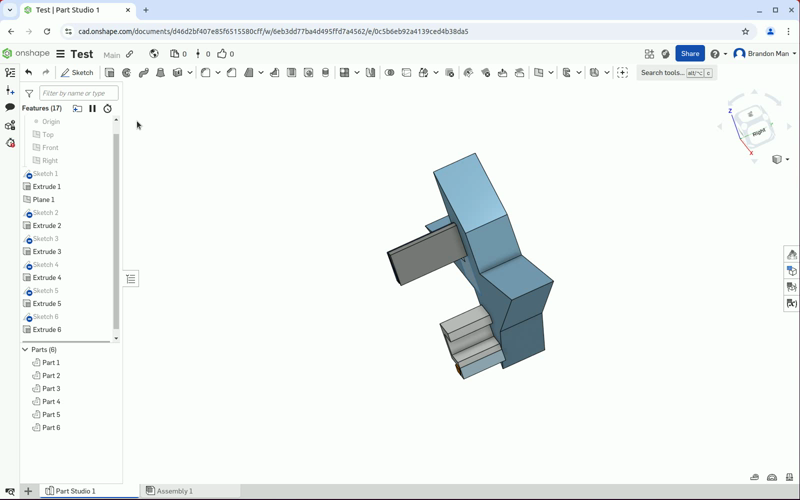
key(right, 2)
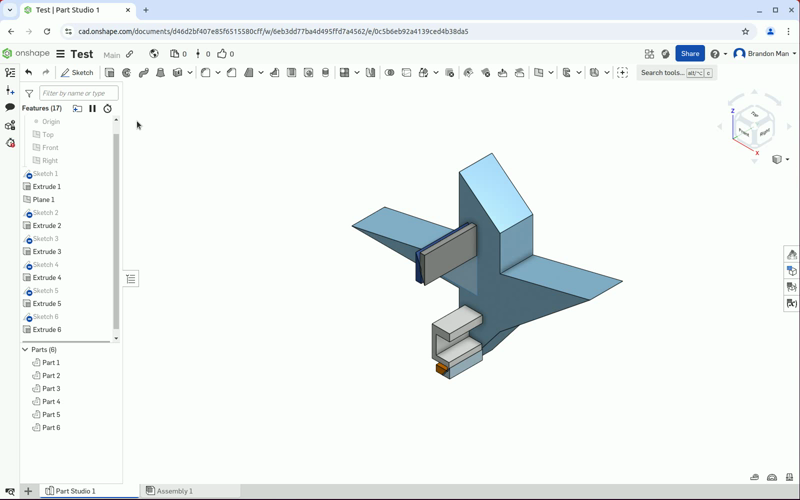
mouse_move(69, 176)
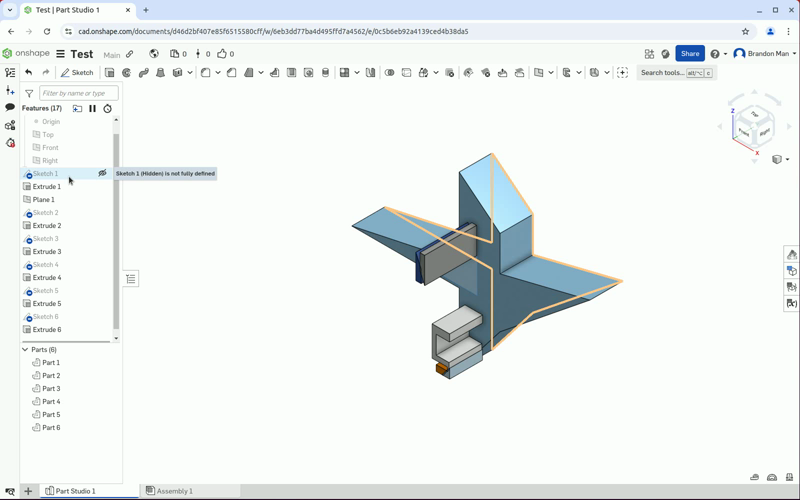
click(69, 176)